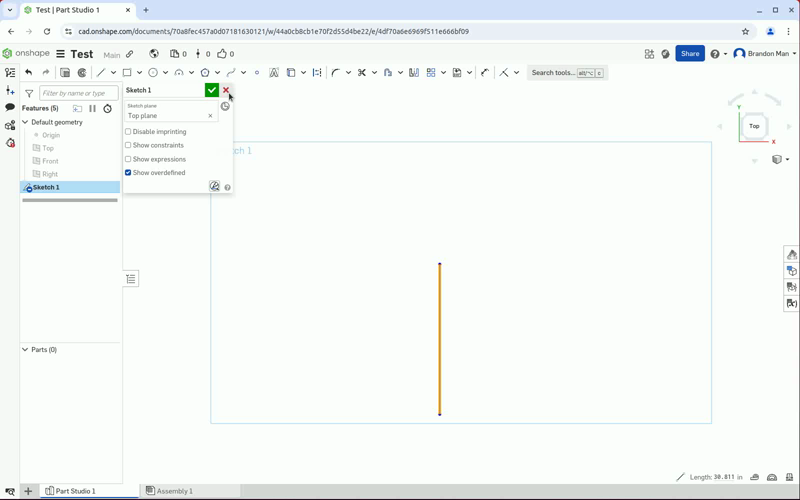
key(shift+h)
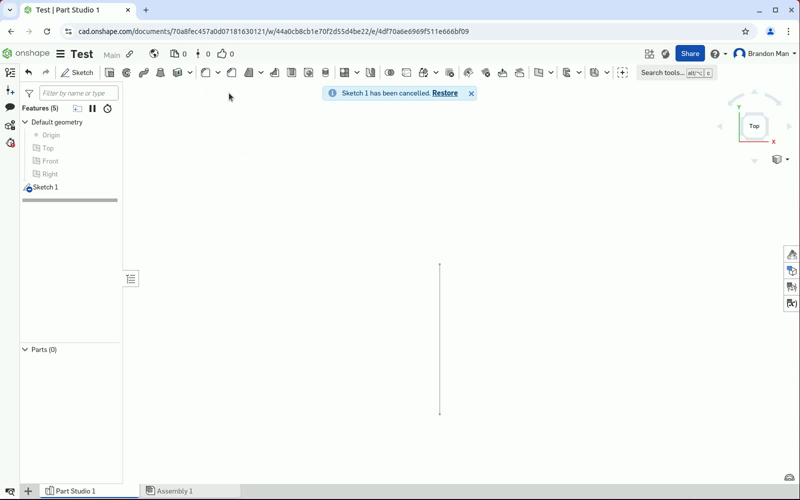
key(shift+s)
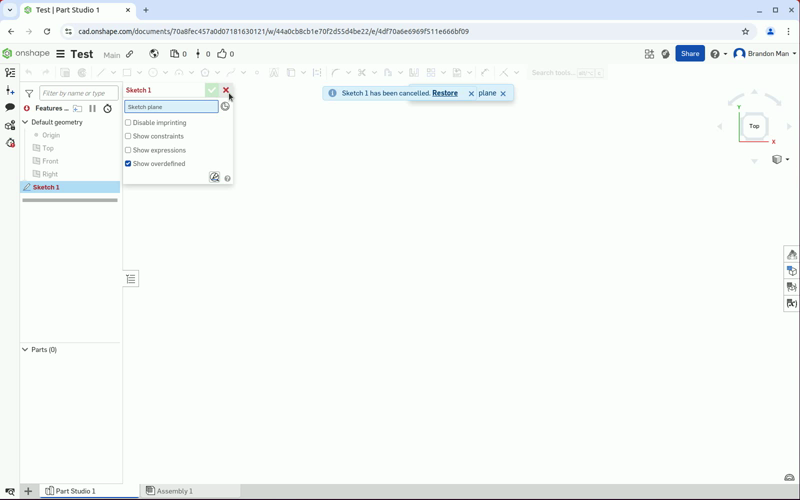
mouse_move(73, 150)
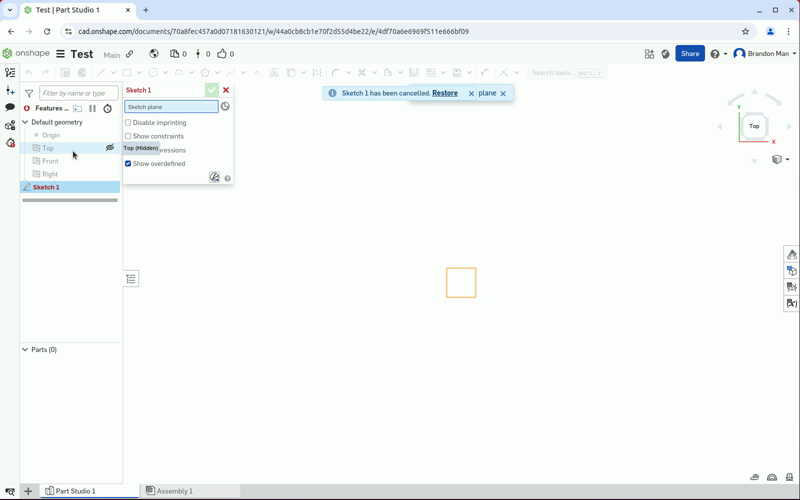
click(73, 150)
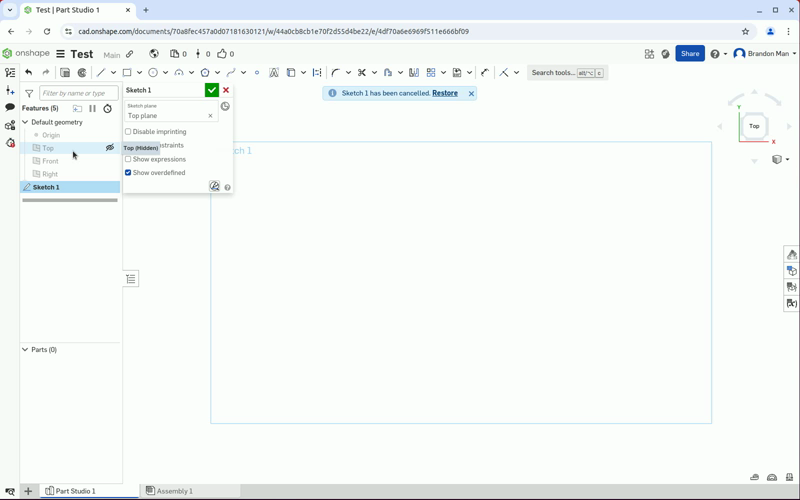
mouse_move(73, 352)
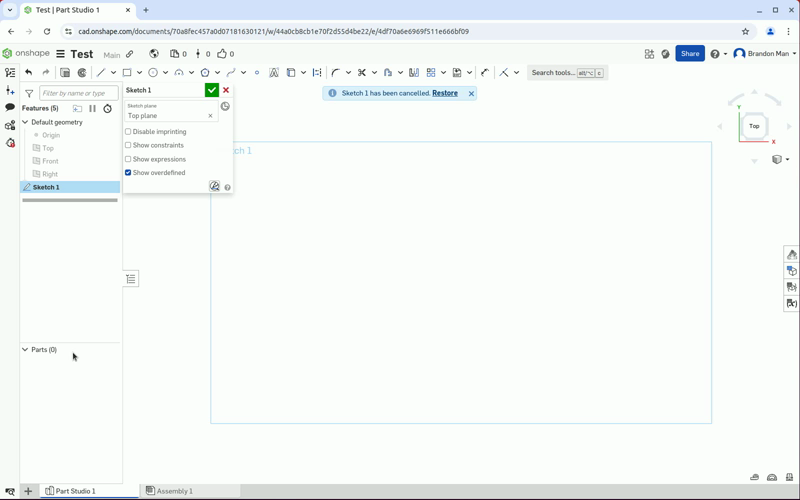
key(y)
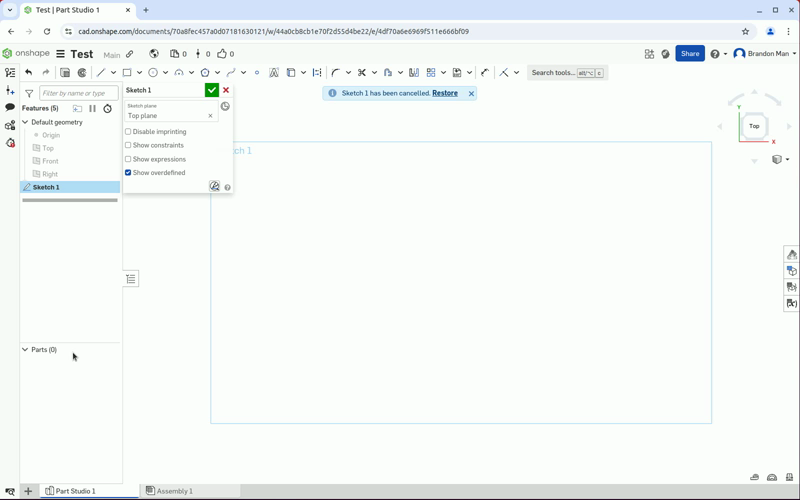
key(a)
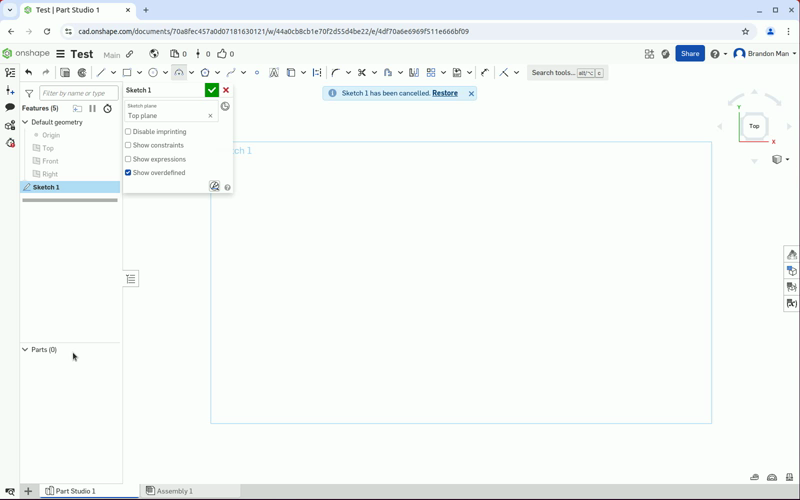
key_down(shift)
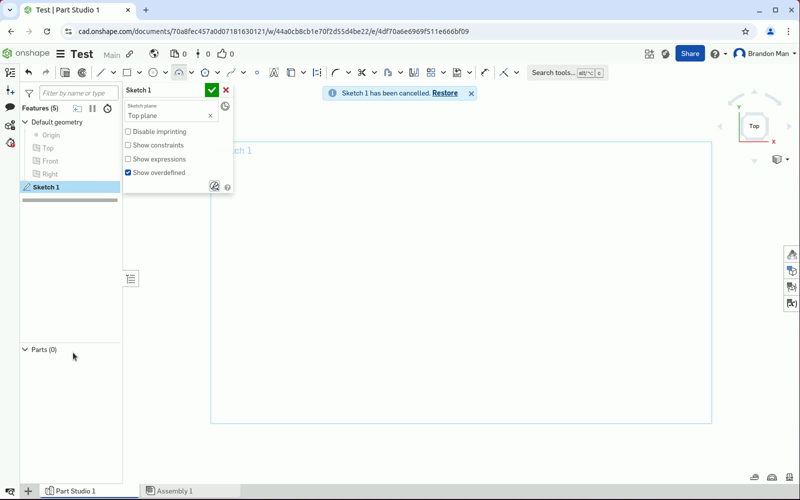
mouse_move(501, 260)
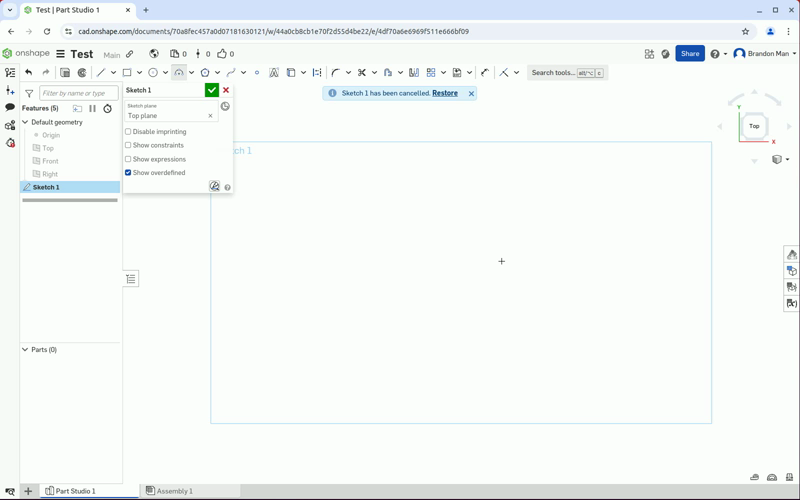
click(501, 260)
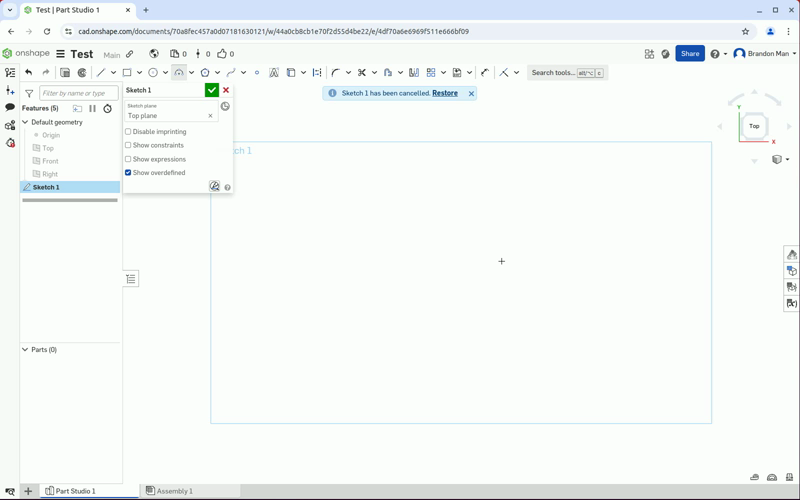
key_up(shift)
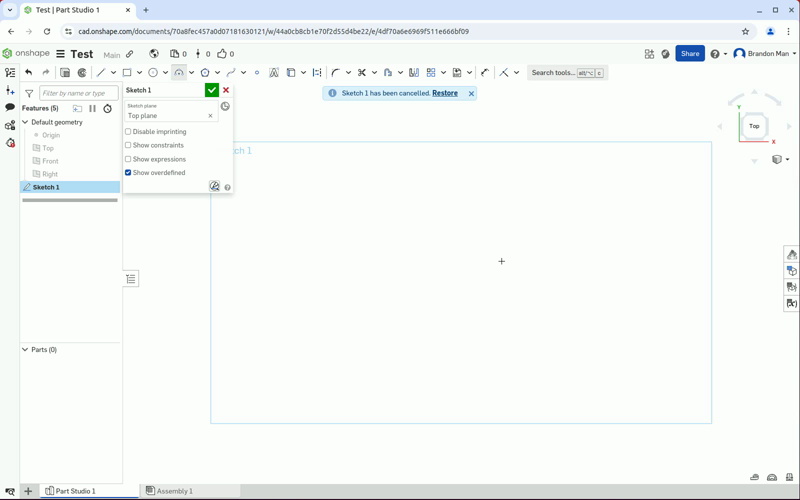
key_down(shift)
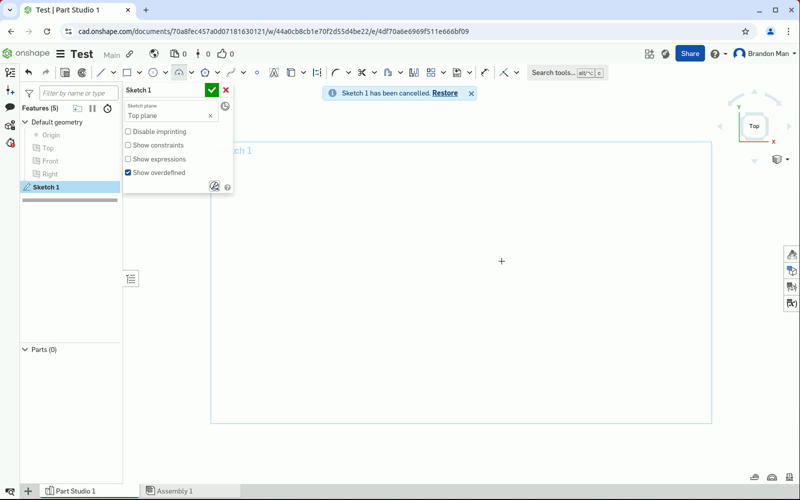
mouse_move(504, 264)
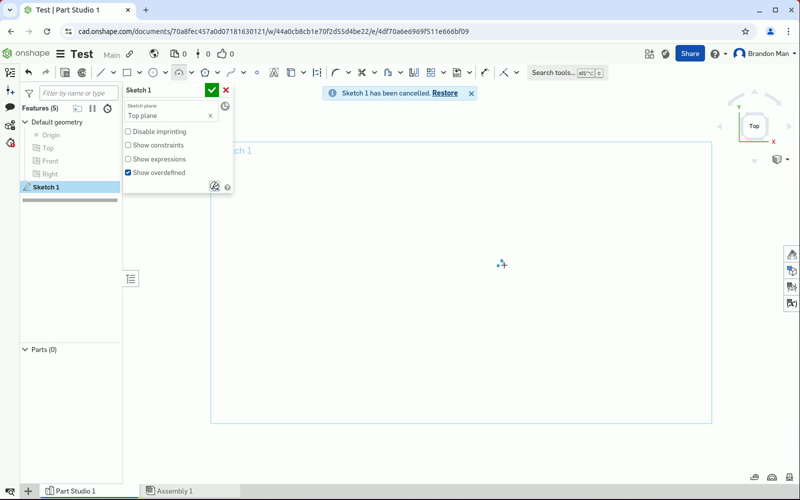
scroll(6)
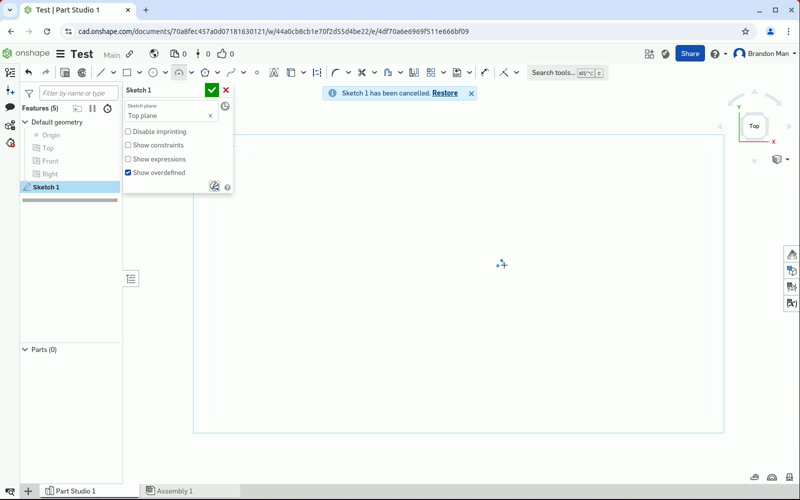
scroll(6)
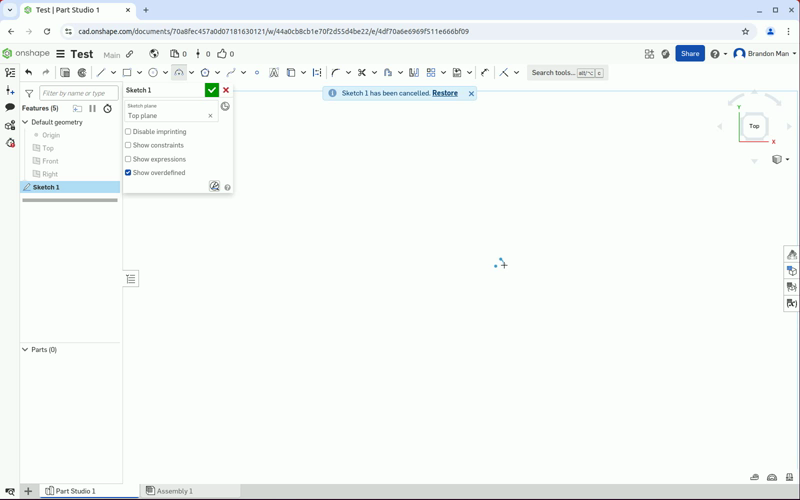
scroll(6)
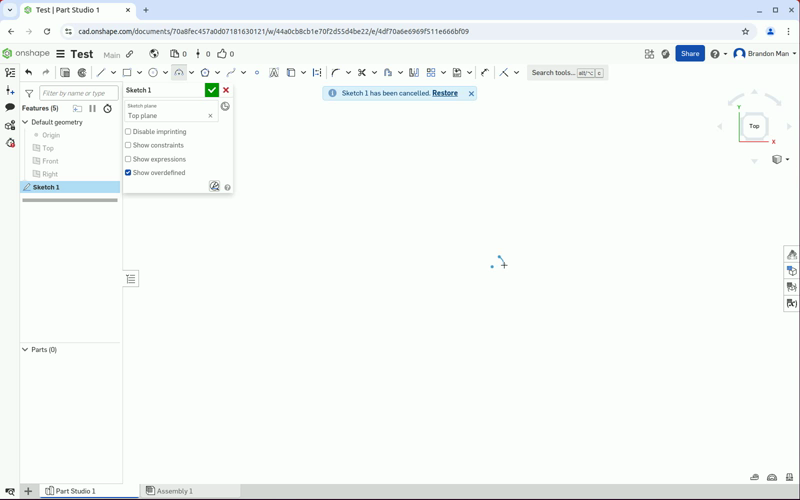
scroll(6)
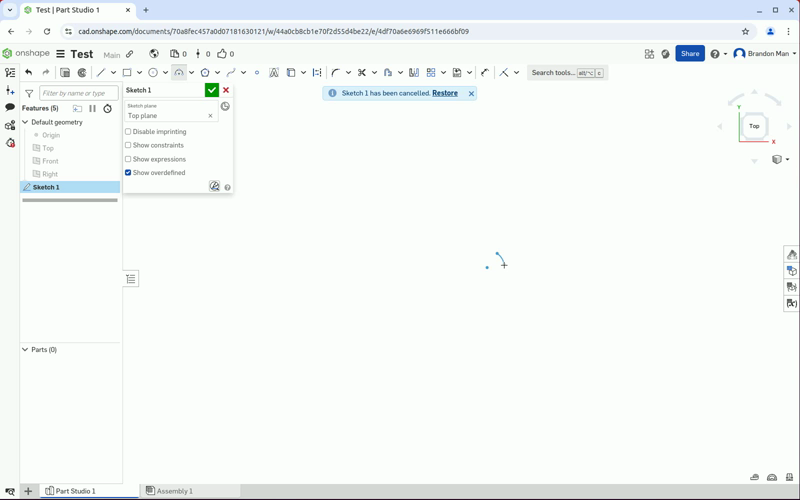
scroll(6)
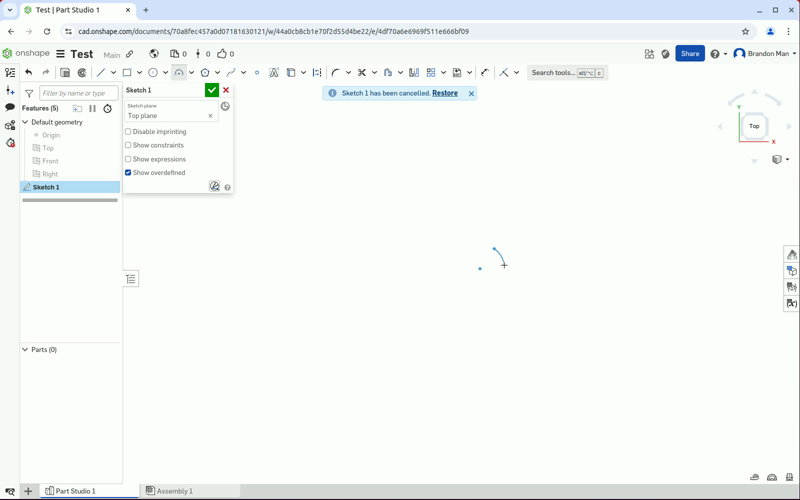
scroll(6)
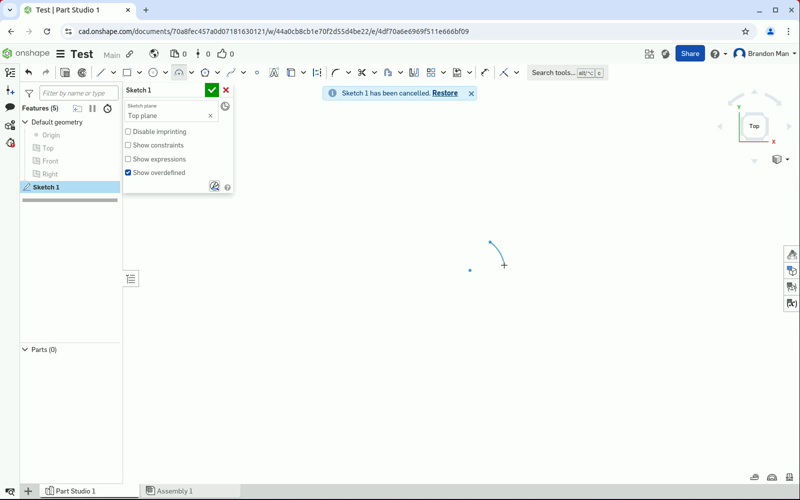
scroll(6)
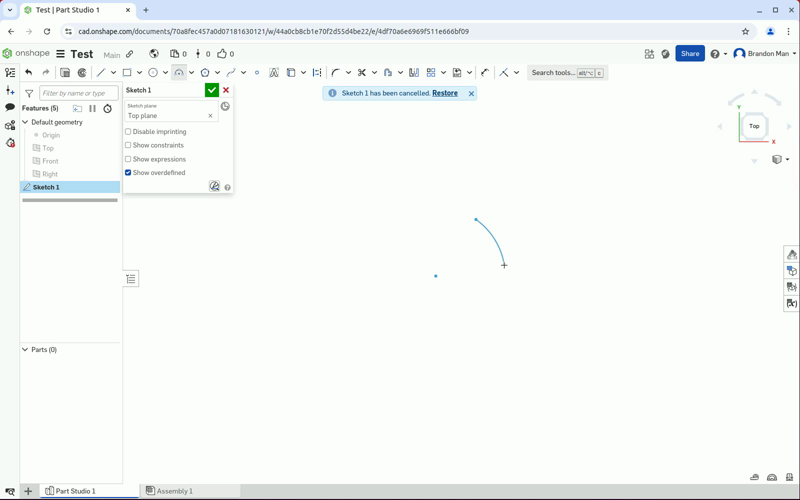
click(504, 264)
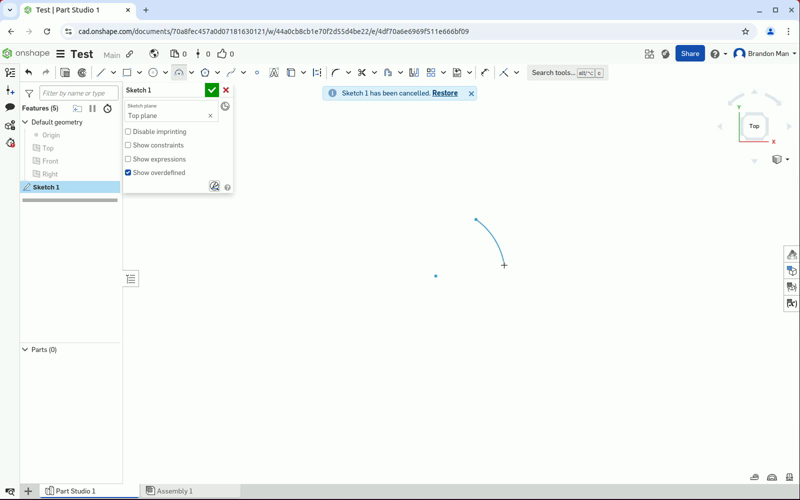
scroll(-6)
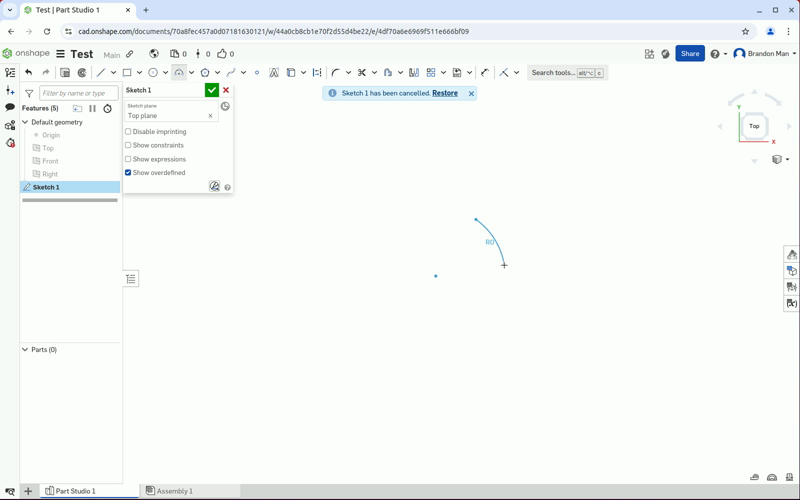
scroll(-6)
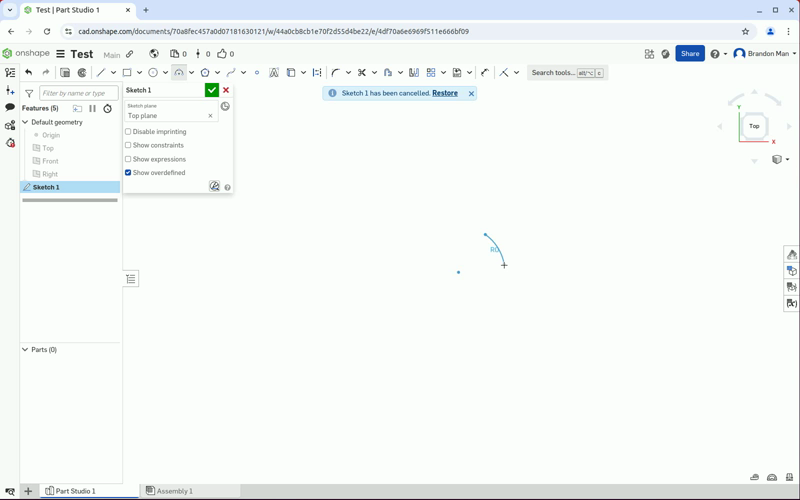
scroll(-6)
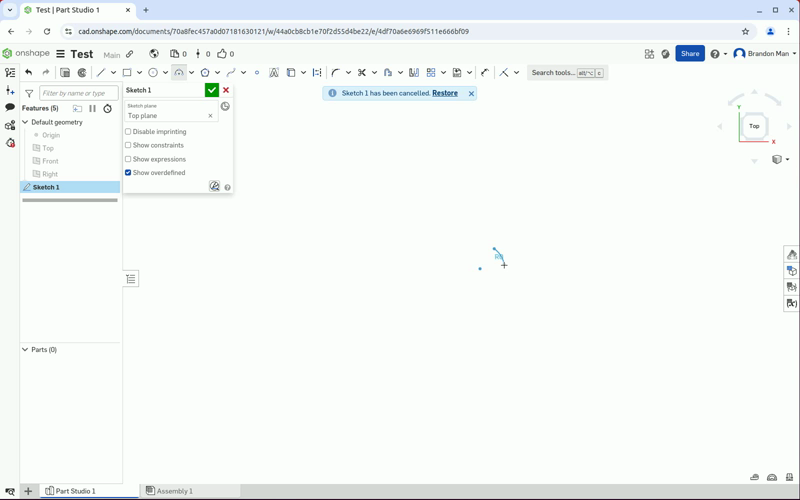
scroll(-6)
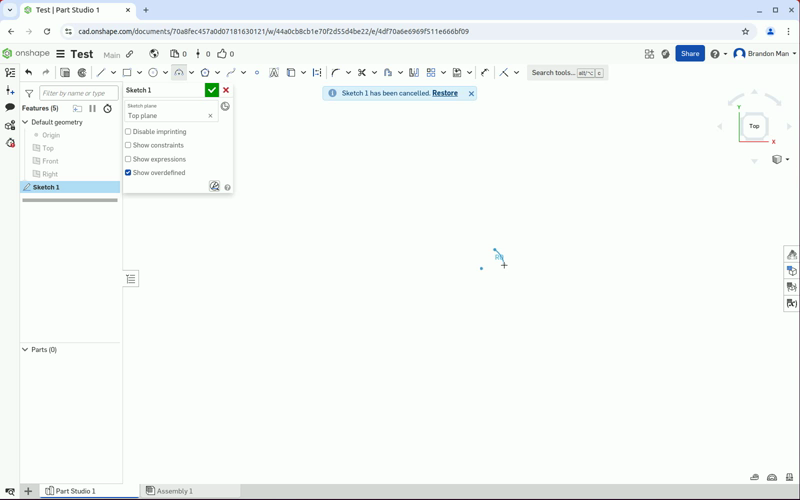
scroll(-6)
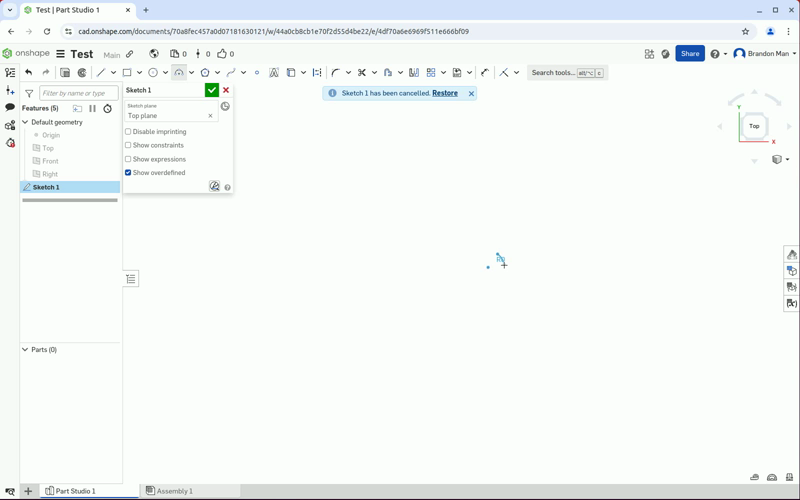
scroll(-6)
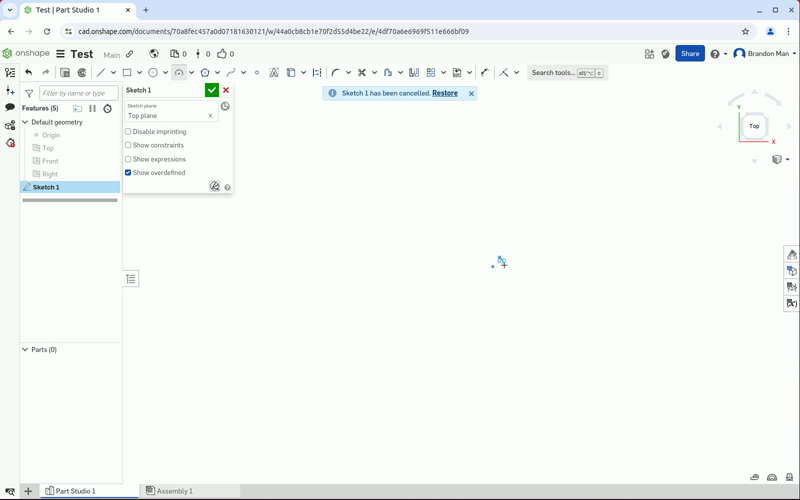
scroll(-6)
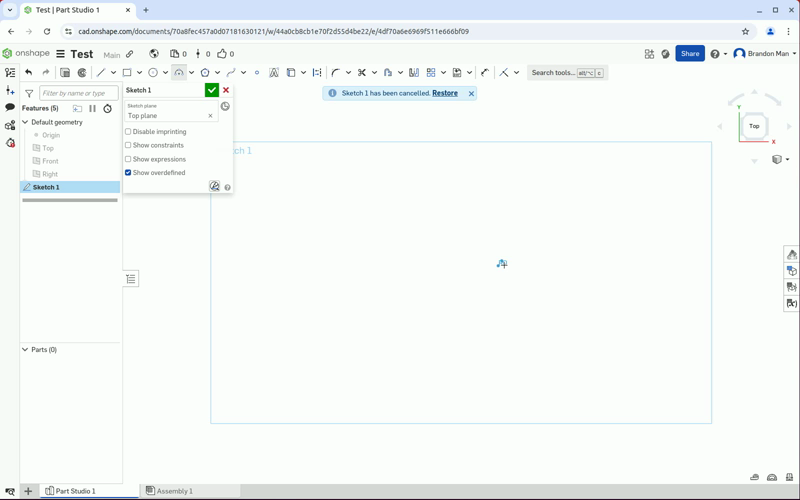
mouse_move(502, 262)
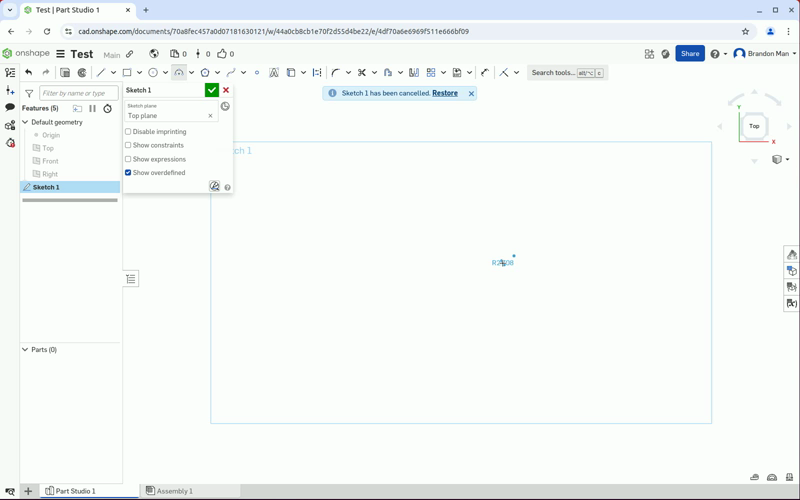
scroll(6)
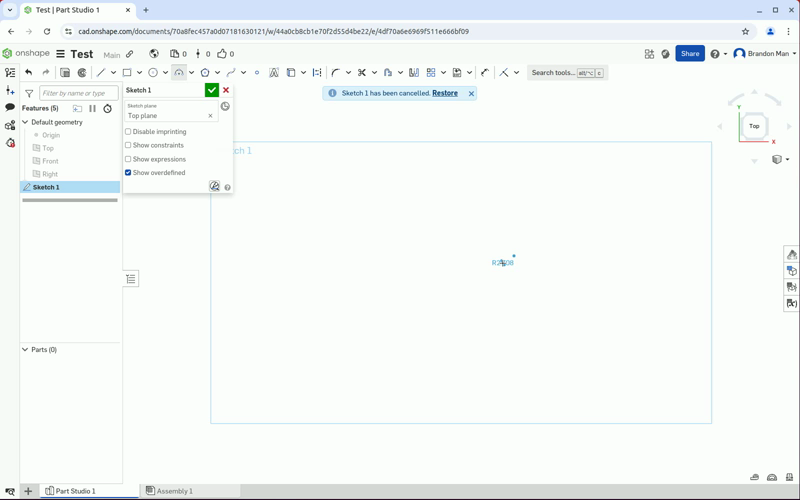
scroll(6)
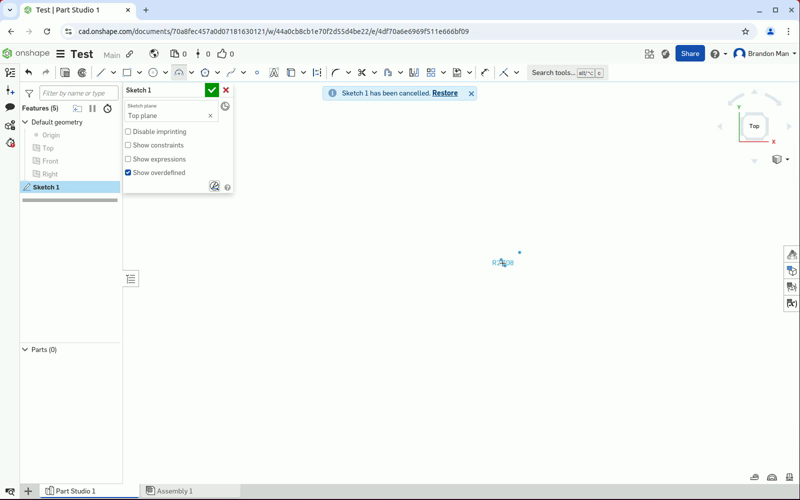
scroll(6)
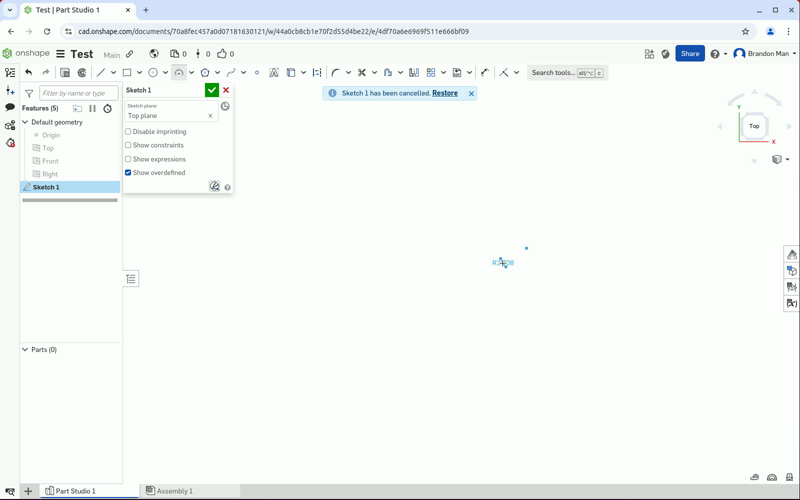
scroll(6)
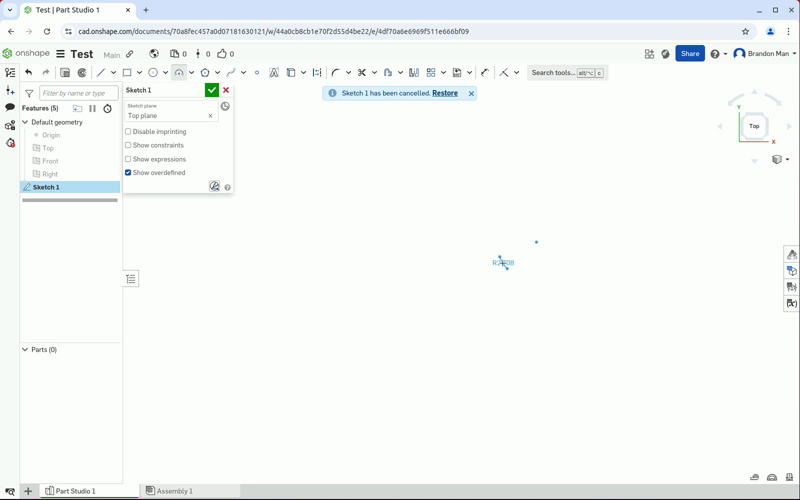
scroll(6)
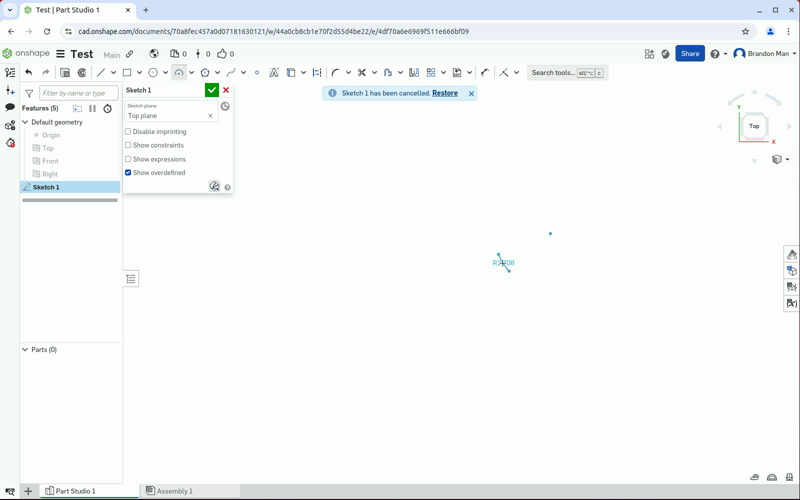
scroll(6)
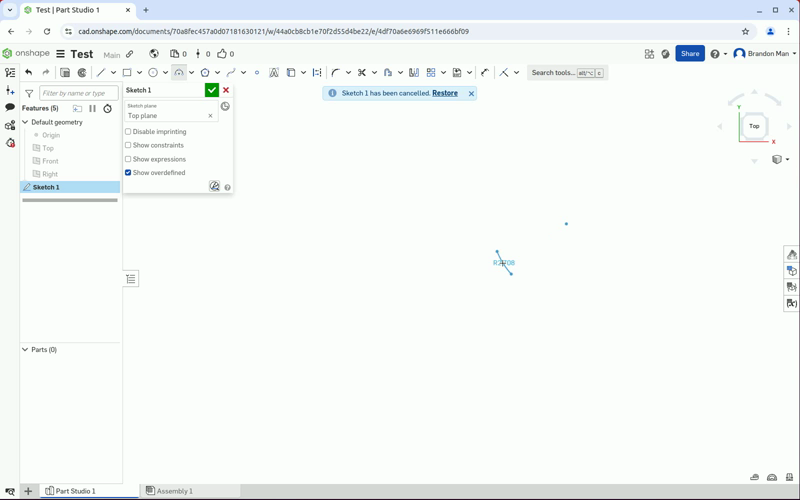
scroll(6)
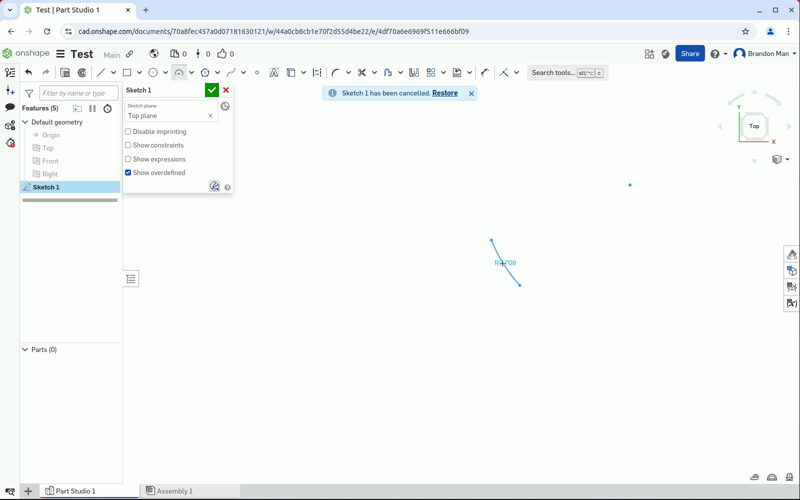
click(502, 262)
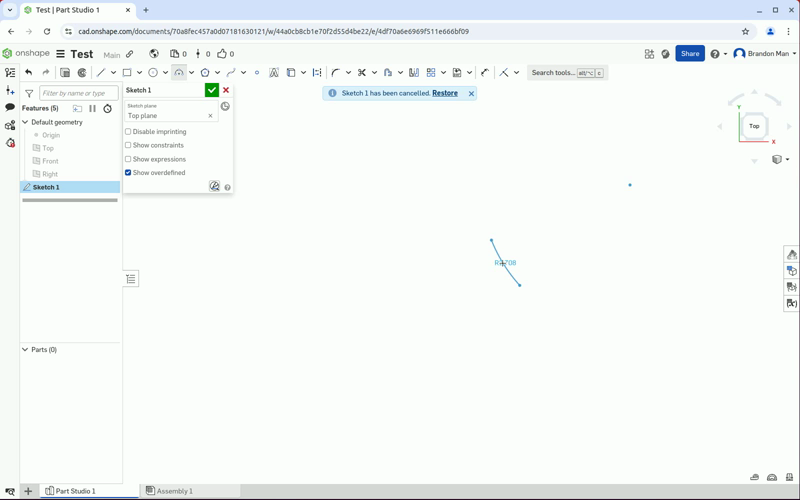
scroll(-6)
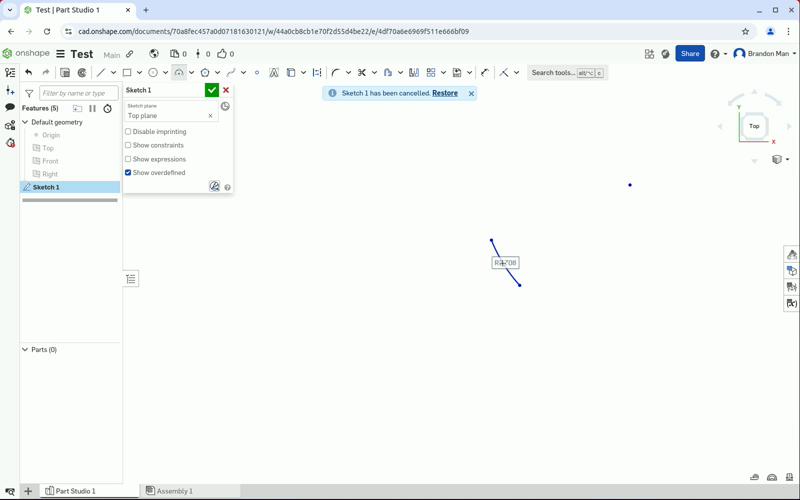
scroll(-6)
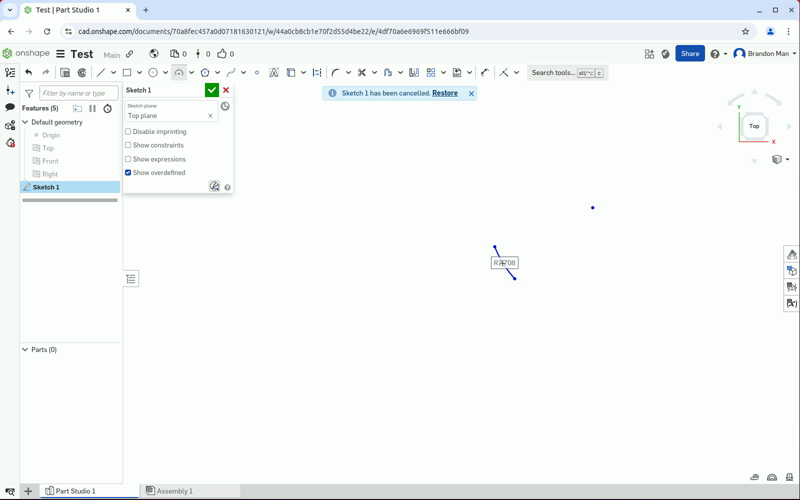
scroll(-6)
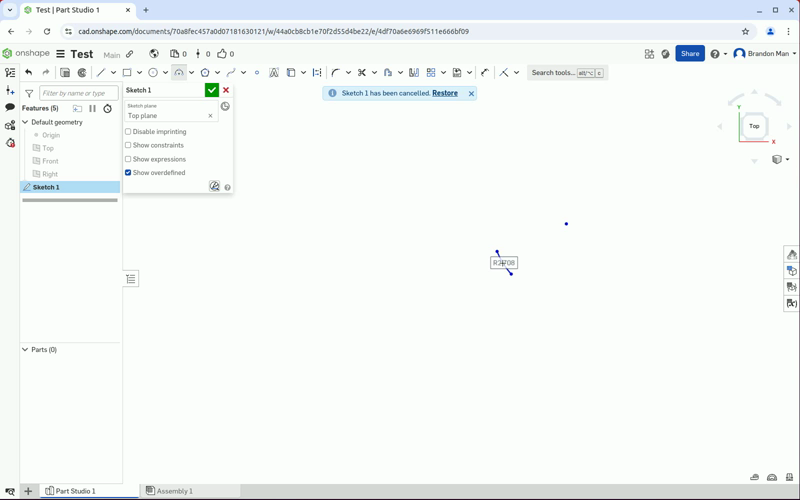
scroll(-6)
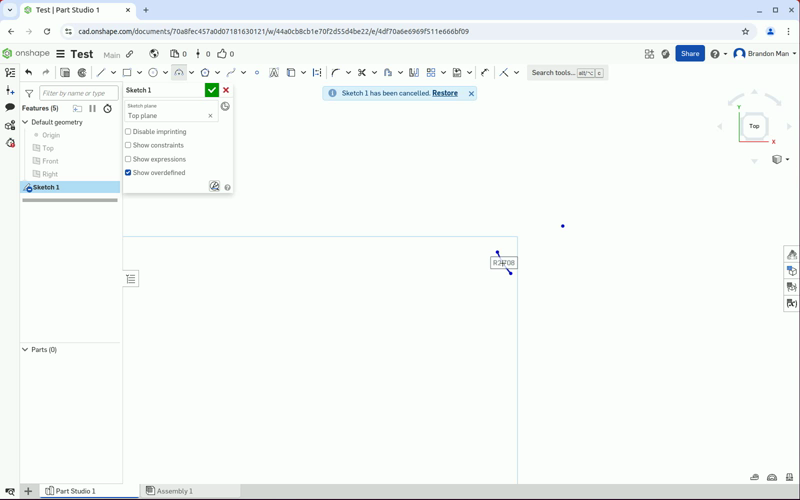
scroll(-6)
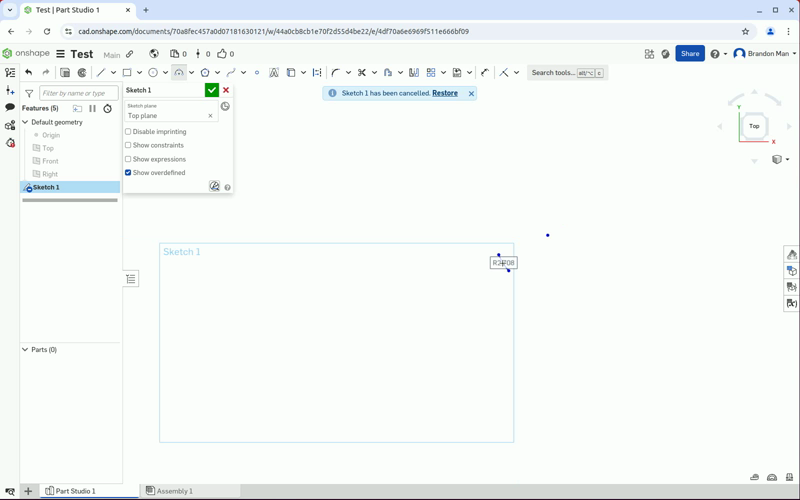
scroll(-6)
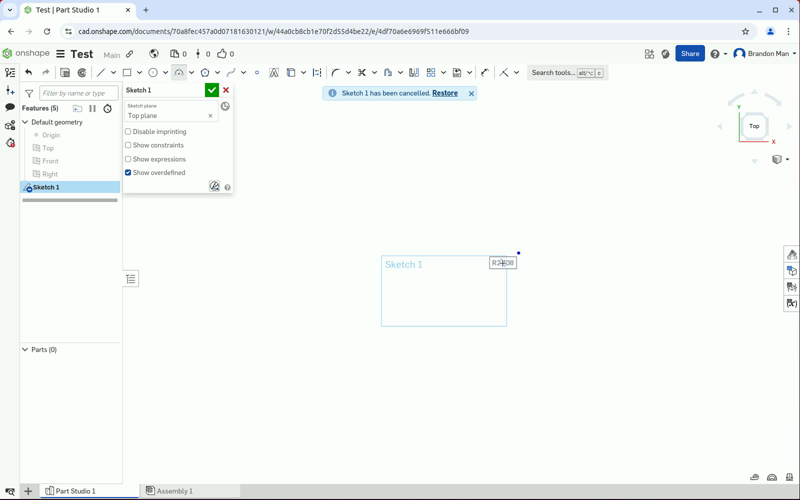
scroll(-6)
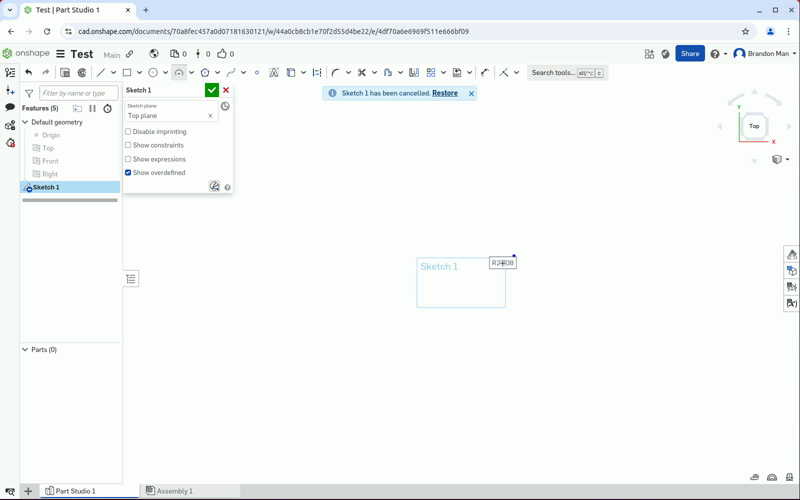
key_up(shift)
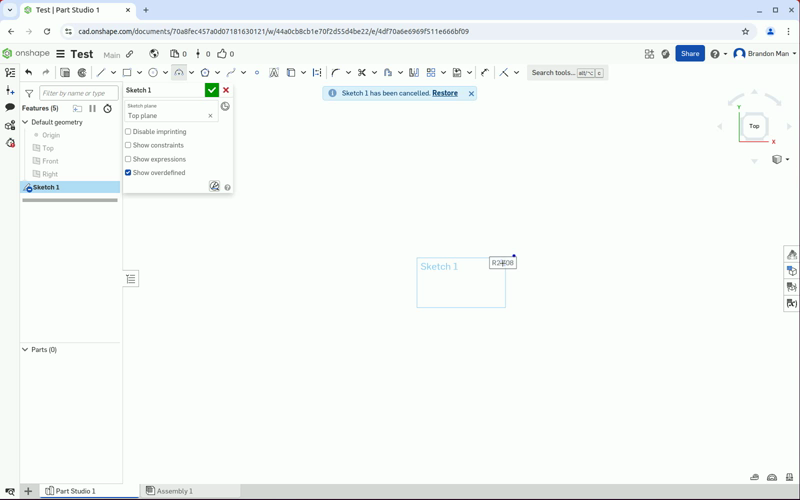
key(esc)
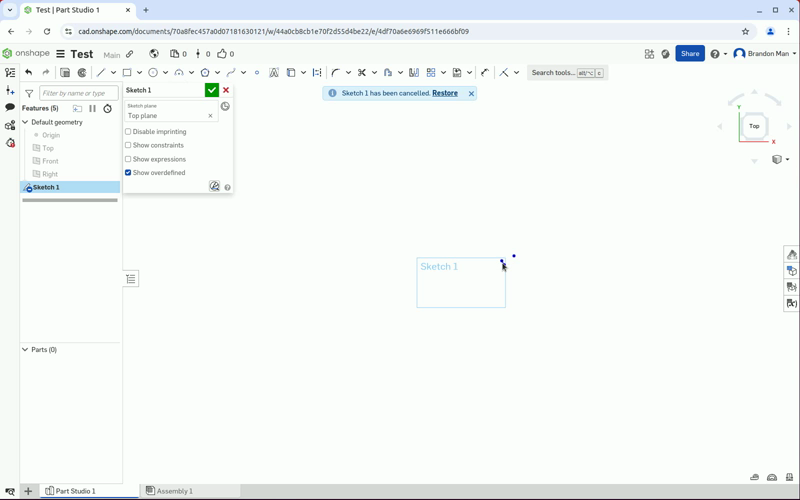
key(l)
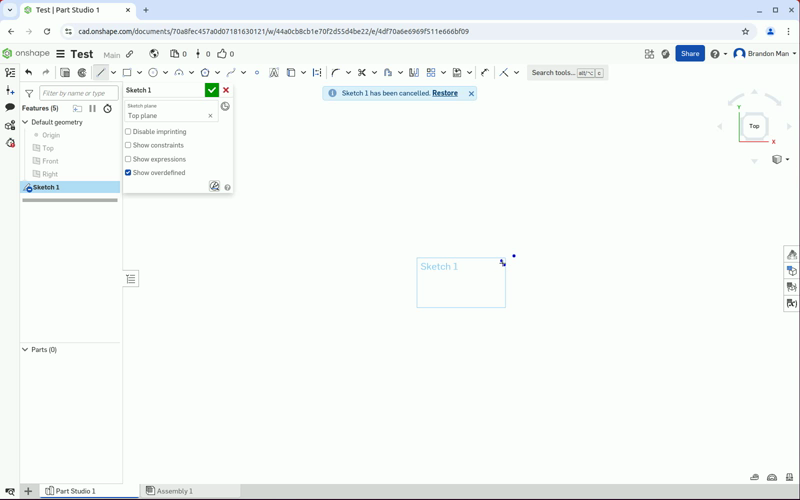
mouse_move(504, 264)
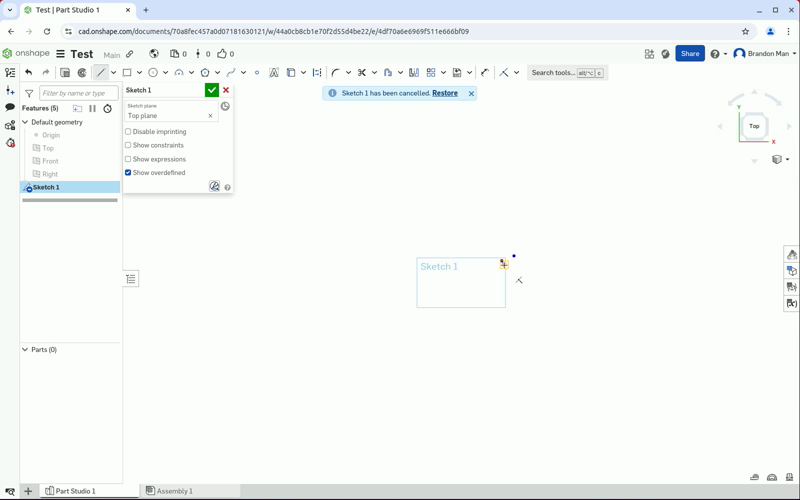
scroll(6)
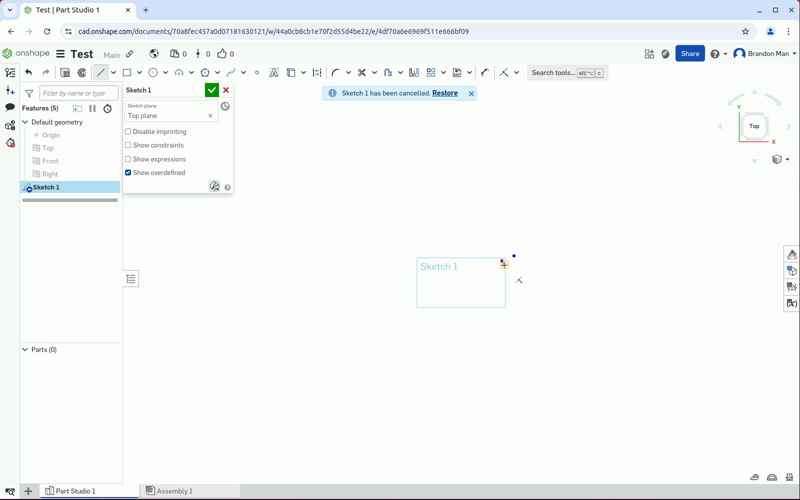
scroll(6)
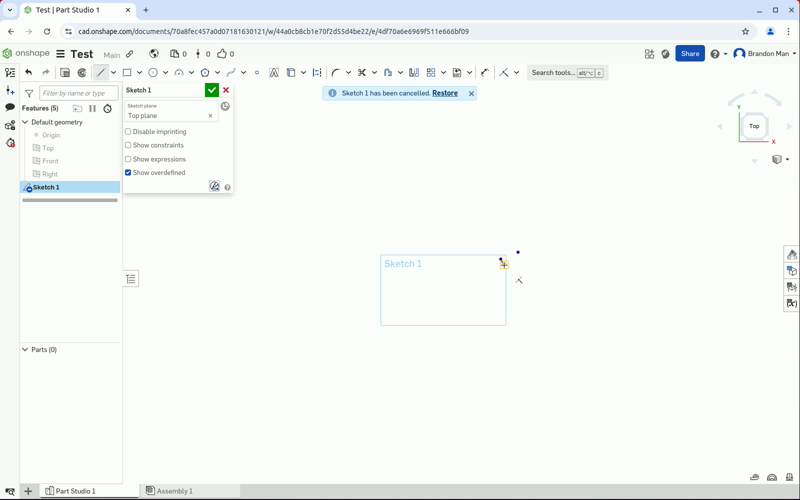
scroll(6)
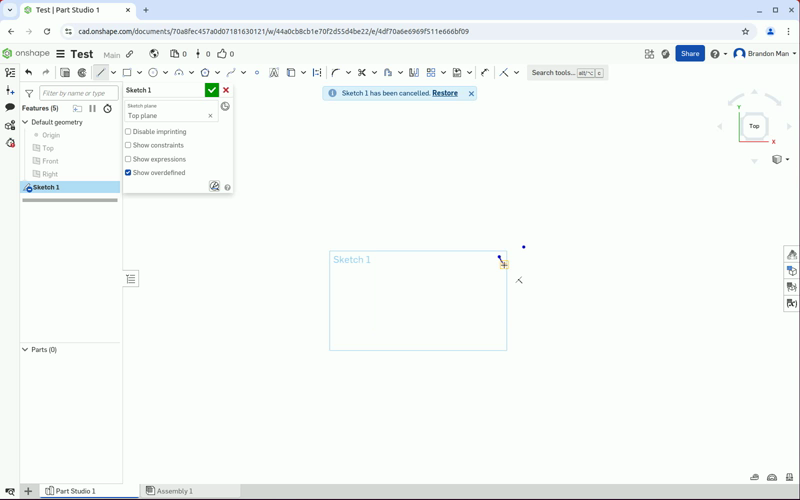
scroll(6)
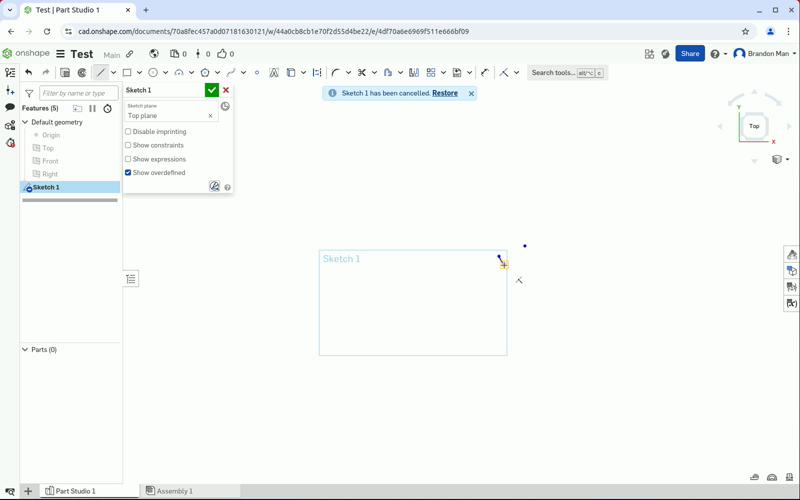
scroll(6)
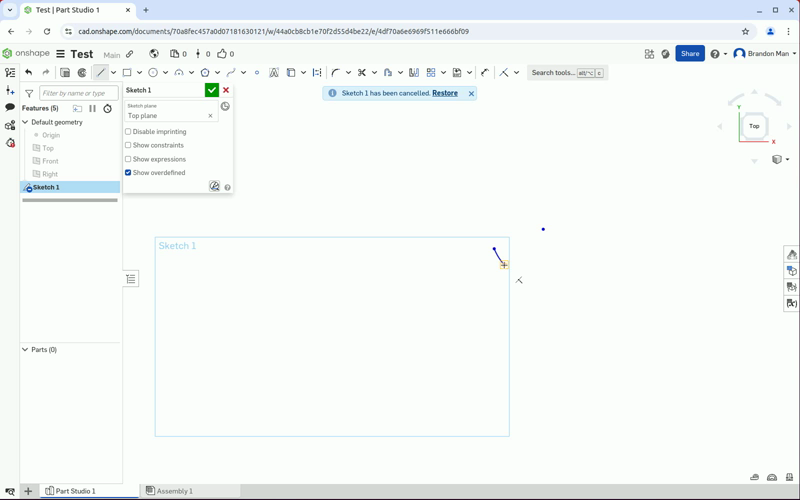
scroll(6)
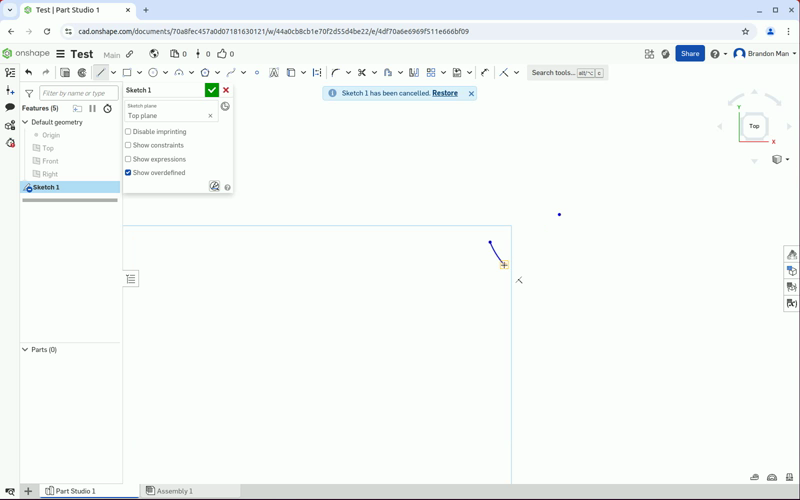
scroll(6)
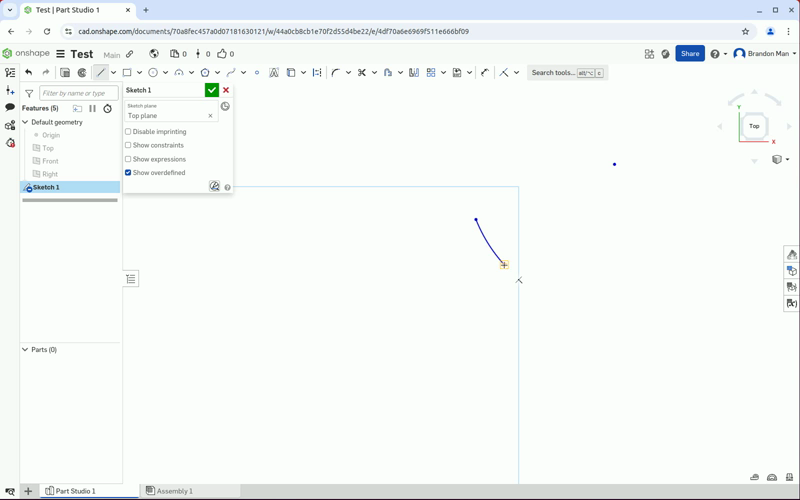
click(504, 264)
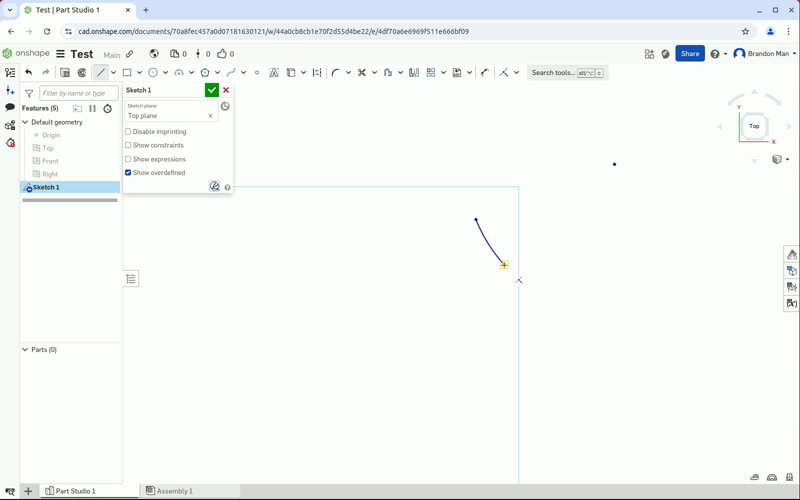
scroll(-6)
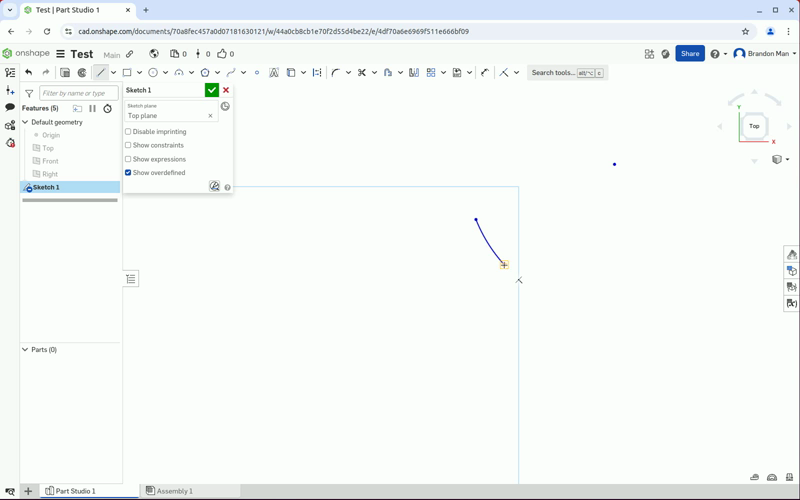
scroll(-6)
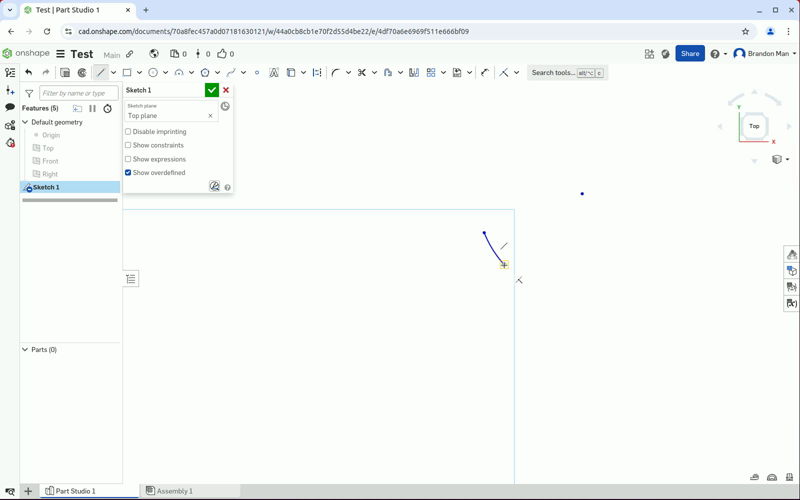
scroll(-6)
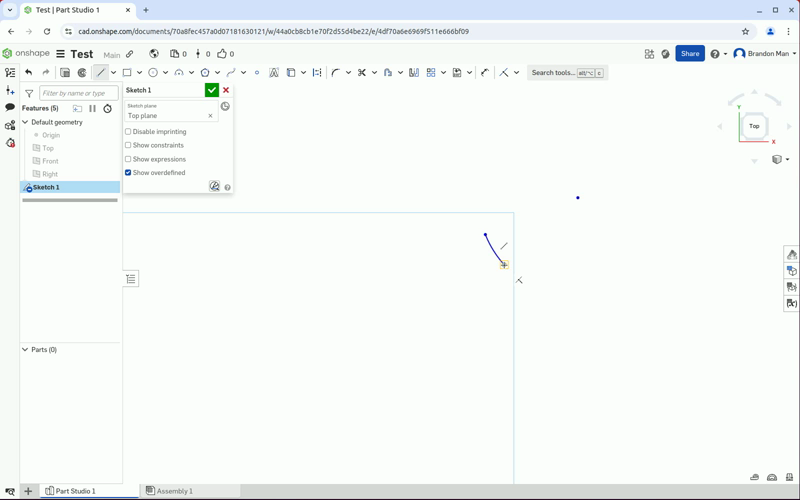
scroll(-6)
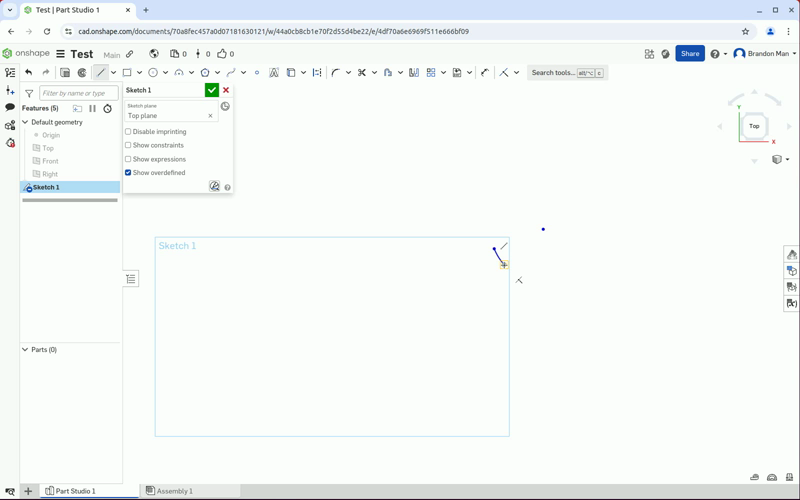
scroll(-6)
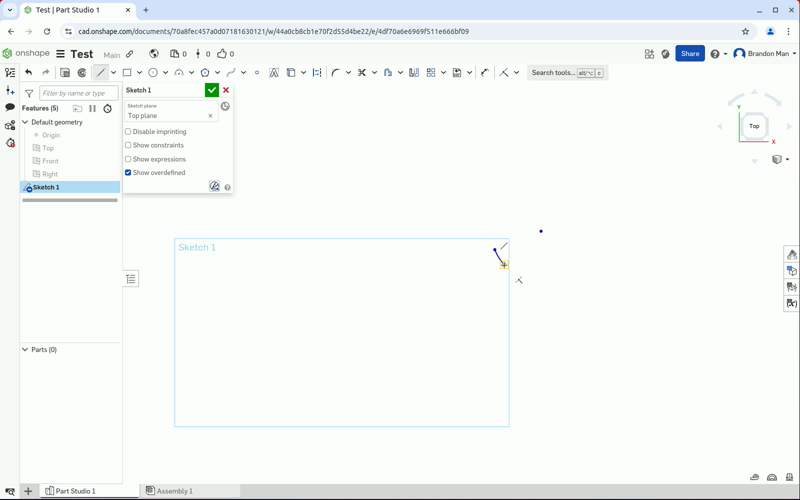
scroll(-6)
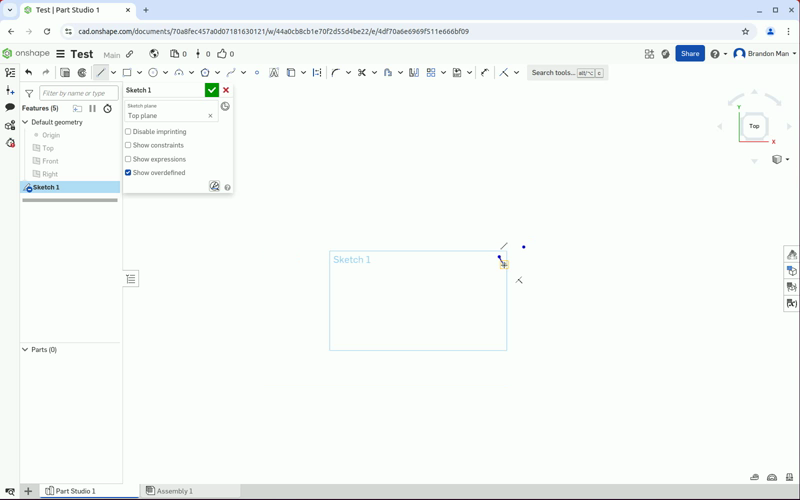
scroll(-6)
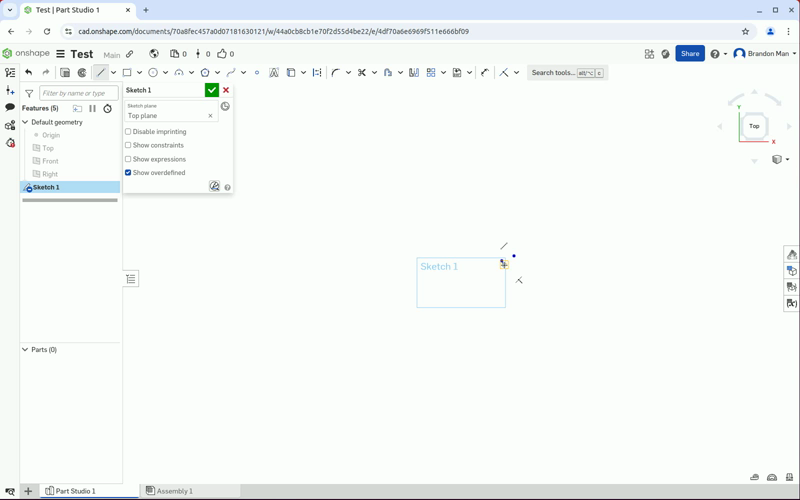
key_down(shift)
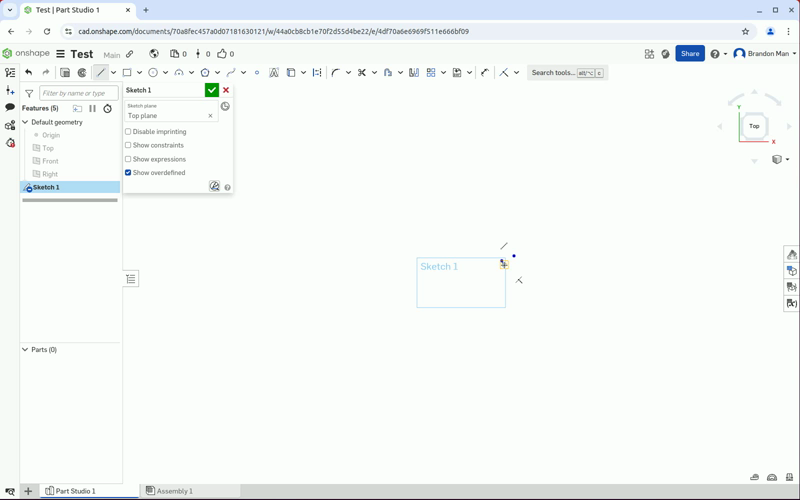
mouse_move(534, 264)
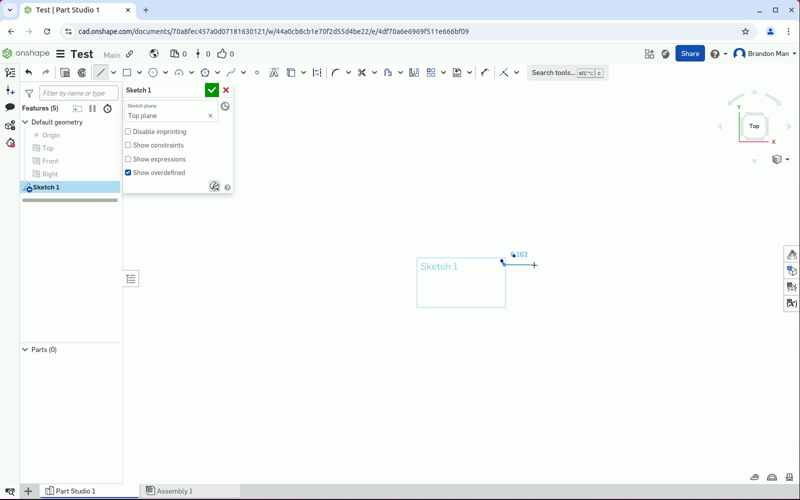
mouse_move(520, 255)
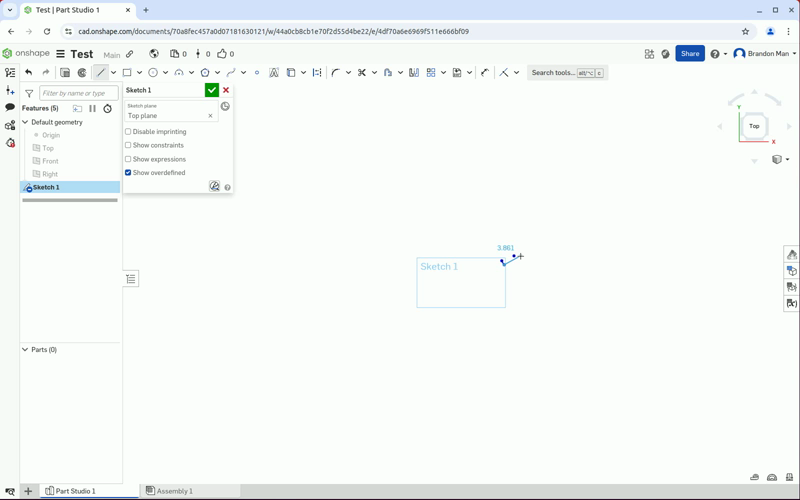
click(520, 255)
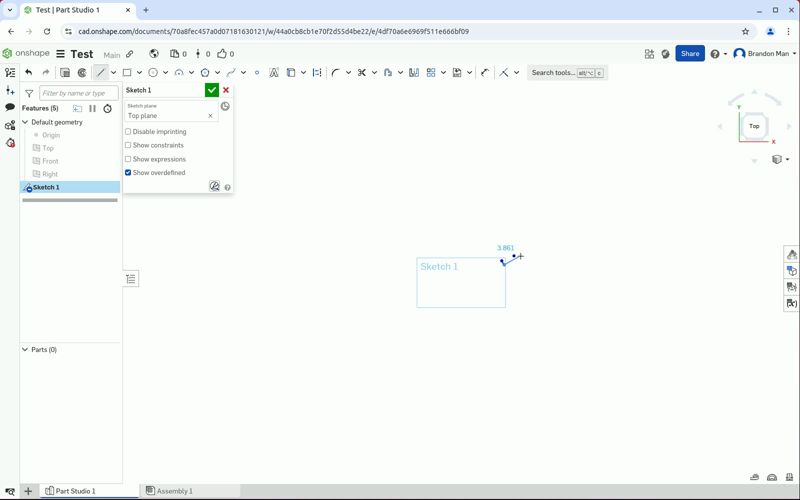
key_up(shift)
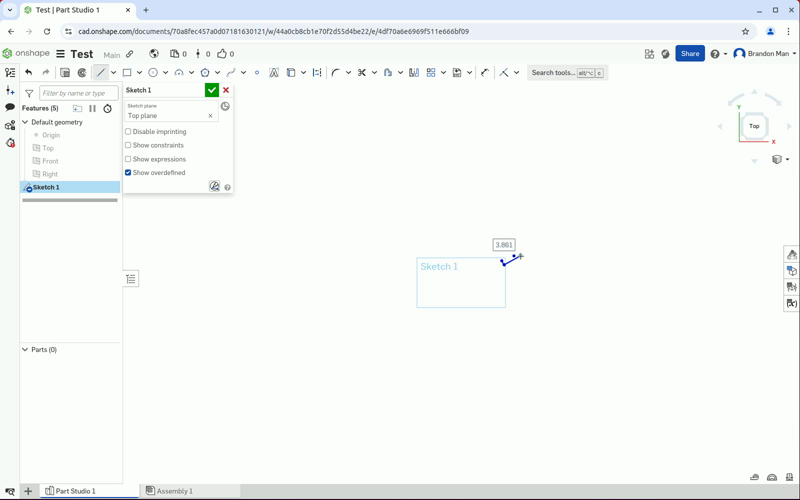
key(esc)
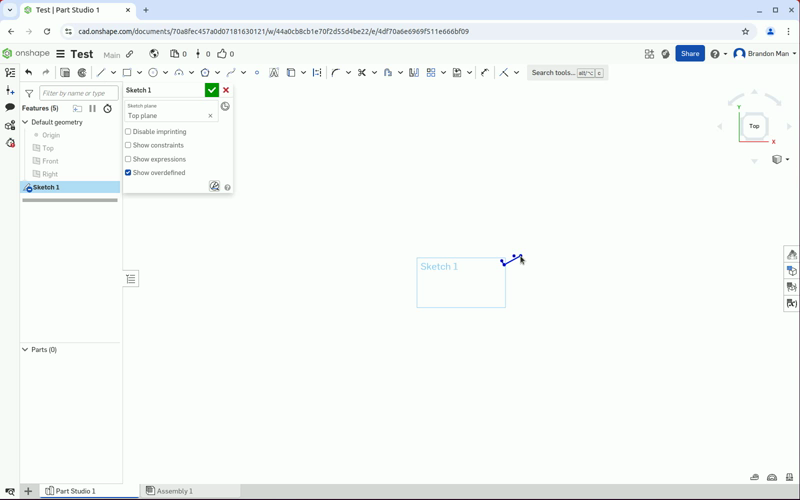
key(a)
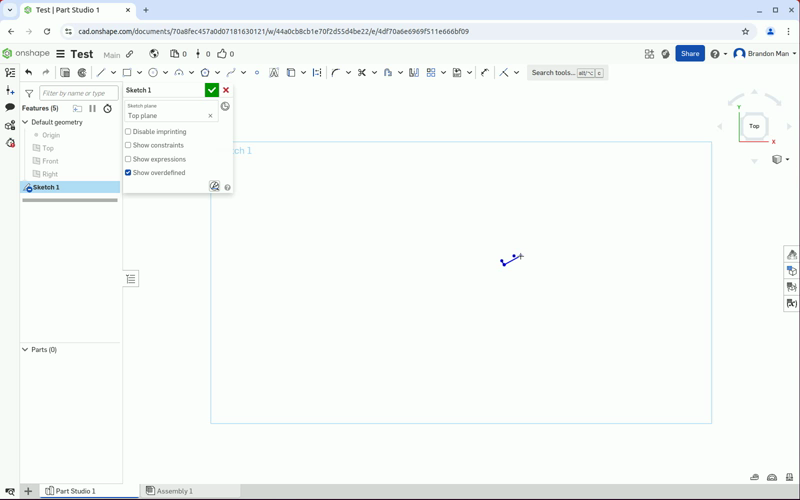
mouse_move(520, 255)
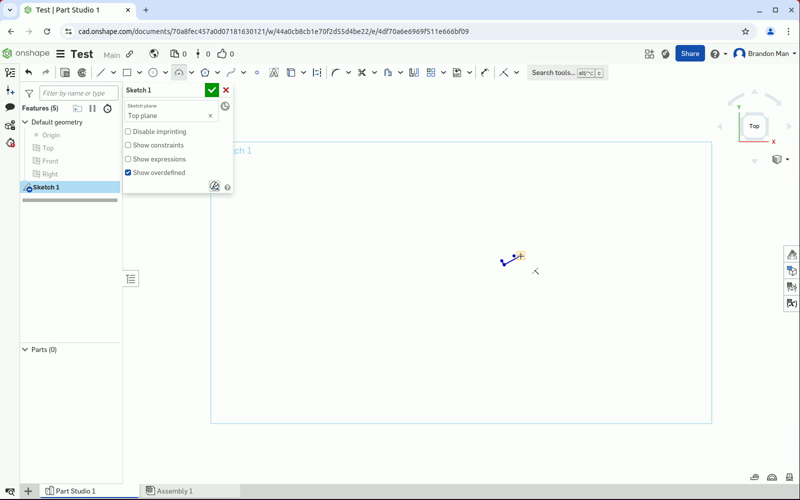
click(520, 255)
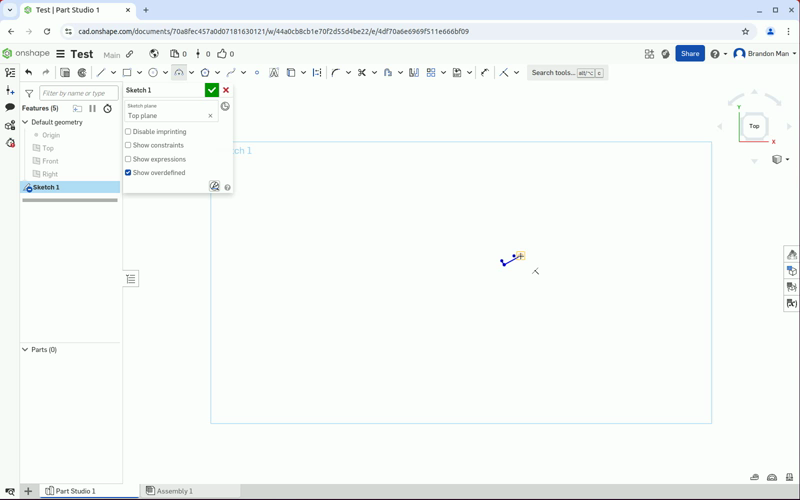
key_down(shift)
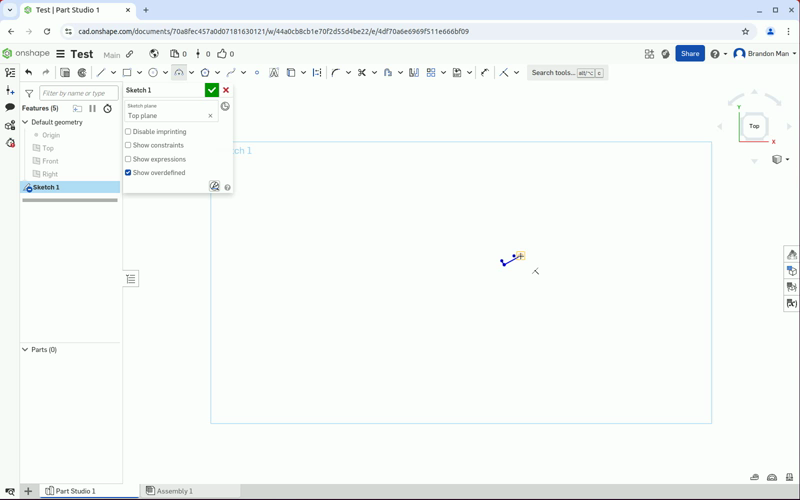
mouse_move(519, 252)
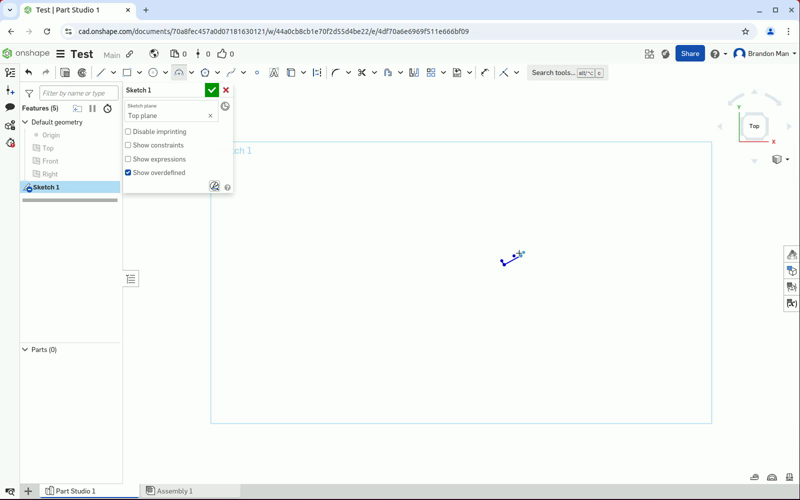
scroll(6)
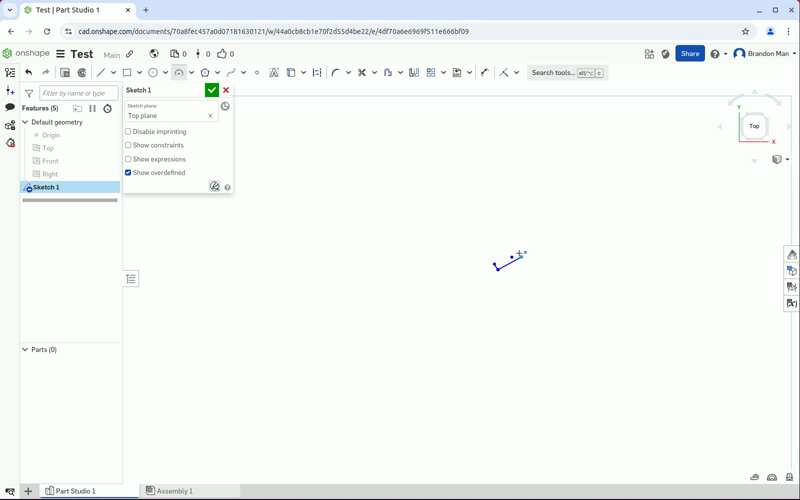
scroll(6)
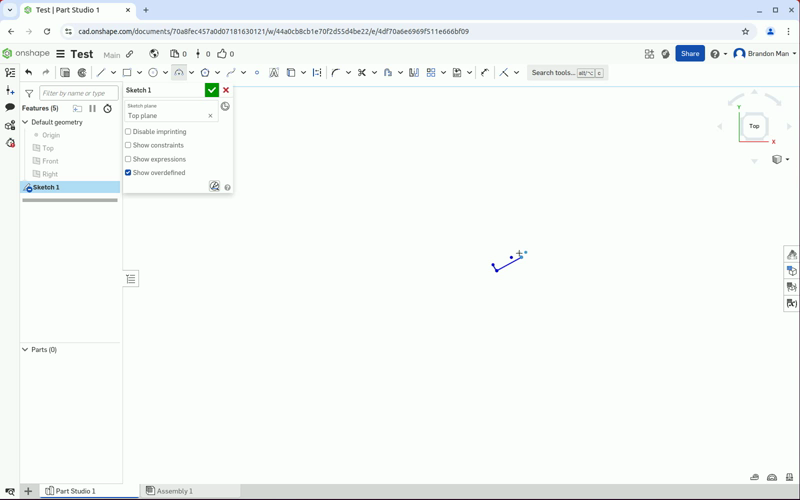
scroll(6)
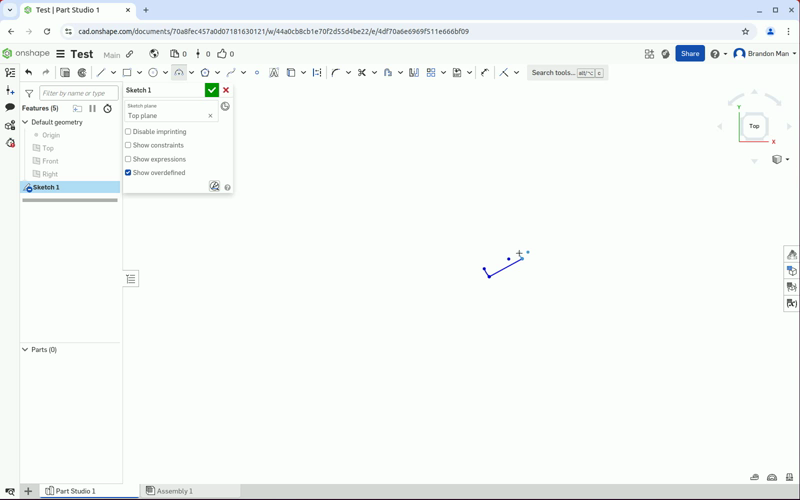
scroll(6)
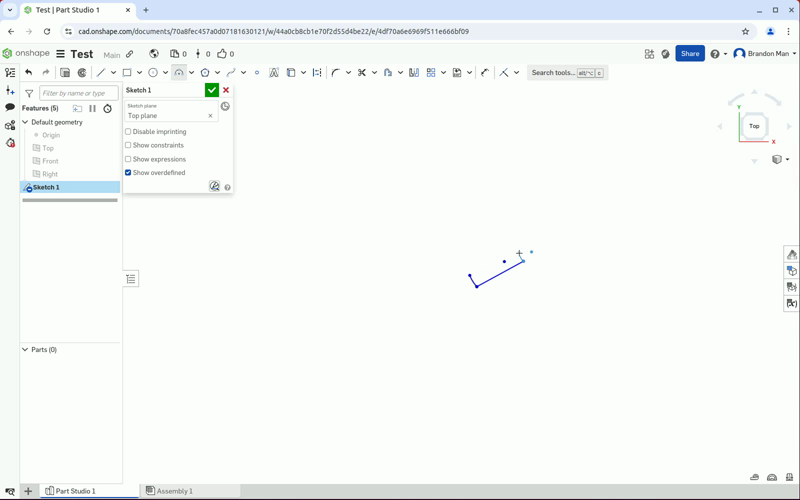
scroll(6)
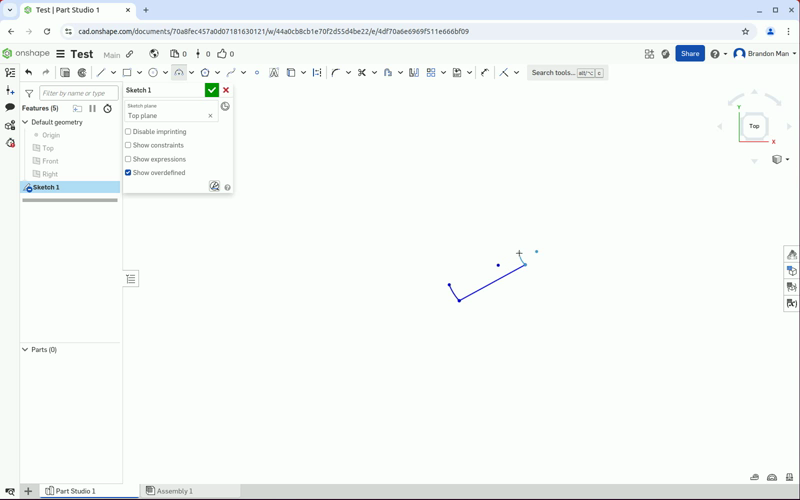
scroll(6)
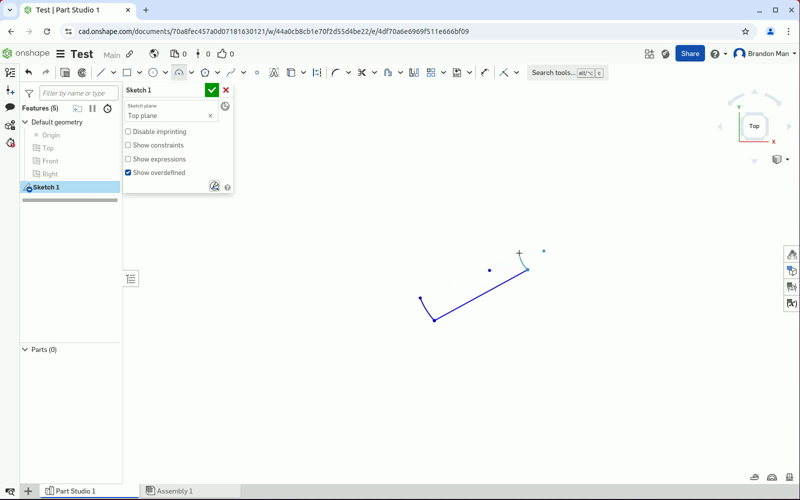
scroll(6)
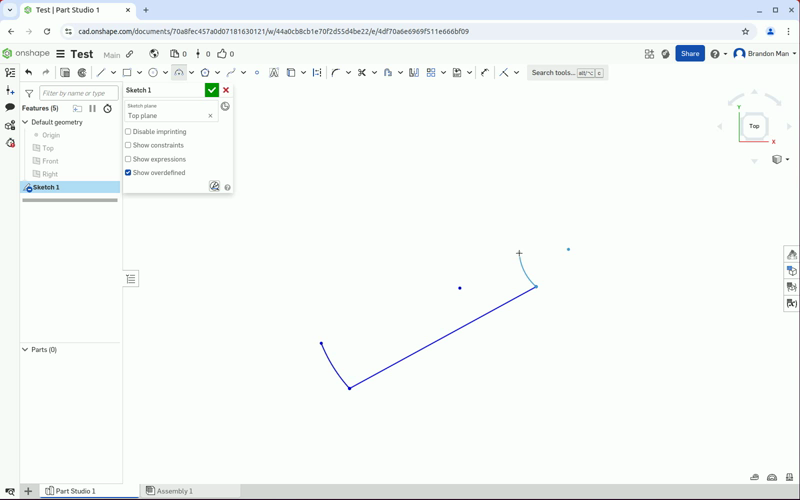
click(519, 252)
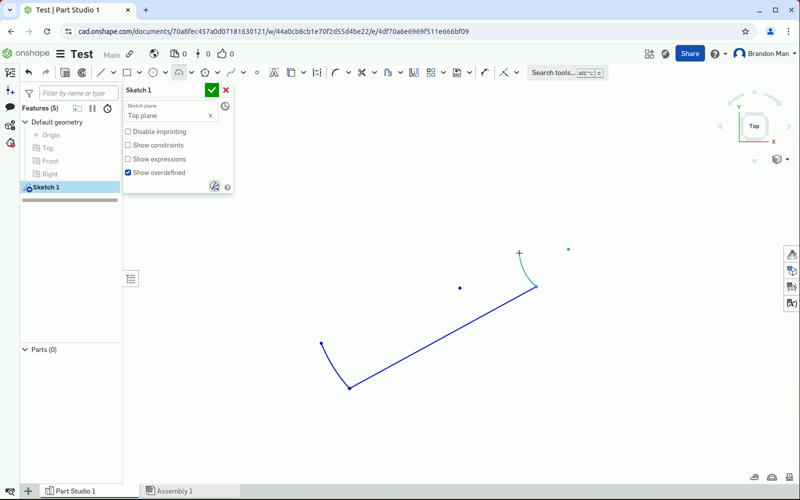
scroll(-6)
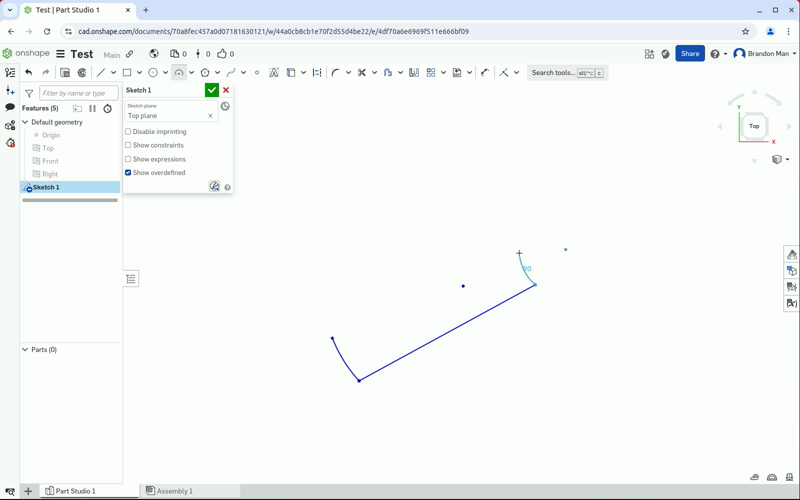
scroll(-6)
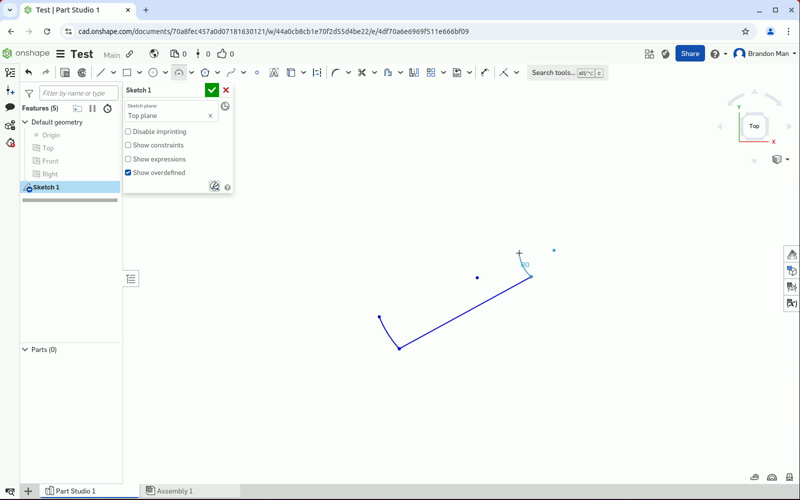
scroll(-6)
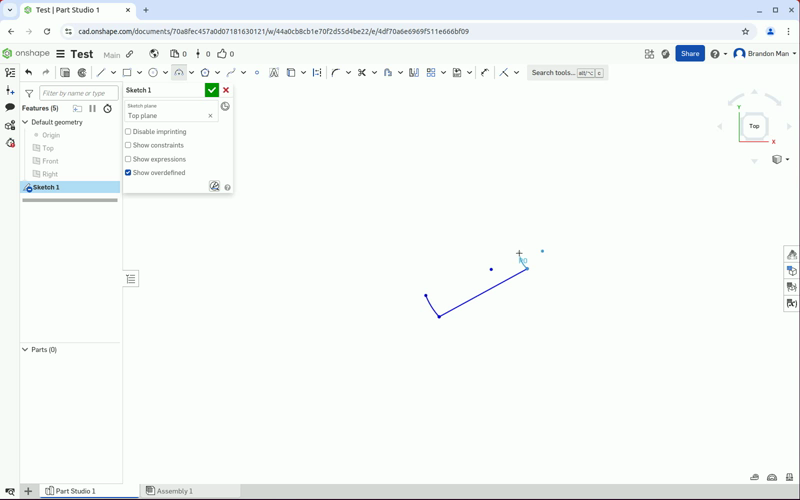
scroll(-6)
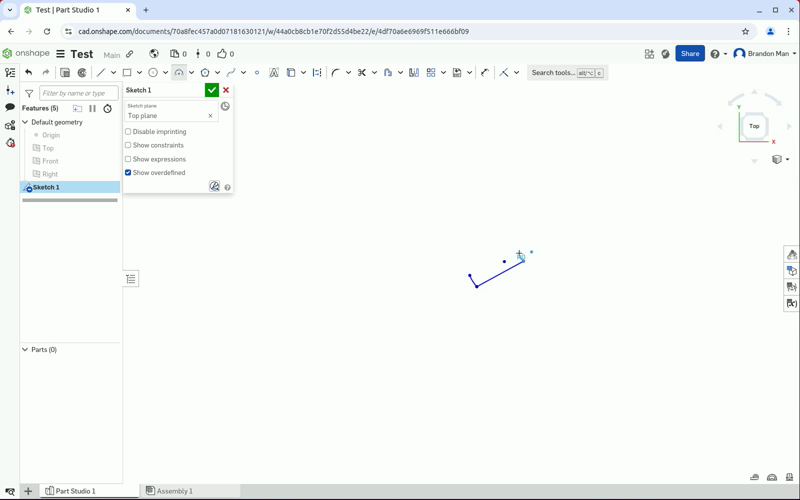
scroll(-6)
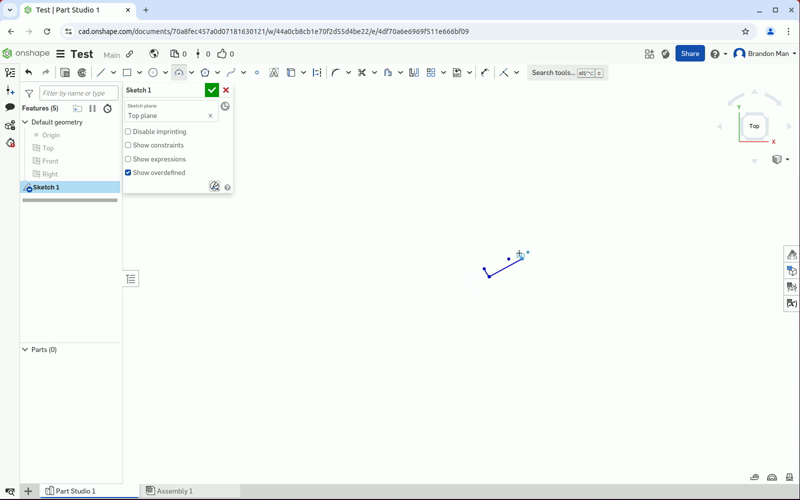
scroll(-6)
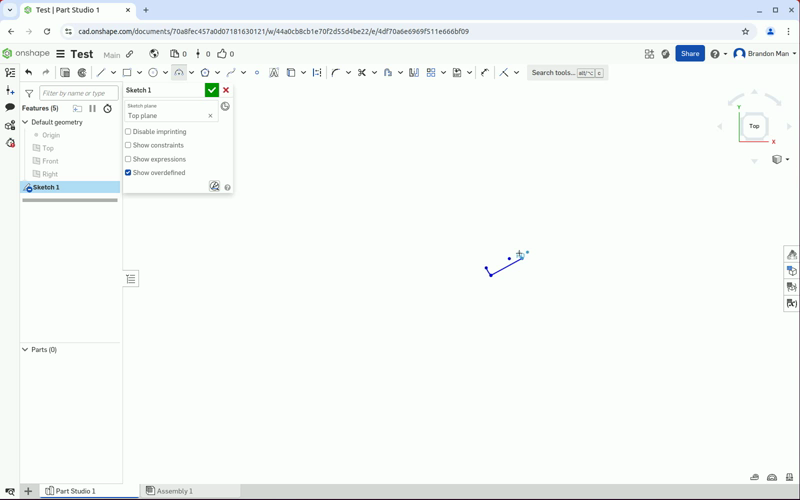
scroll(-6)
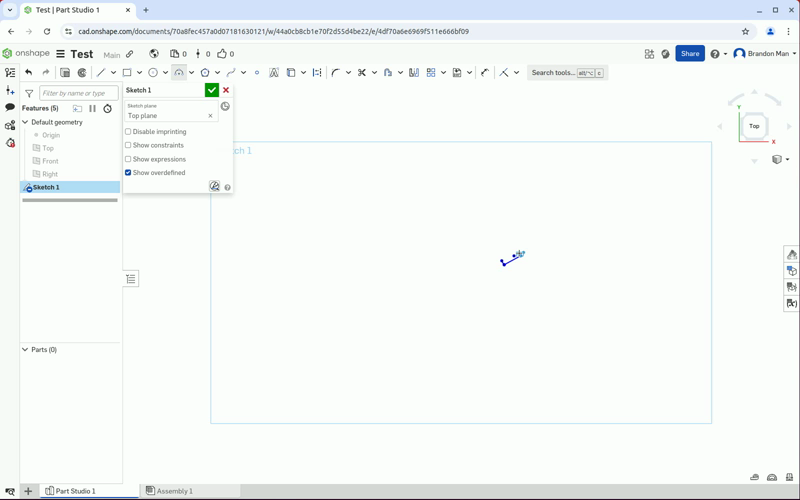
mouse_move(519, 254)
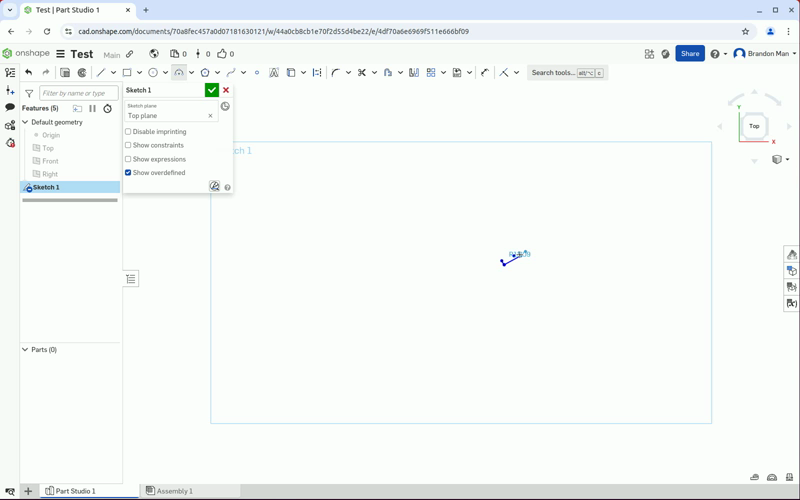
scroll(6)
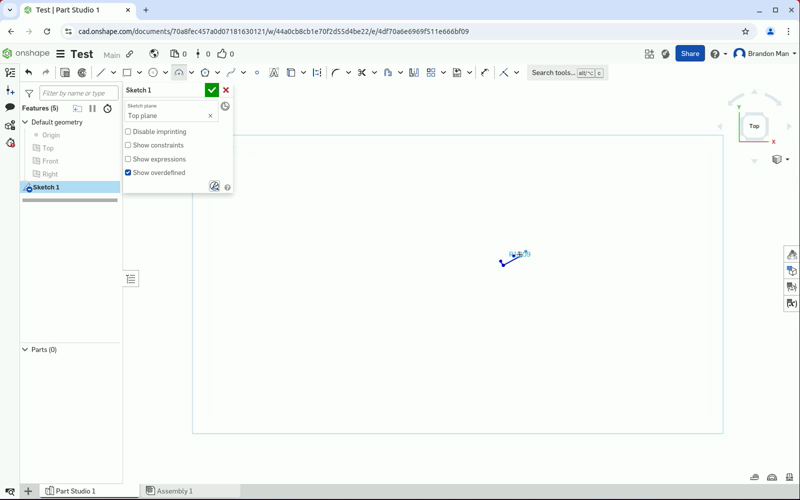
scroll(6)
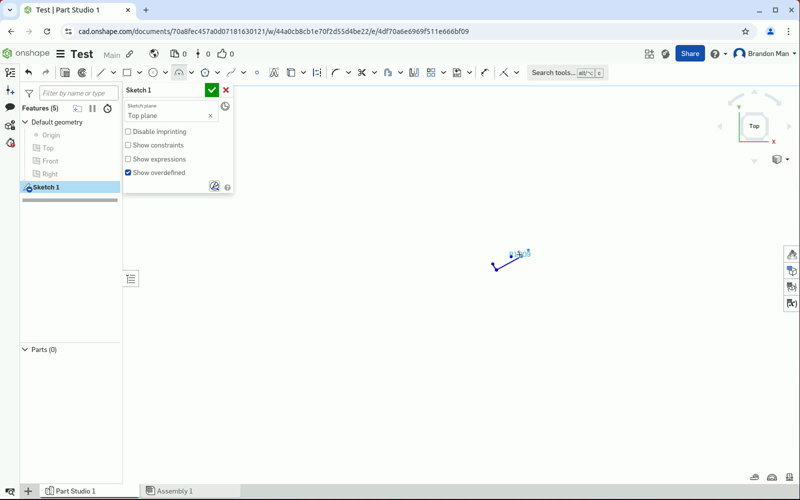
scroll(6)
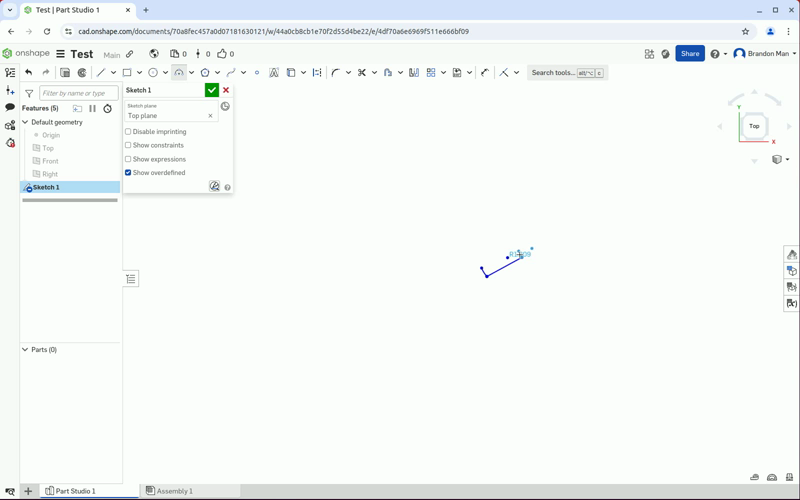
scroll(6)
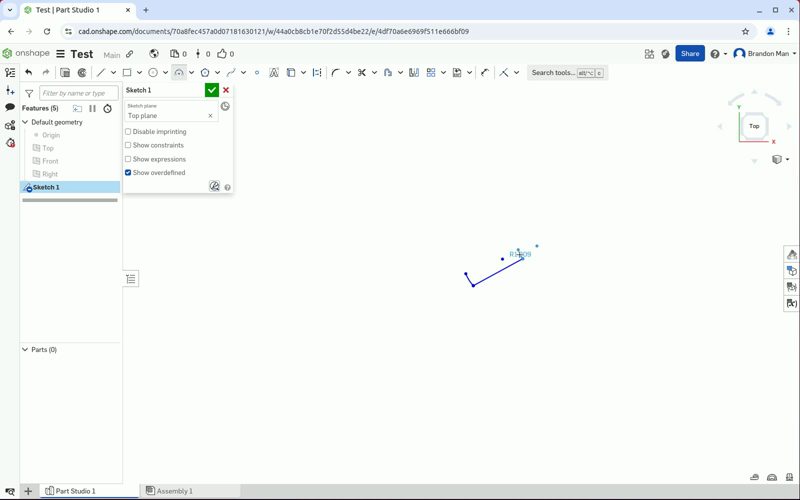
scroll(6)
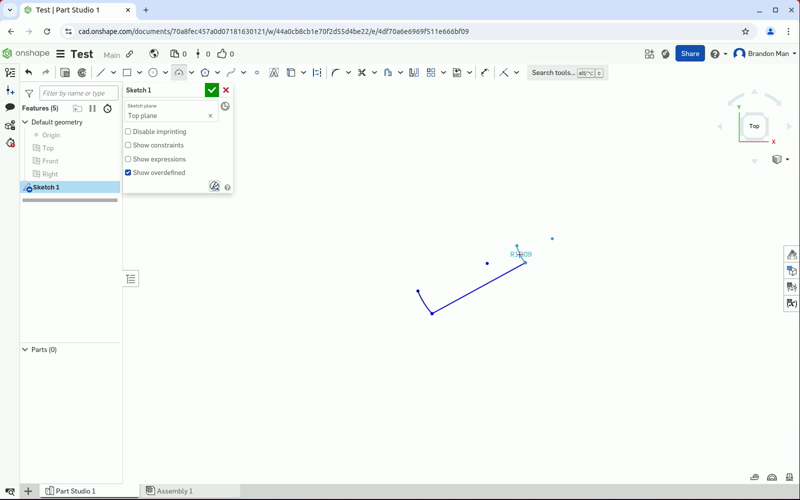
scroll(6)
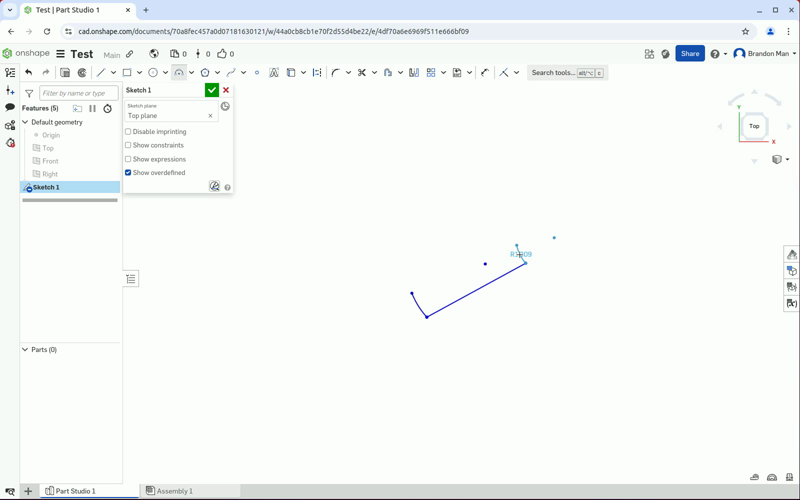
scroll(6)
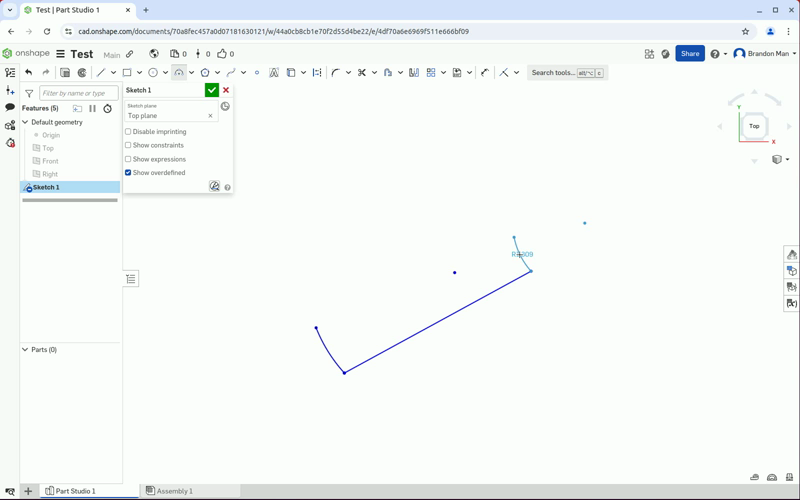
click(519, 254)
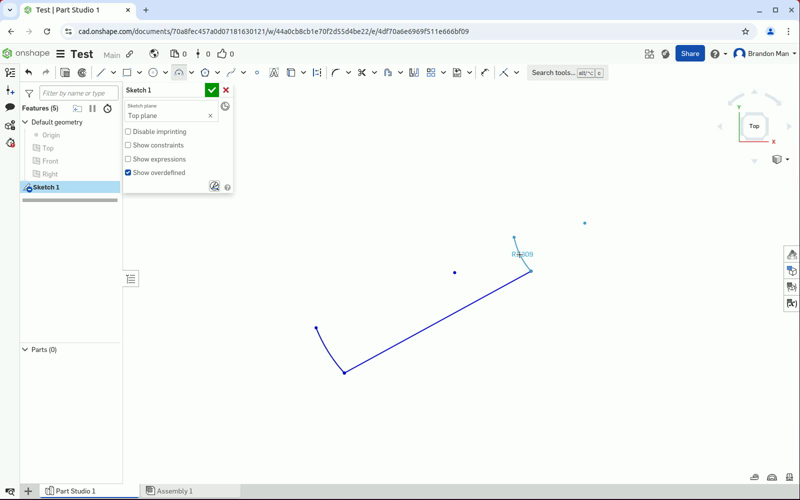
scroll(-6)
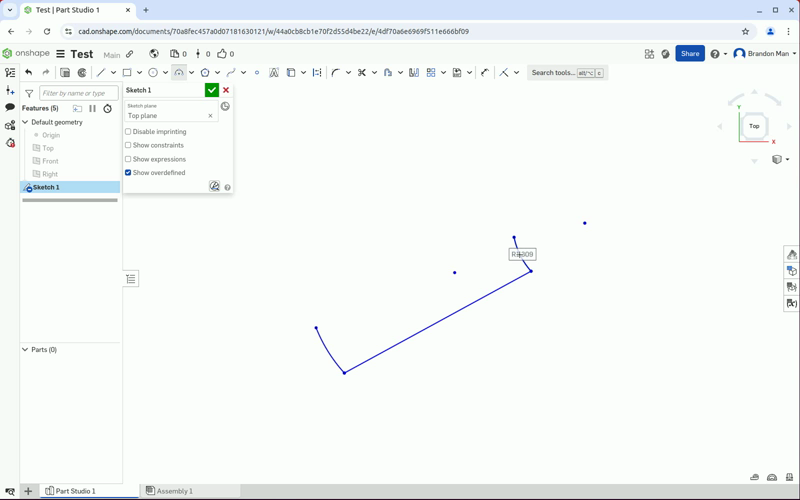
scroll(-6)
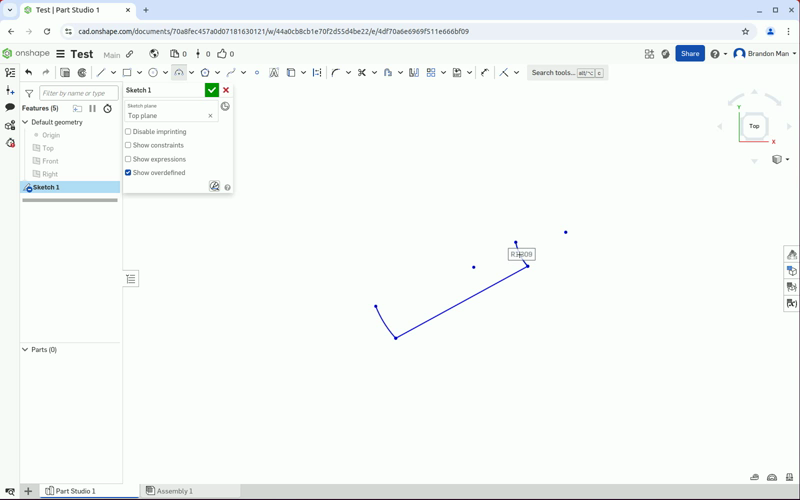
scroll(-6)
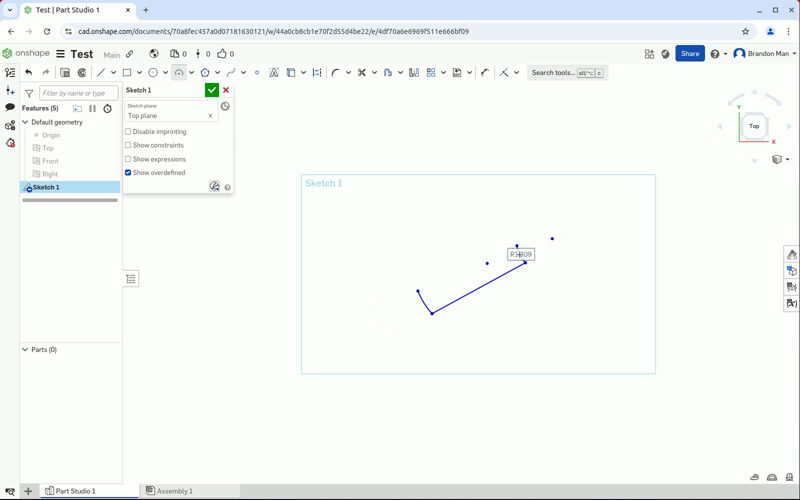
scroll(-6)
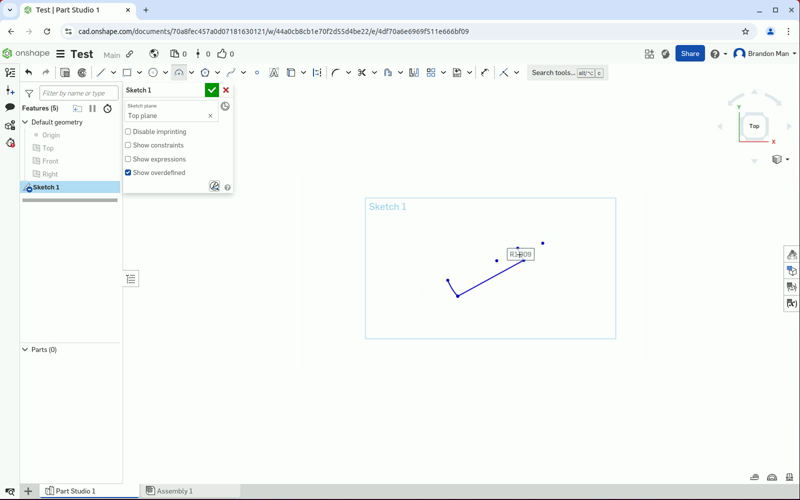
scroll(-6)
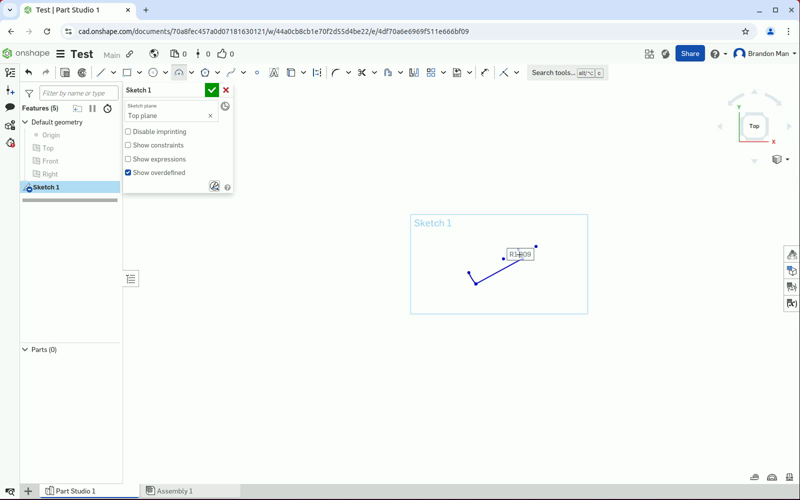
scroll(-6)
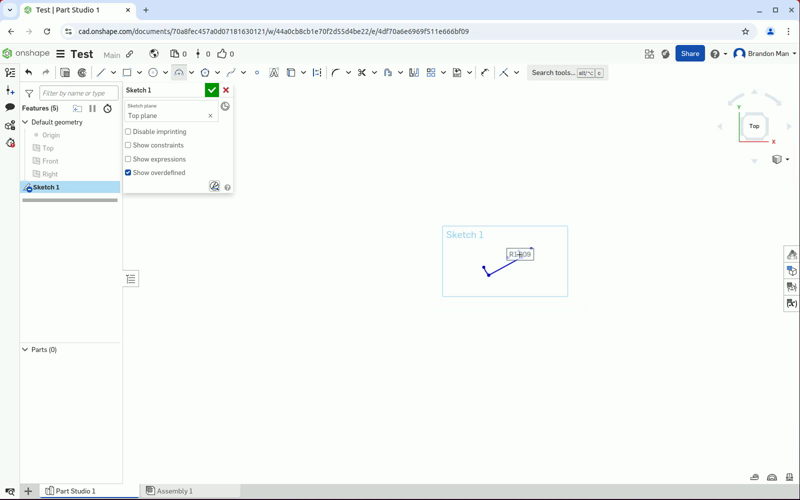
scroll(-6)
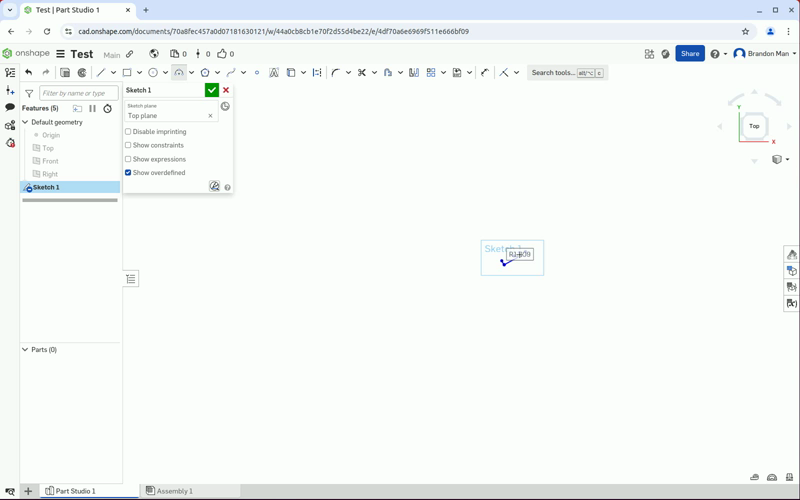
key_up(shift)
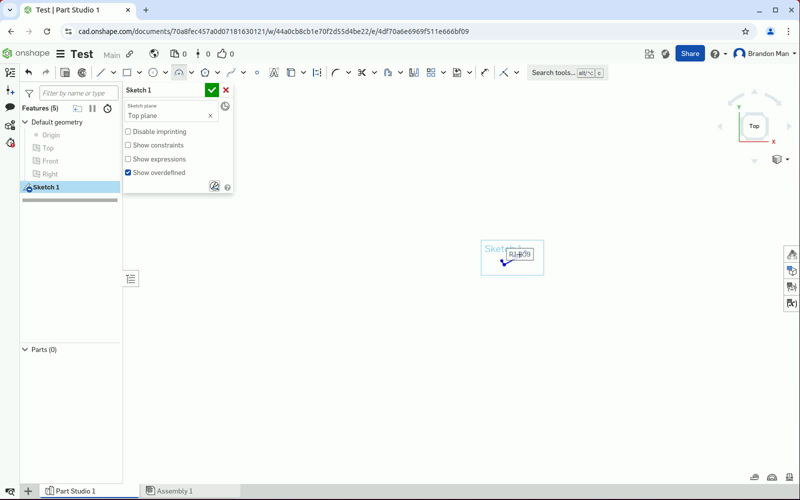
mouse_move(519, 252)
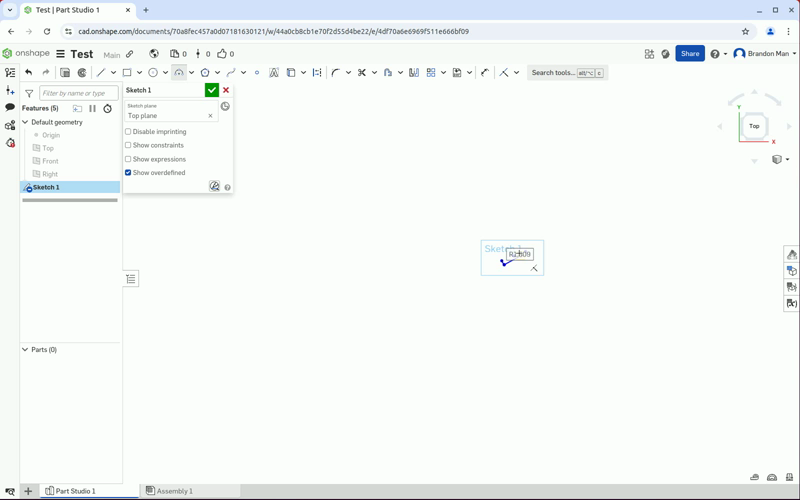
scroll(6)
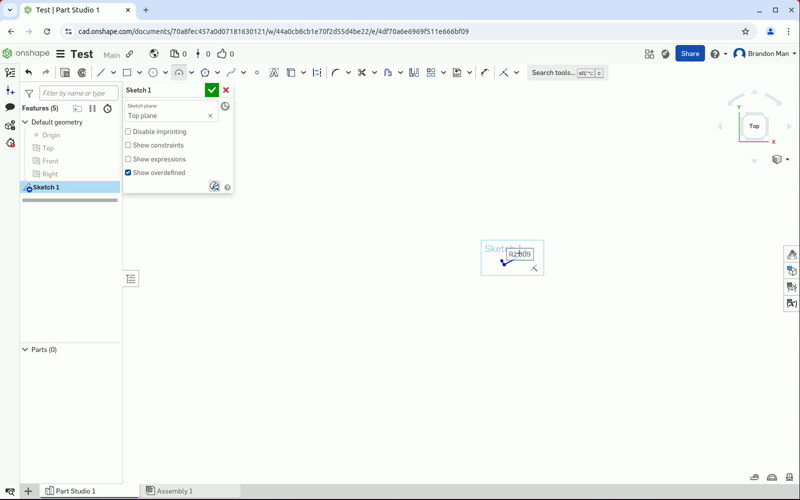
scroll(6)
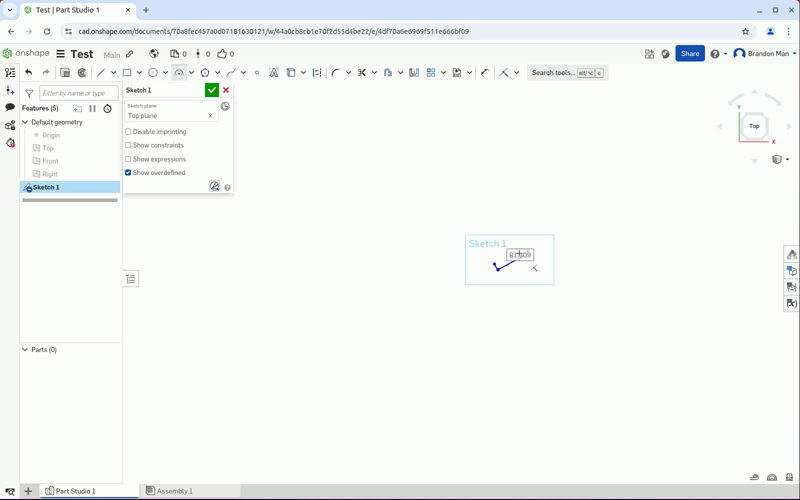
scroll(6)
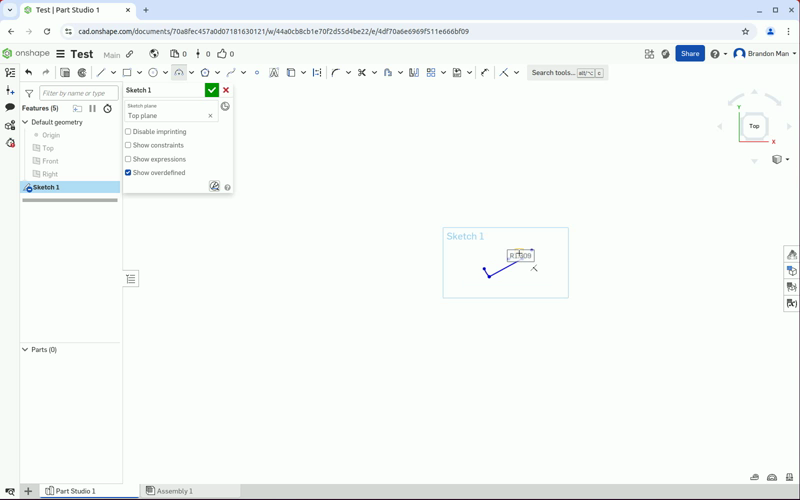
scroll(6)
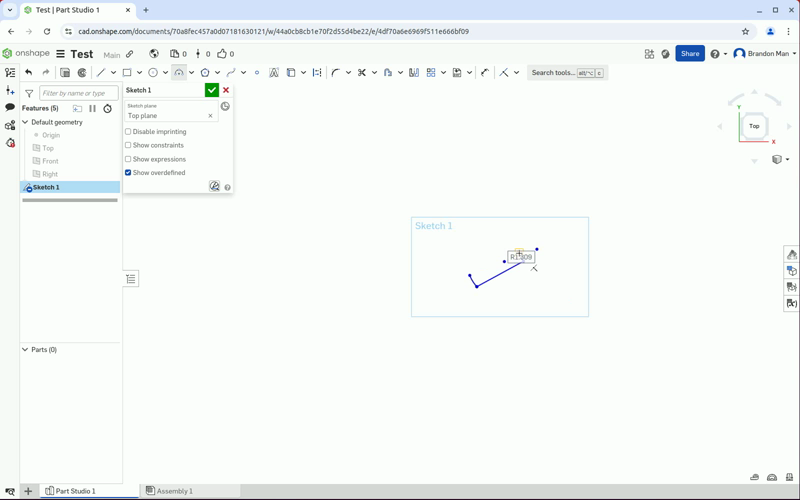
scroll(6)
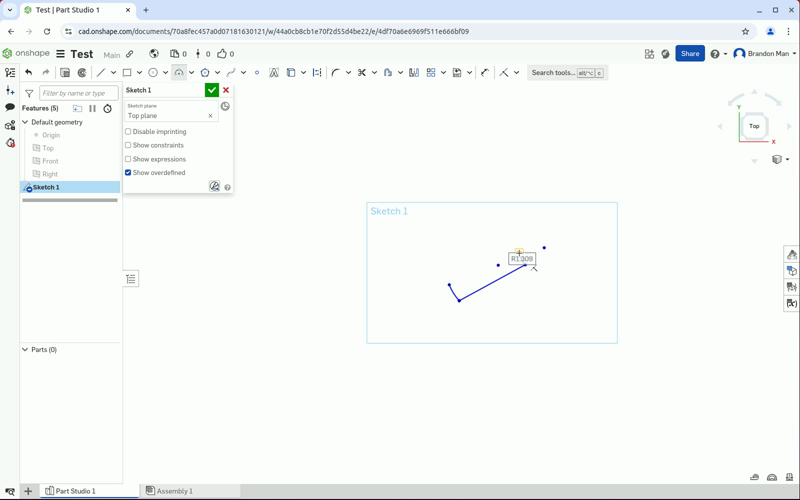
scroll(6)
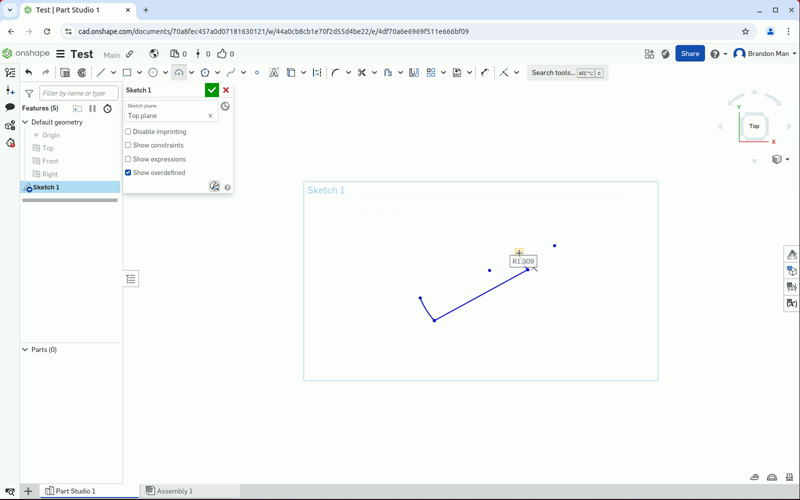
scroll(6)
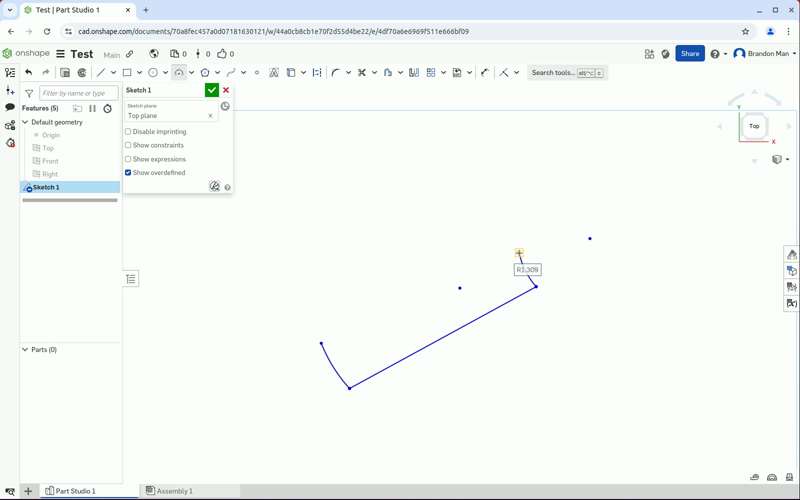
click(519, 252)
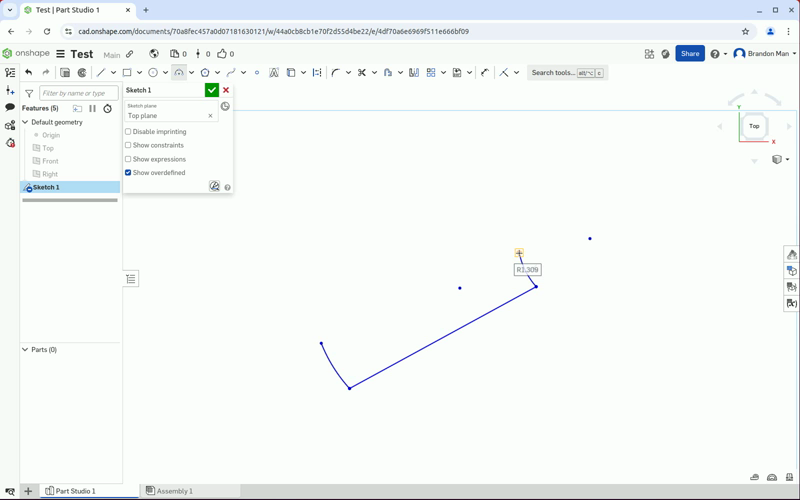
scroll(-6)
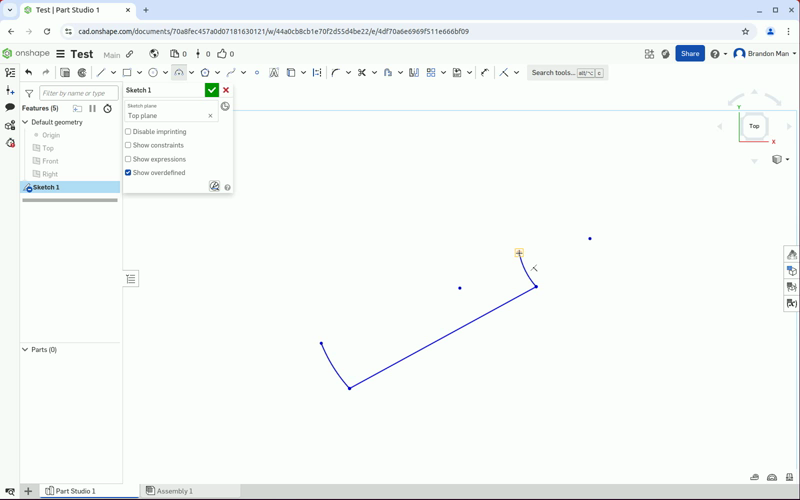
scroll(-6)
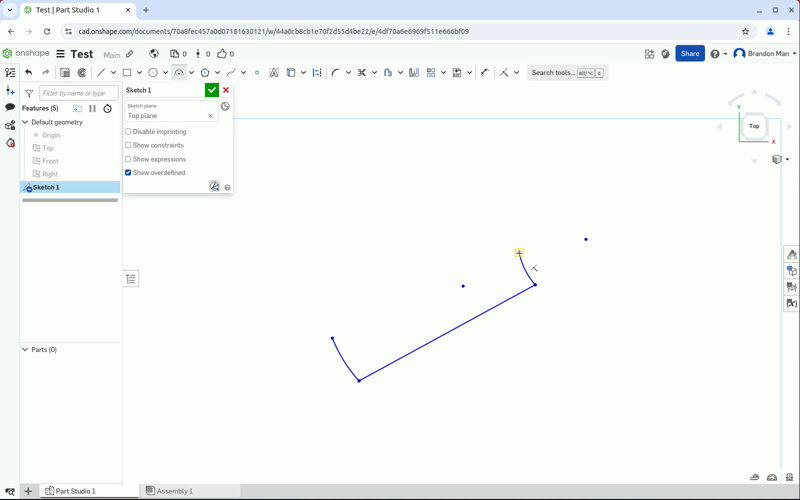
scroll(-6)
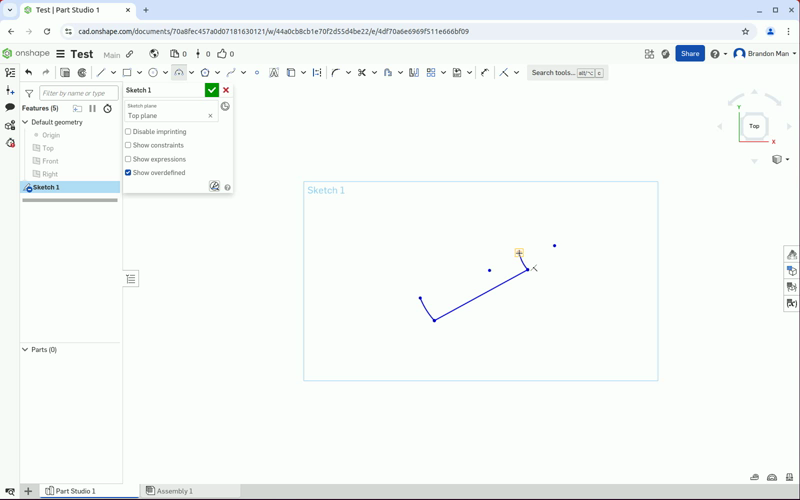
scroll(-6)
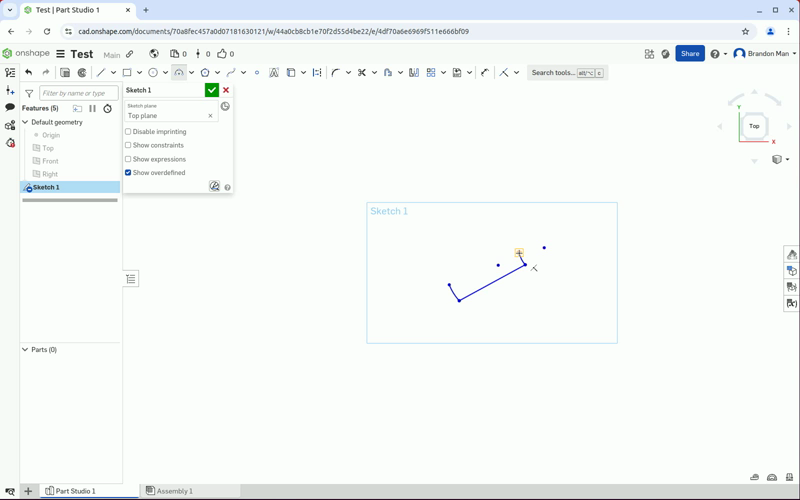
scroll(-6)
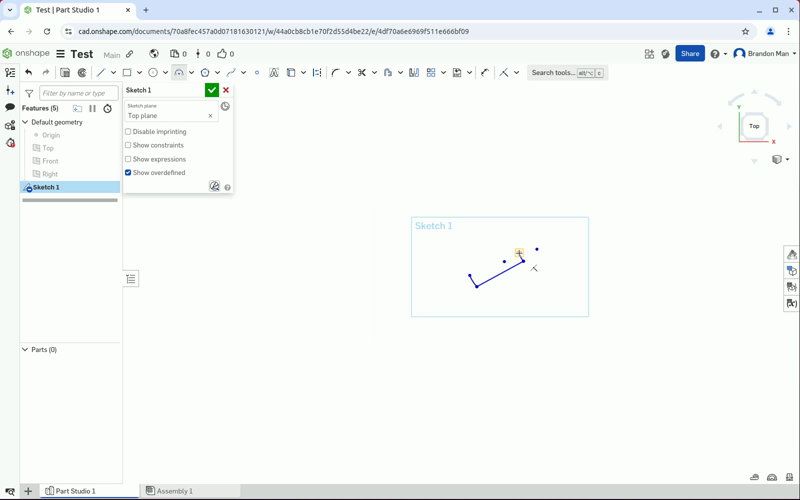
scroll(-6)
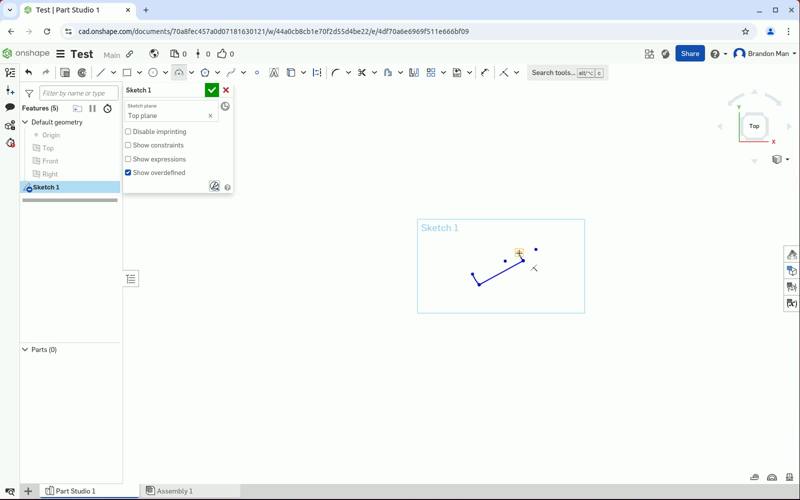
scroll(-6)
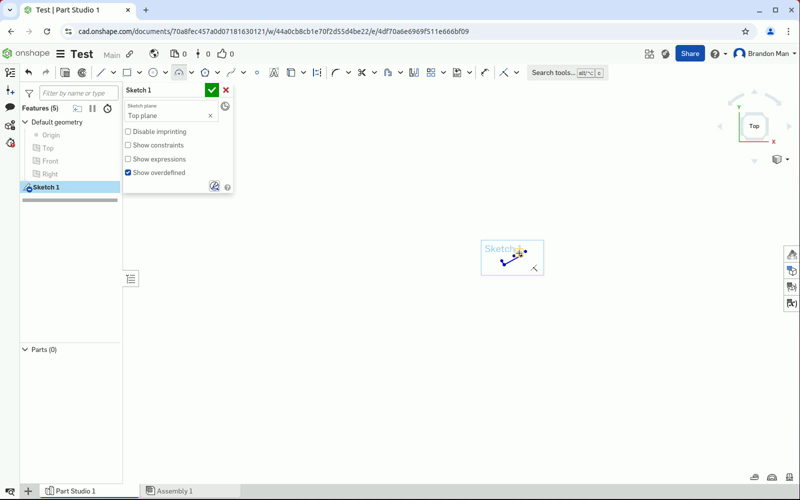
key_down(shift)
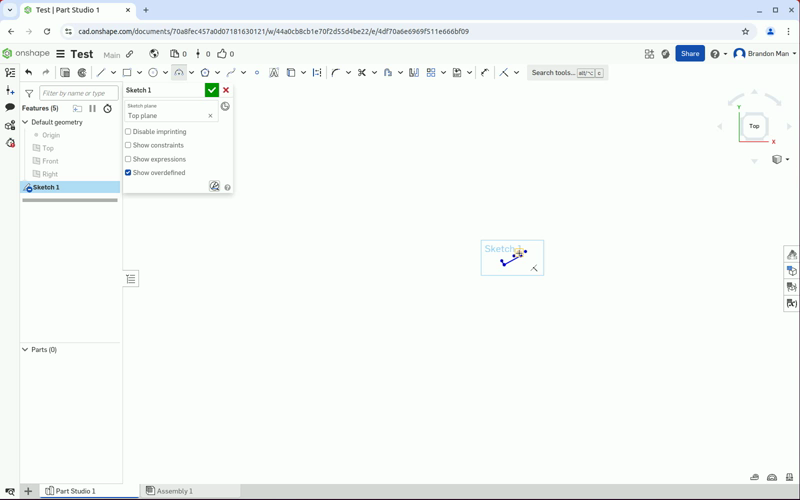
mouse_move(502, 231)
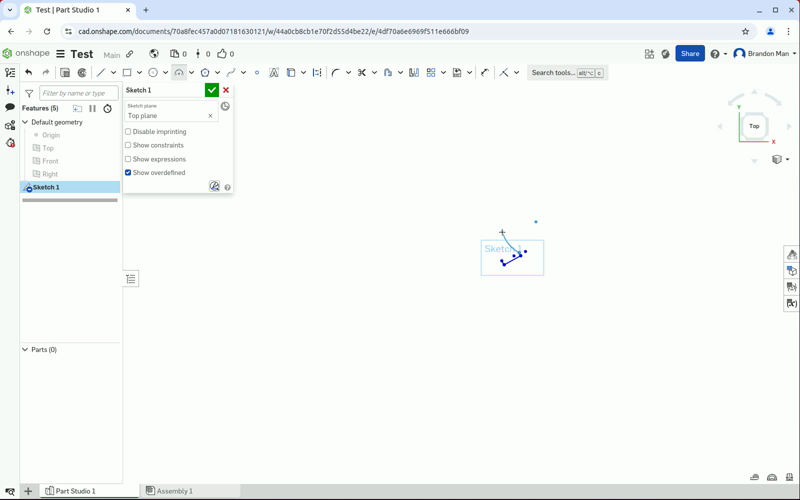
click(502, 231)
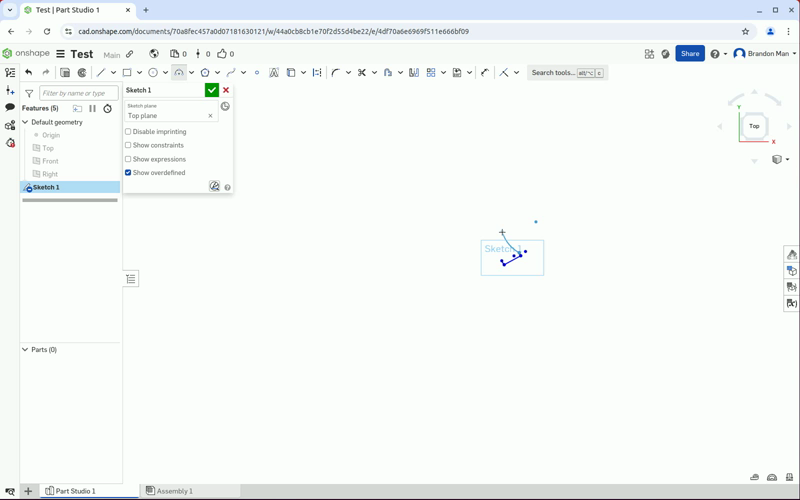
mouse_move(511, 241)
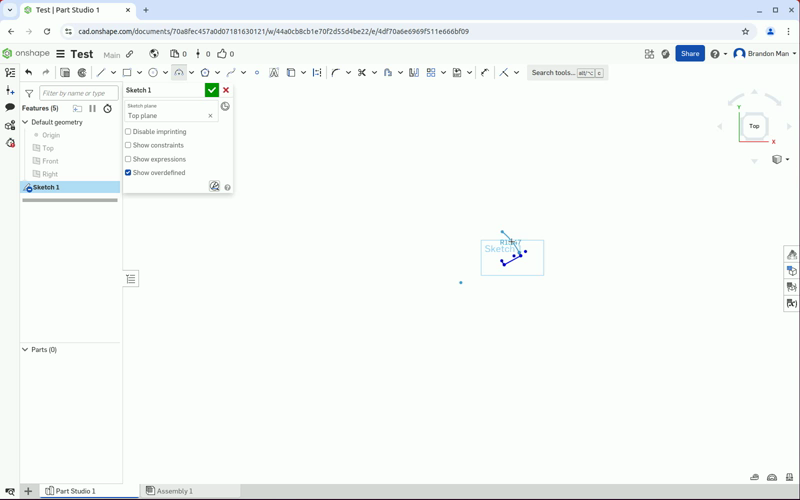
click(511, 241)
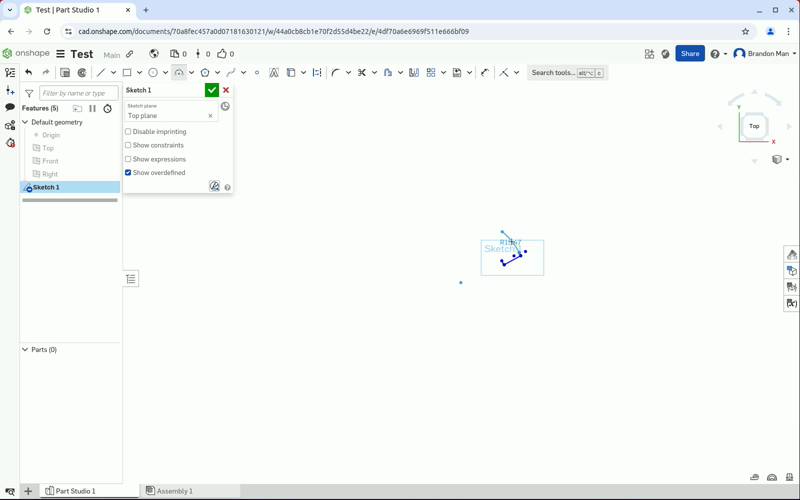
key_up(shift)
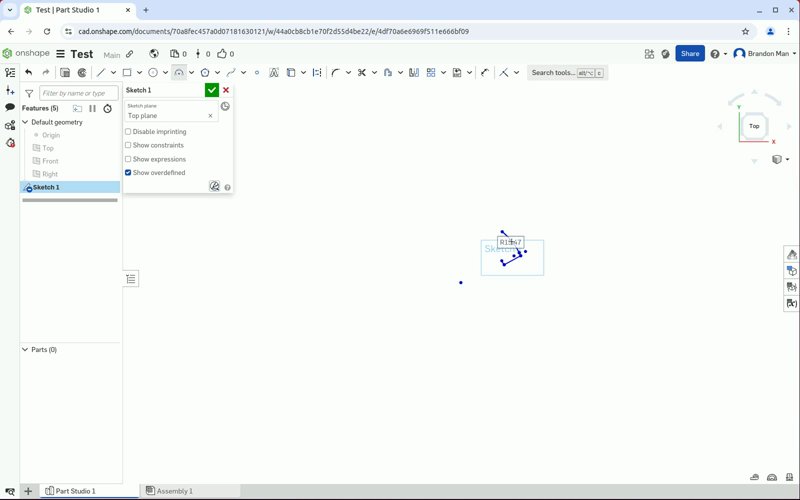
mouse_move(502, 231)
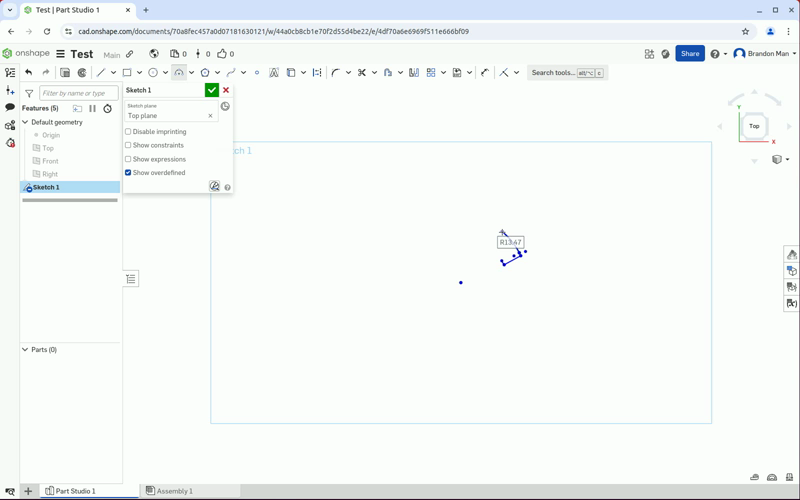
click(502, 231)
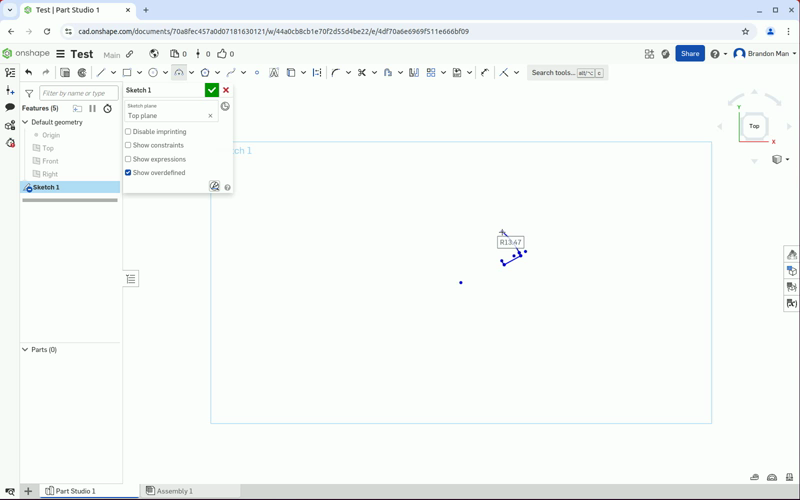
mouse_move(501, 260)
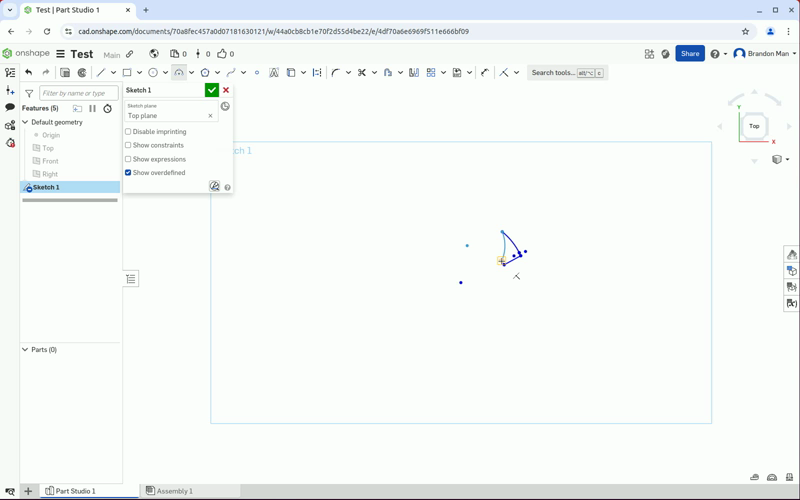
scroll(6)
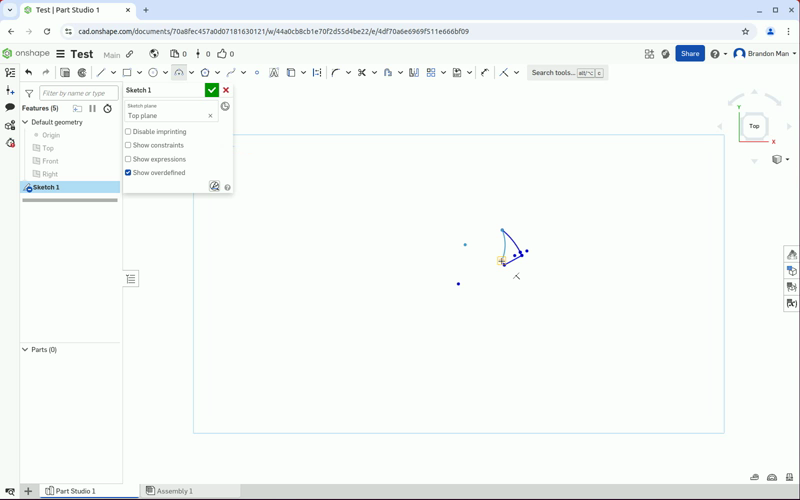
scroll(6)
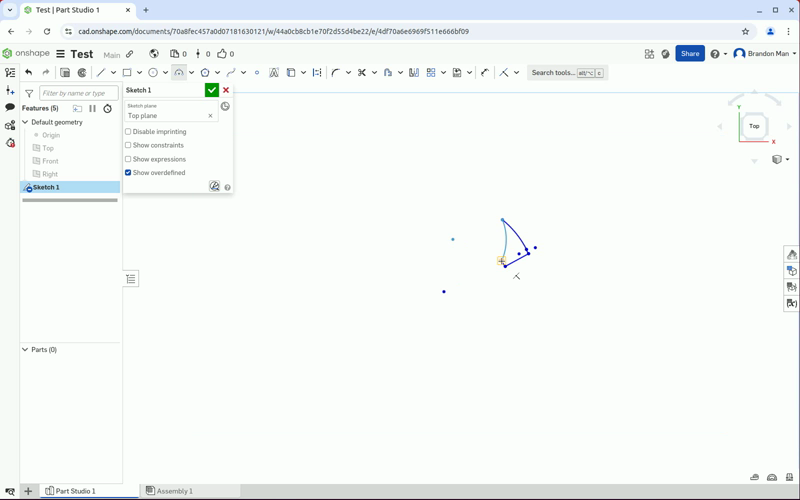
scroll(6)
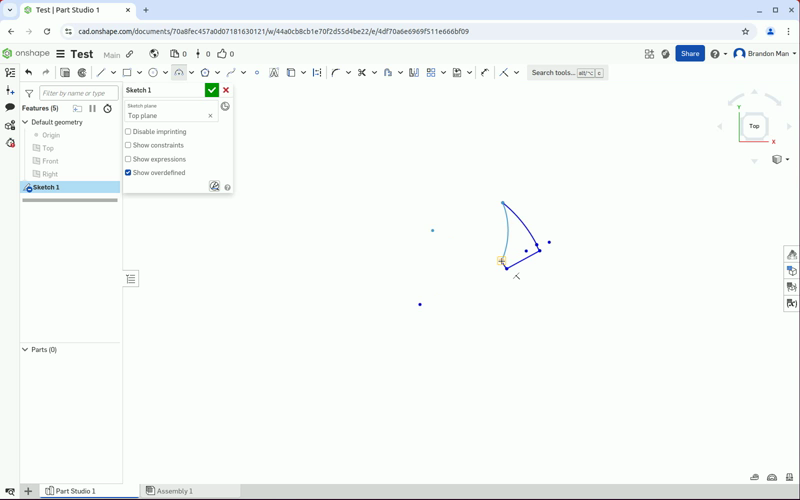
scroll(6)
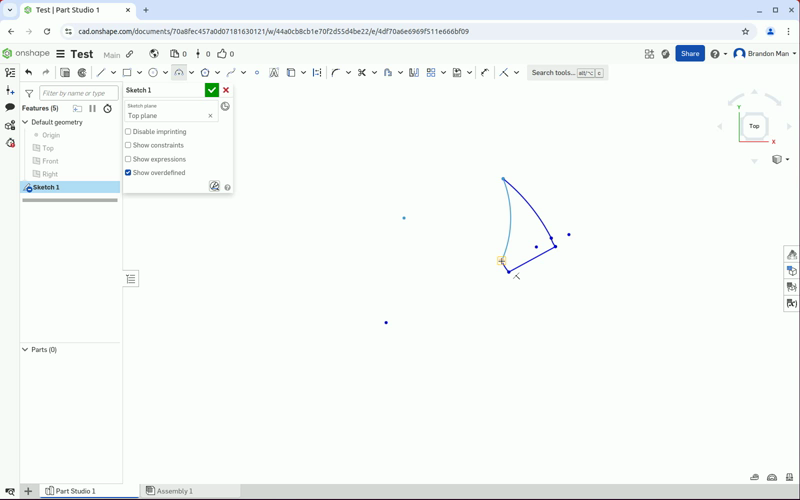
scroll(6)
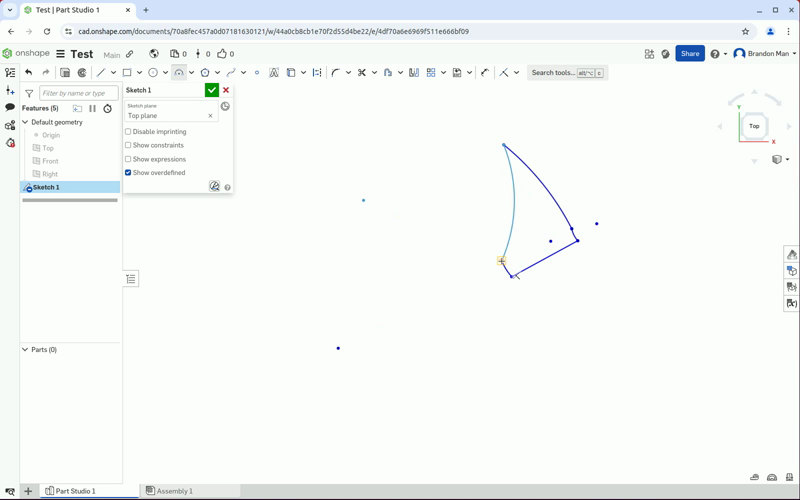
scroll(6)
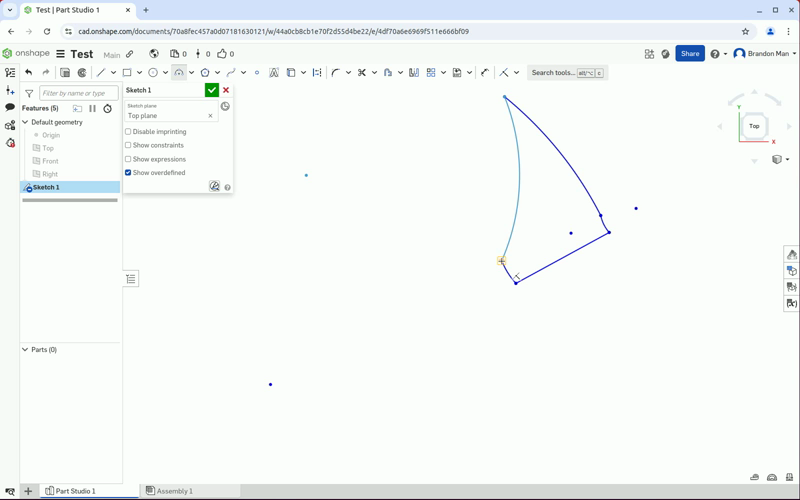
scroll(6)
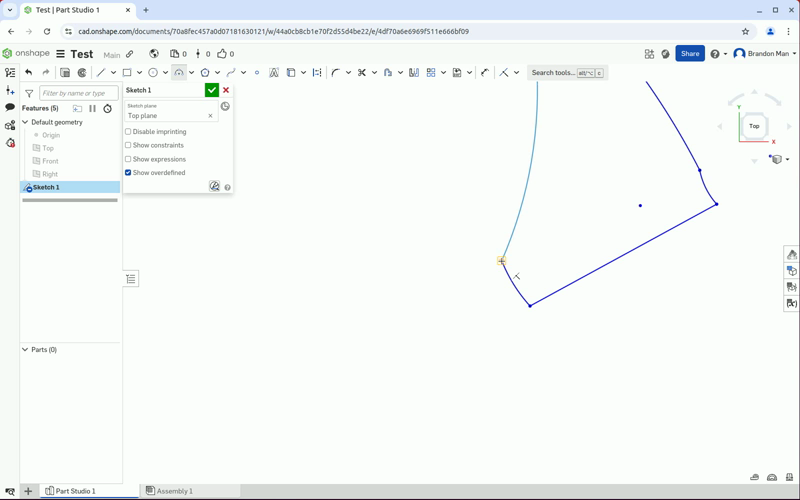
click(501, 260)
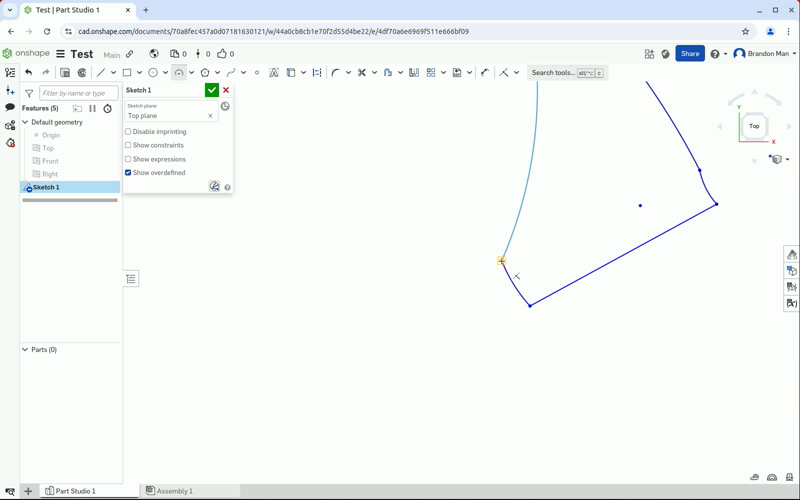
scroll(-6)
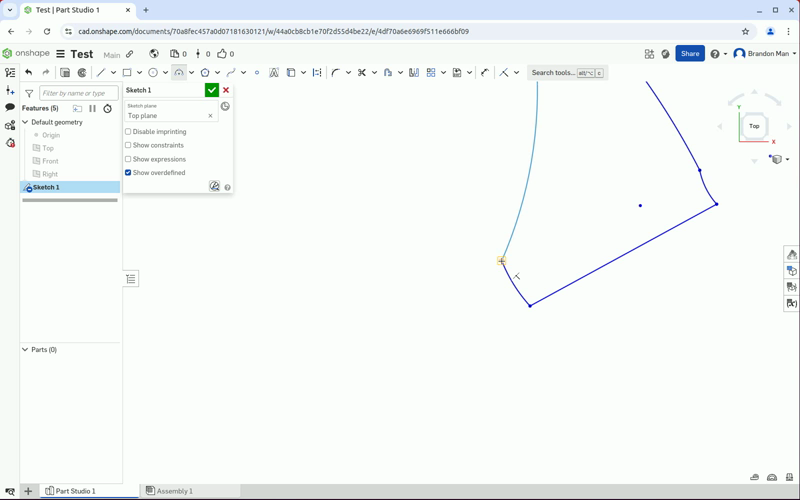
scroll(-6)
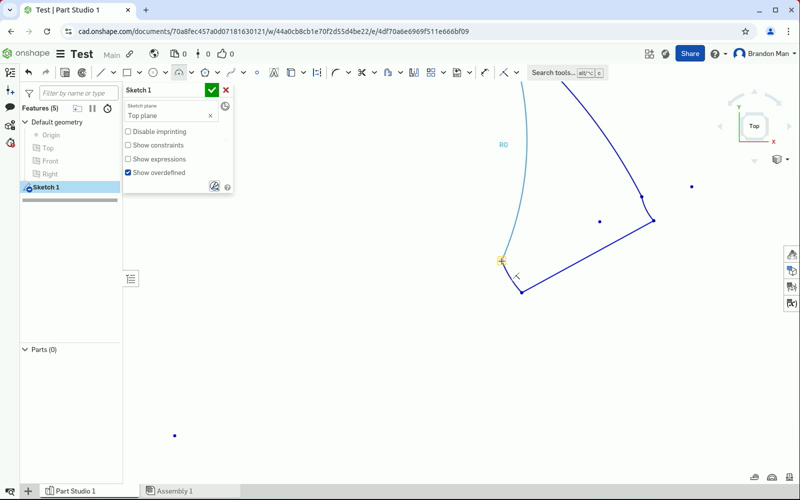
scroll(-6)
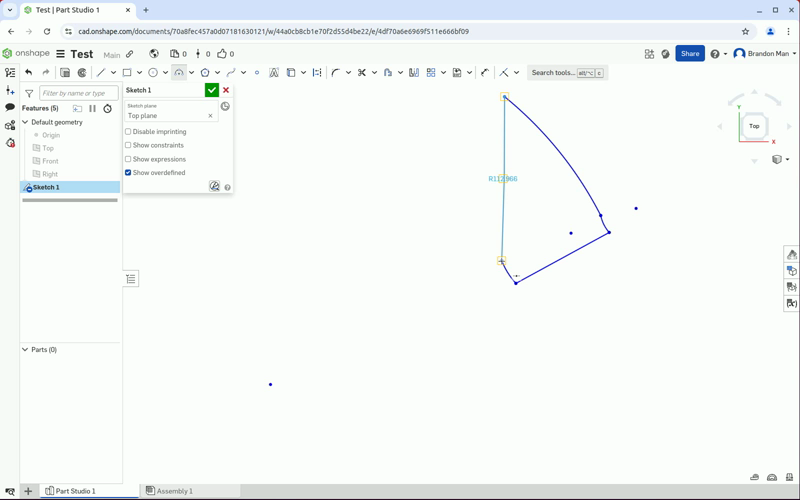
scroll(-6)
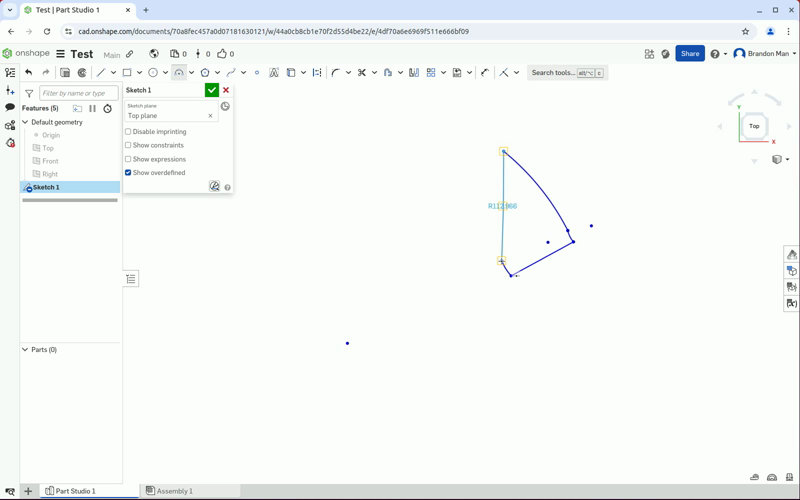
scroll(-6)
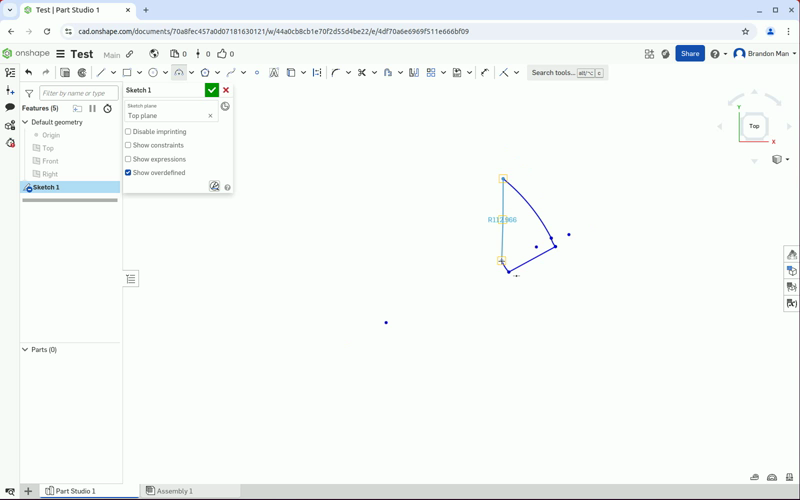
scroll(-6)
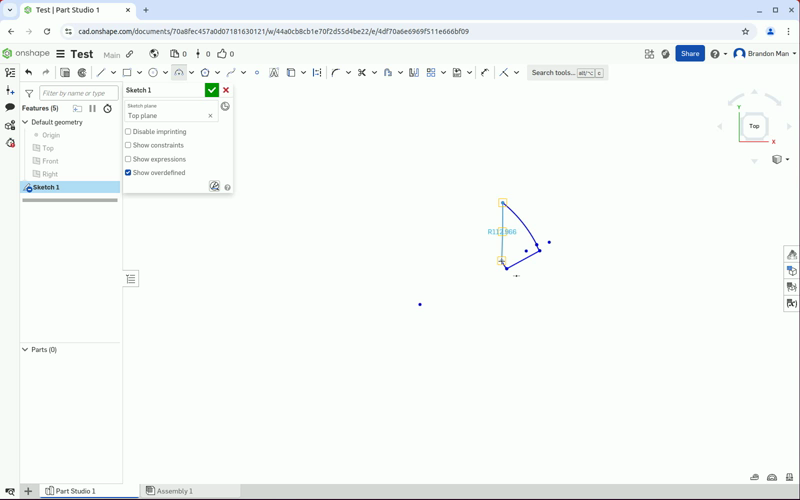
scroll(-6)
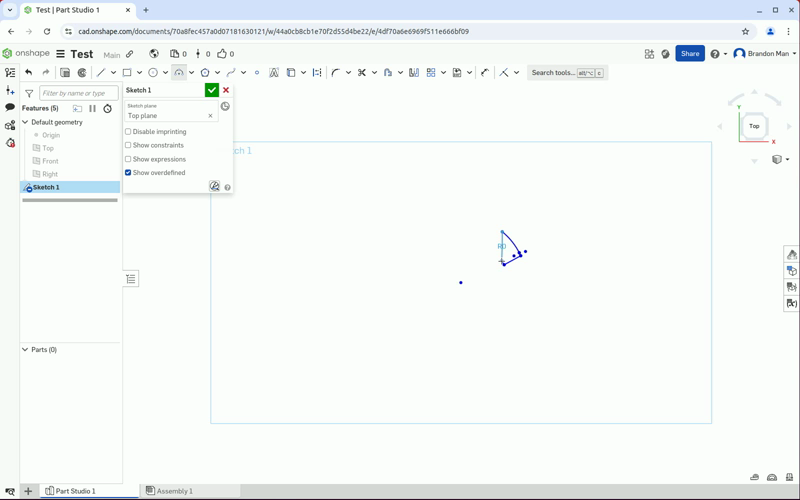
key_down(shift)
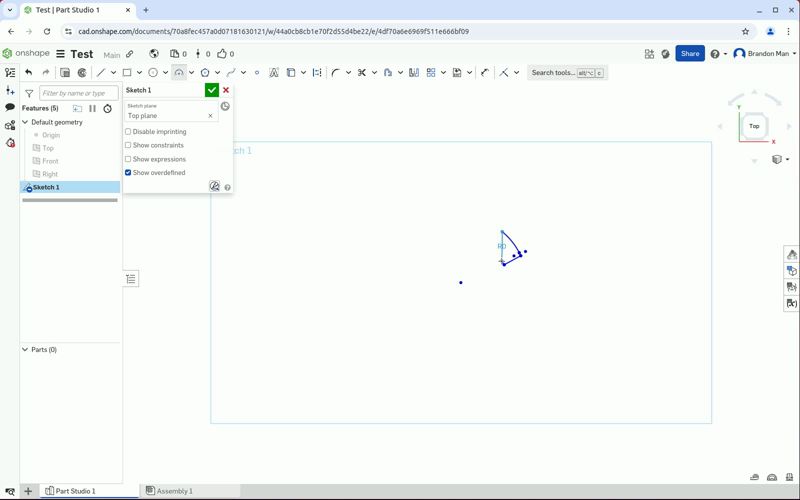
mouse_move(498, 246)
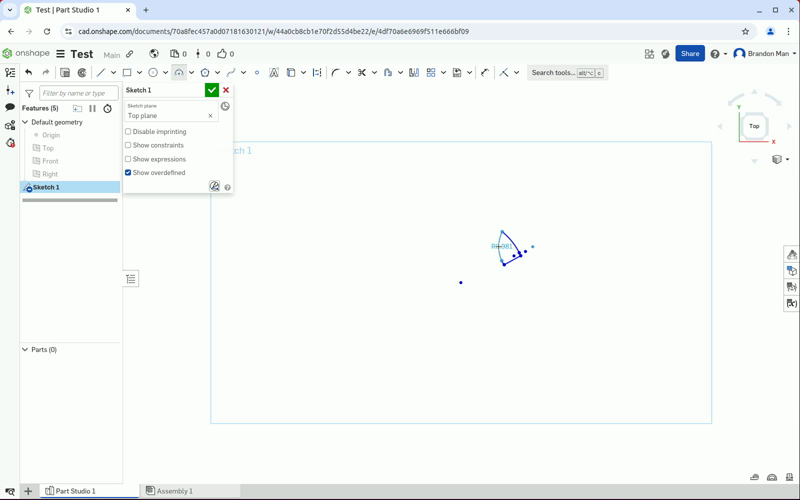
click(498, 246)
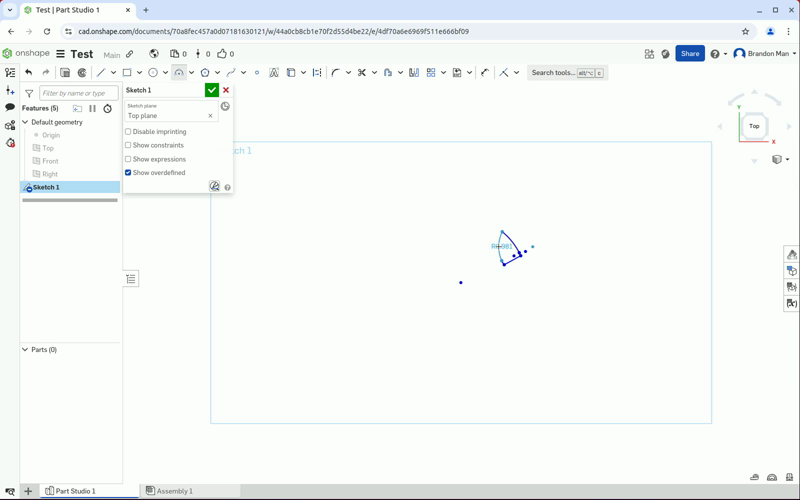
key_up(shift)
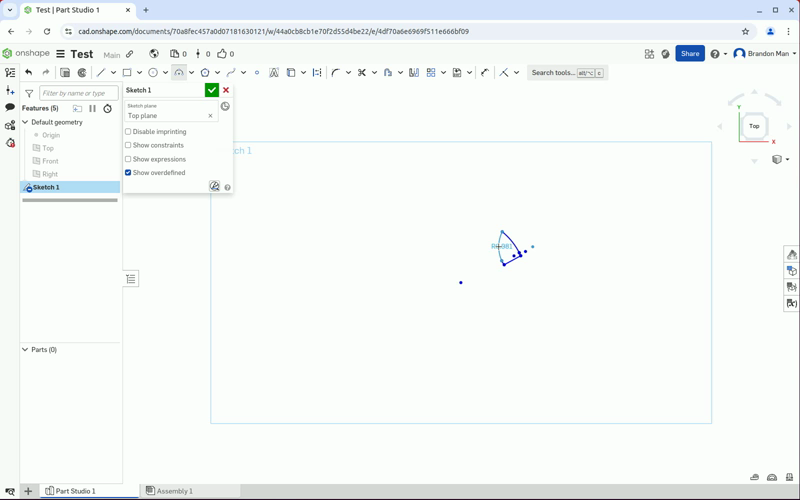
key(esc)
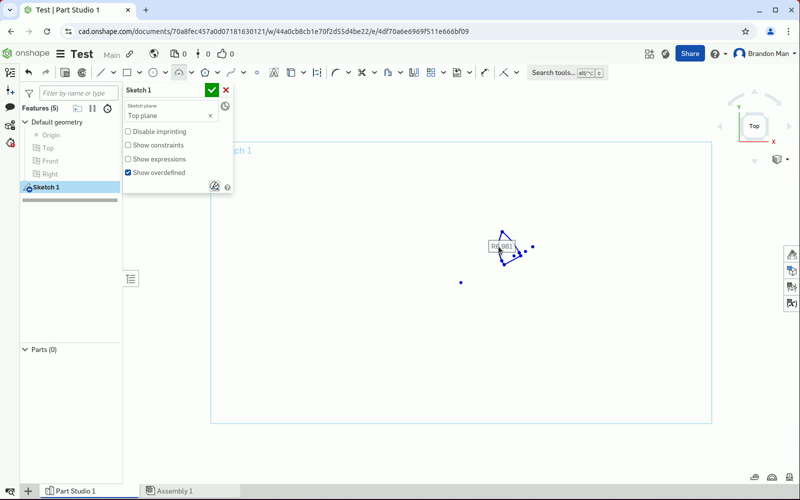
mouse_move(506, 238)
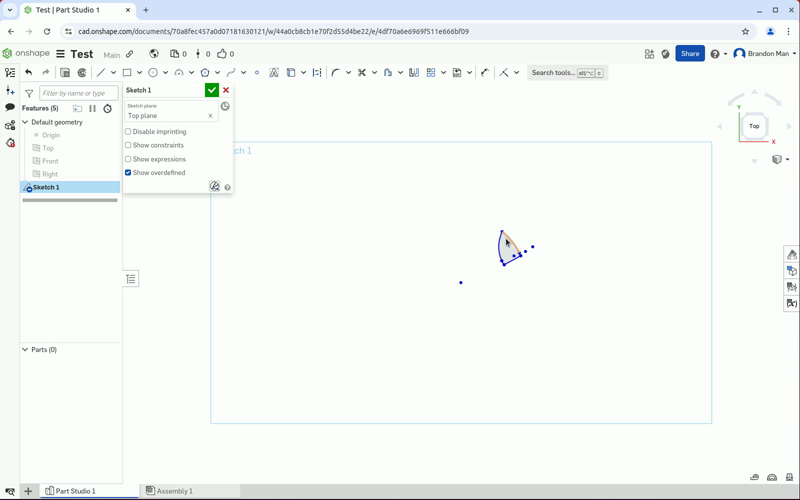
scroll(6)
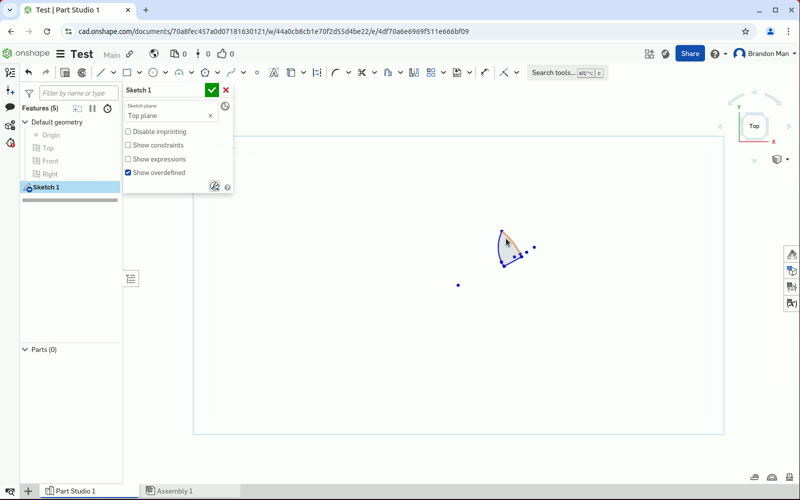
scroll(6)
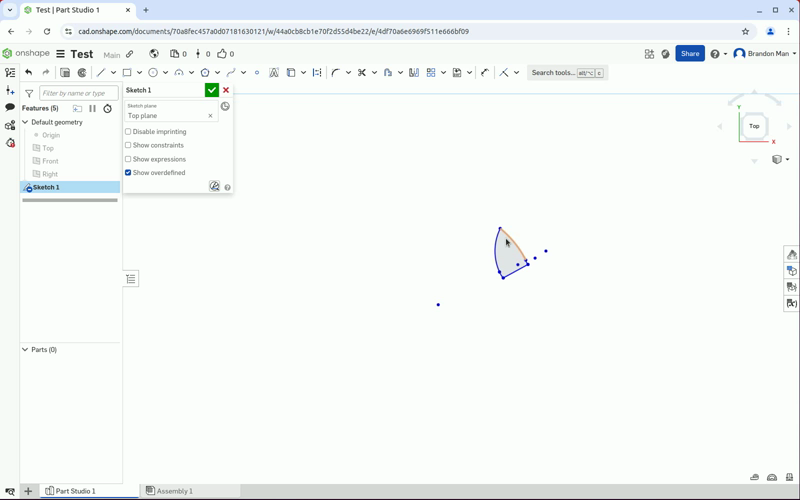
scroll(6)
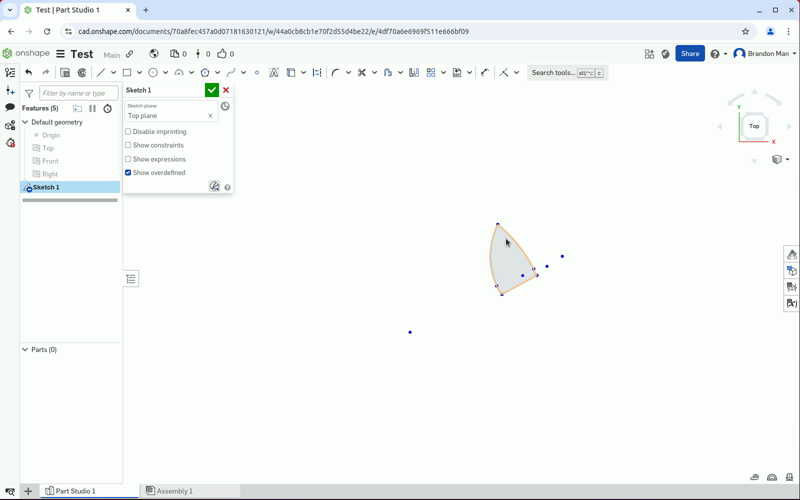
scroll(6)
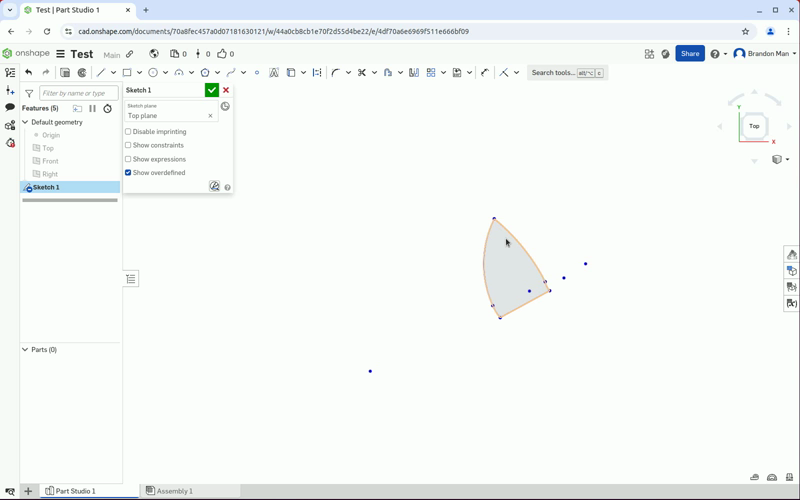
scroll(6)
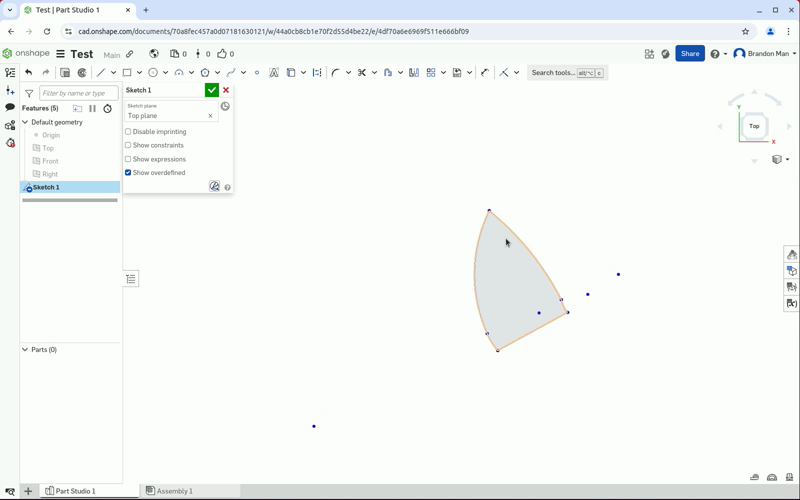
scroll(6)
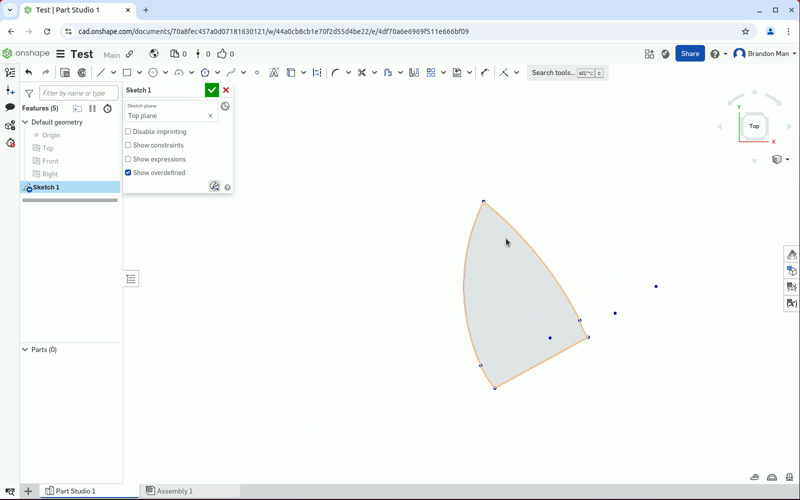
scroll(6)
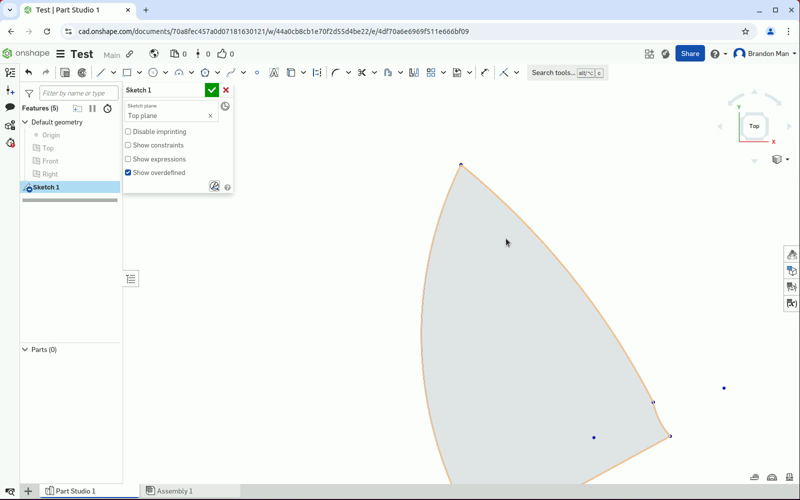
click(506, 238)
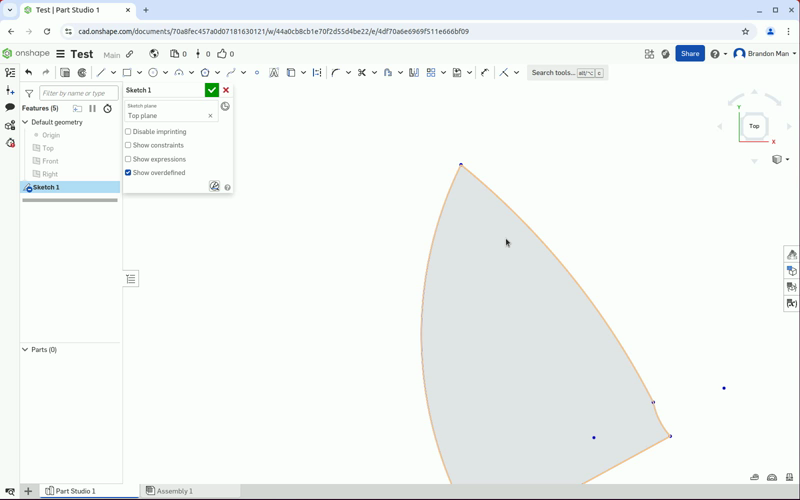
scroll(-6)
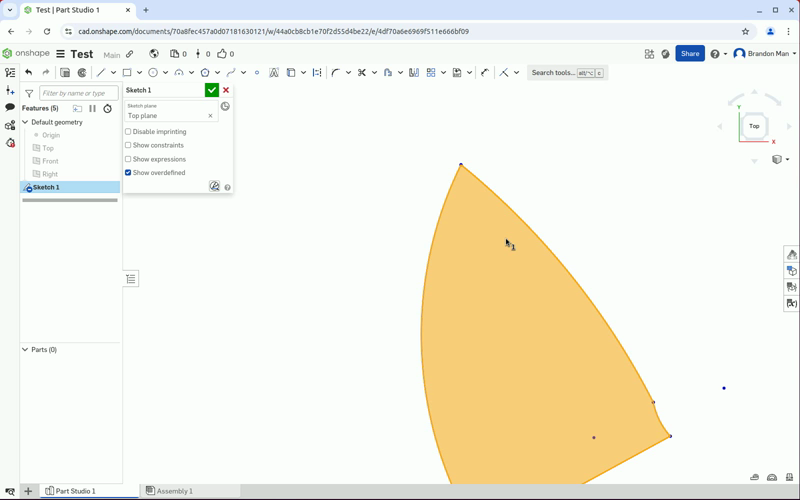
scroll(-6)
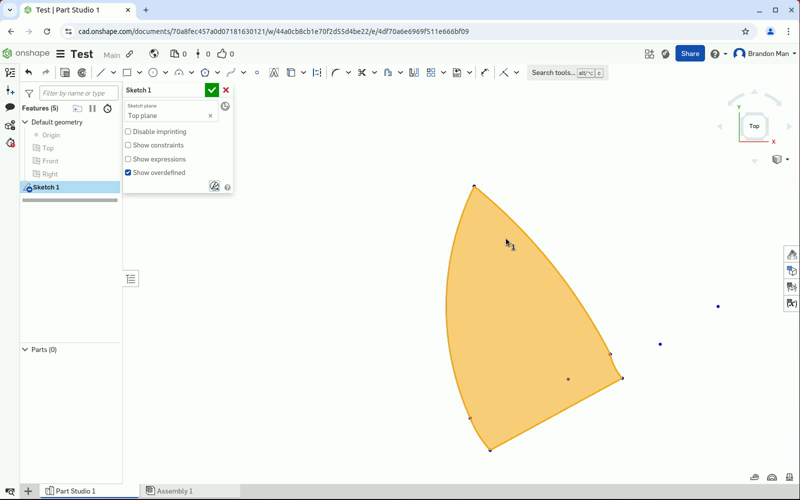
scroll(-6)
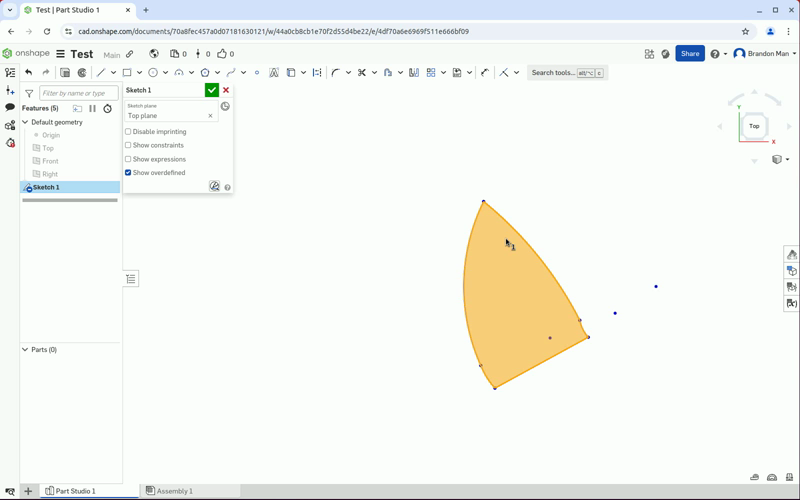
scroll(-6)
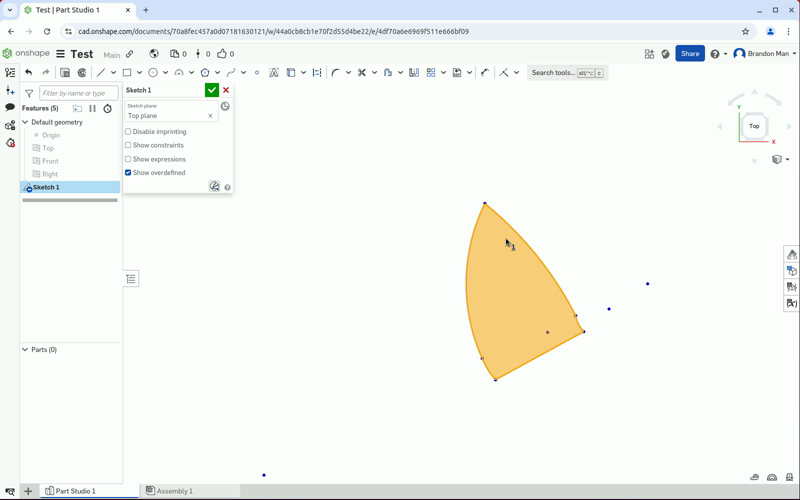
scroll(-6)
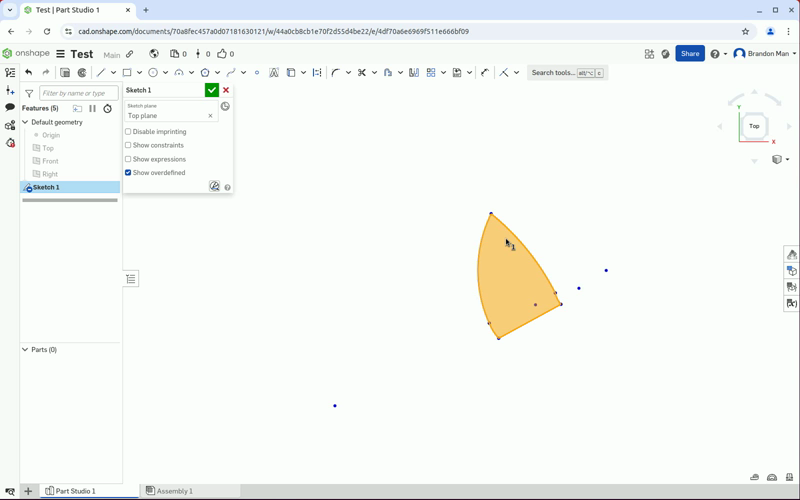
scroll(-6)
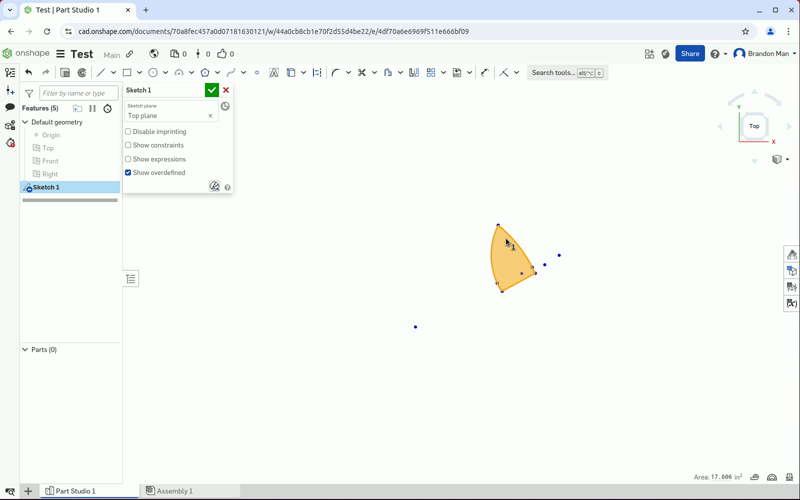
scroll(-6)
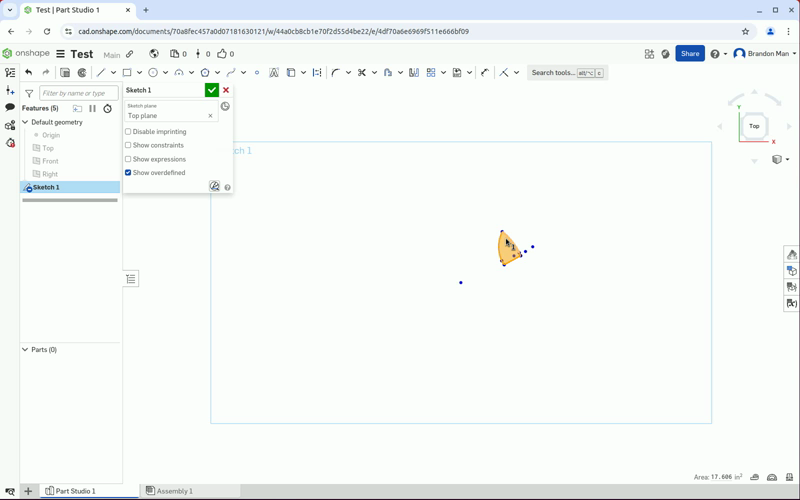
mouse_move(73, 352)
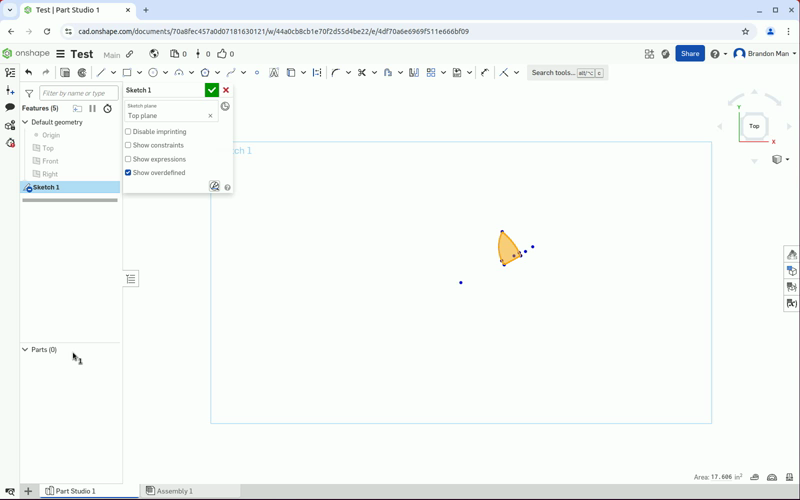
key(shift+y)
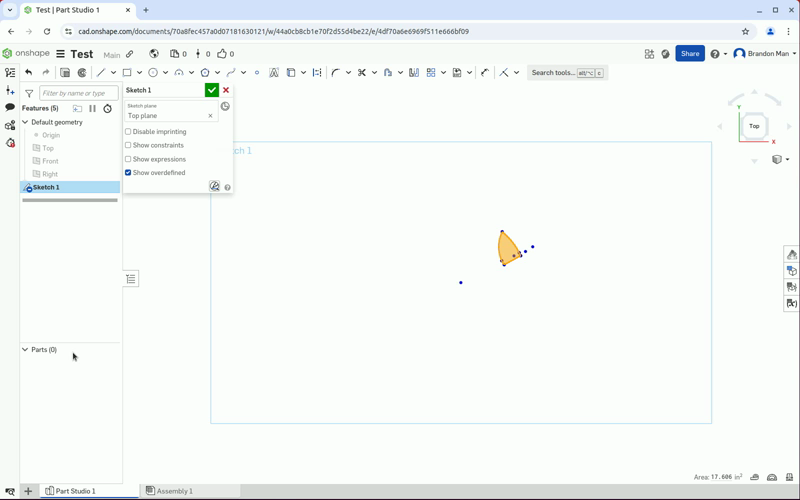
key(shift+e)
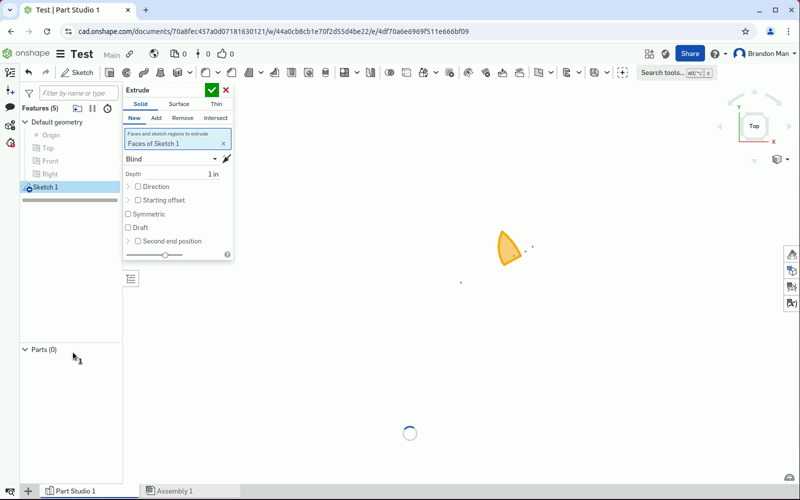
mouse_move(143, 106)
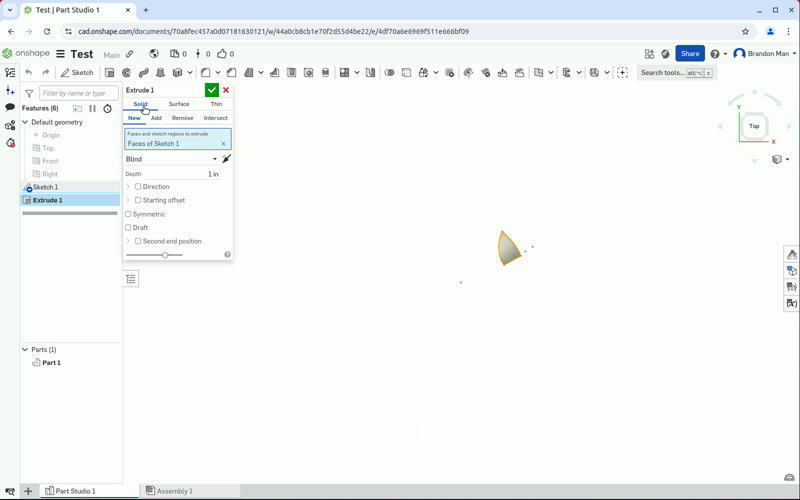
click(143, 106)
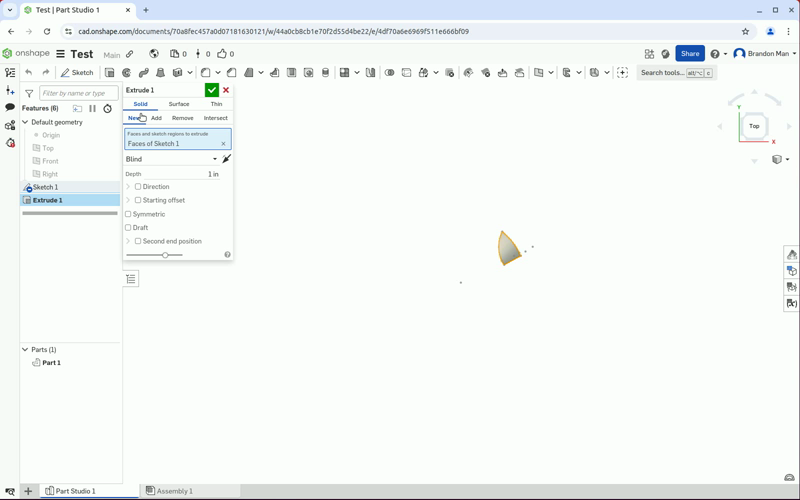
mouse_move(137, 120)
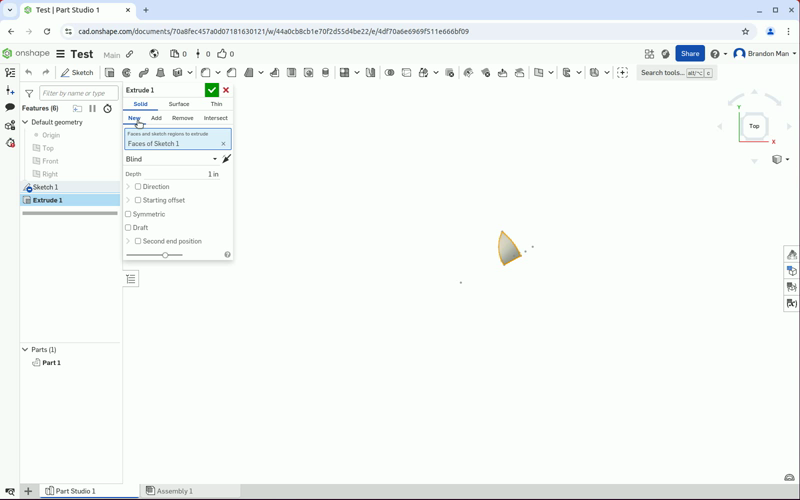
click(137, 120)
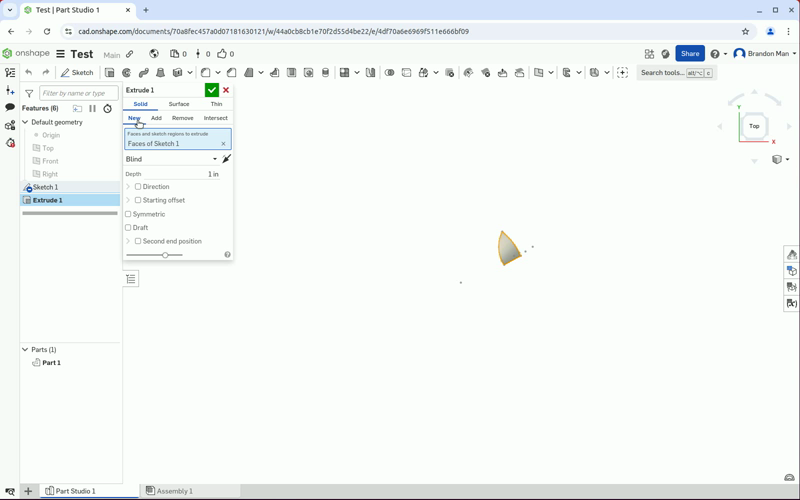
key(tab, 4)
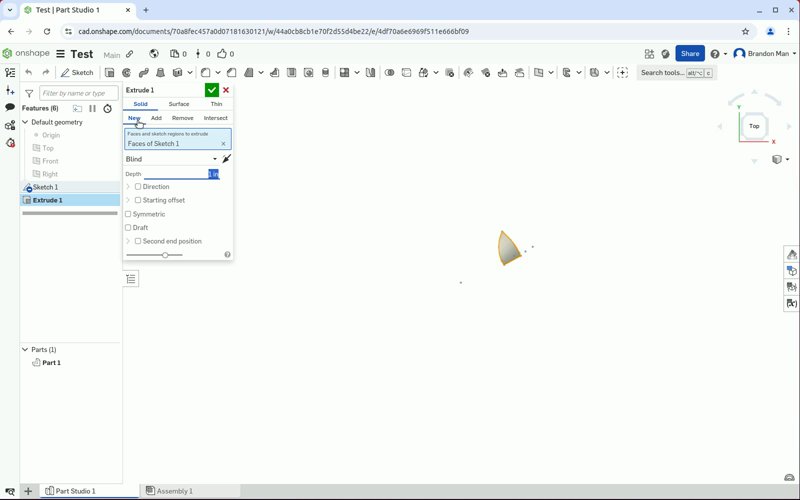
text(-4.574)
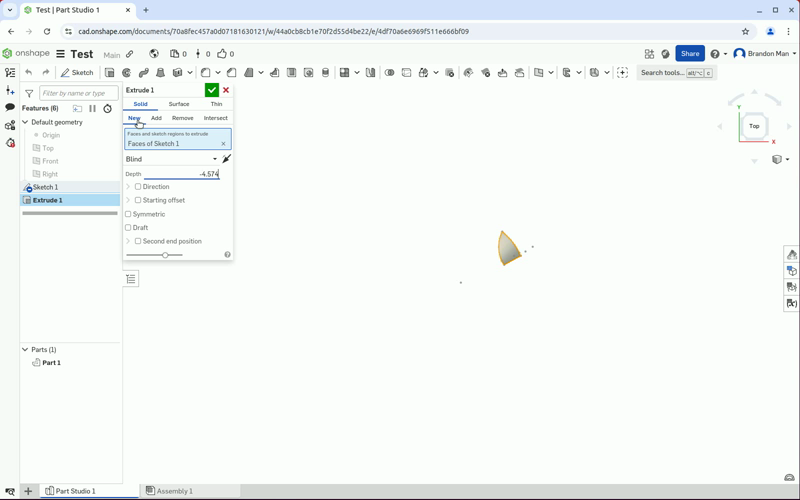
key(enter)
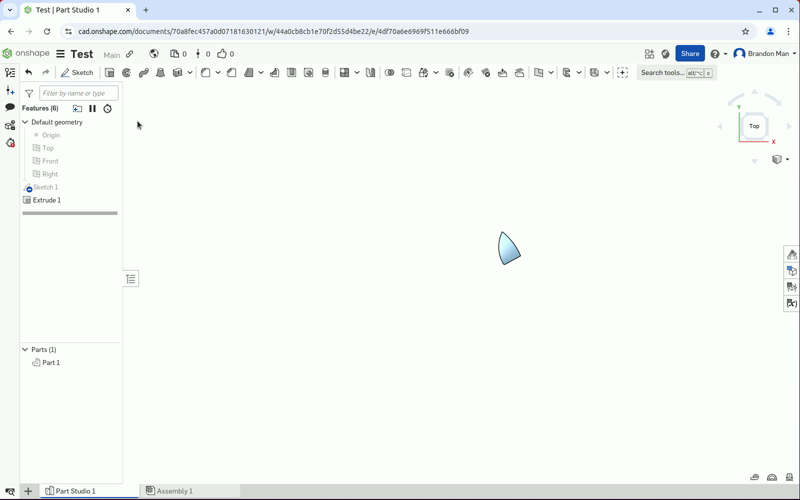
key(shift+h)
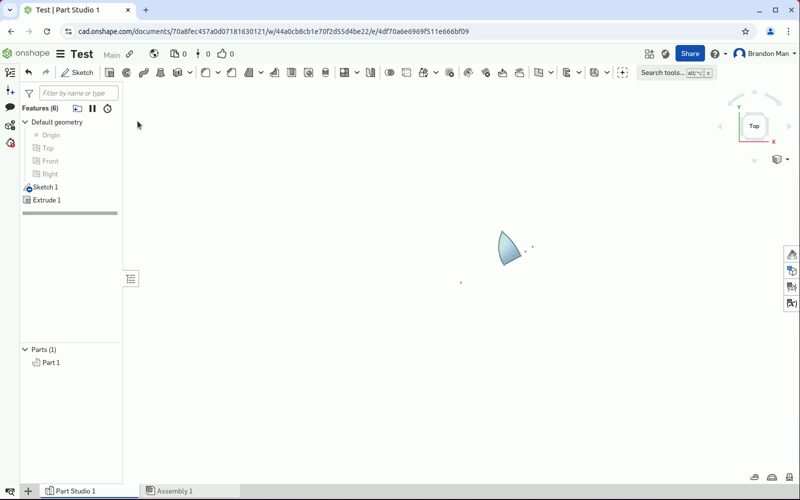
key(shift+h)
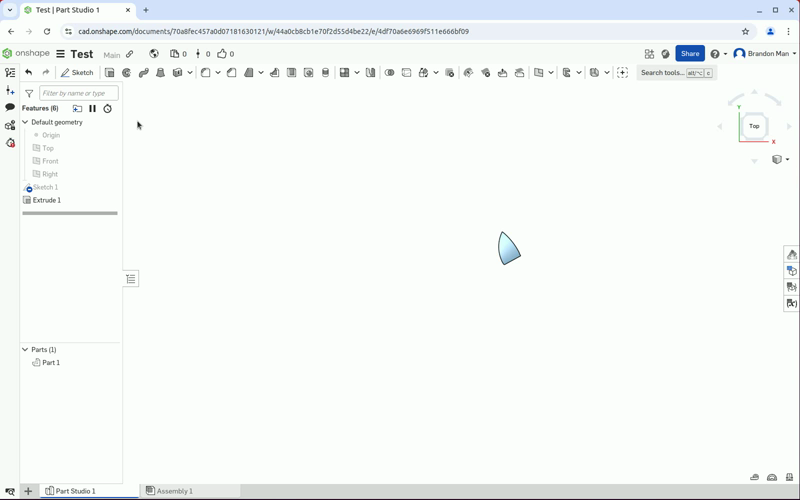
mouse_move(73, 189)
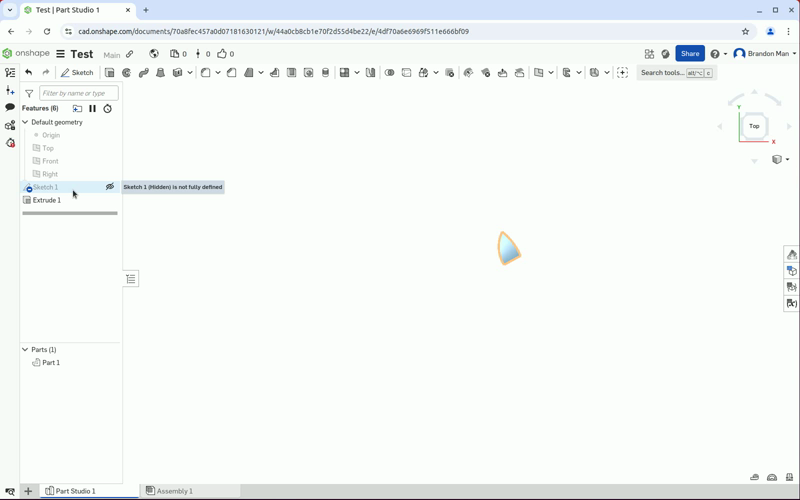
click(73, 189)
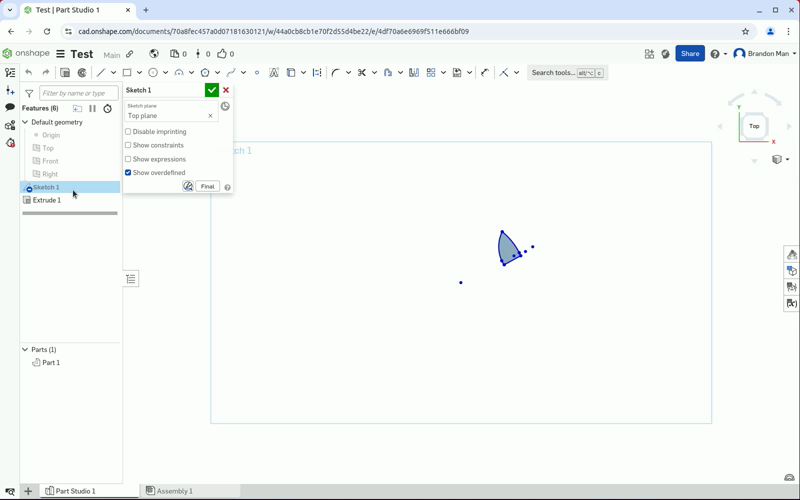
mouse_move(229, 92)
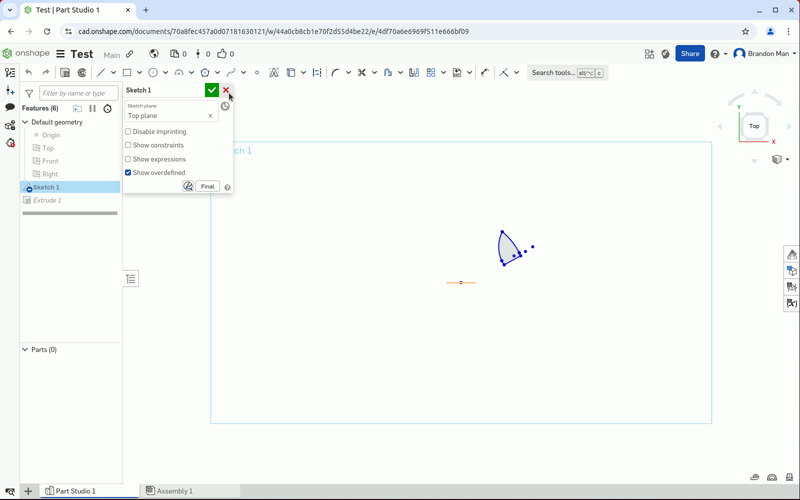
click(229, 92)
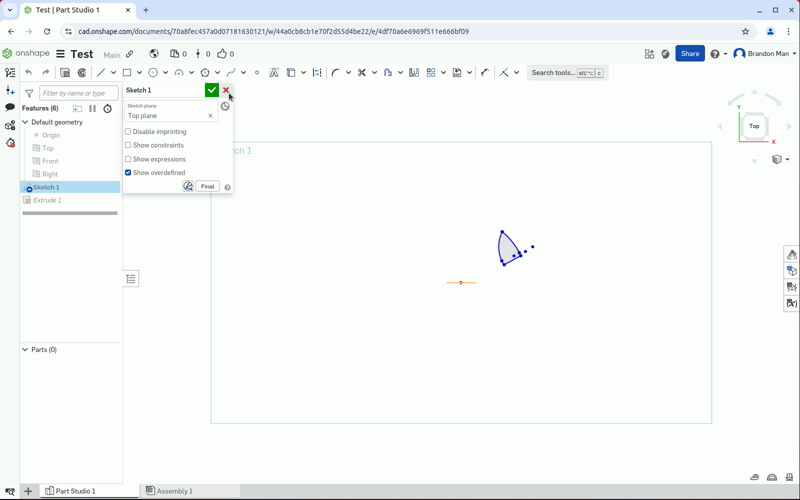
key(shift+s)
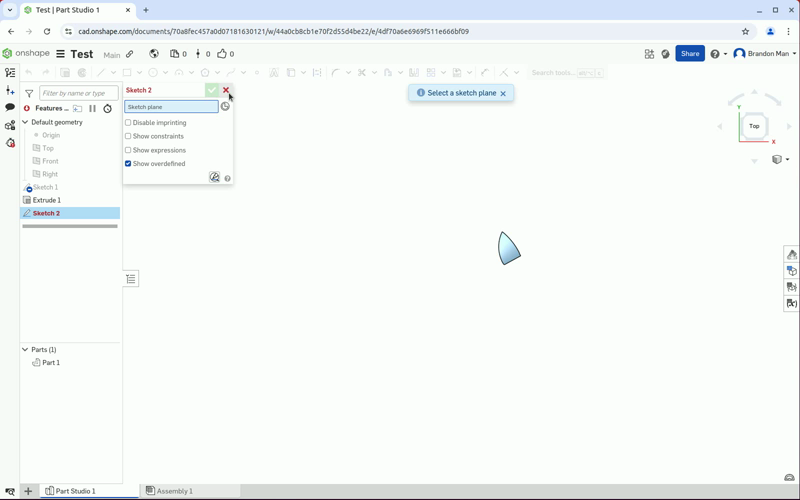
mouse_move(73, 150)
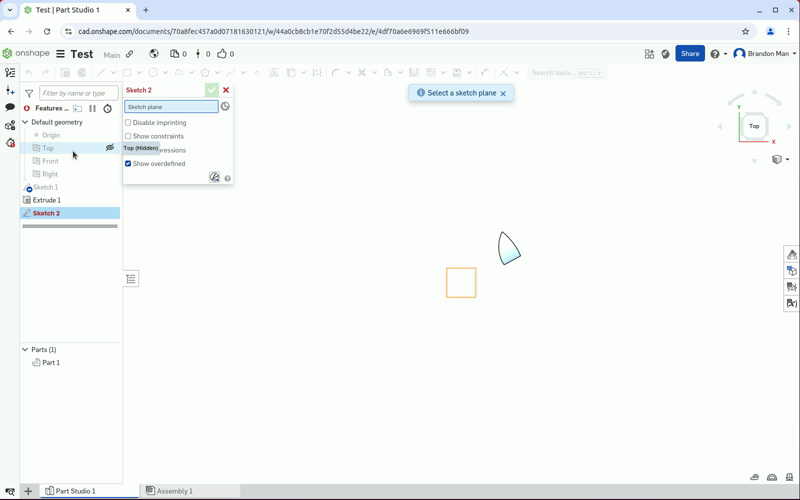
click(73, 150)
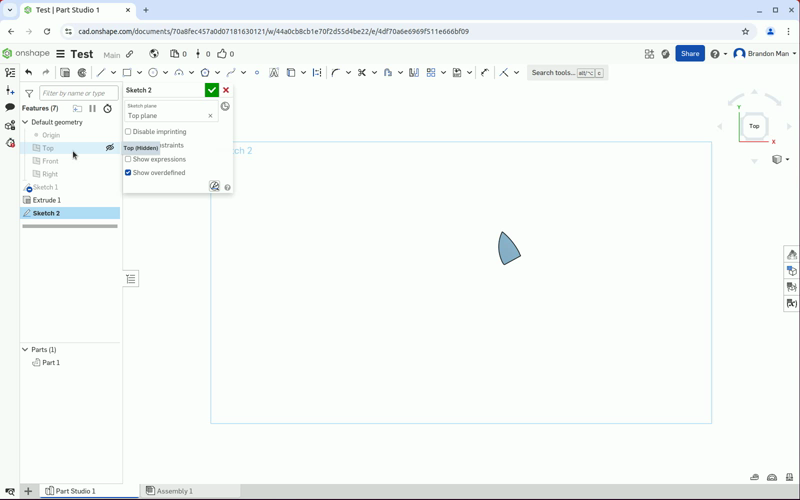
mouse_move(73, 352)
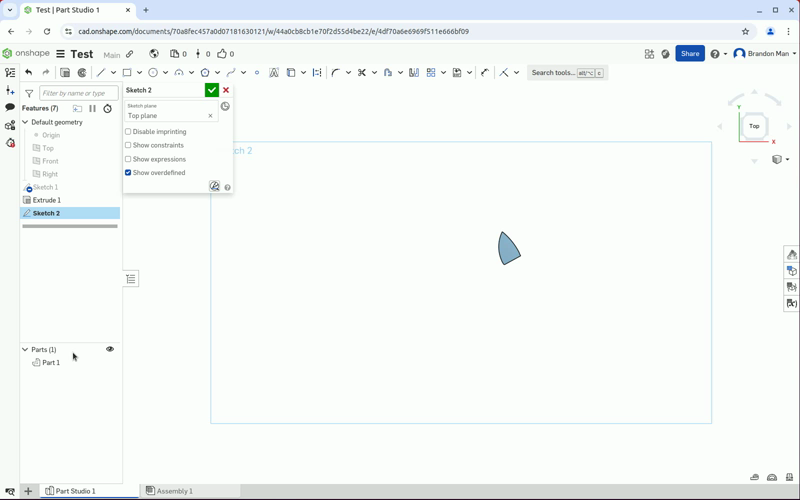
key(y)
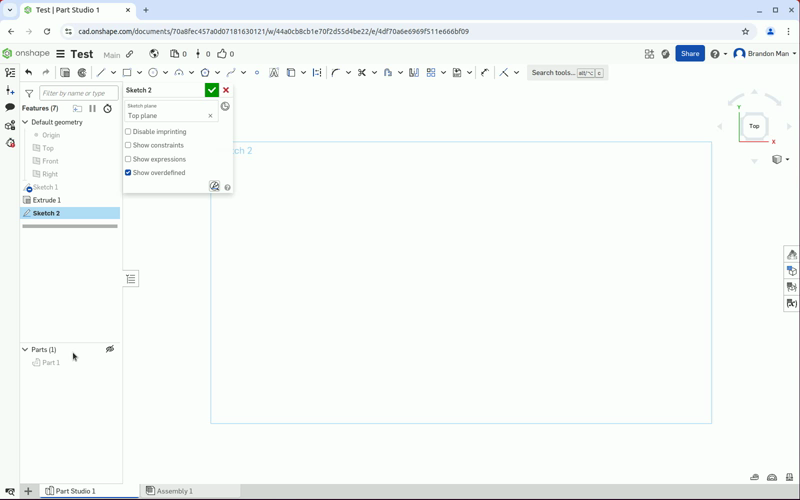
key(a)
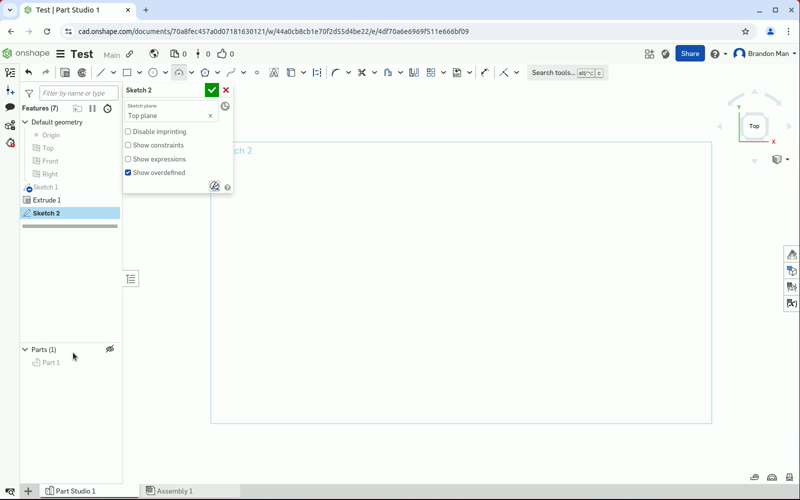
key_down(shift)
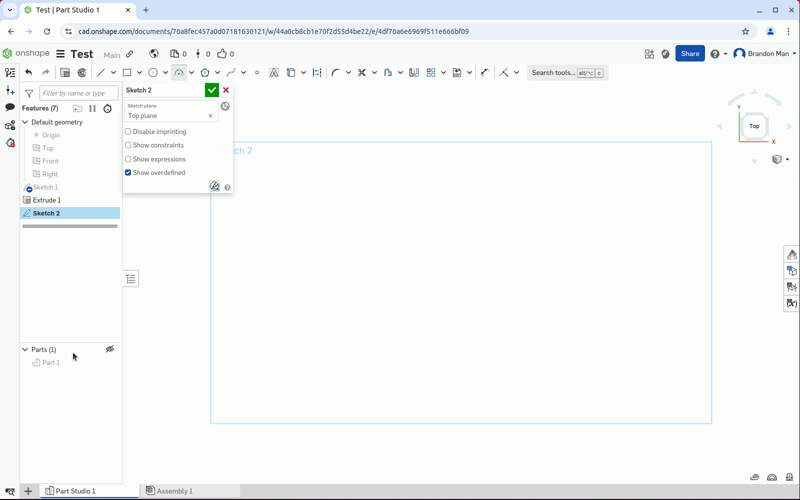
mouse_move(501, 232)
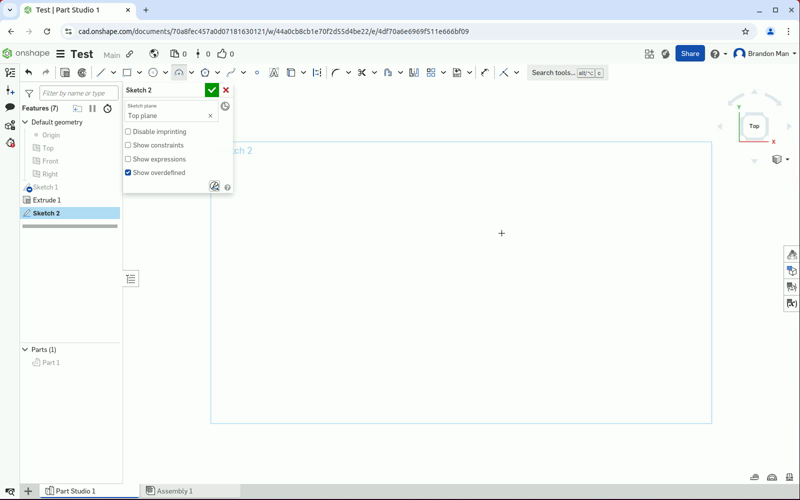
click(501, 232)
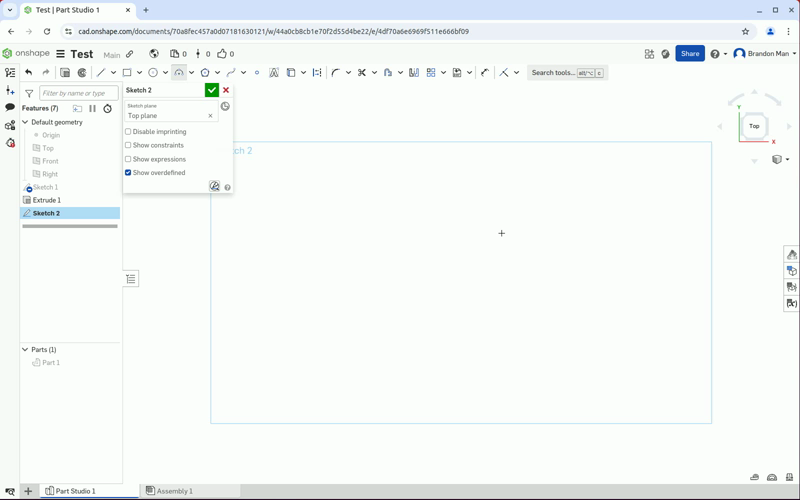
key_up(shift)
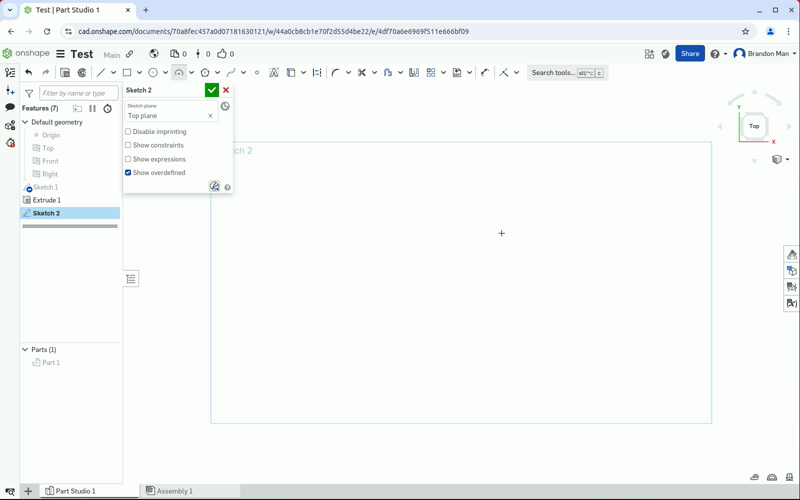
key_down(shift)
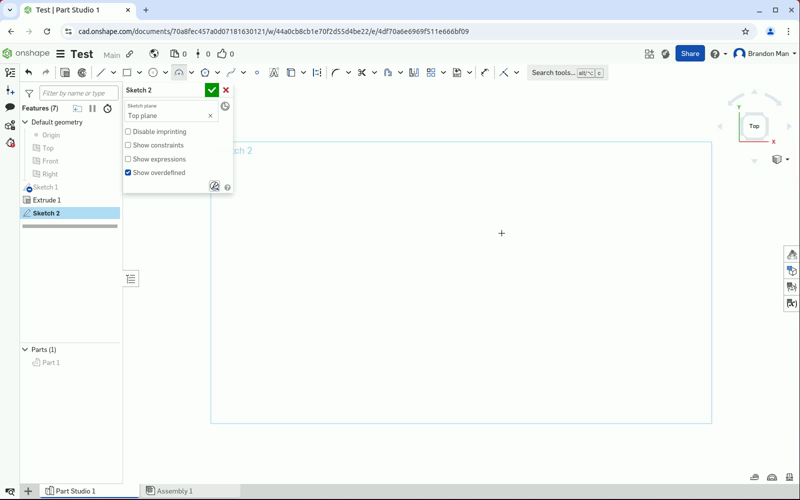
mouse_move(518, 253)
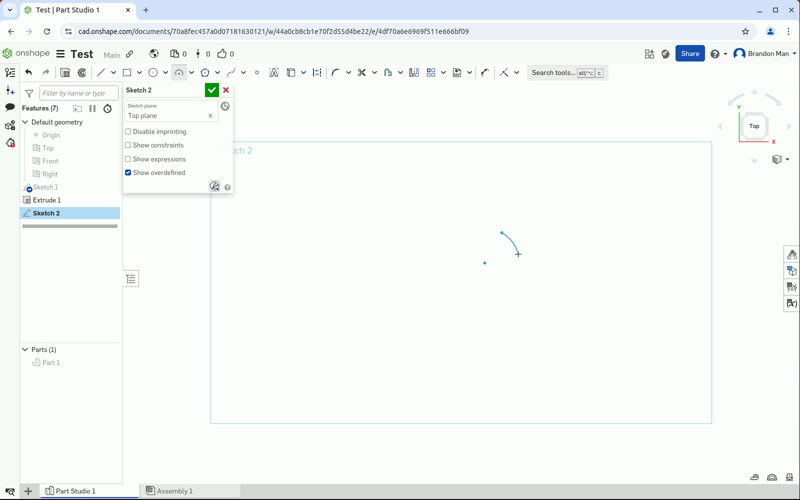
click(518, 253)
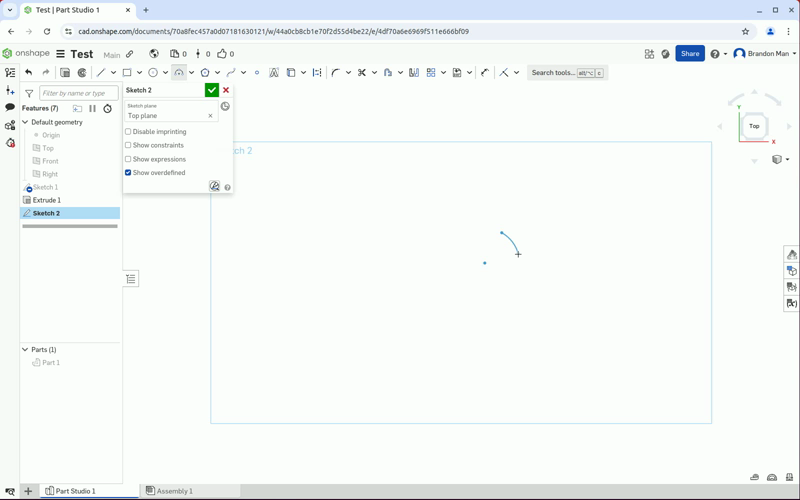
mouse_move(511, 242)
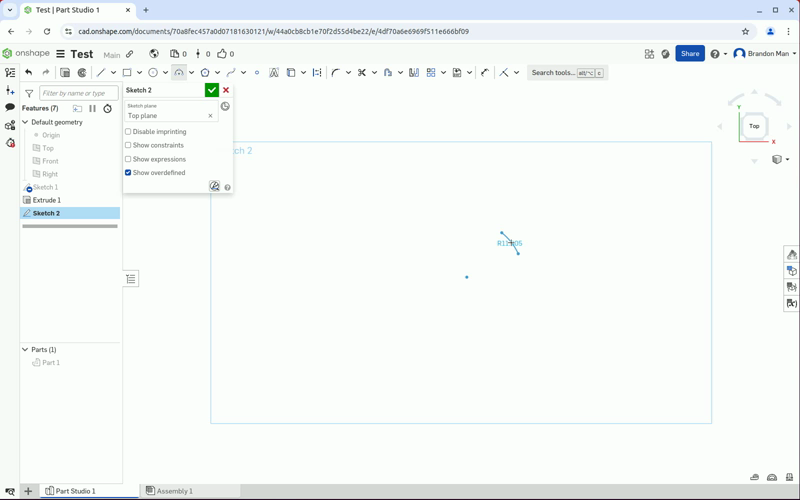
click(511, 242)
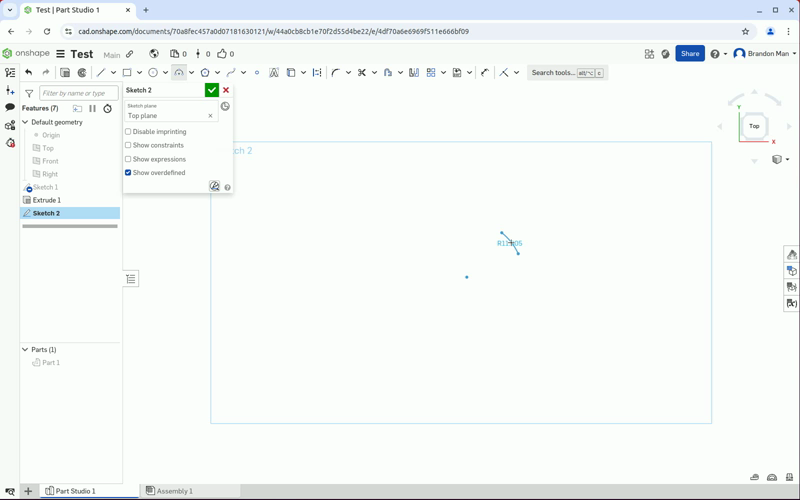
key_up(shift)
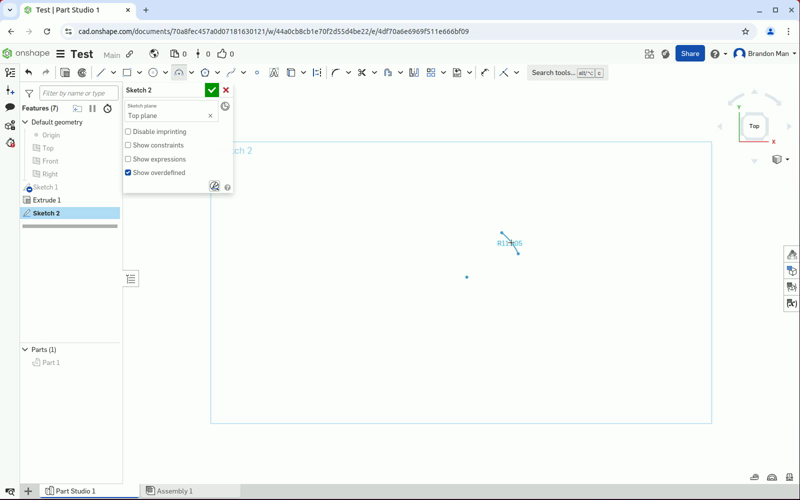
mouse_move(518, 253)
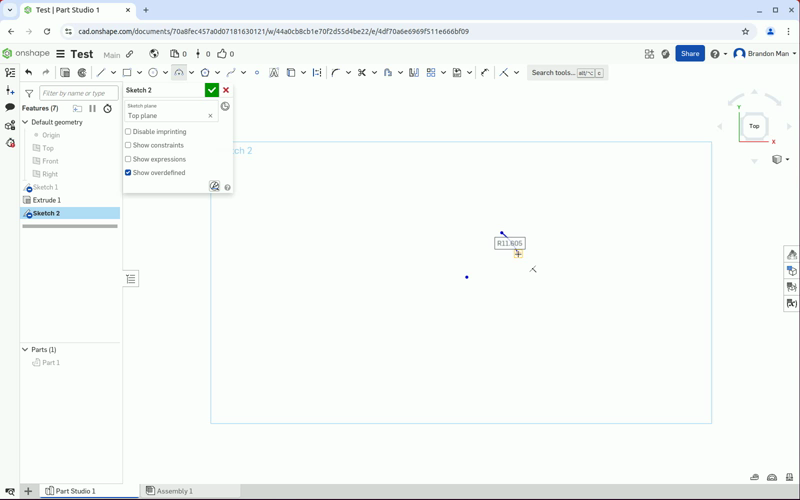
click(518, 253)
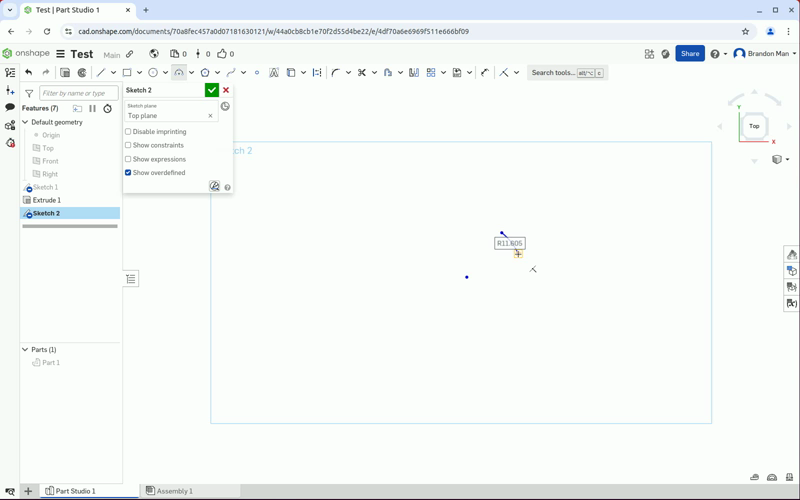
key_down(shift)
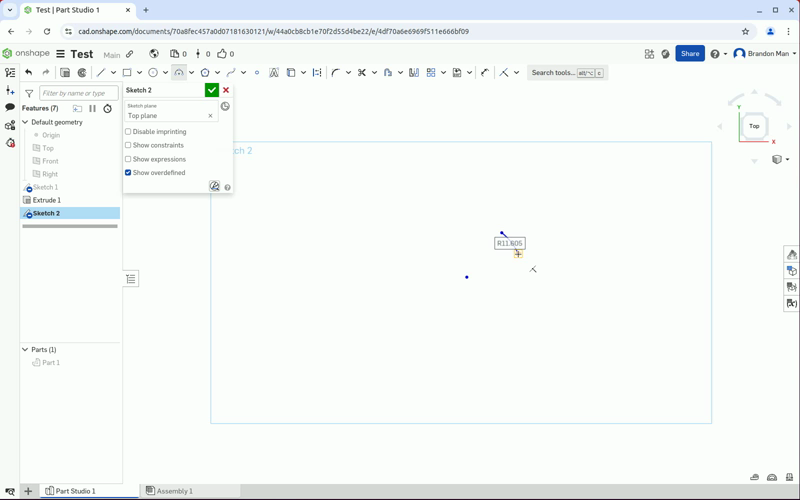
mouse_move(542, 264)
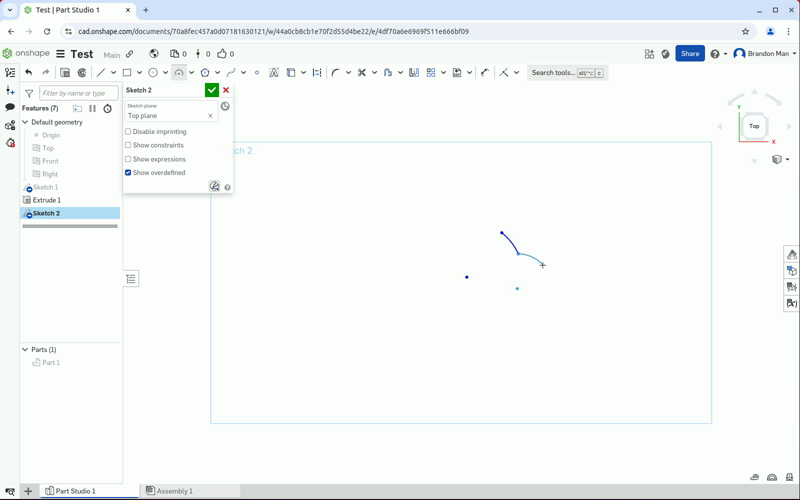
click(542, 264)
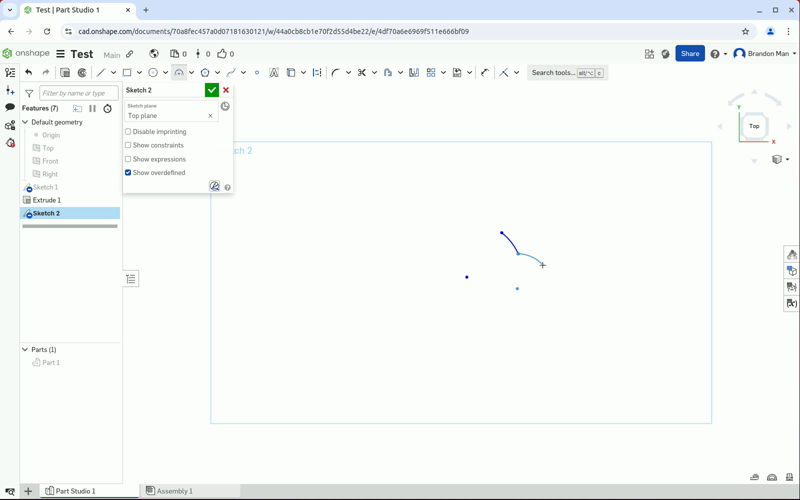
mouse_move(544, 230)
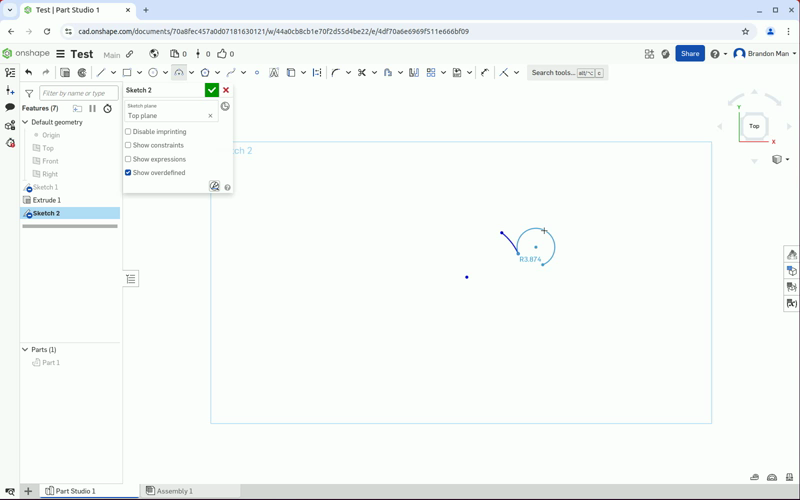
click(544, 230)
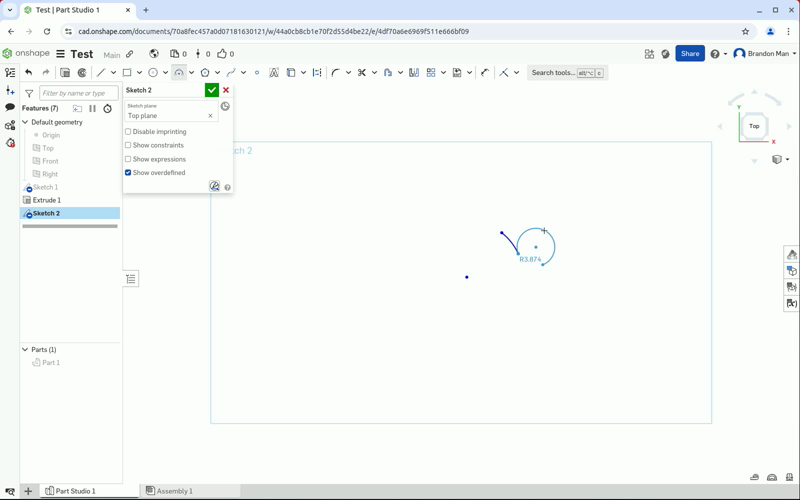
key_up(shift)
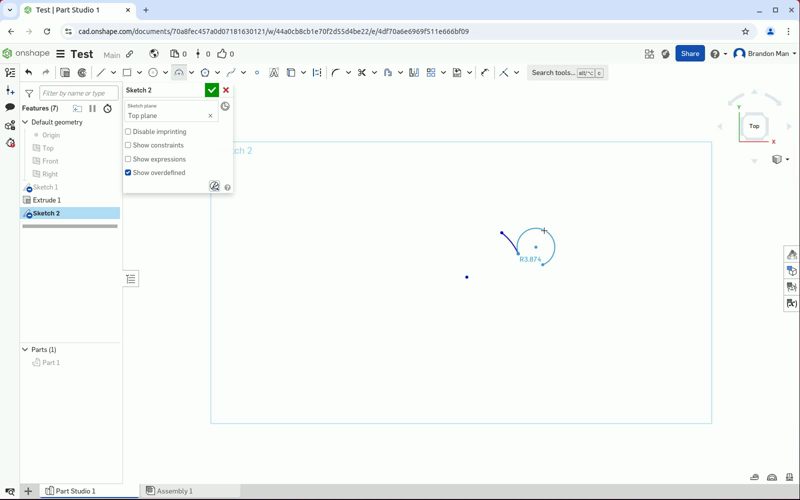
key(esc)
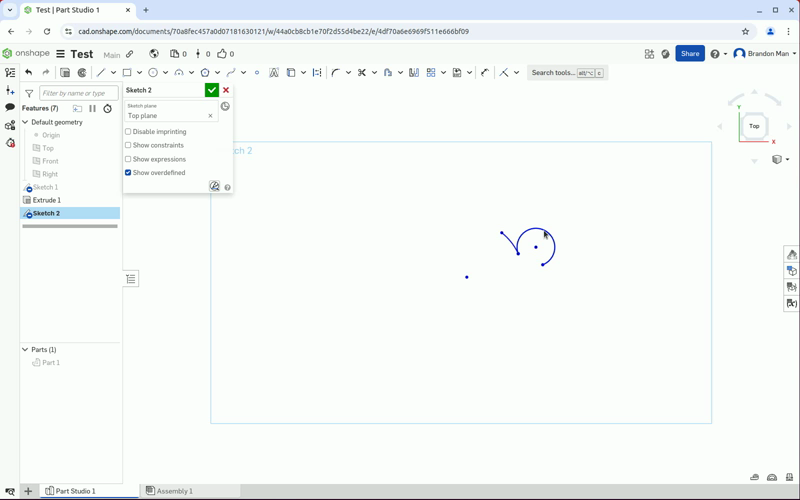
key(l)
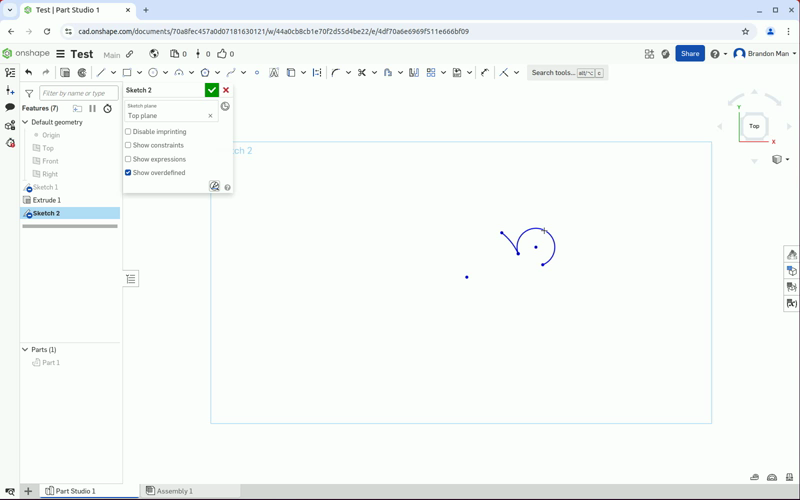
mouse_move(542, 264)
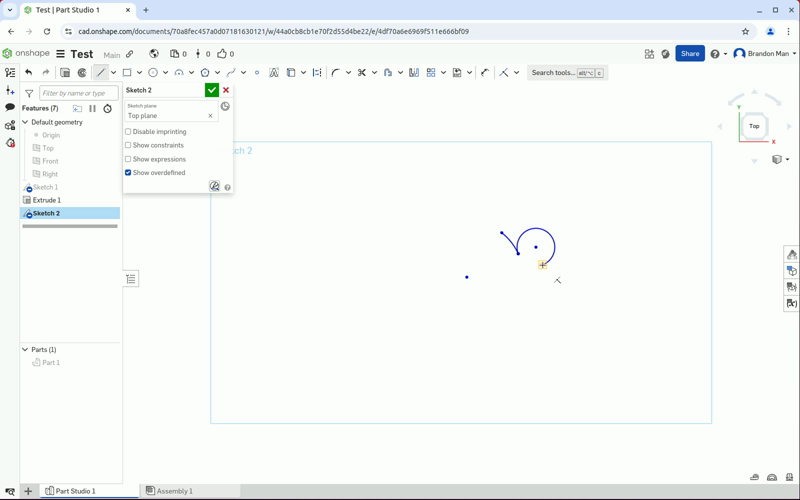
click(542, 264)
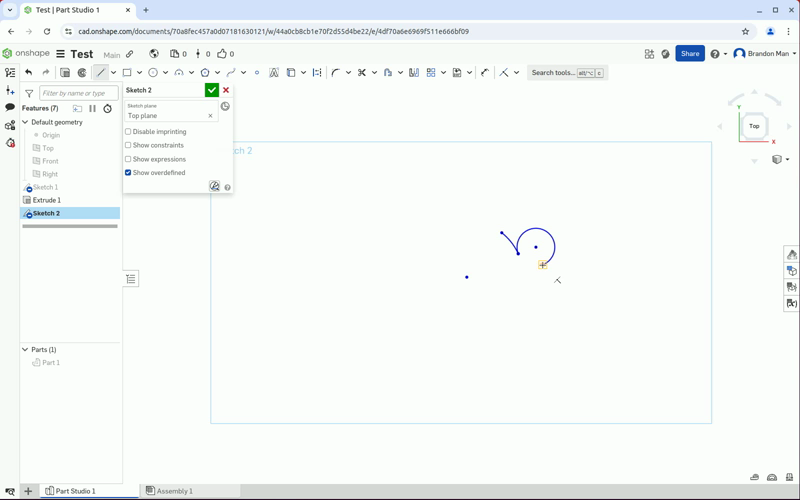
key_down(shift)
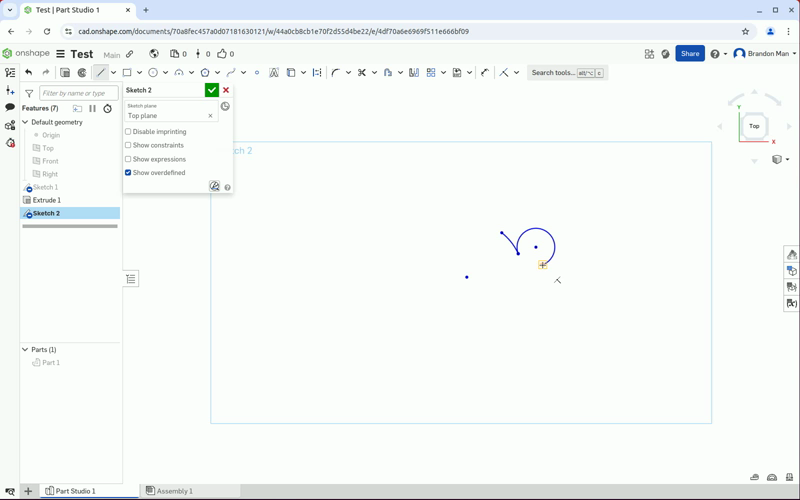
mouse_move(572, 264)
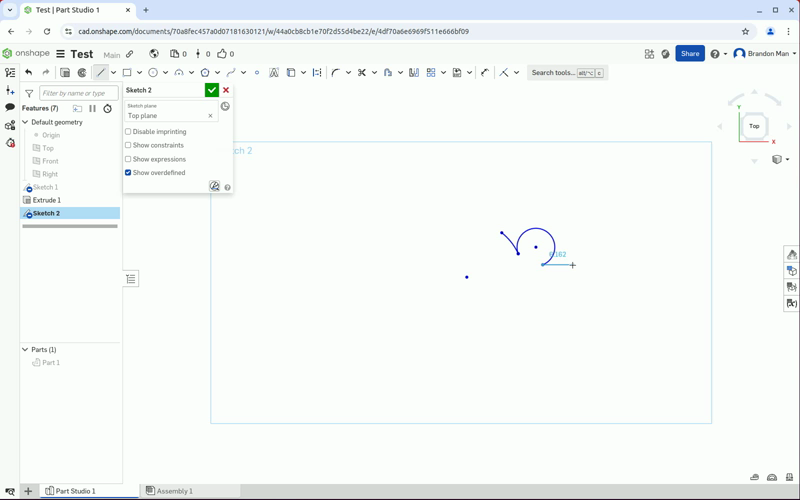
mouse_move(548, 282)
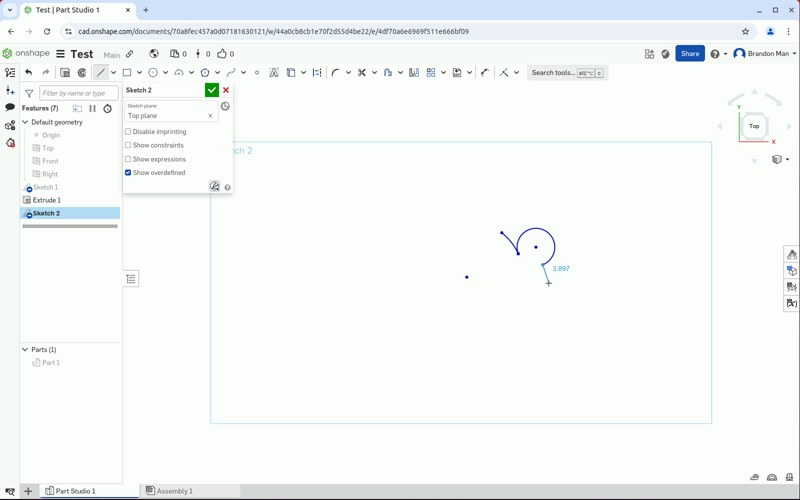
click(548, 282)
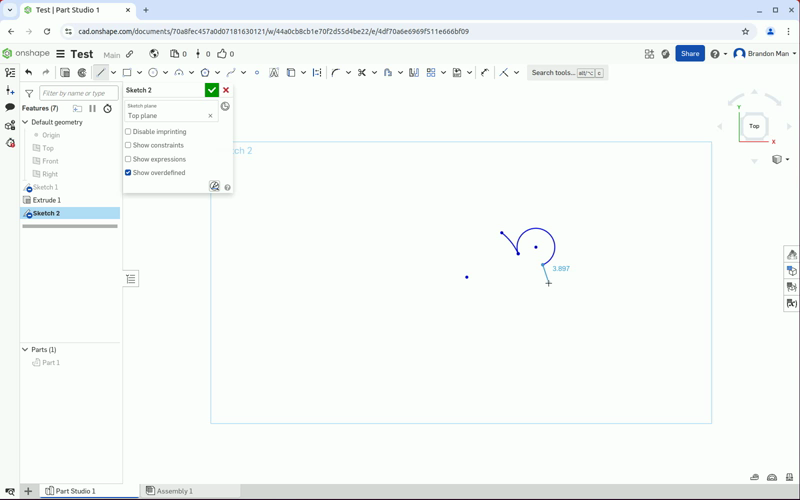
key_up(shift)
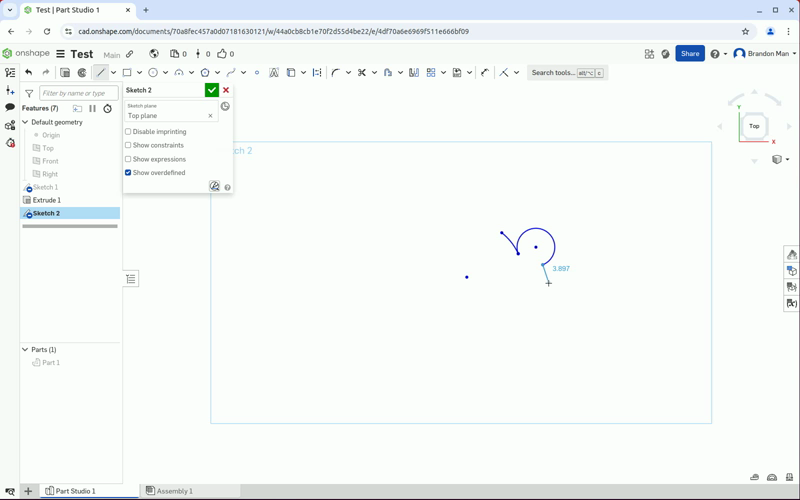
key(esc)
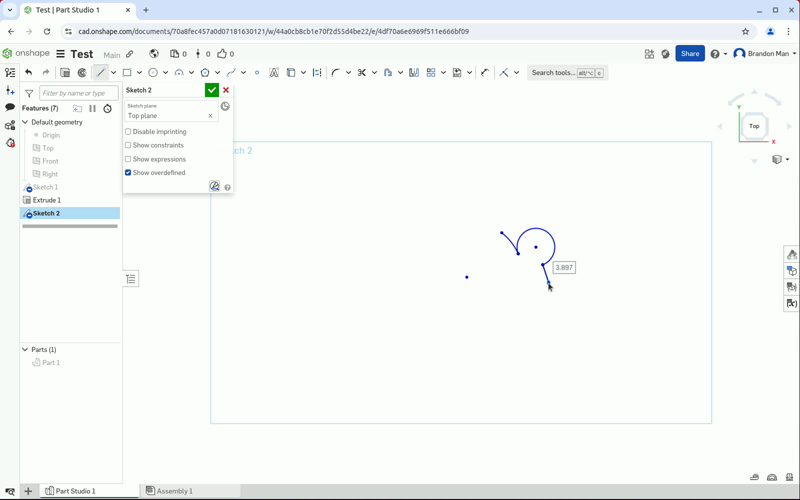
key(a)
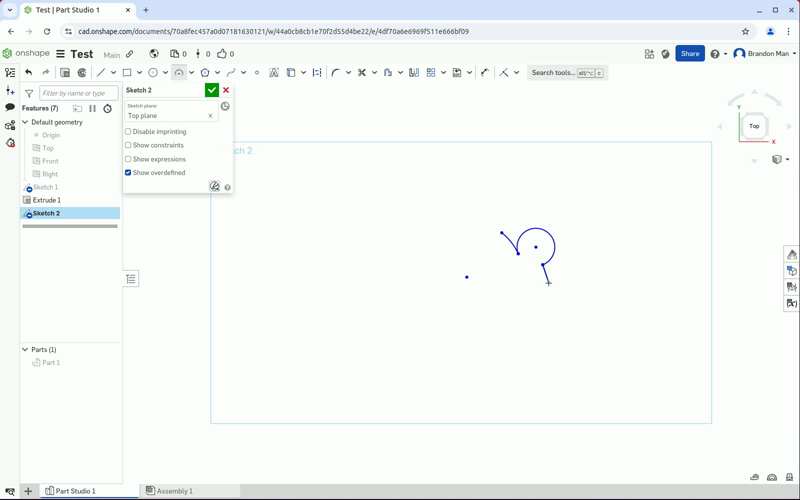
mouse_move(548, 282)
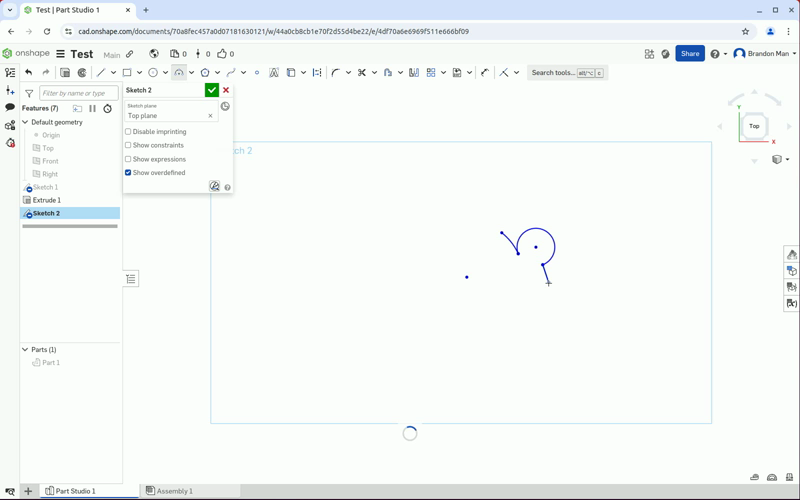
click(548, 282)
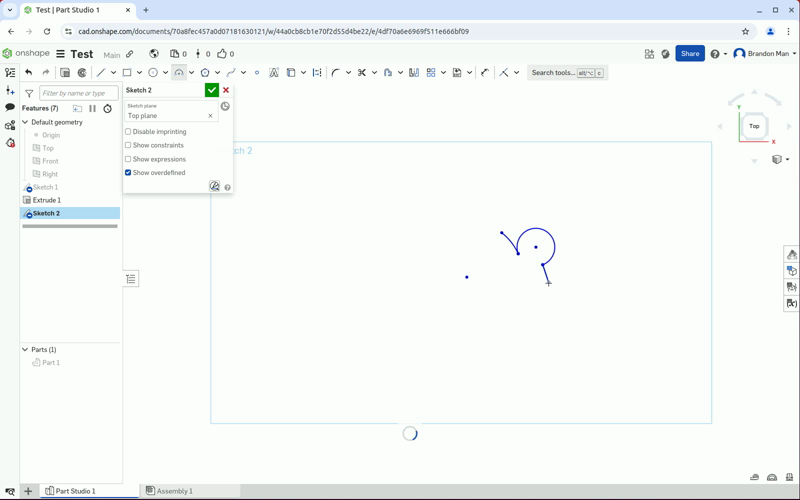
mouse_move(501, 232)
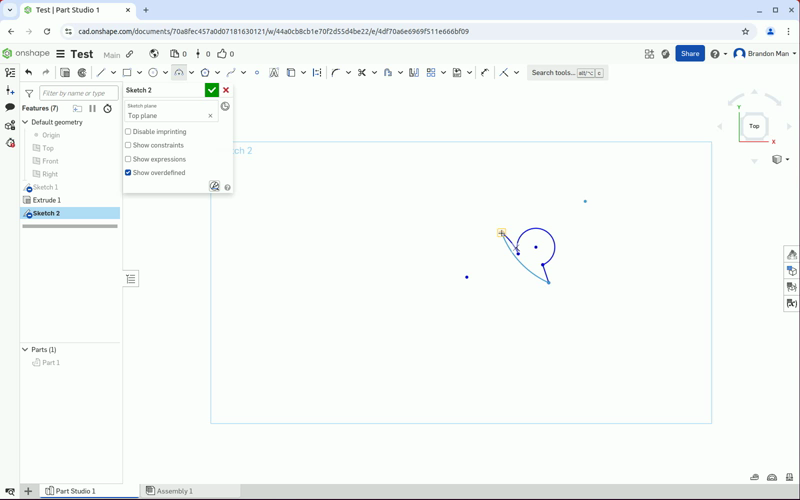
click(501, 232)
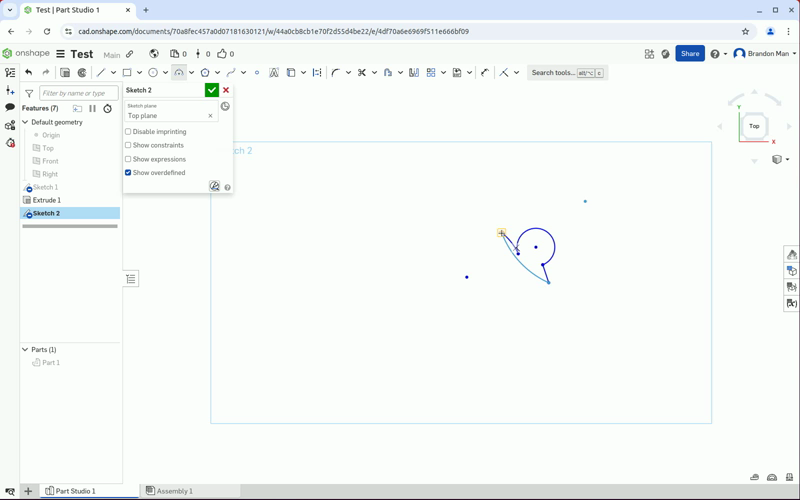
key_down(shift)
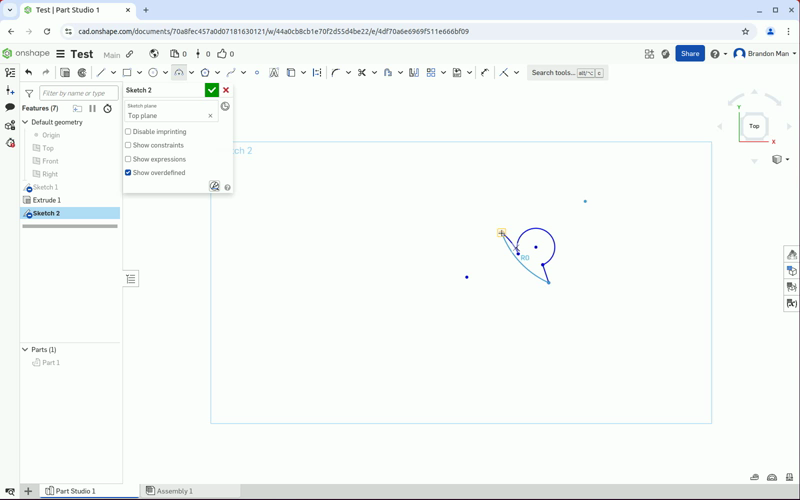
mouse_move(563, 221)
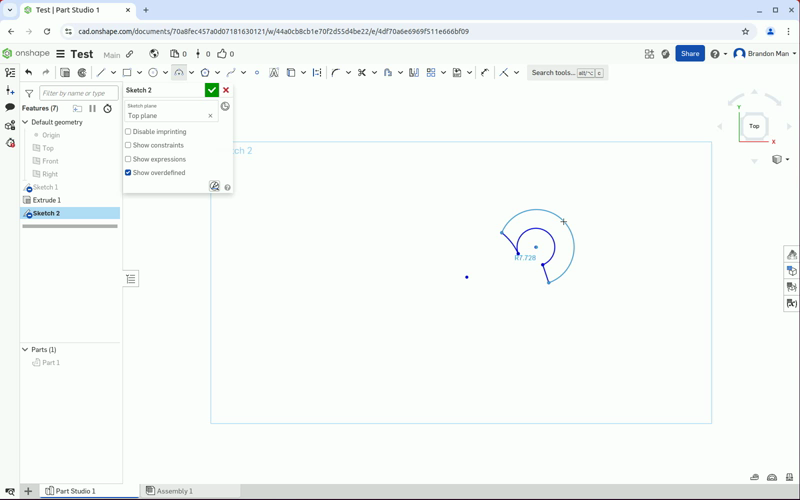
click(563, 221)
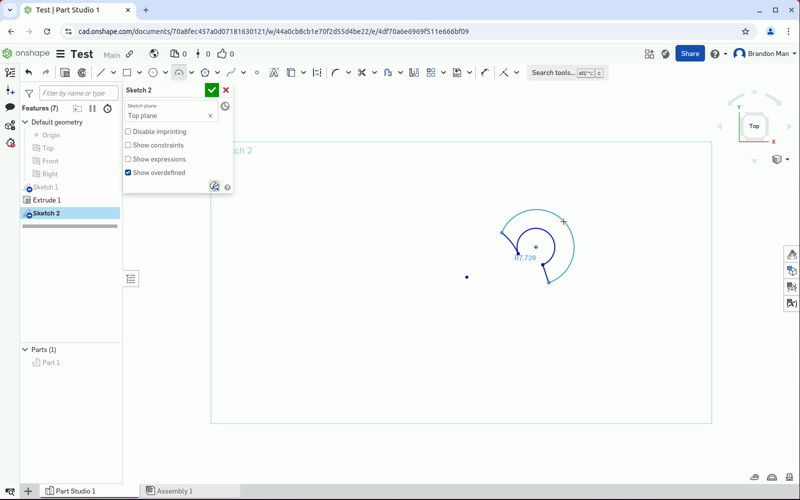
key_up(shift)
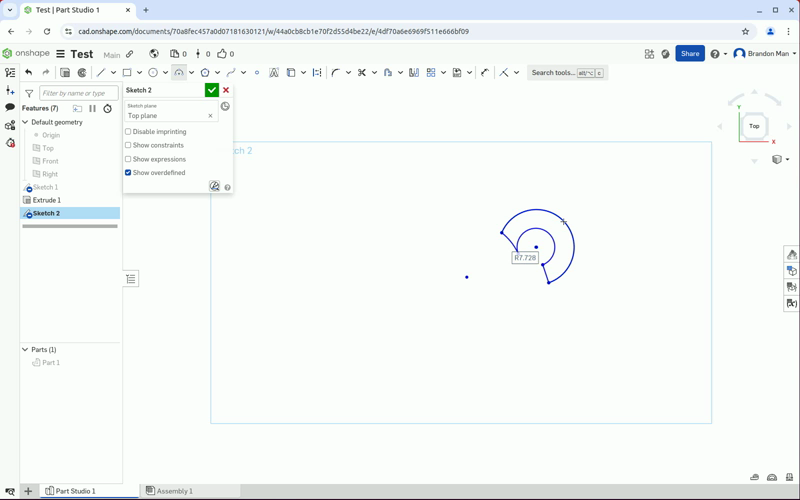
key(esc)
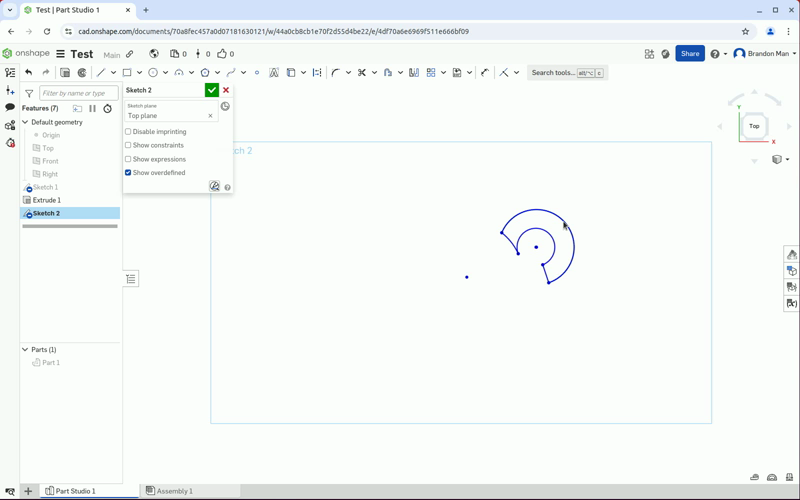
mouse_move(567, 243)
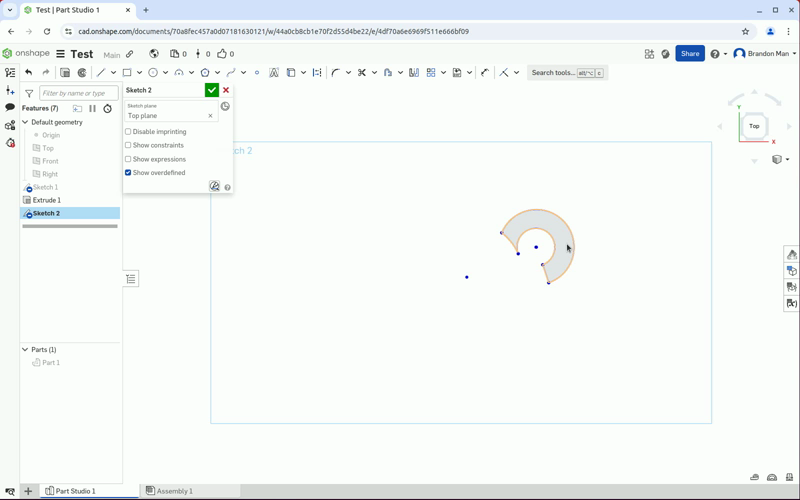
click(567, 243)
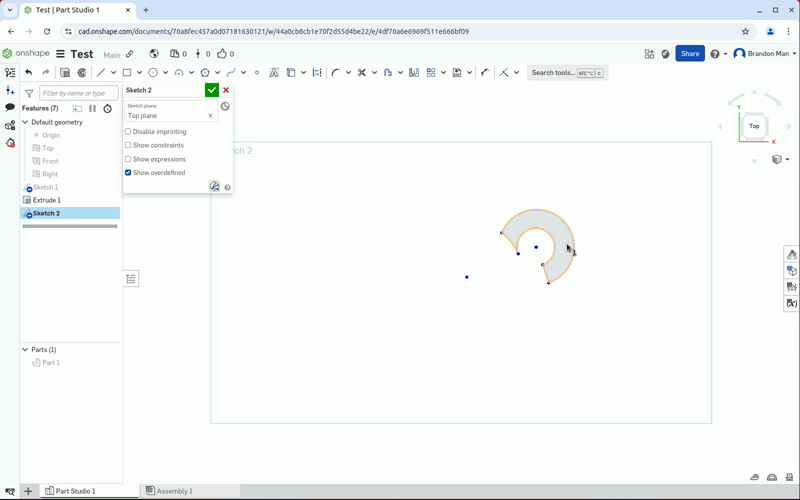
mouse_move(73, 352)
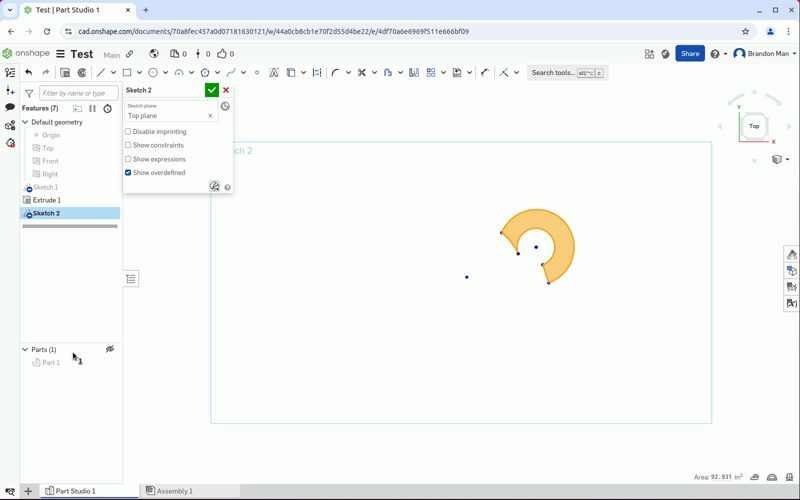
key(shift+y)
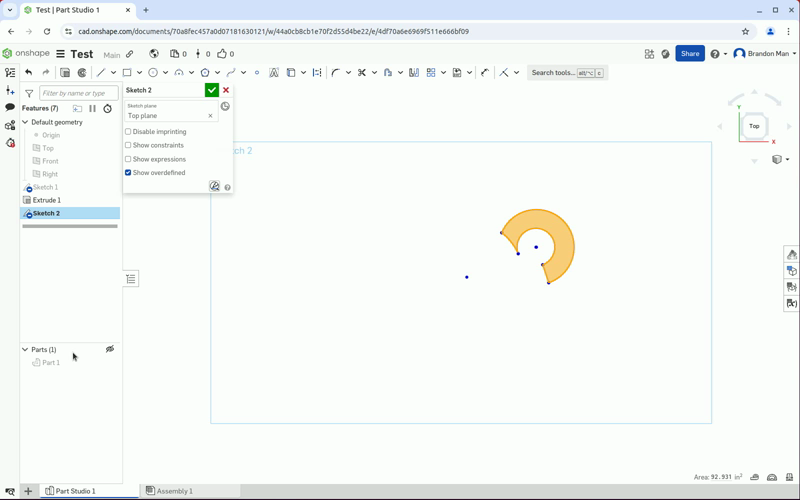
key(shift+e)
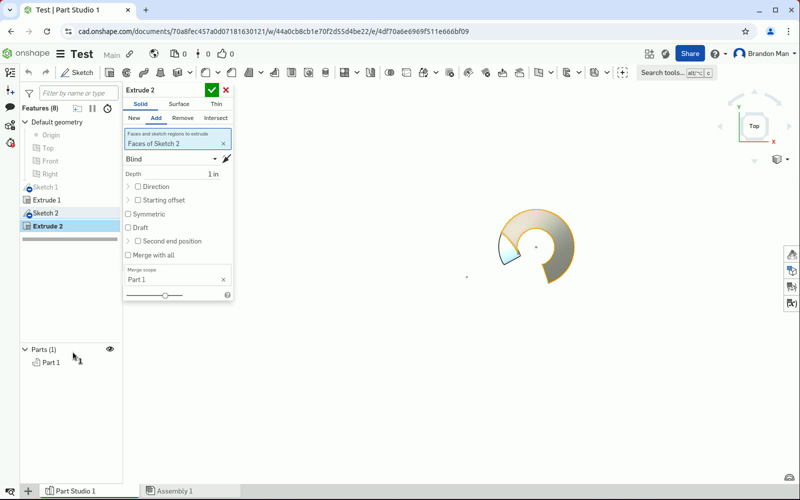
mouse_move(143, 106)
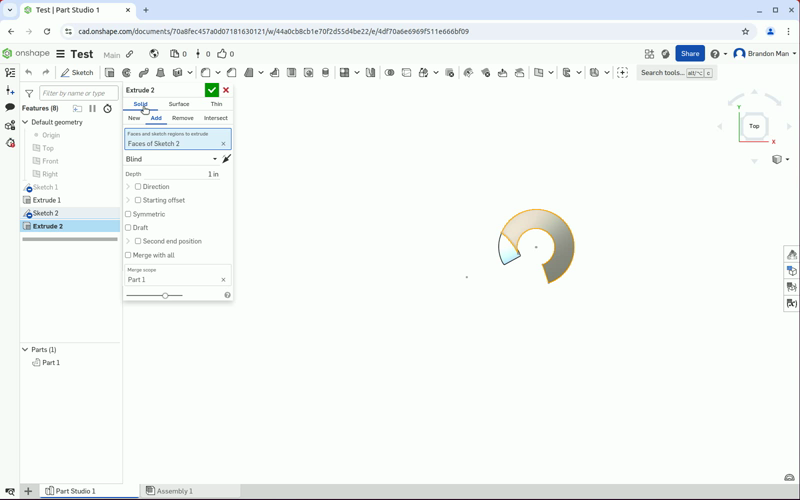
click(143, 106)
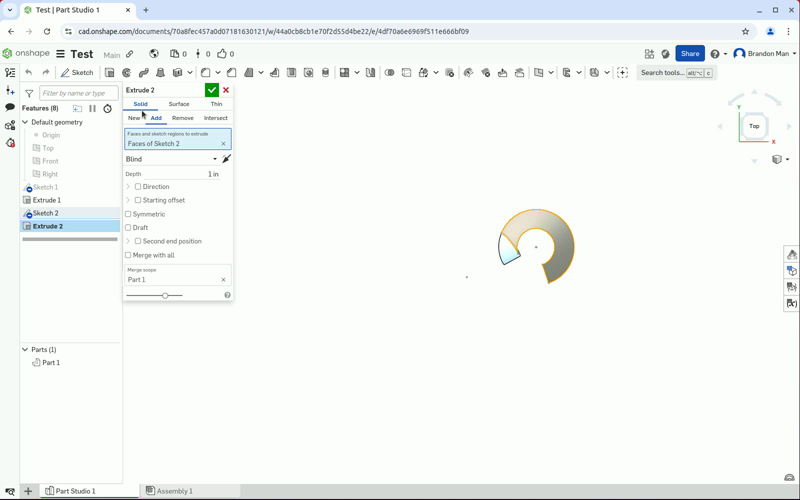
mouse_move(137, 120)
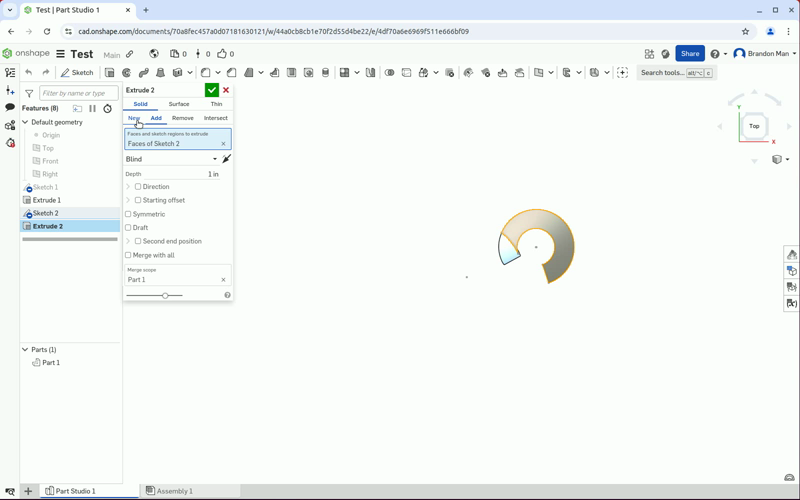
click(137, 120)
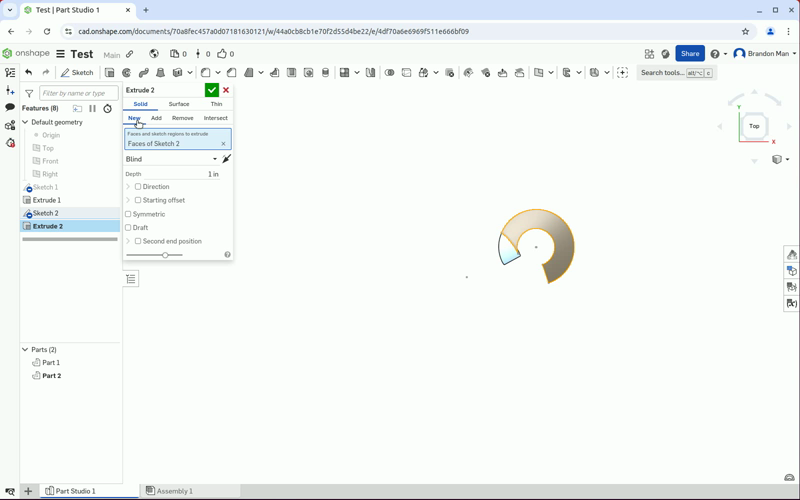
key(tab, 4)
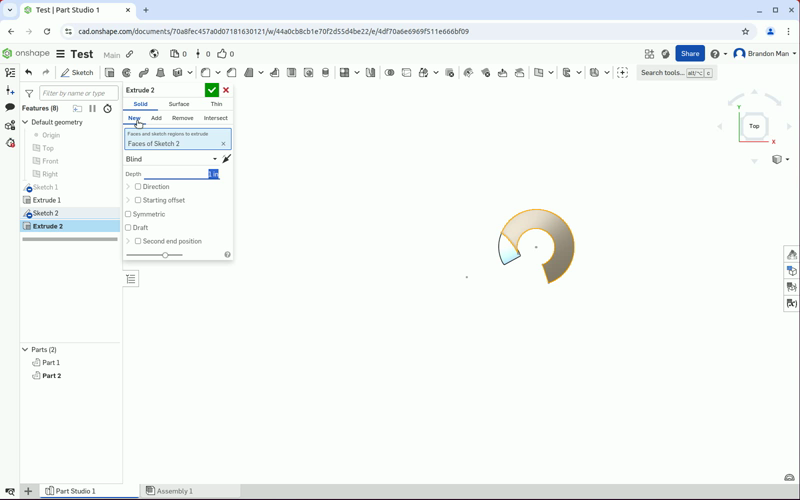
text(-4.574)
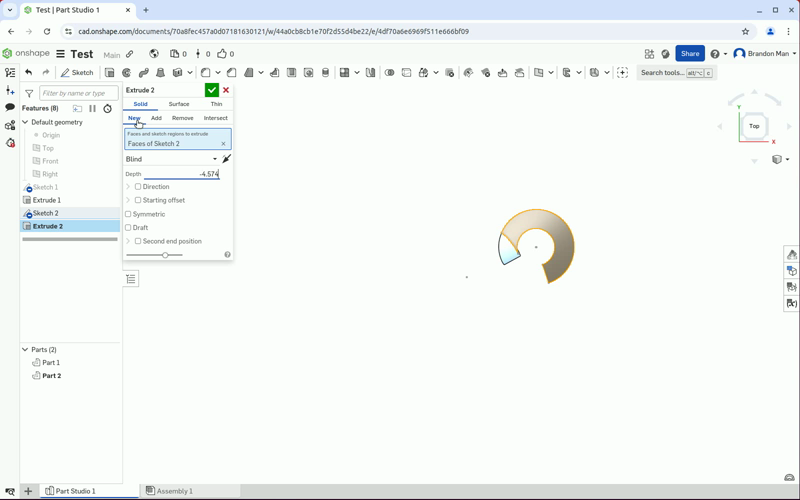
key(enter)
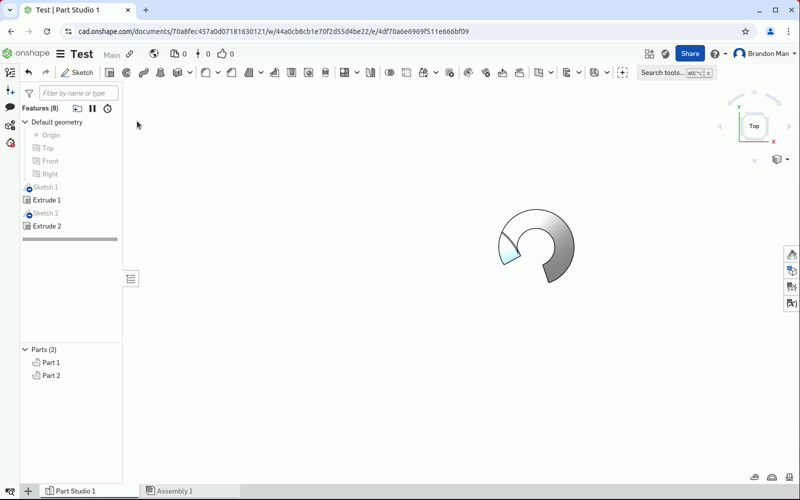
key(shift+h)
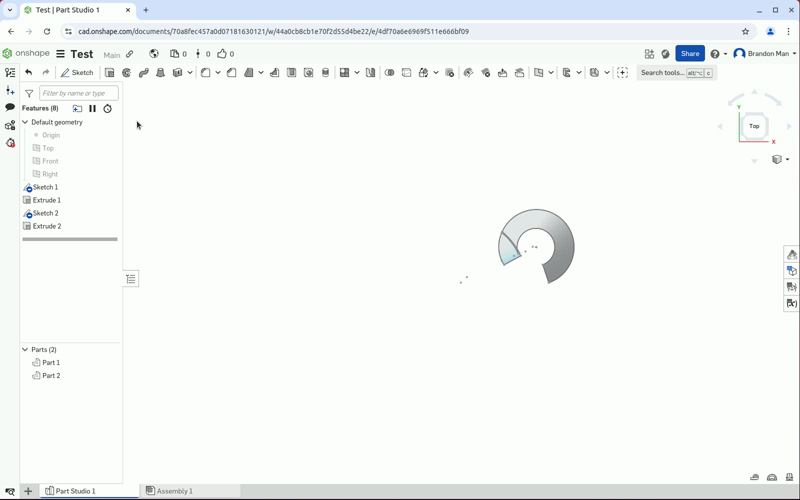
key(shift+h)
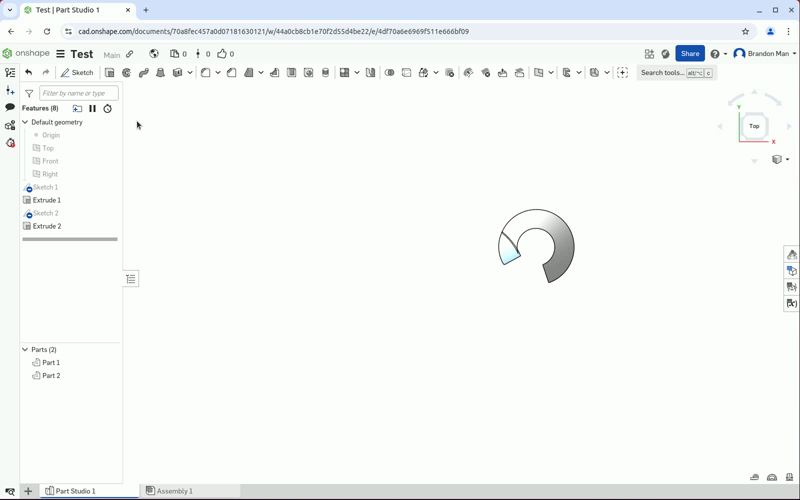
mouse_move(73, 189)
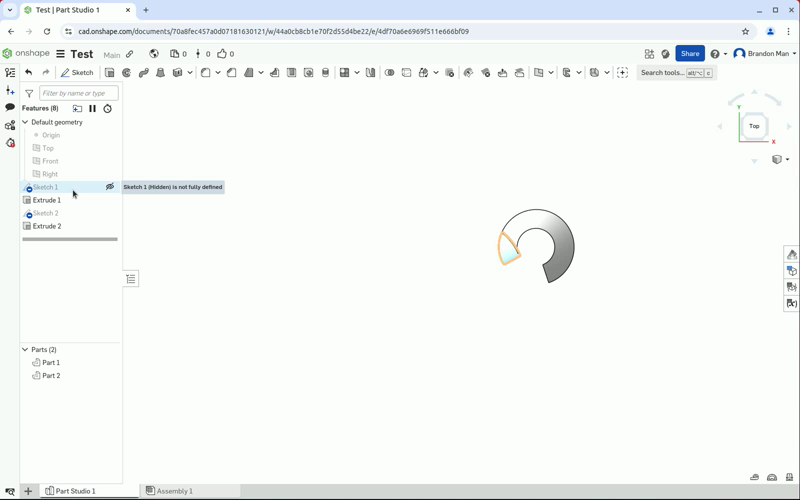
click(73, 189)
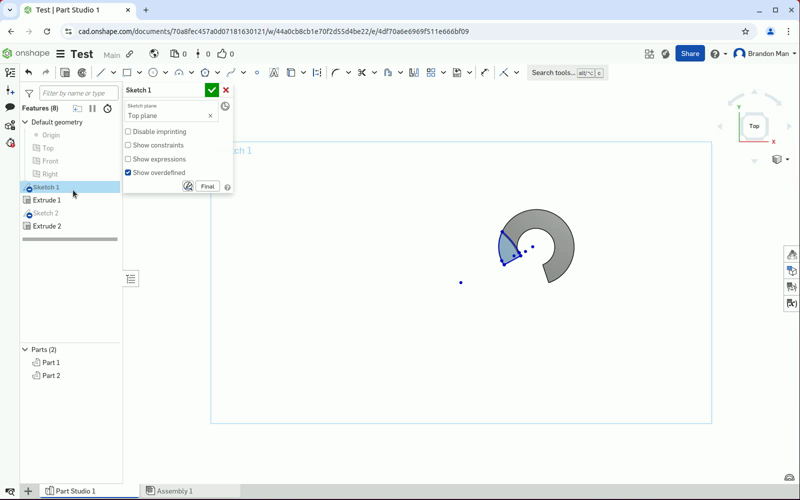
mouse_move(229, 92)
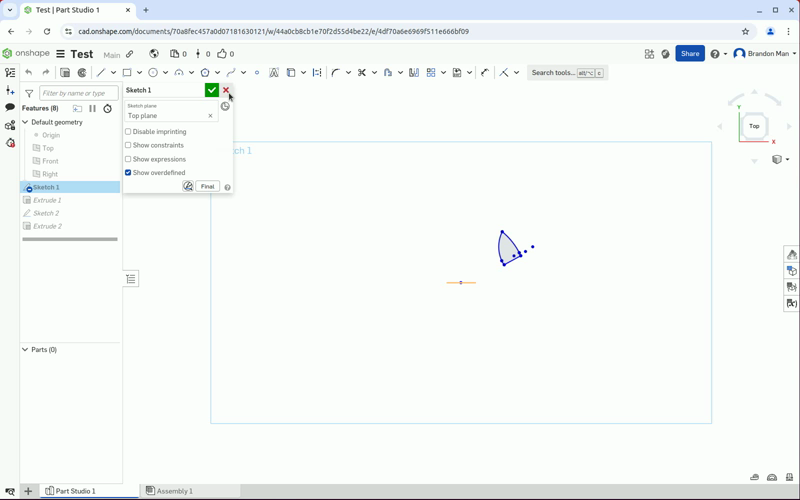
click(229, 92)
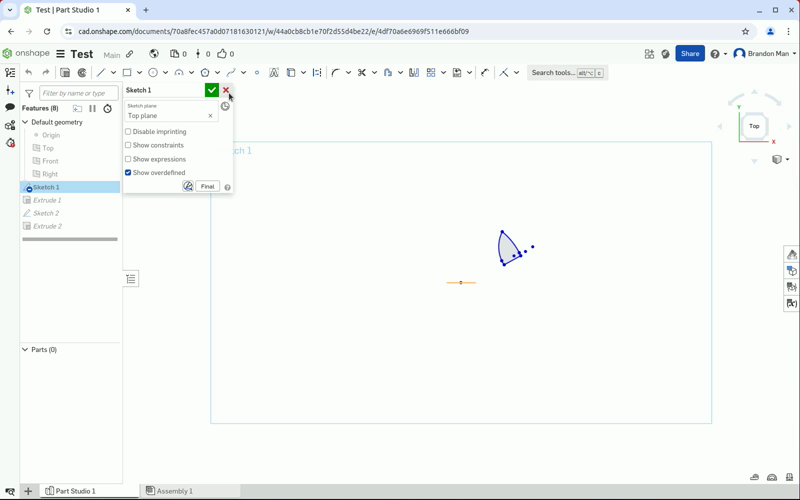
key(shift+s)
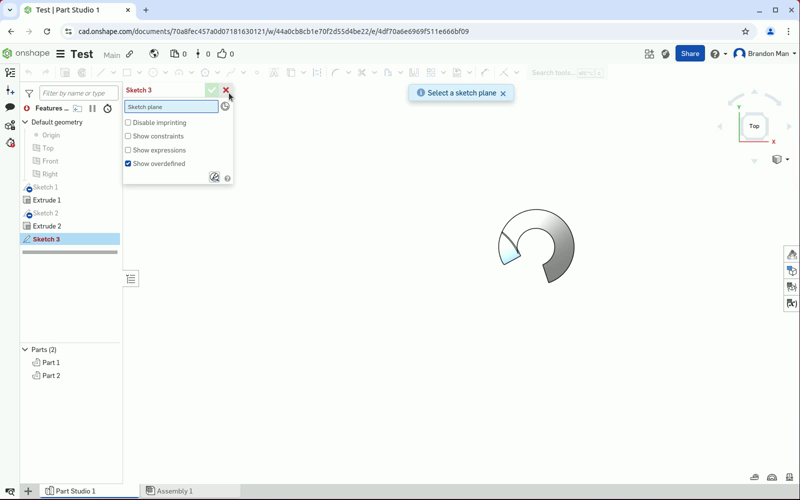
mouse_move(73, 150)
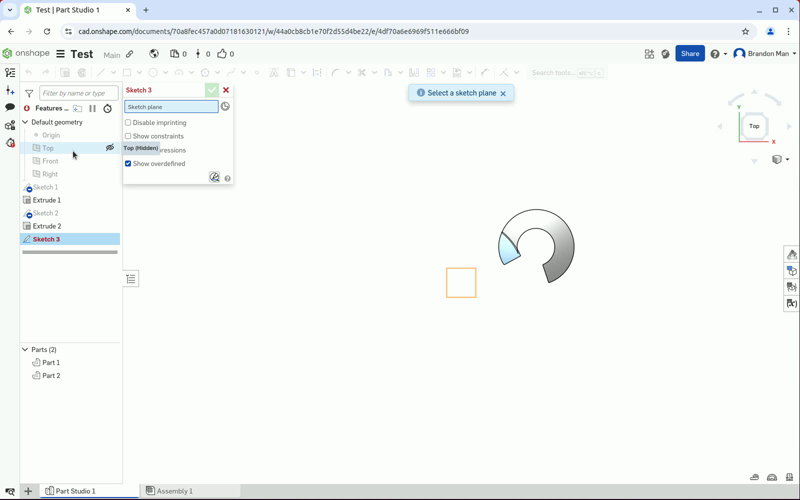
click(73, 150)
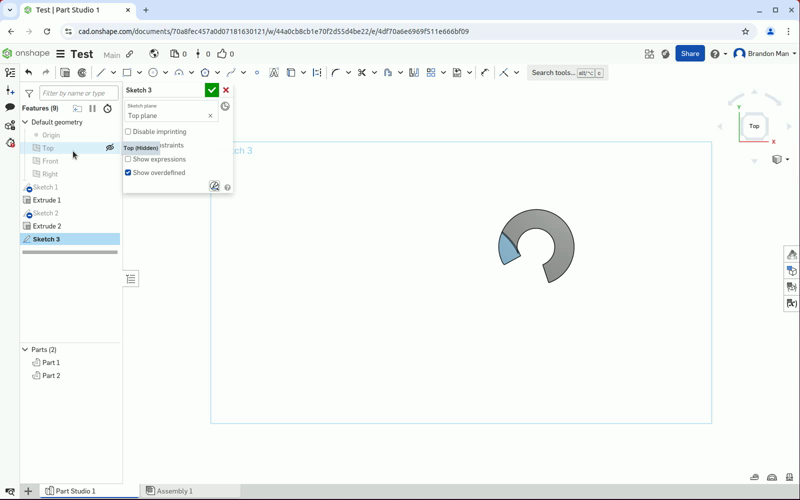
mouse_move(73, 352)
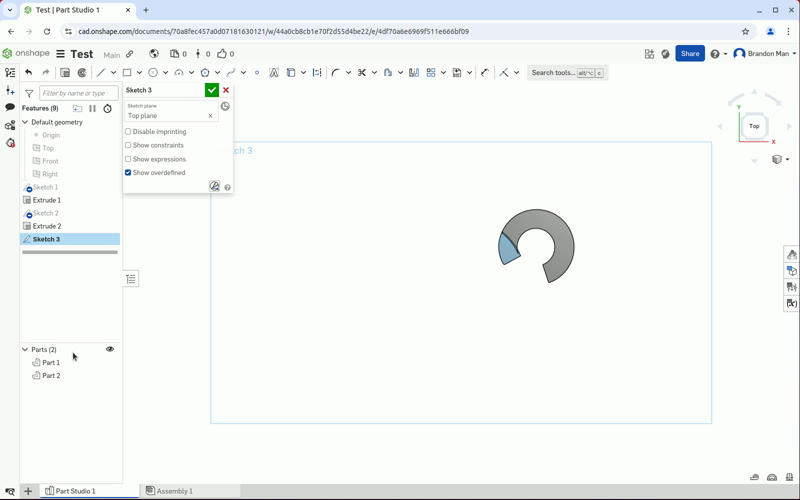
key(y)
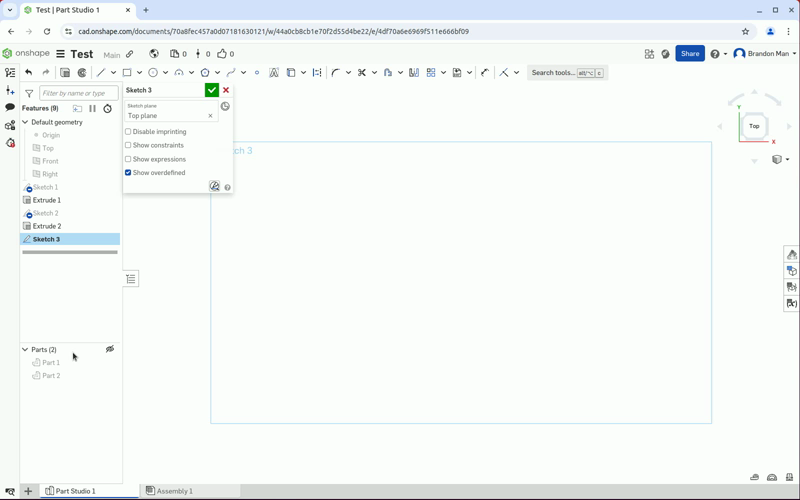
key(a)
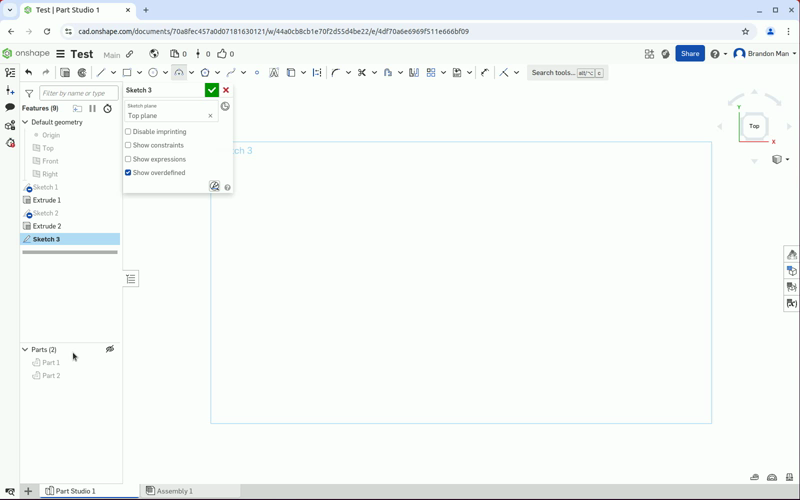
key_down(shift)
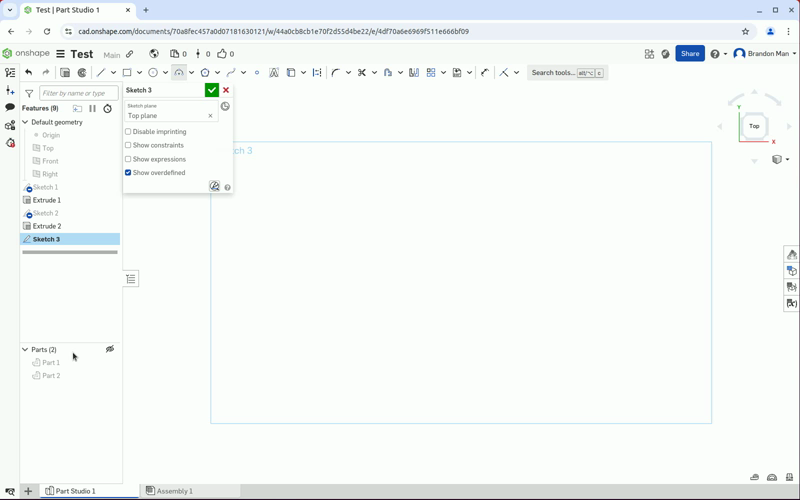
mouse_move(501, 260)
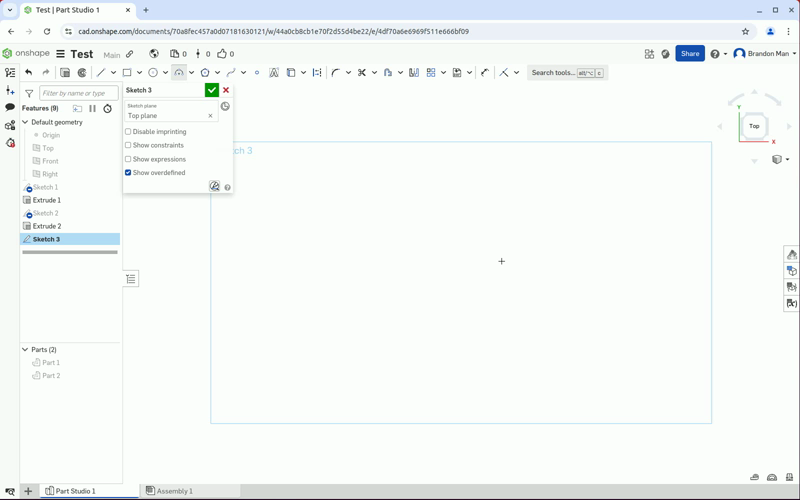
click(501, 260)
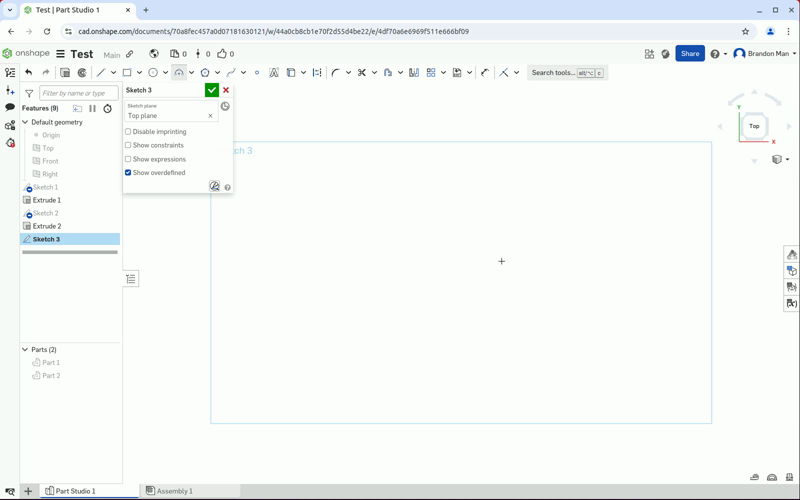
key_up(shift)
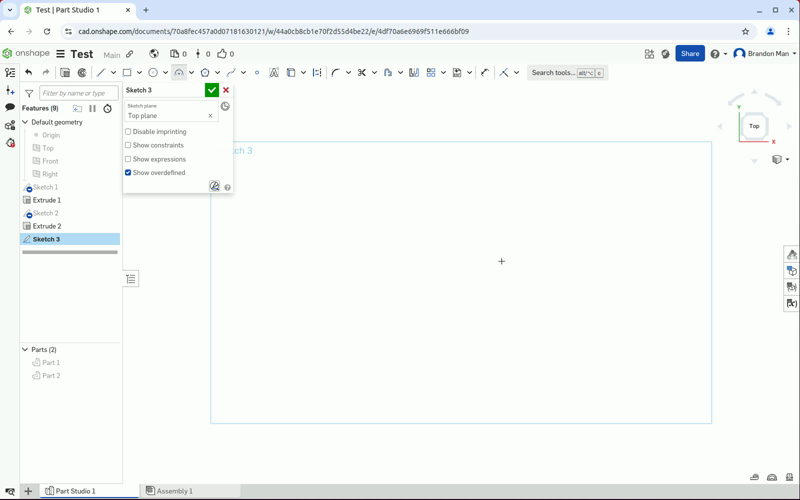
key_down(shift)
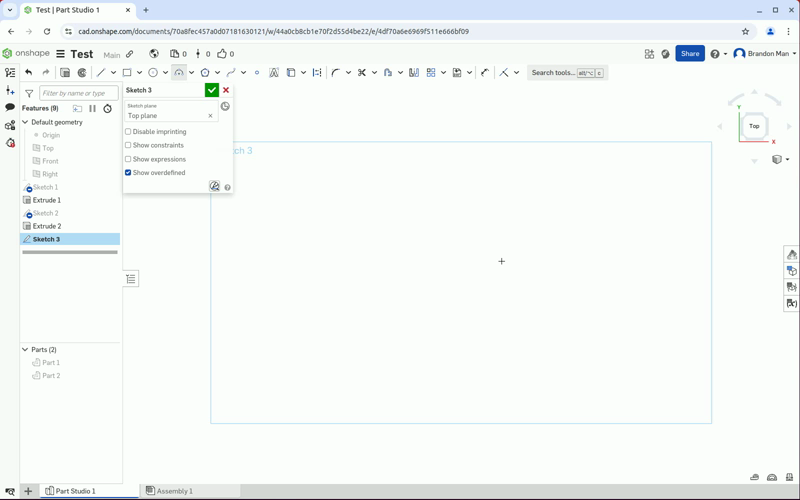
mouse_move(501, 232)
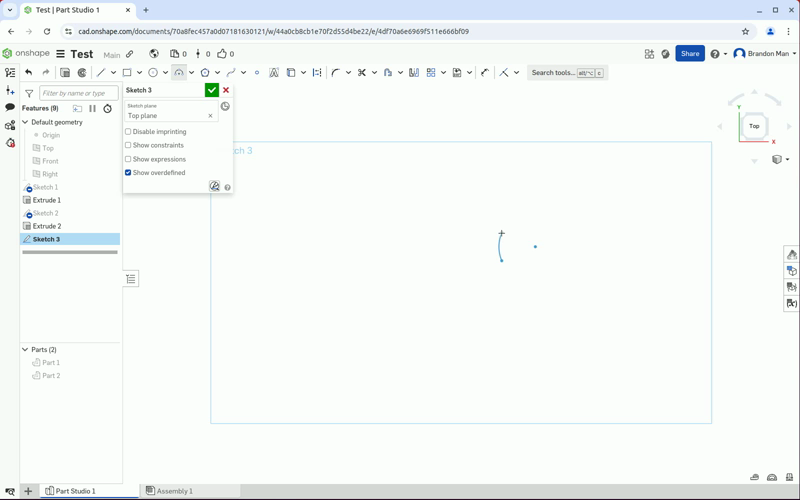
click(501, 232)
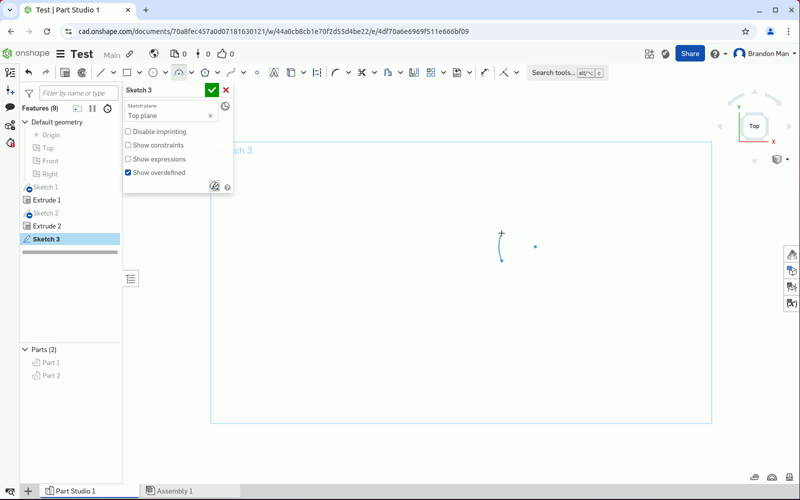
mouse_move(498, 246)
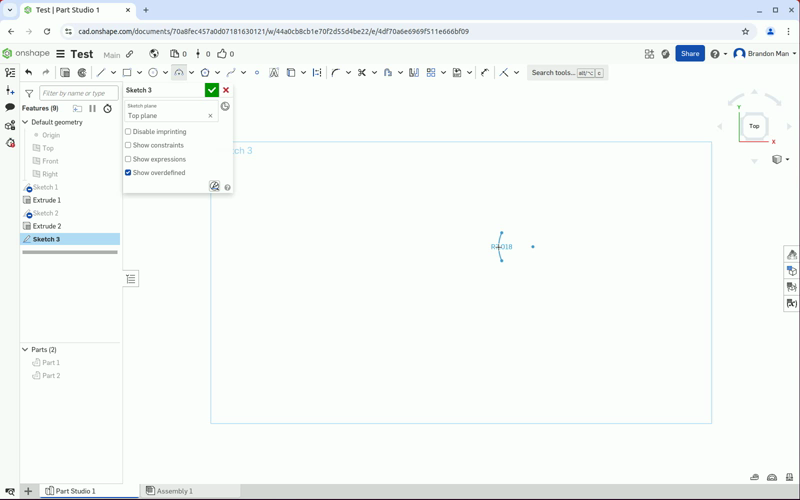
click(498, 246)
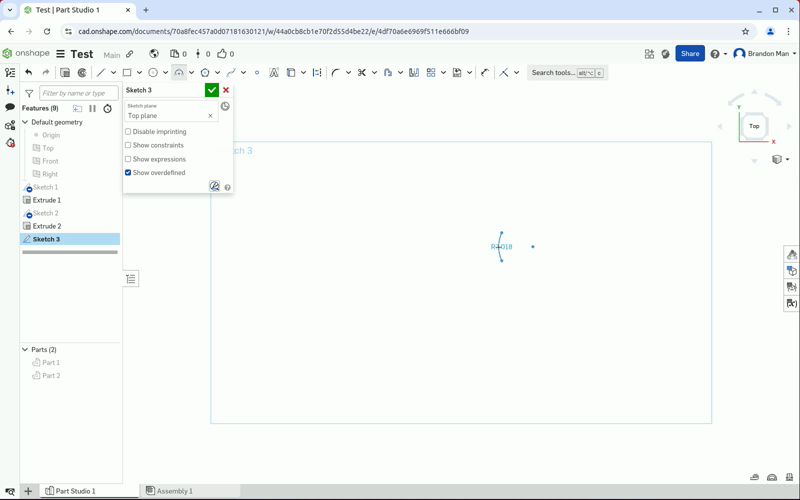
key_up(shift)
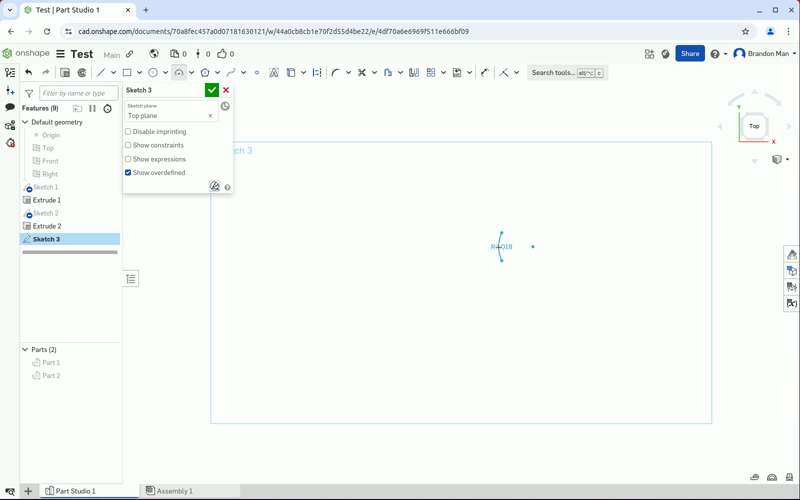
mouse_move(501, 232)
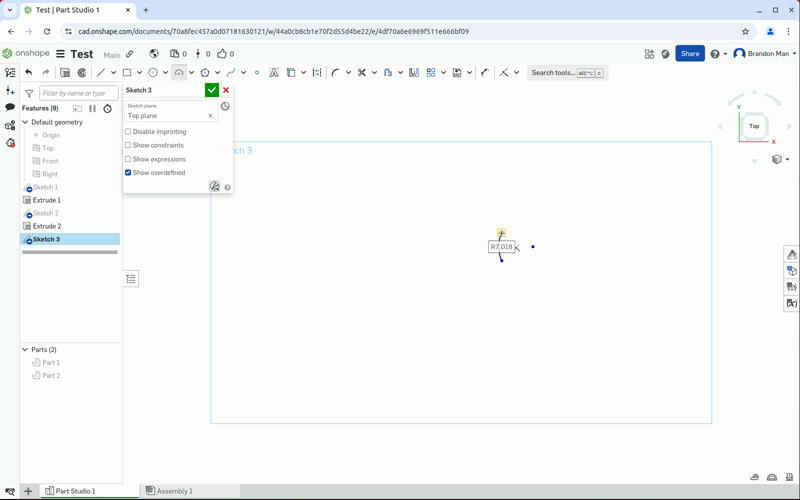
click(501, 232)
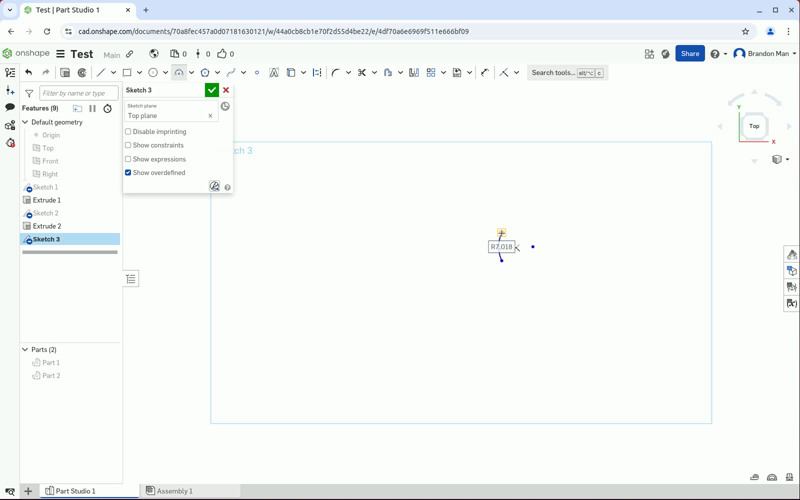
key_down(shift)
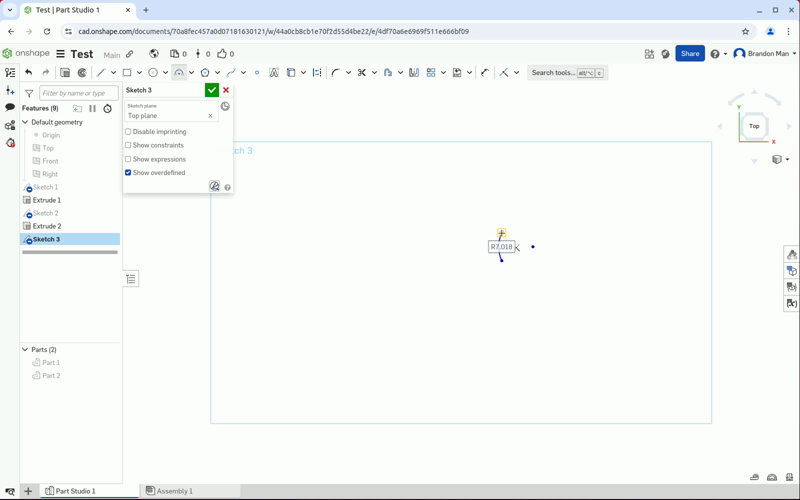
mouse_move(526, 282)
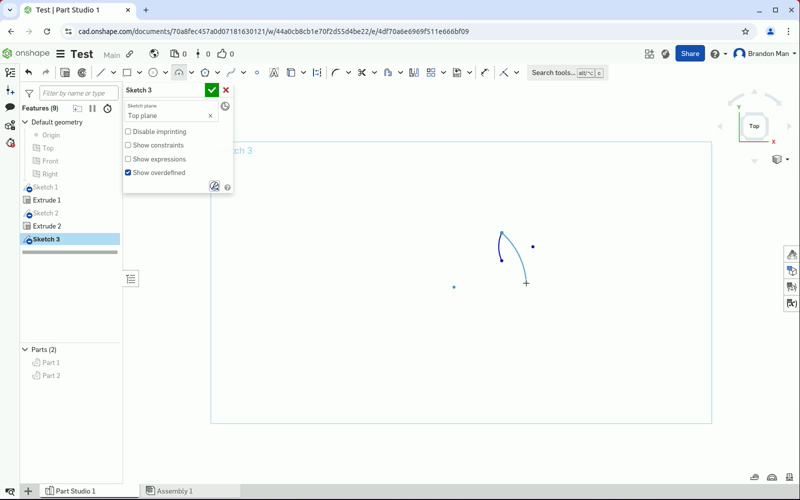
click(526, 282)
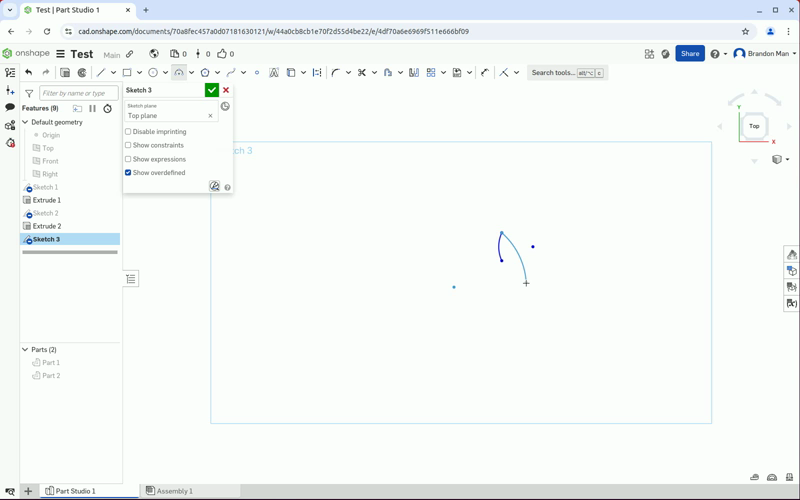
mouse_move(402, 312)
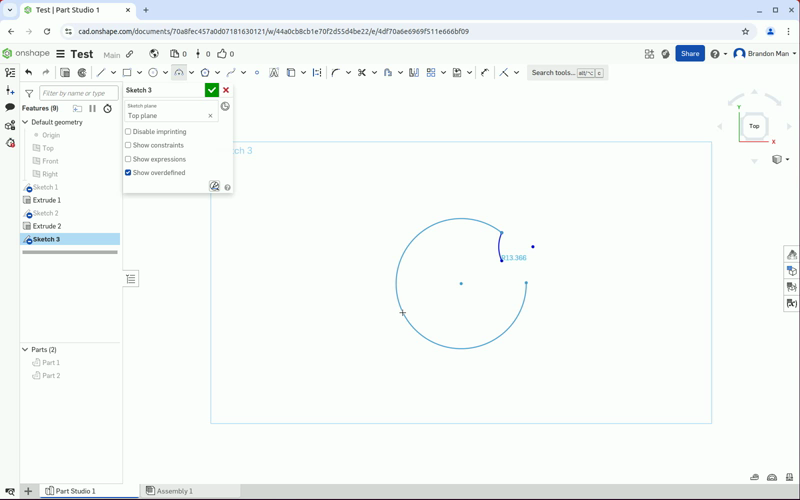
click(402, 312)
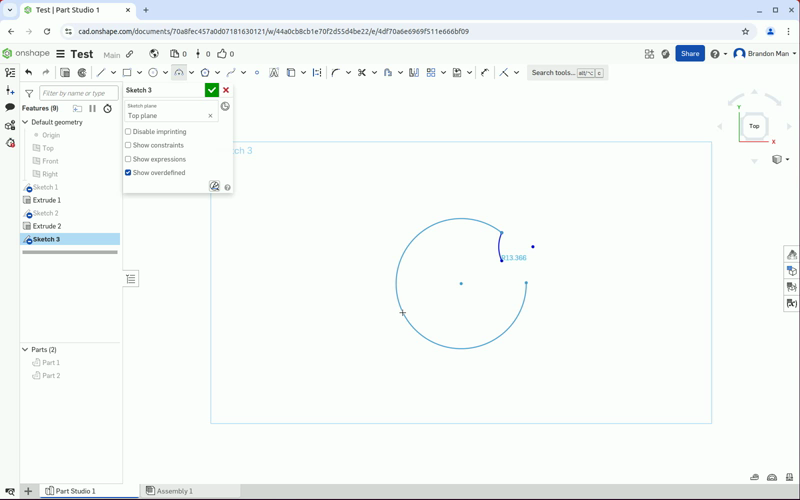
key_up(shift)
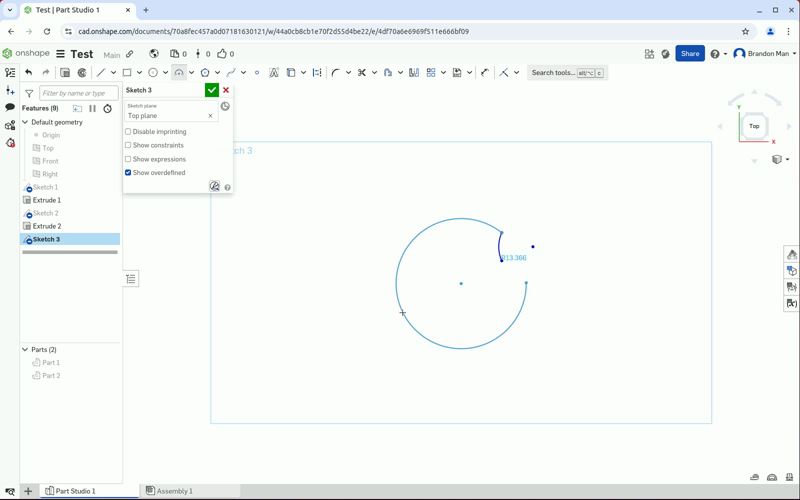
mouse_move(526, 282)
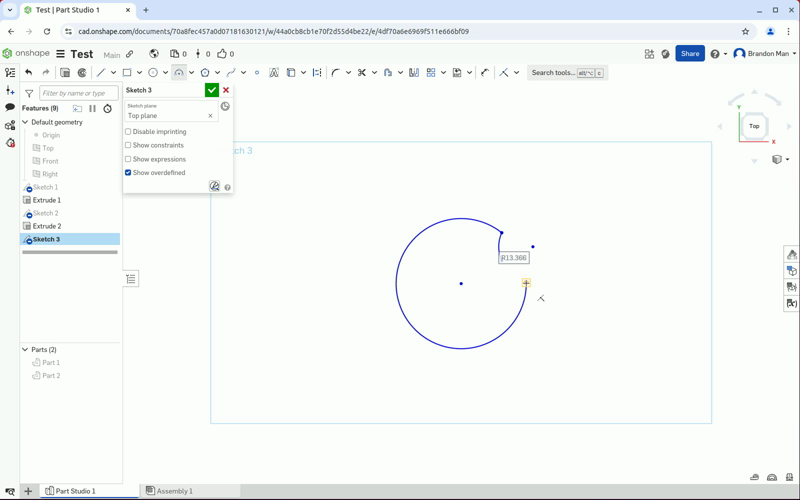
click(526, 282)
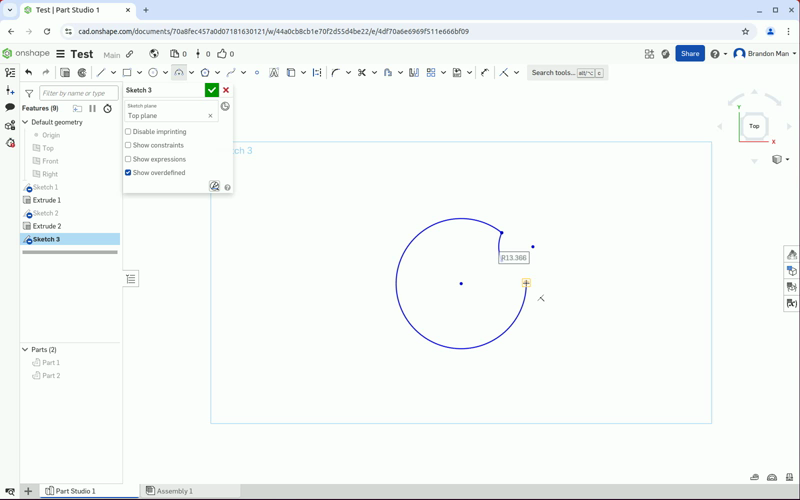
key_down(shift)
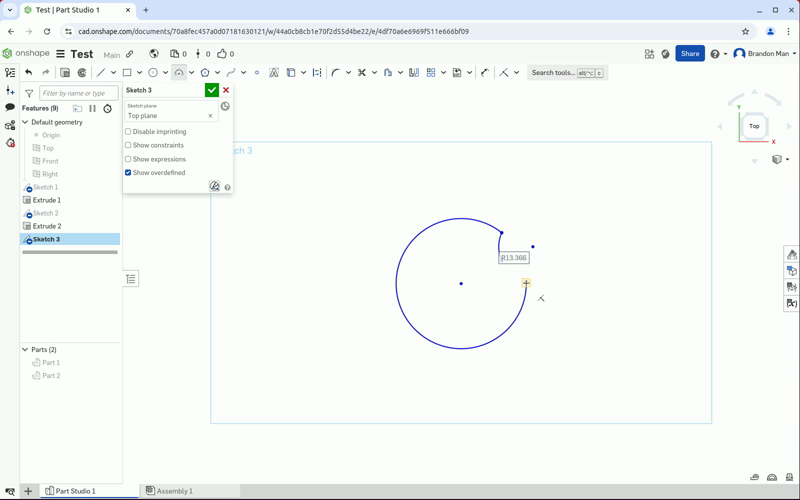
mouse_move(504, 265)
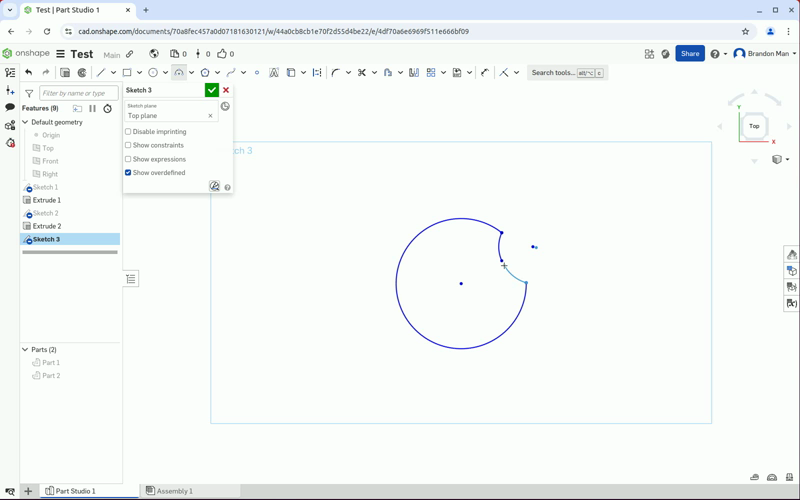
click(504, 265)
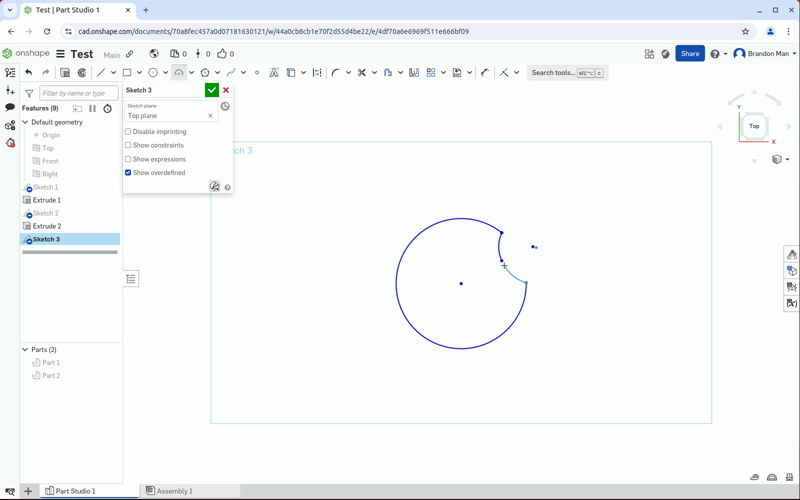
mouse_move(513, 276)
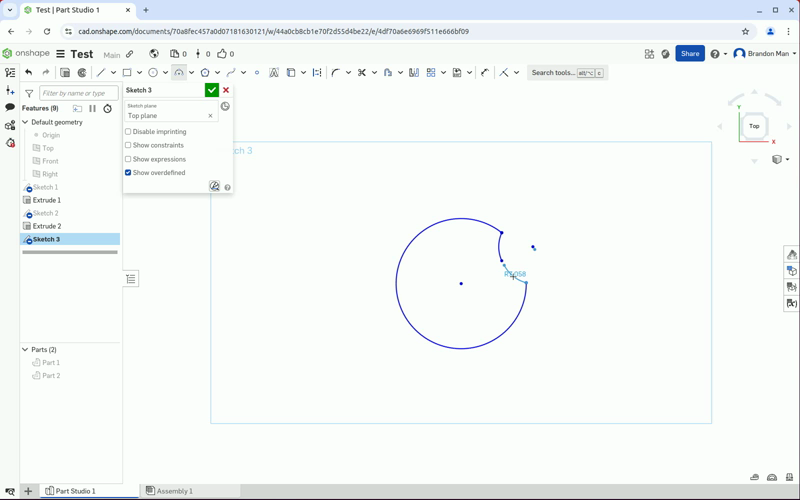
click(513, 276)
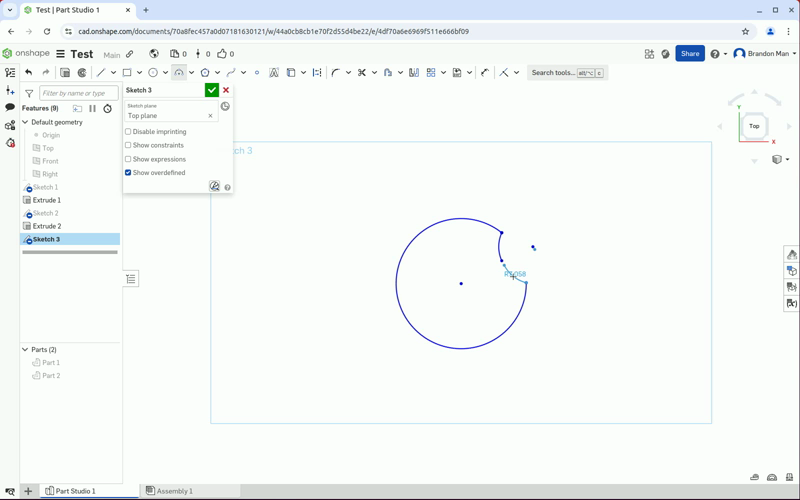
key_up(shift)
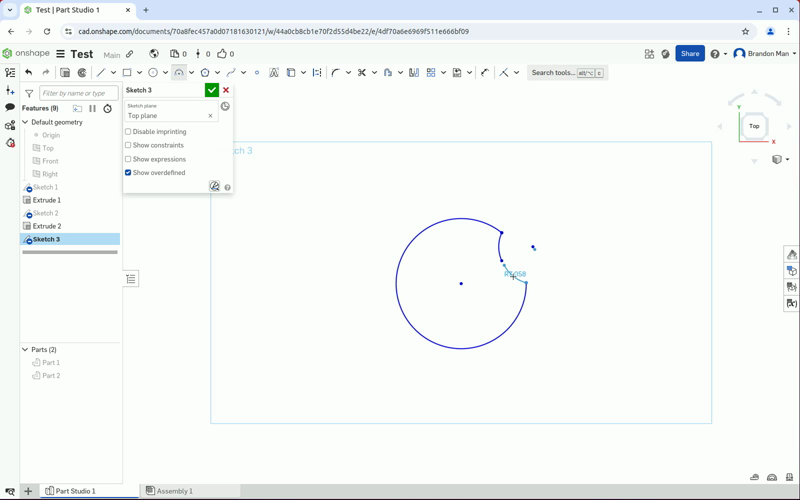
mouse_move(504, 265)
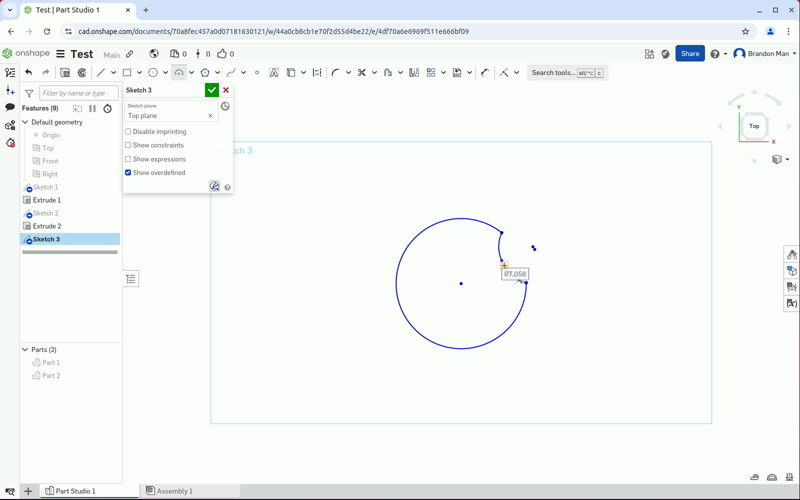
click(504, 265)
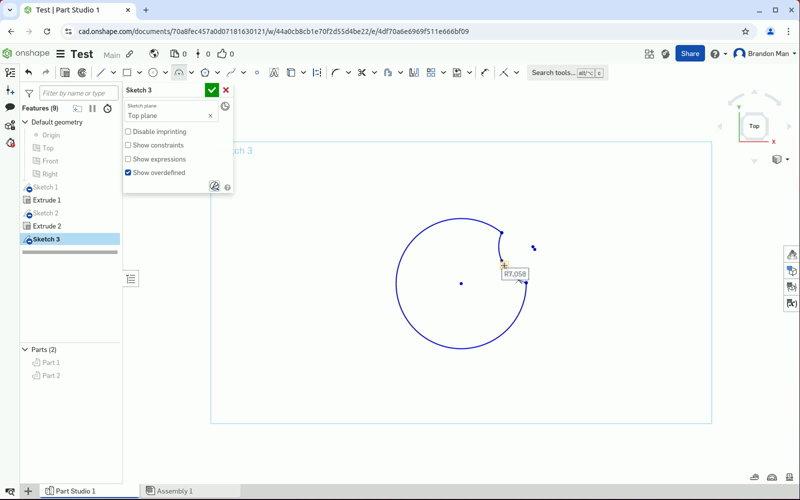
mouse_move(501, 260)
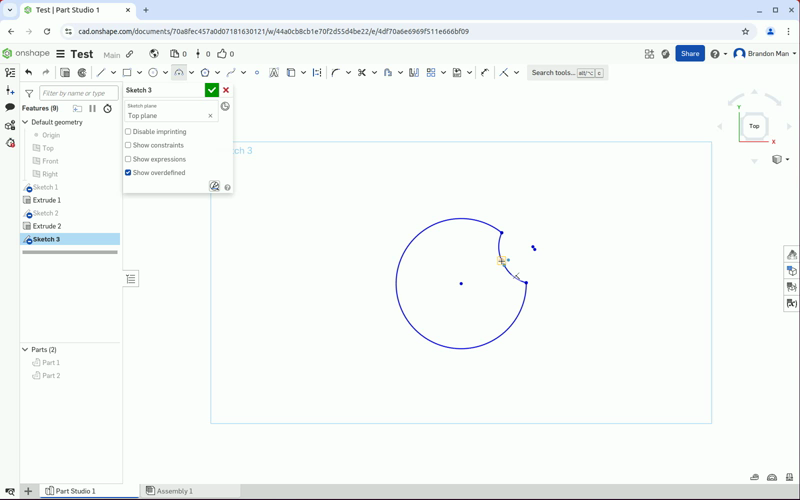
scroll(6)
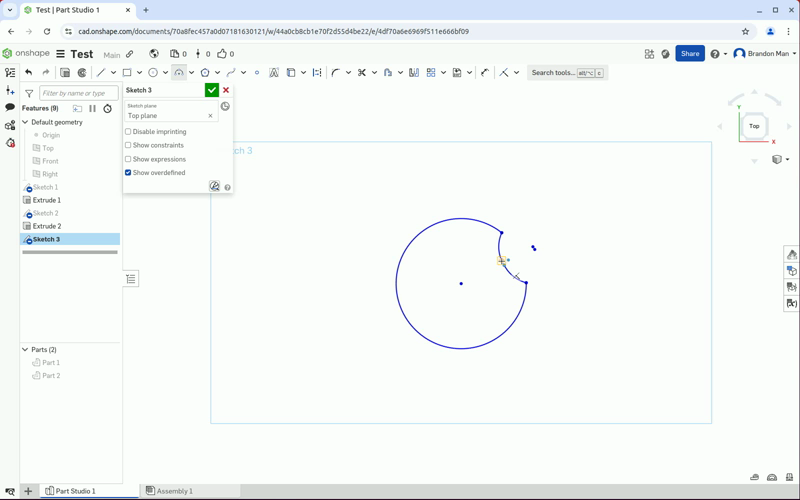
scroll(6)
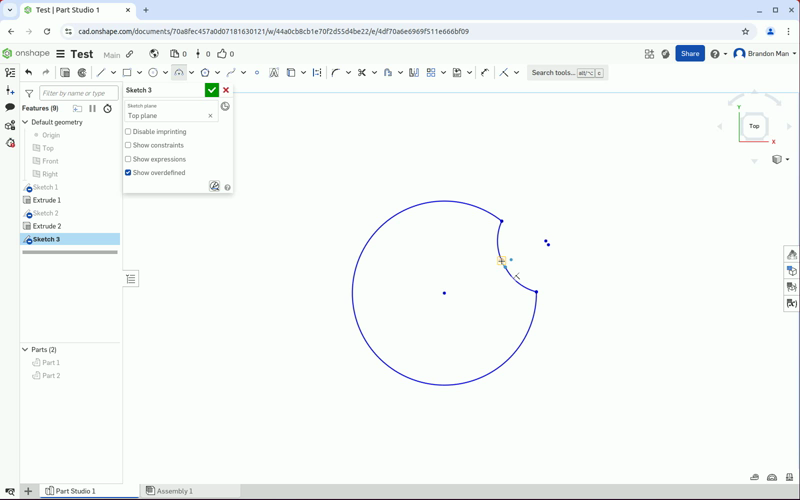
scroll(6)
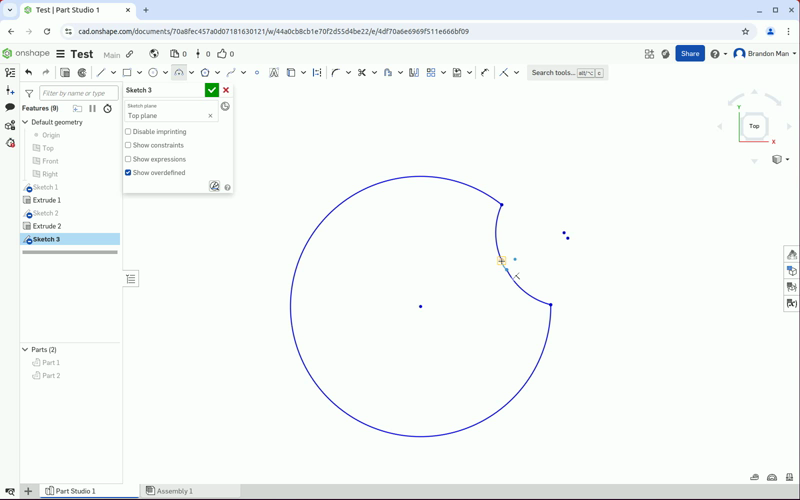
scroll(6)
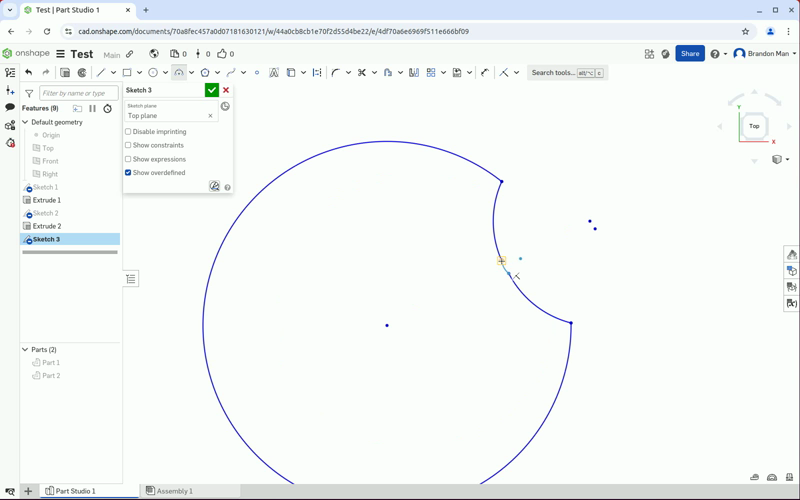
scroll(6)
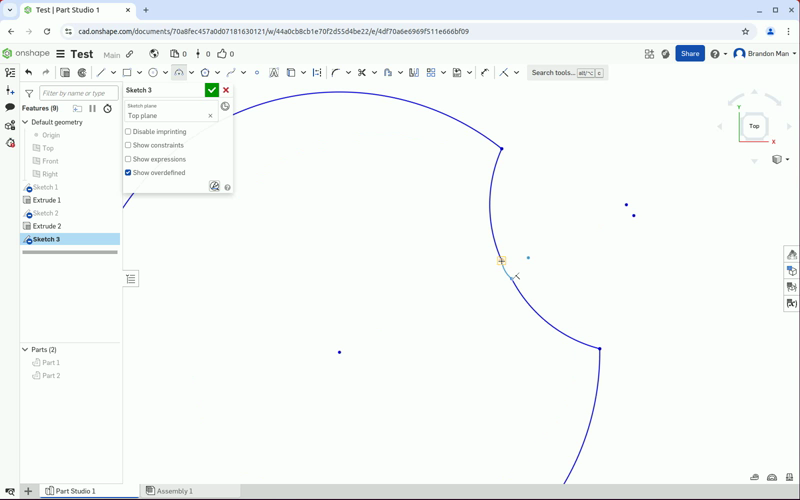
scroll(6)
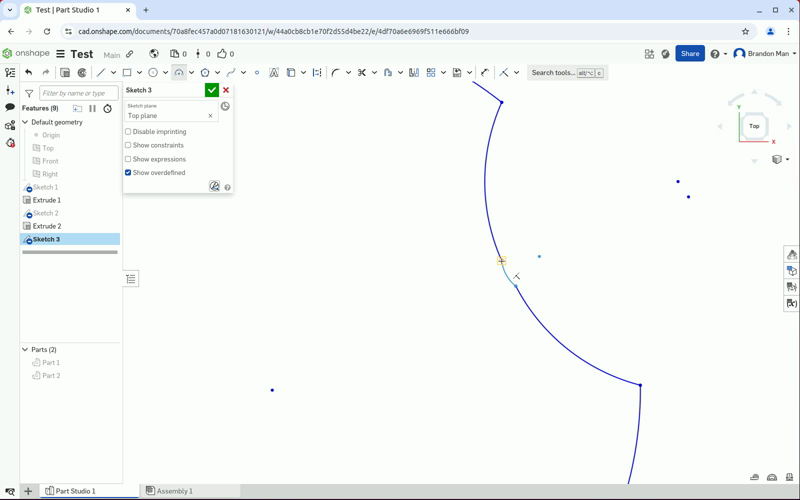
scroll(6)
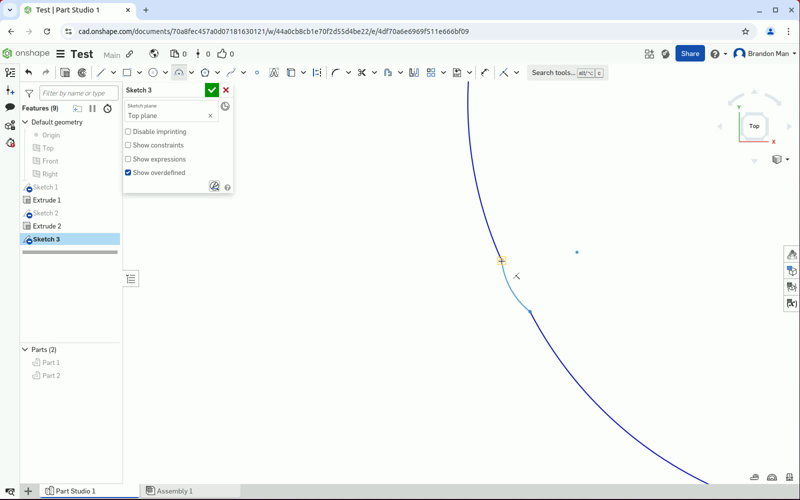
click(501, 260)
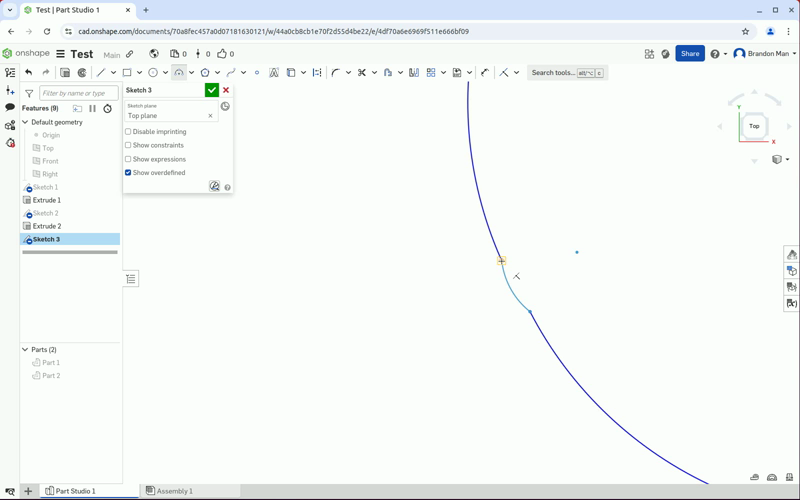
scroll(-6)
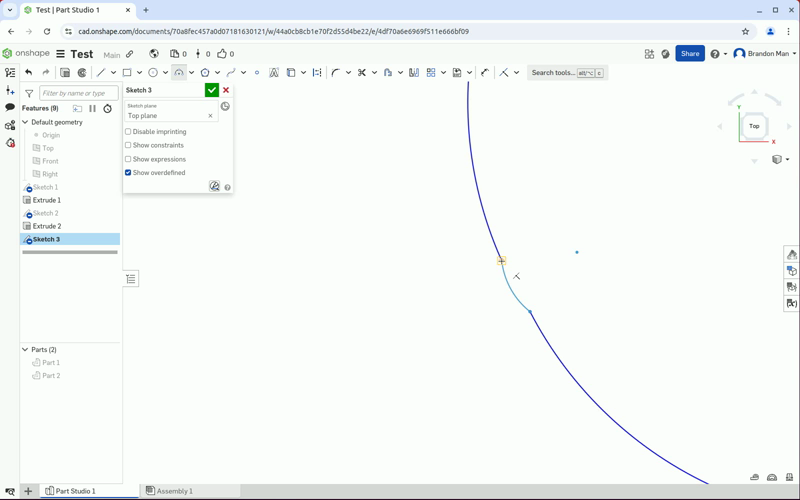
scroll(-6)
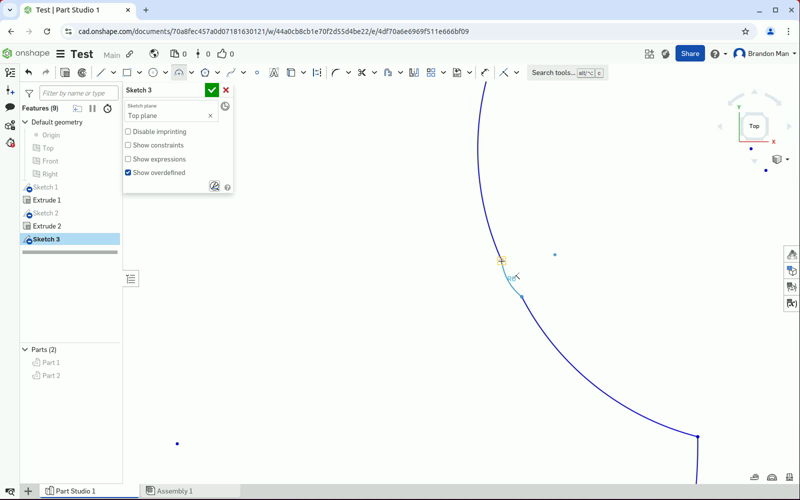
scroll(-6)
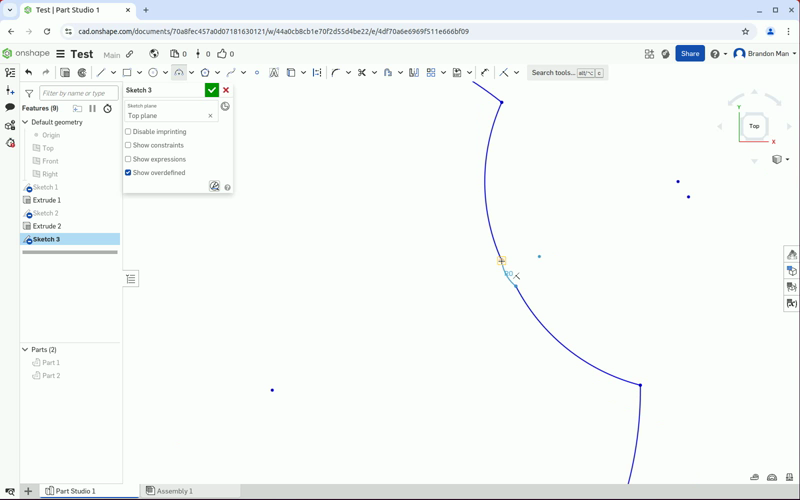
scroll(-6)
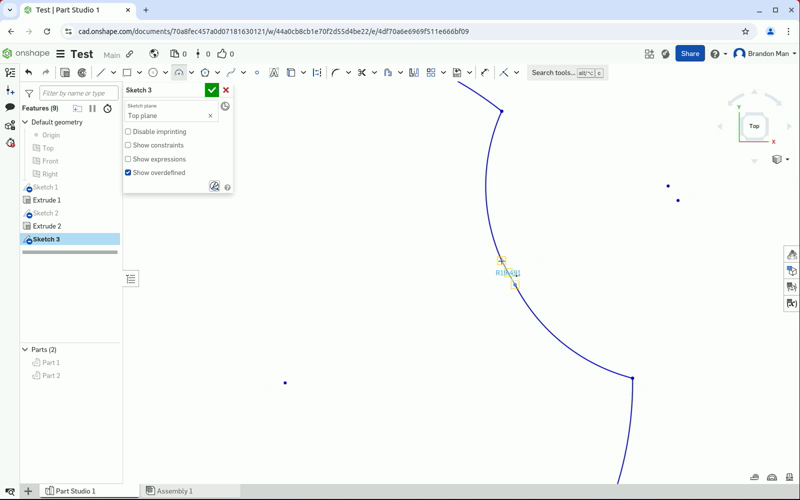
scroll(-6)
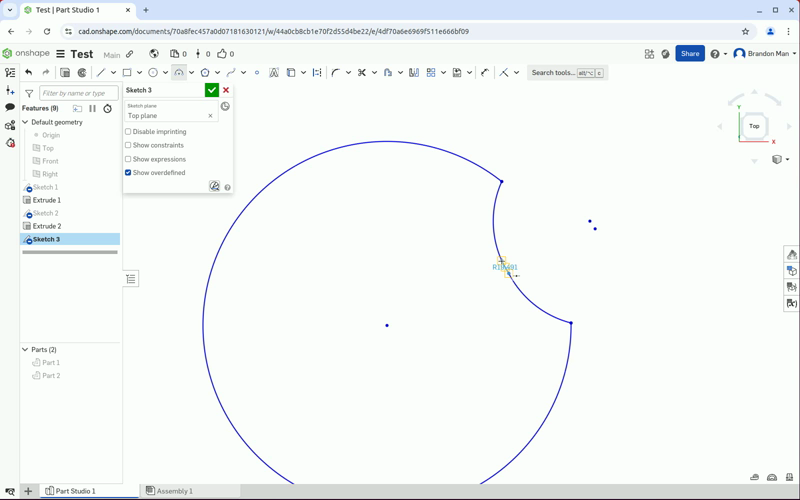
scroll(-6)
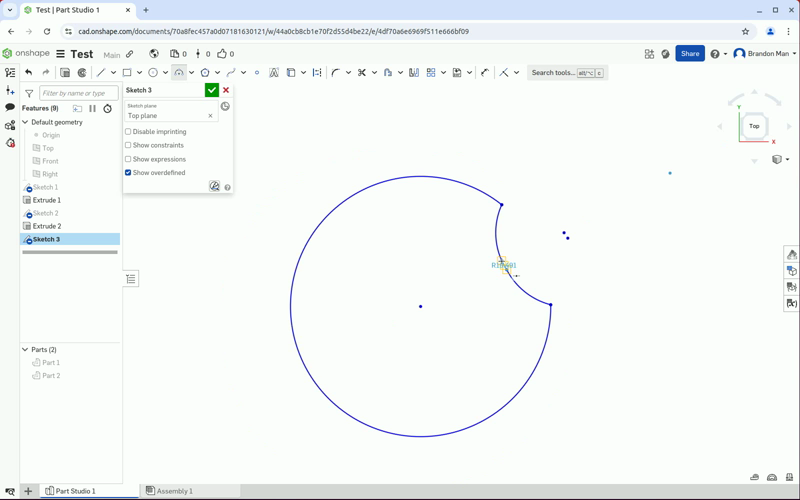
scroll(-6)
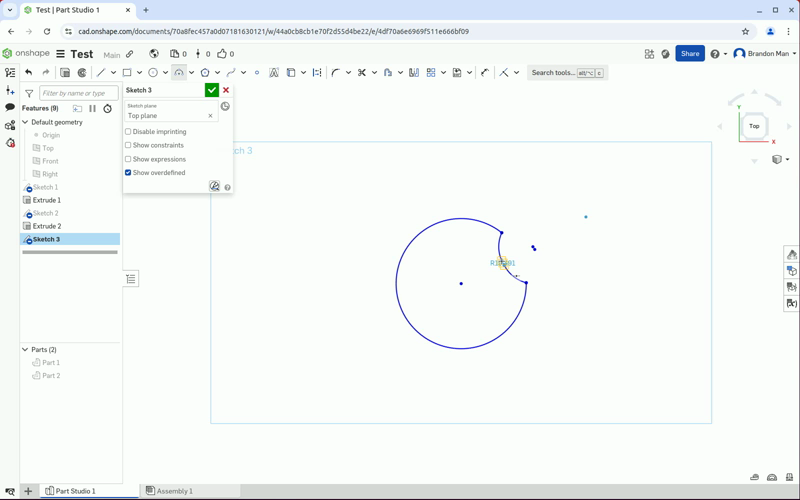
key_down(shift)
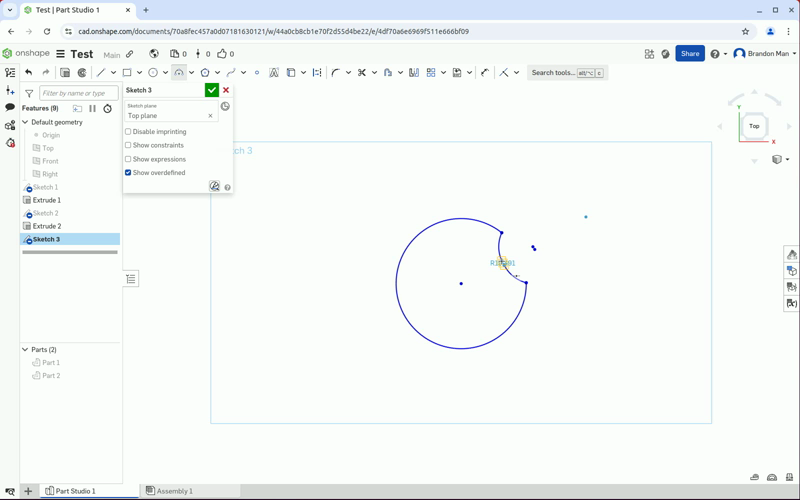
mouse_move(412, 308)
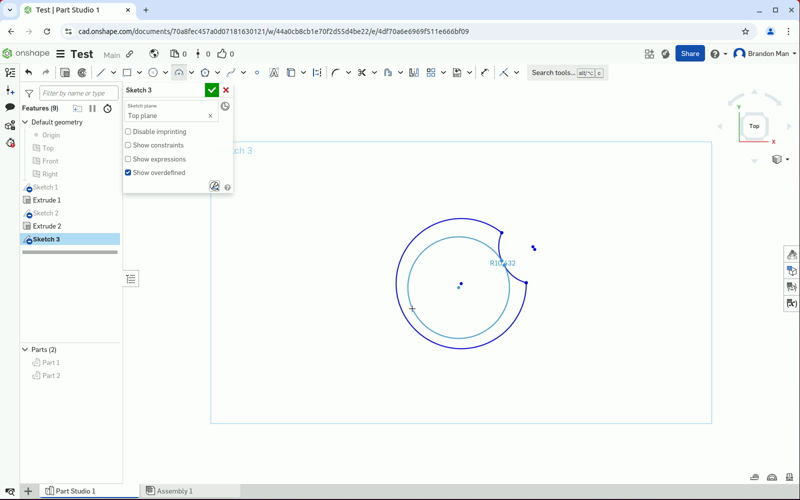
scroll(6)
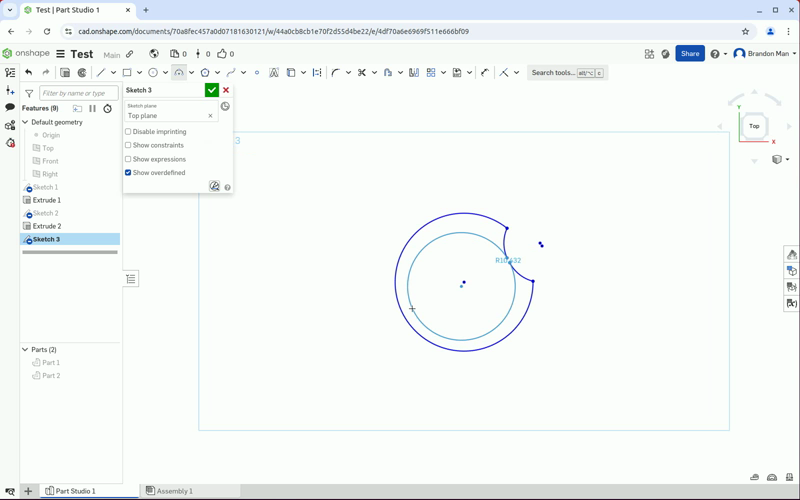
scroll(6)
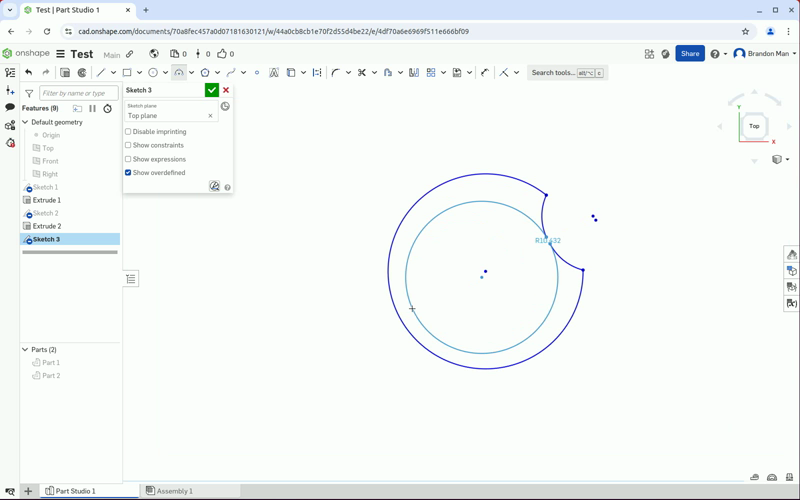
scroll(6)
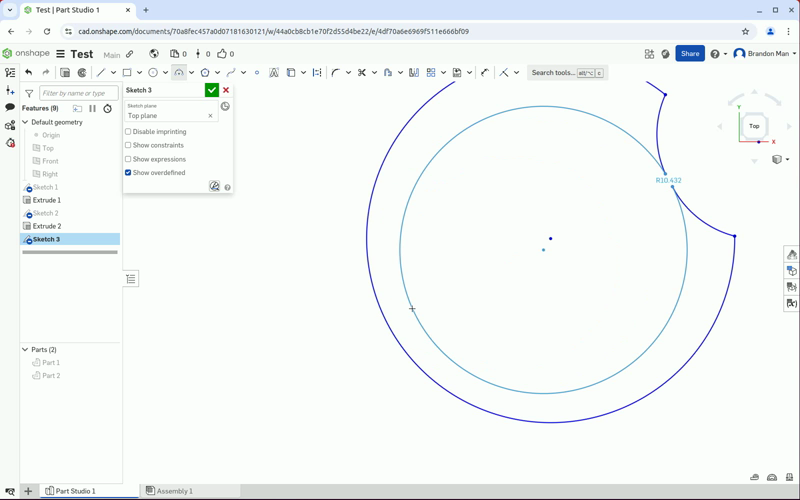
scroll(6)
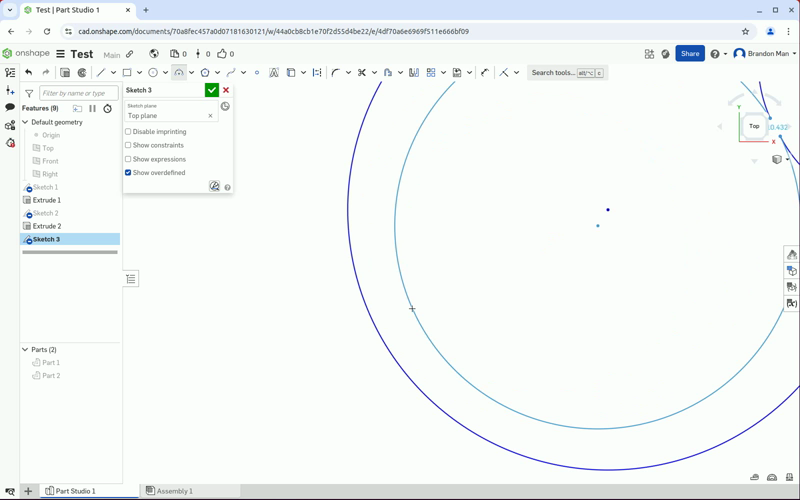
scroll(6)
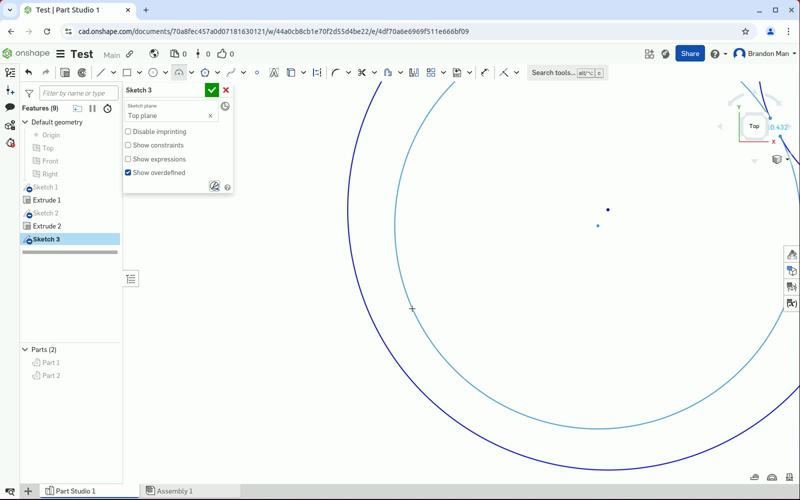
scroll(6)
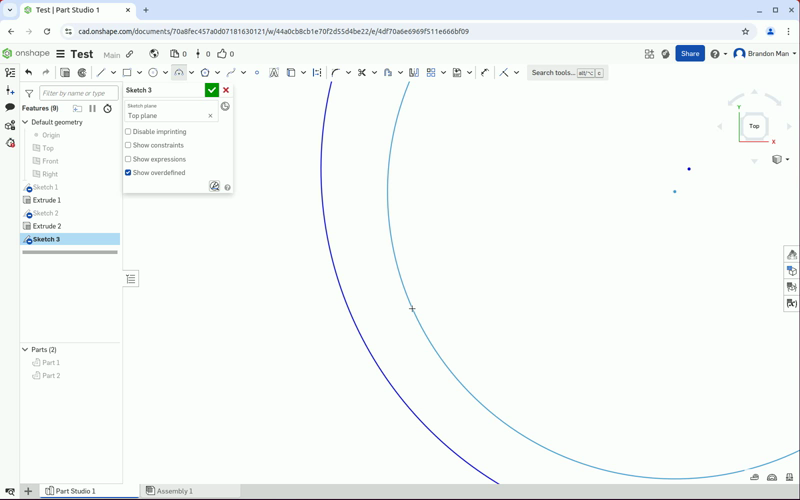
scroll(6)
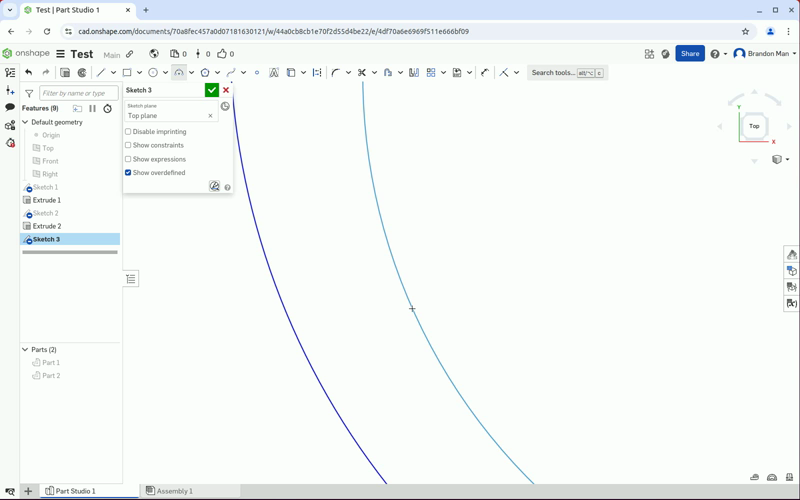
click(412, 308)
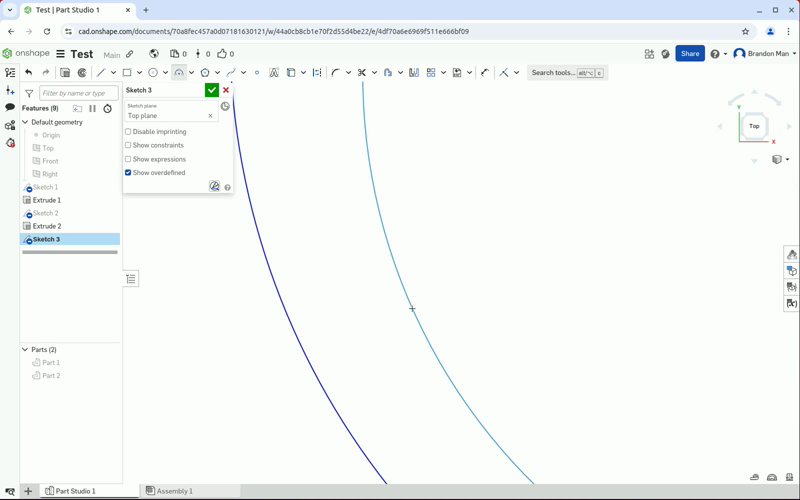
scroll(-6)
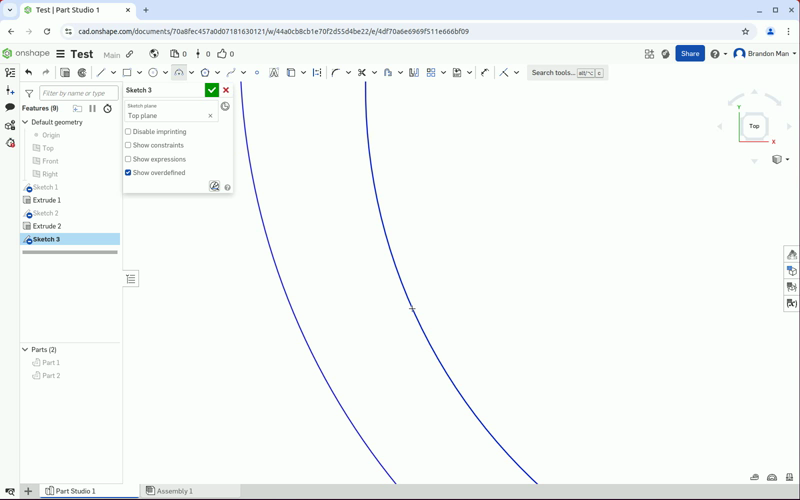
scroll(-6)
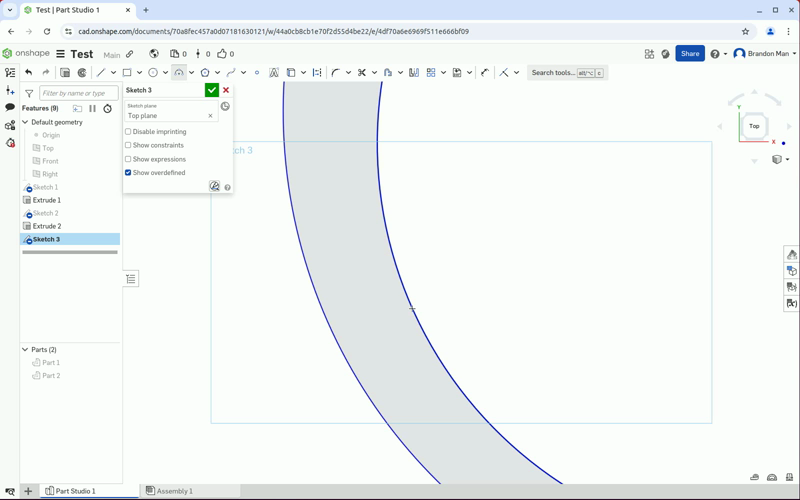
scroll(-6)
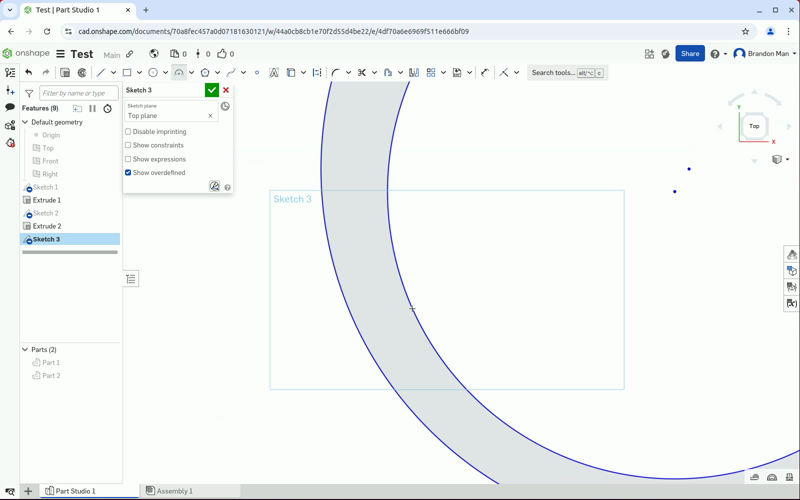
scroll(-6)
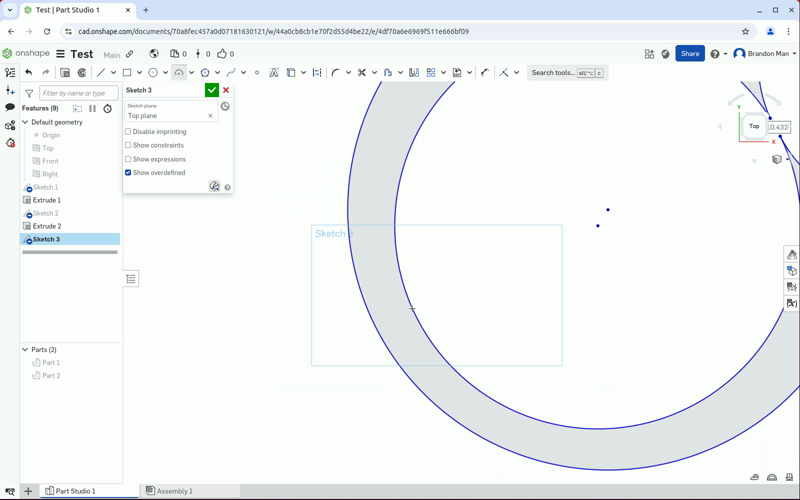
scroll(-6)
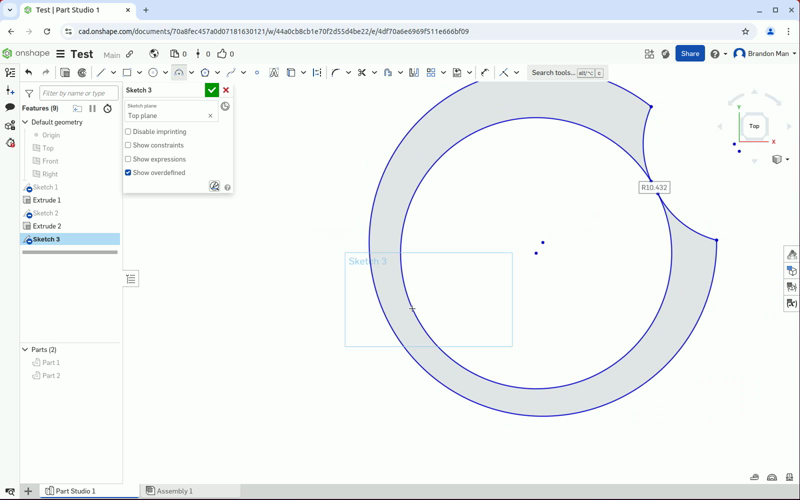
scroll(-6)
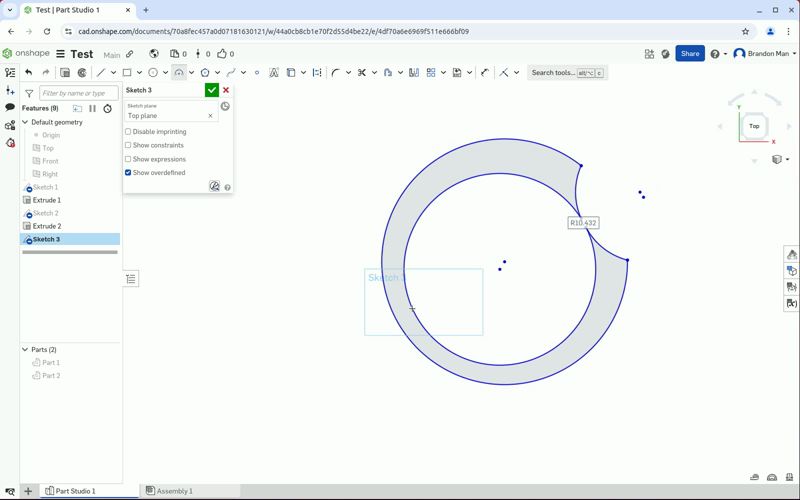
scroll(-6)
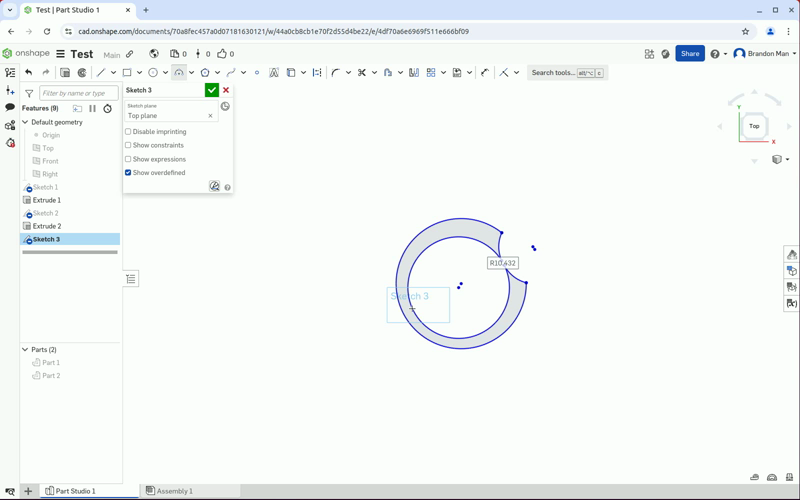
key_up(shift)
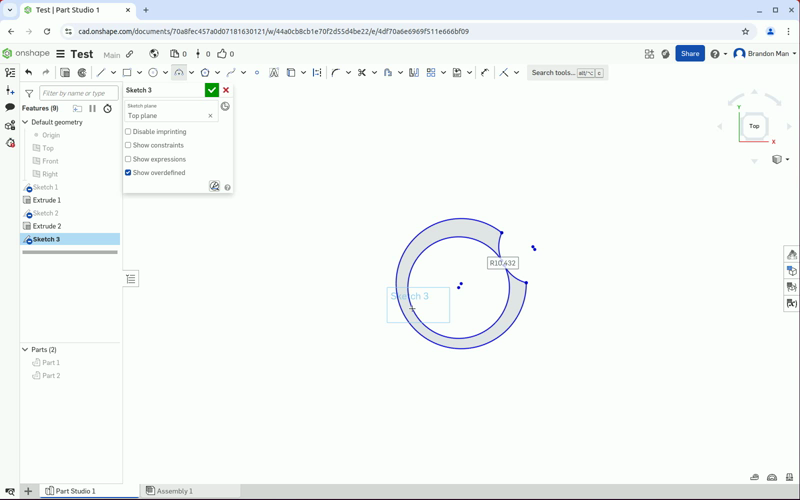
key(esc)
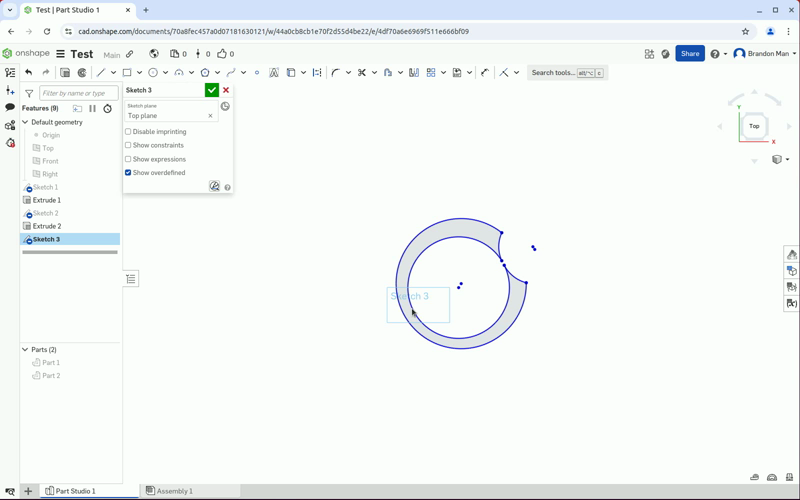
mouse_move(460, 345)
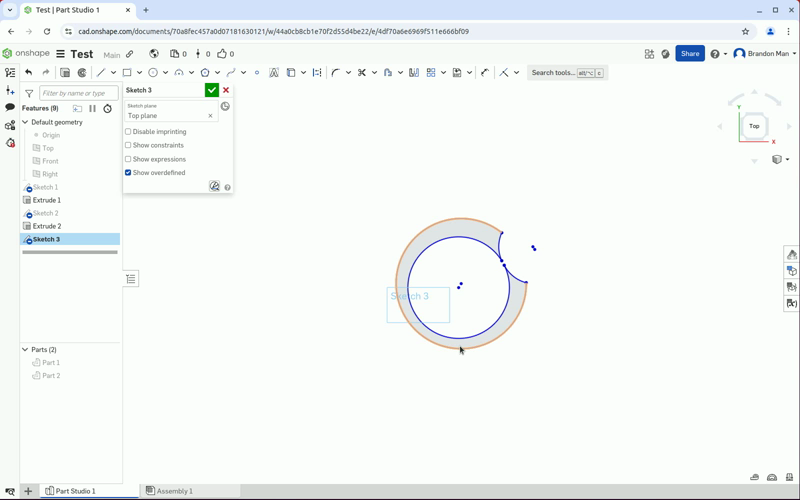
click(460, 345)
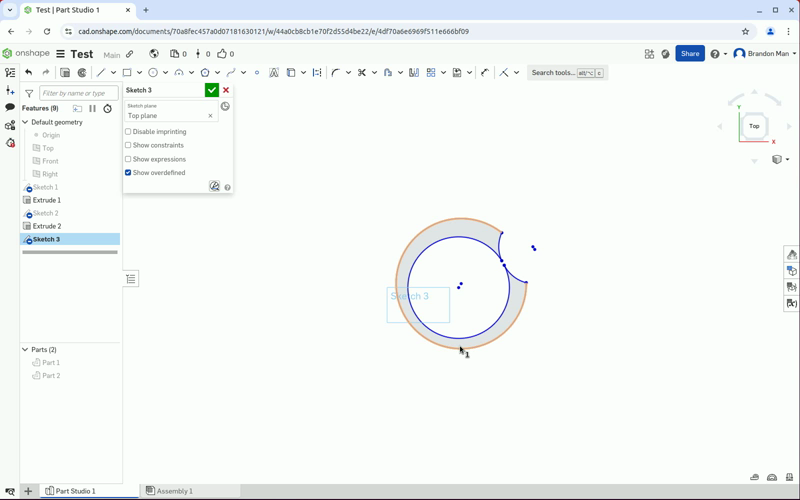
mouse_move(73, 352)
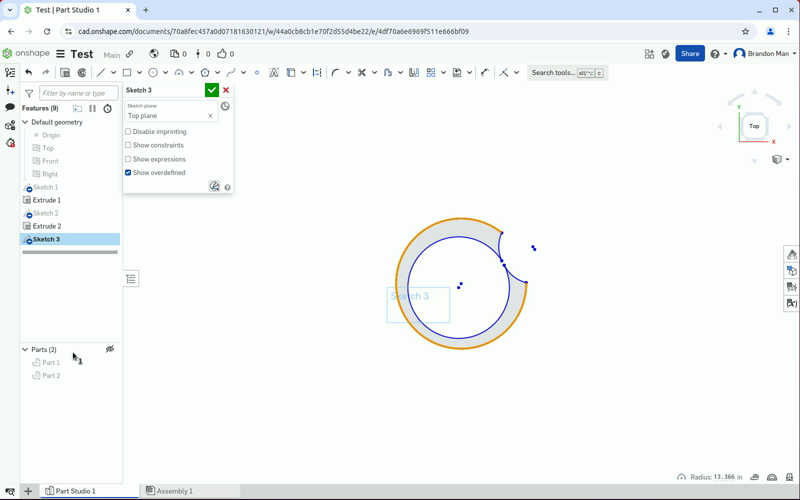
key(shift+y)
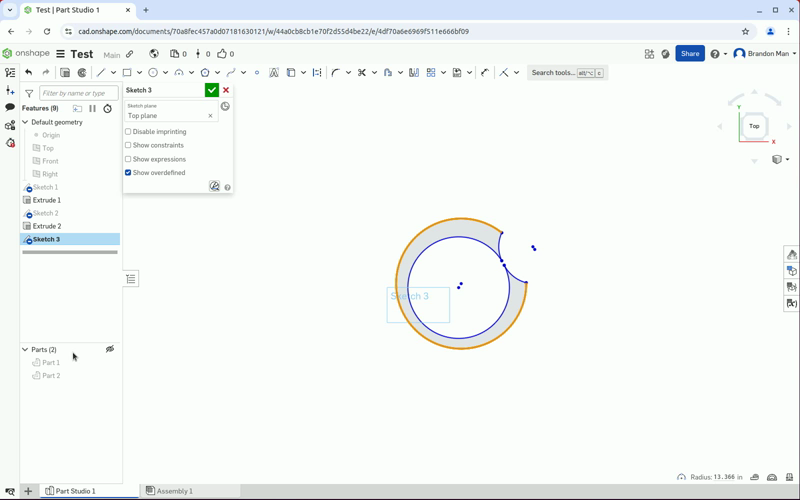
key(shift+e)
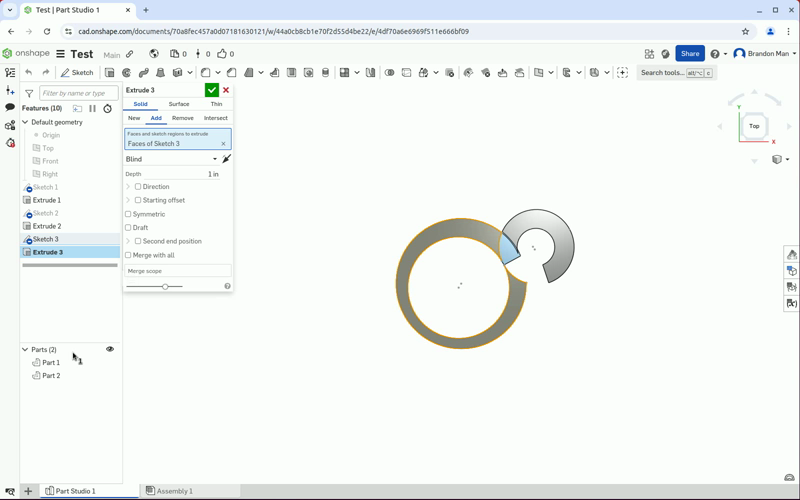
mouse_move(143, 106)
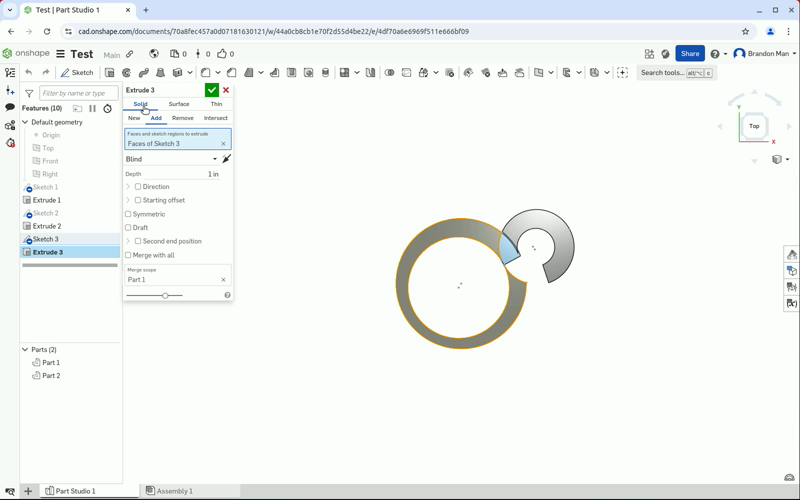
click(143, 106)
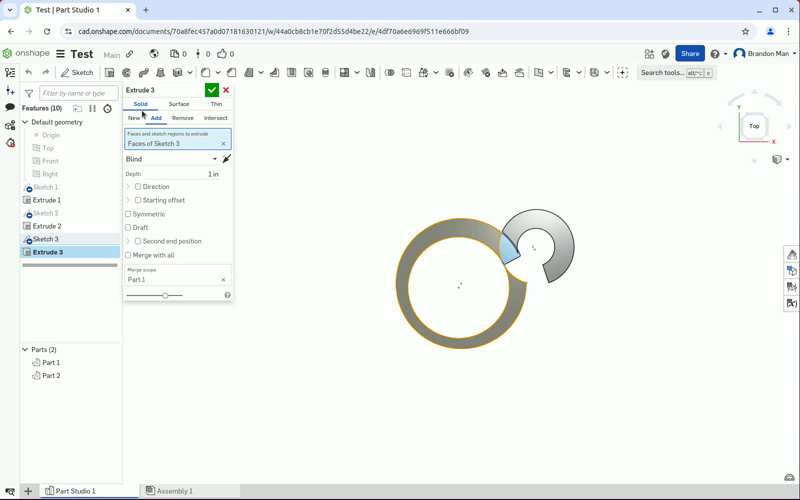
mouse_move(137, 120)
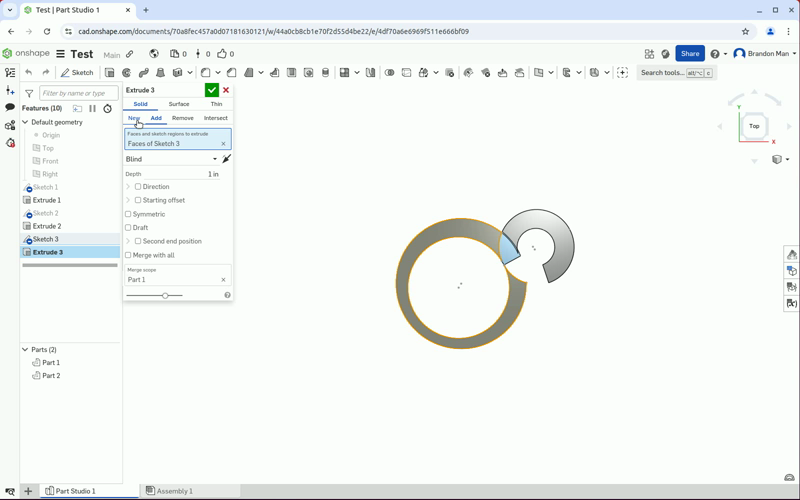
click(137, 120)
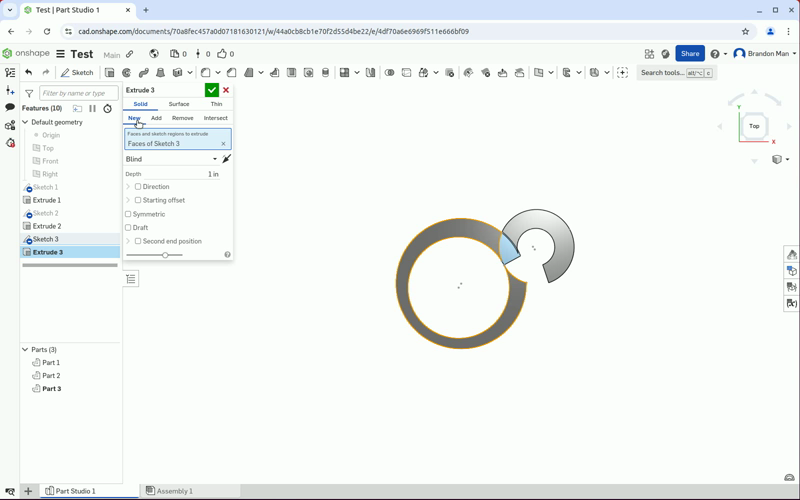
key(tab, 4)
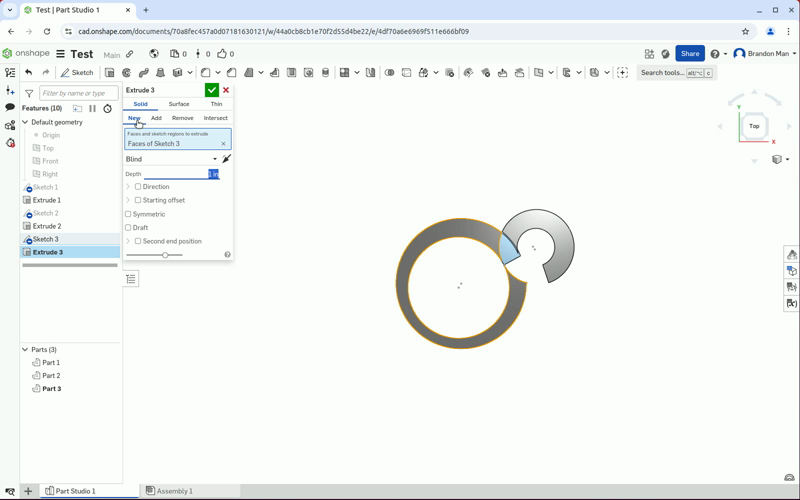
text(-4.574)
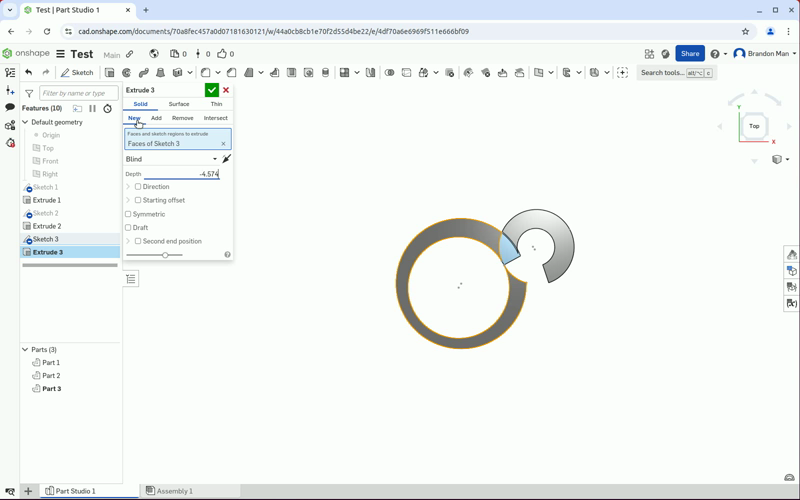
key(enter)
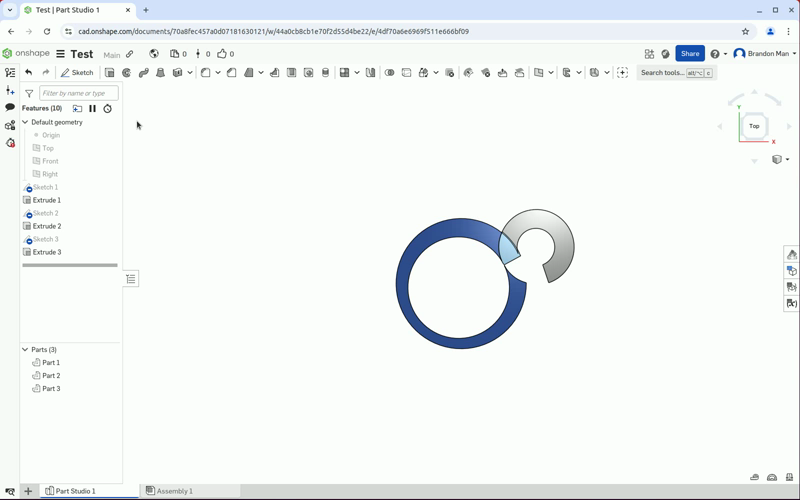
key(shift+h)
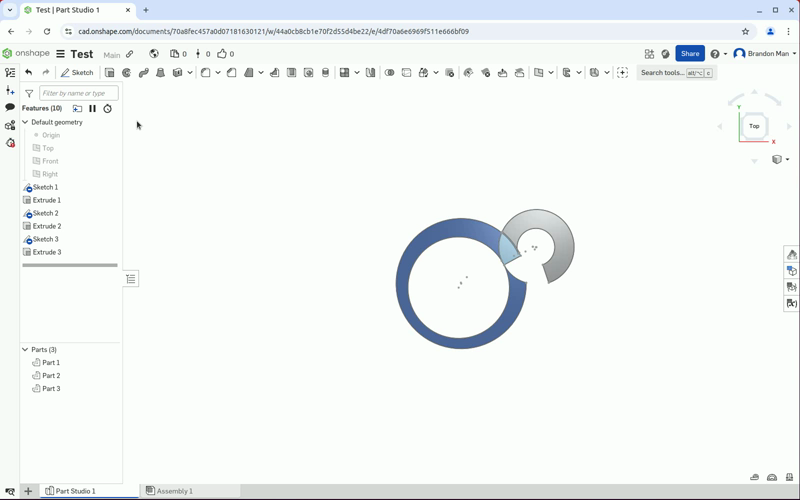
key(shift+h)
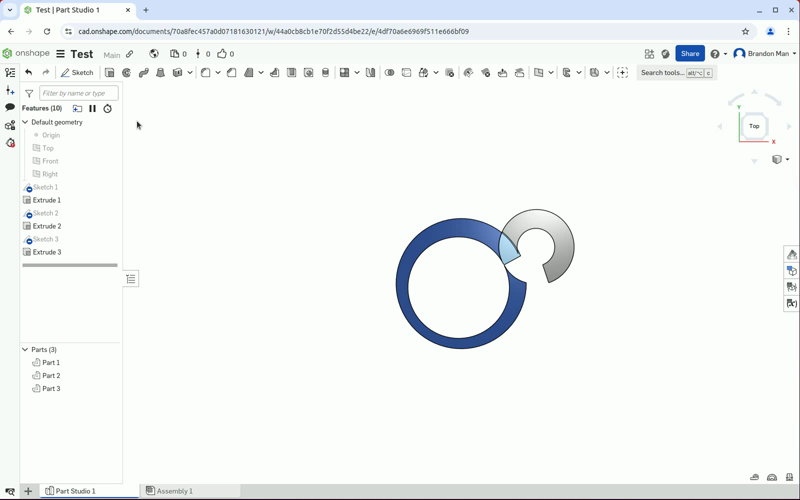
mouse_move(73, 189)
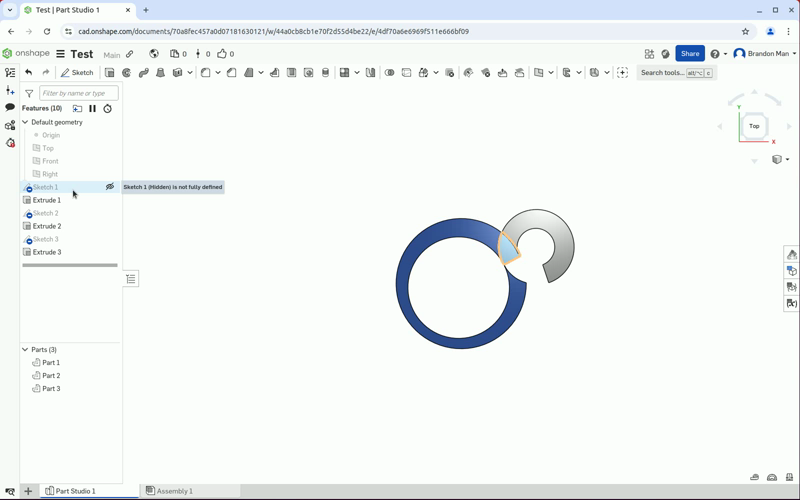
click(73, 189)
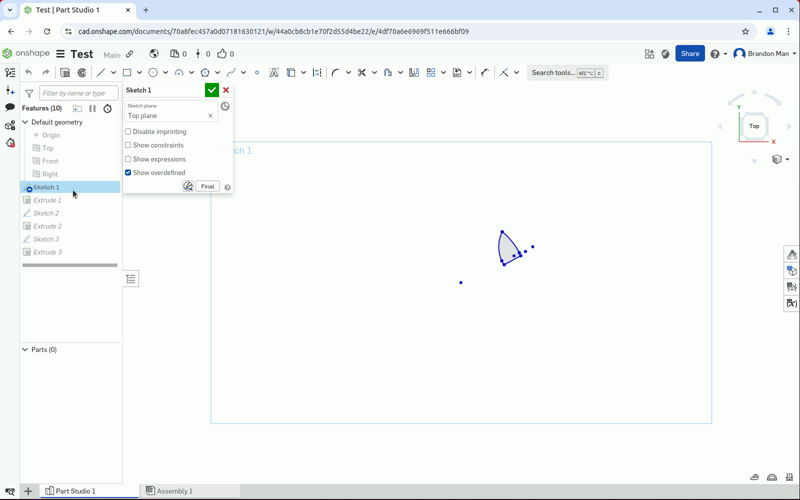
mouse_move(229, 92)
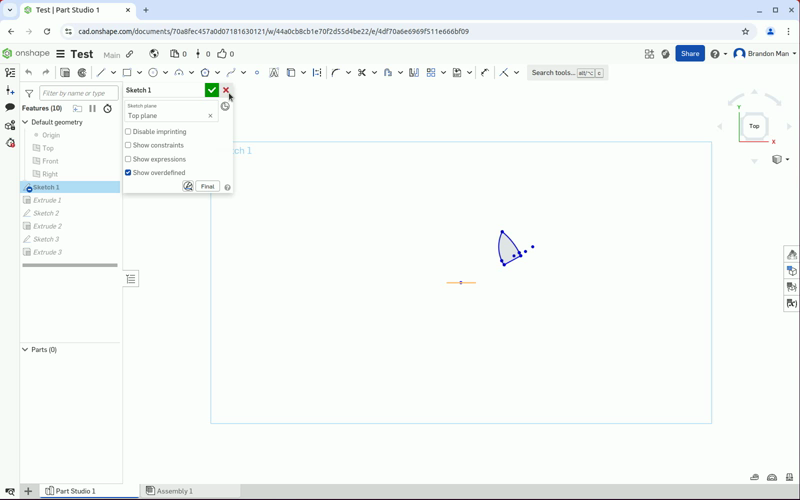
click(229, 92)
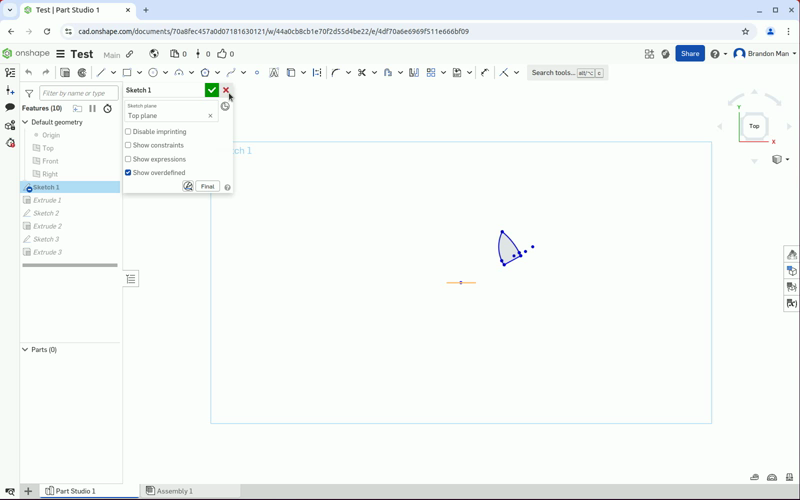
key(shift+s)
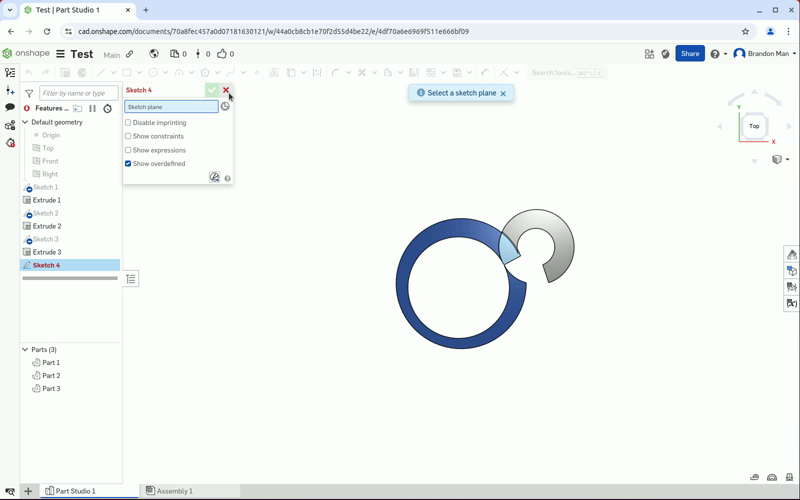
mouse_move(73, 150)
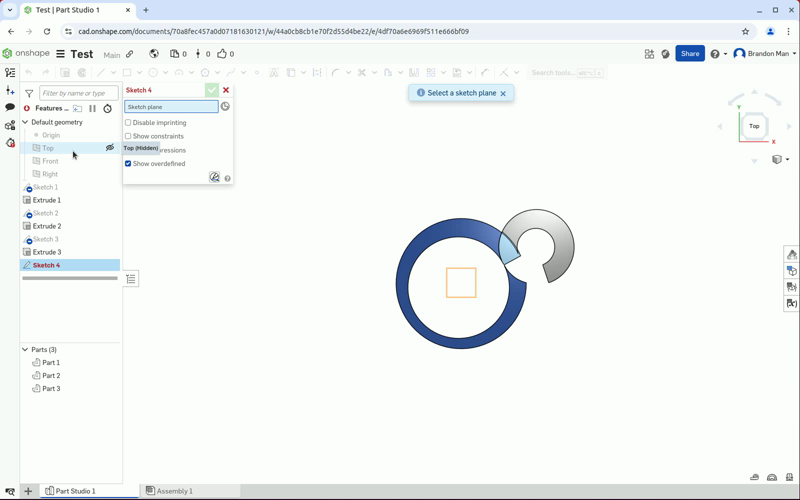
click(73, 150)
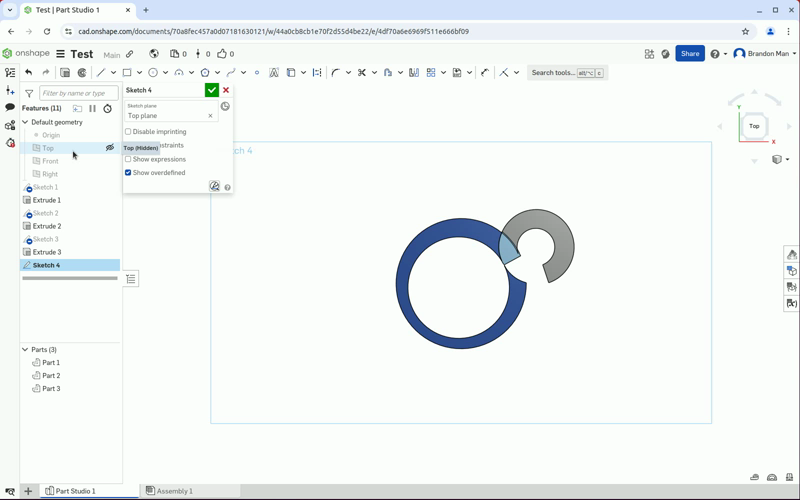
mouse_move(73, 352)
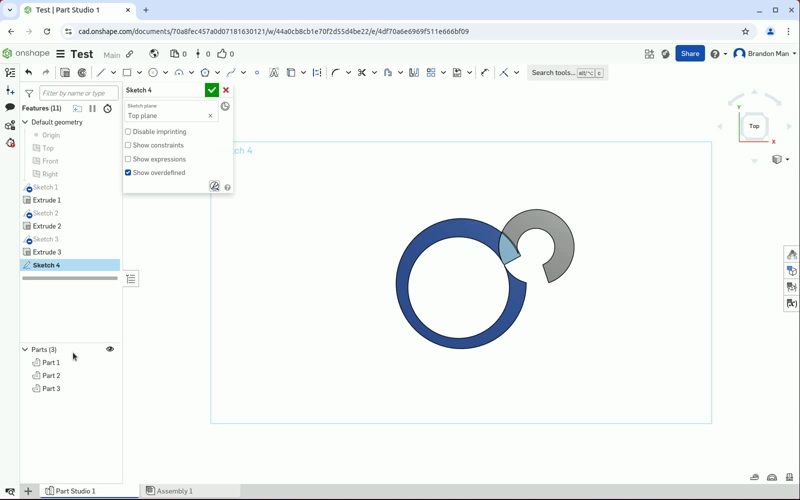
key(y)
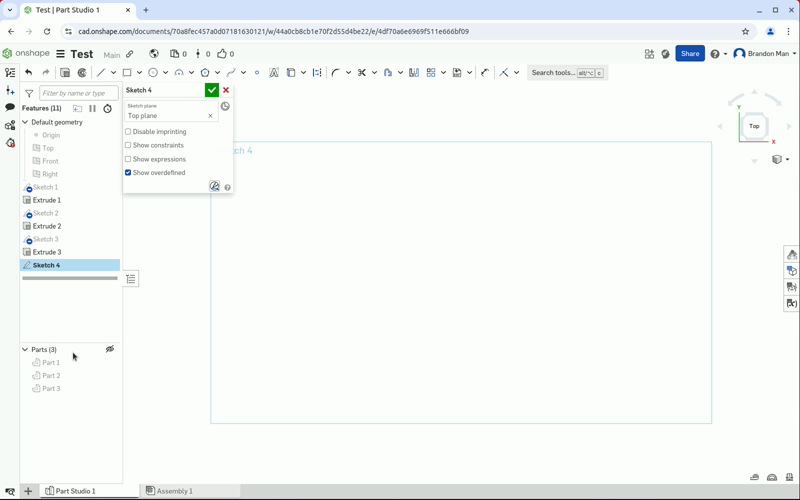
key(a)
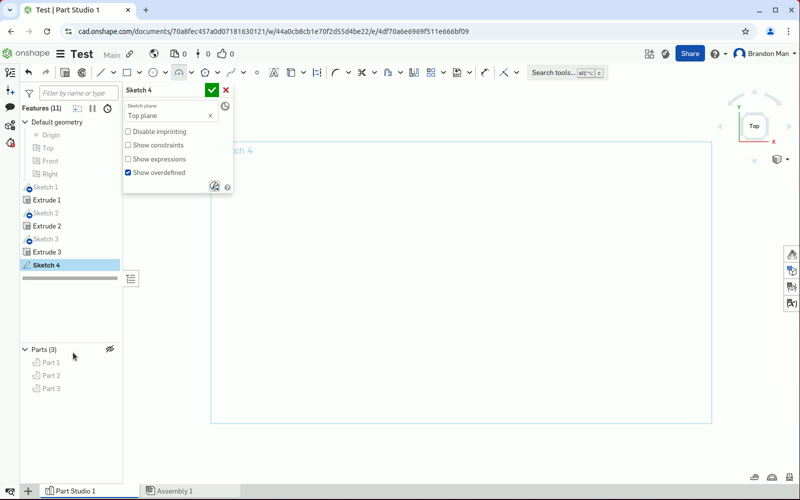
key_down(shift)
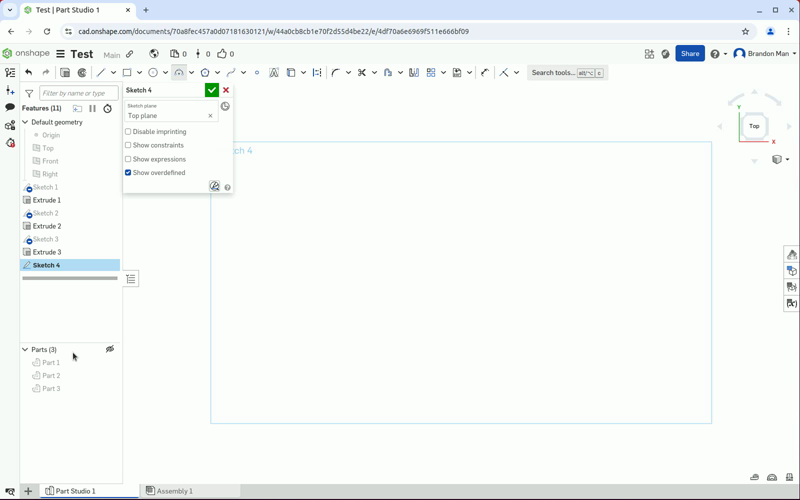
mouse_move(504, 265)
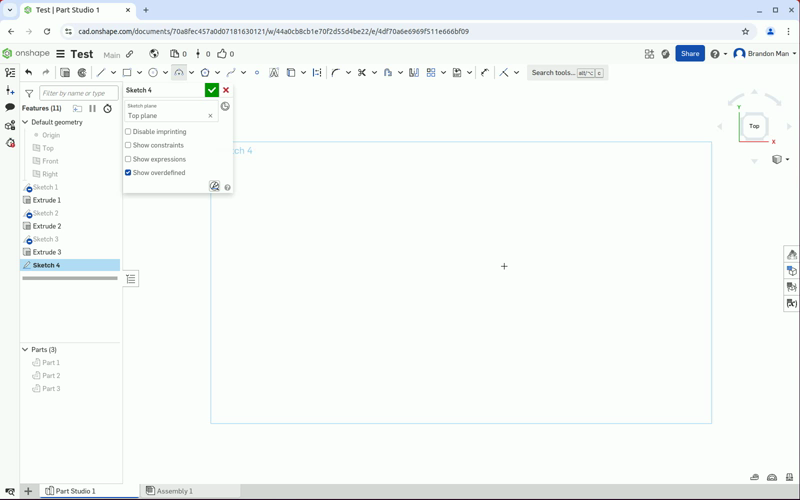
click(504, 265)
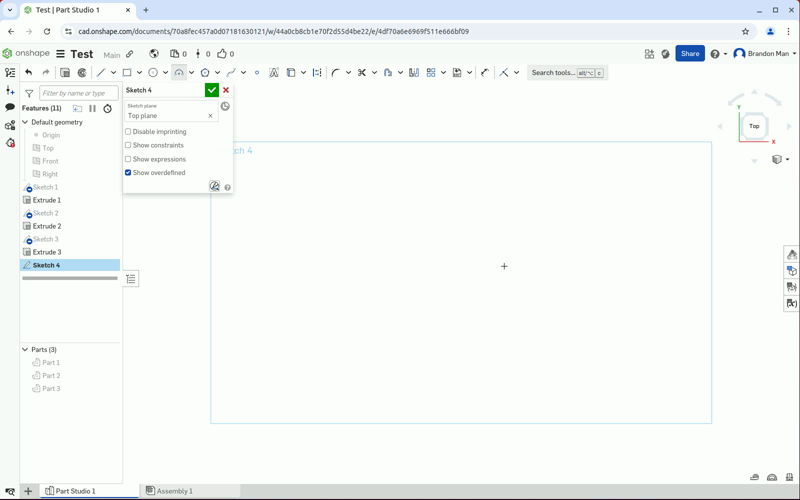
key_up(shift)
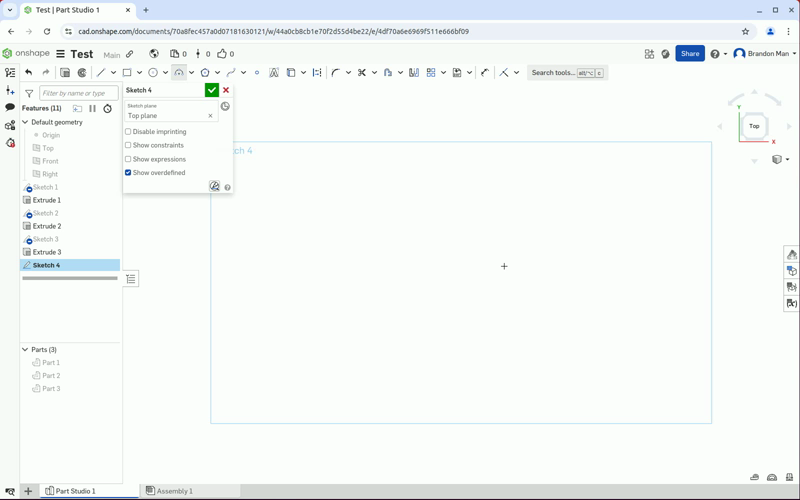
key_down(shift)
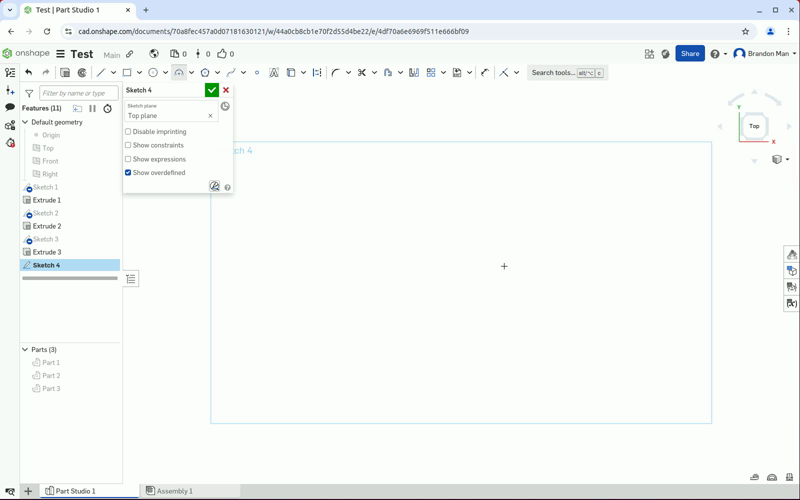
mouse_move(527, 283)
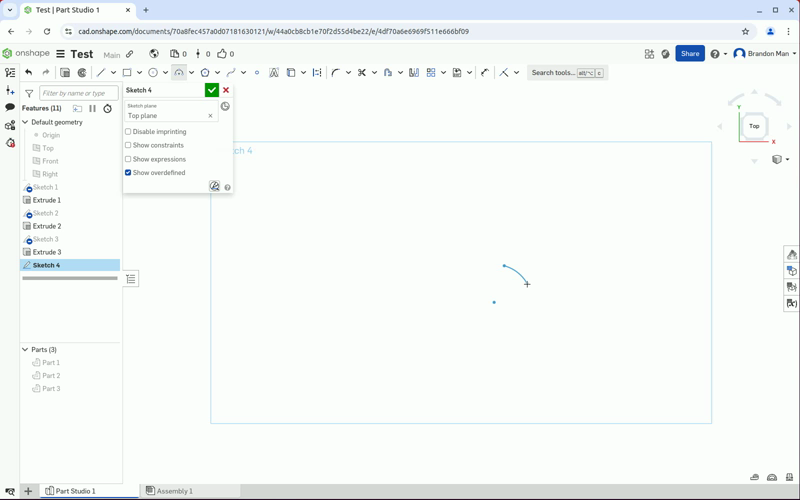
click(527, 283)
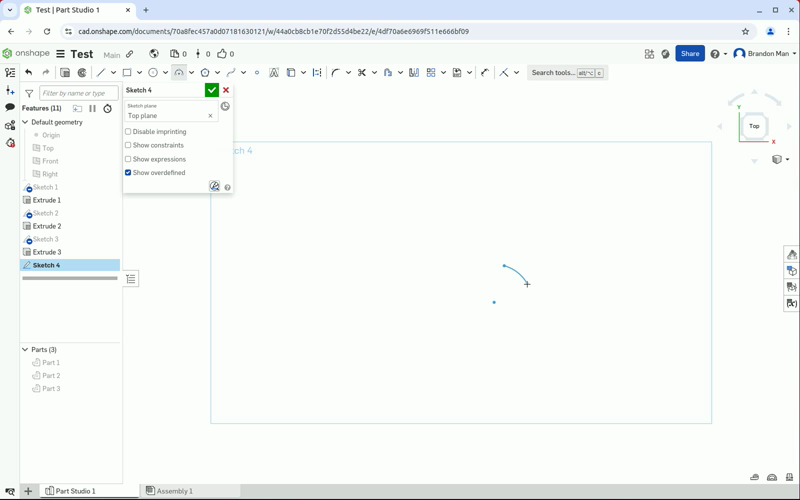
mouse_move(513, 276)
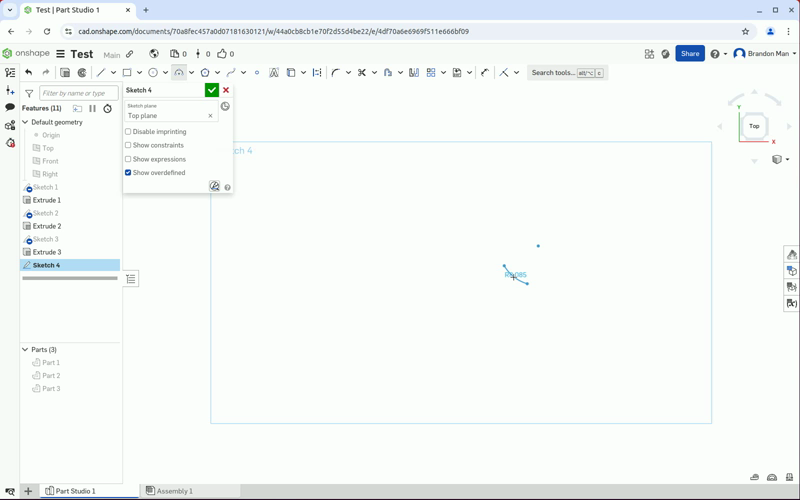
click(513, 276)
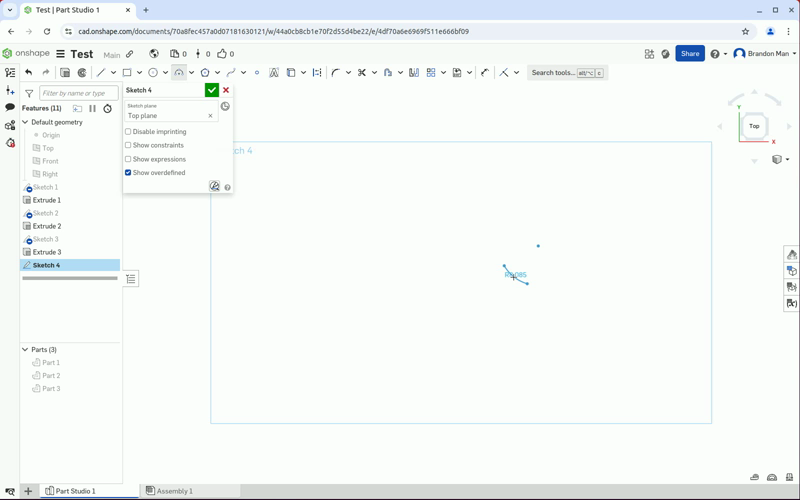
key_up(shift)
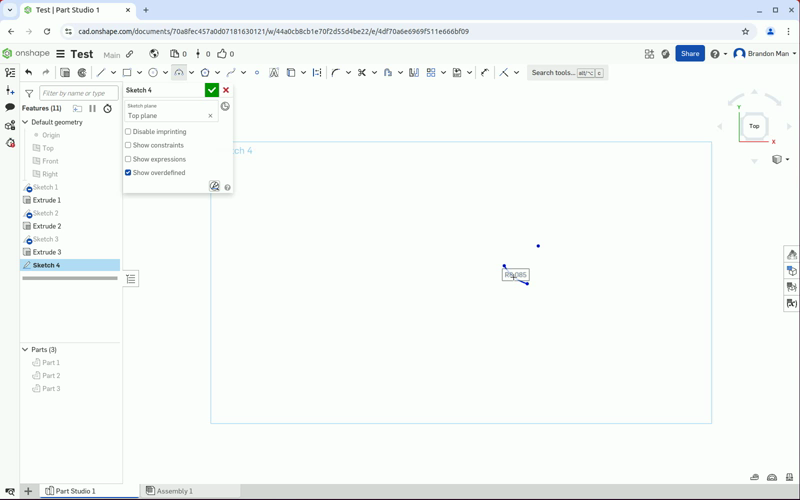
mouse_move(527, 283)
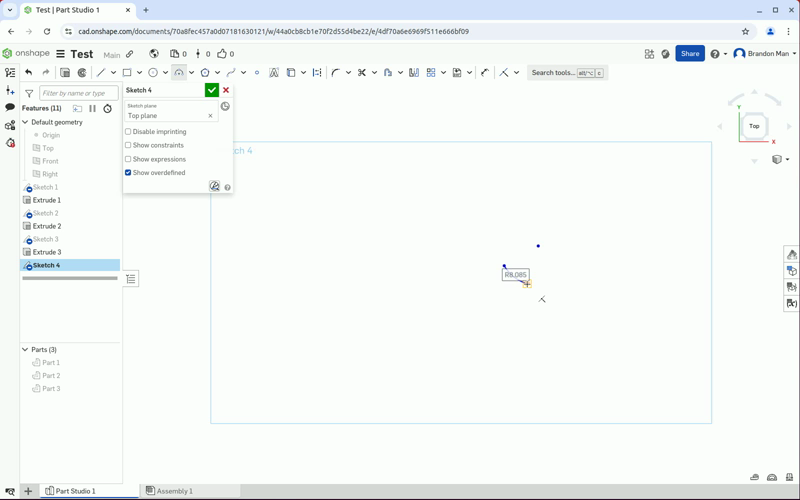
click(527, 283)
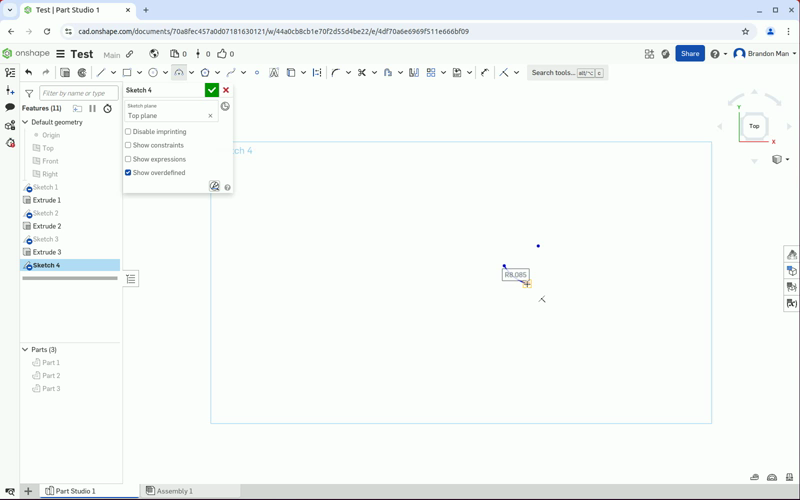
key_down(shift)
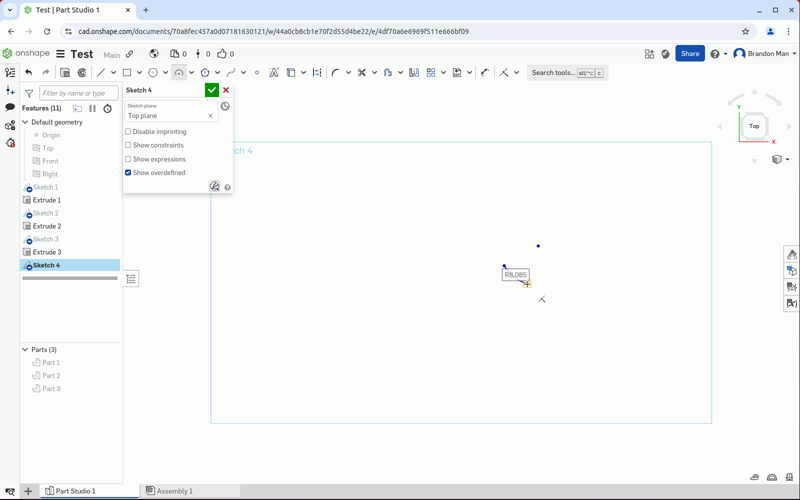
mouse_move(521, 256)
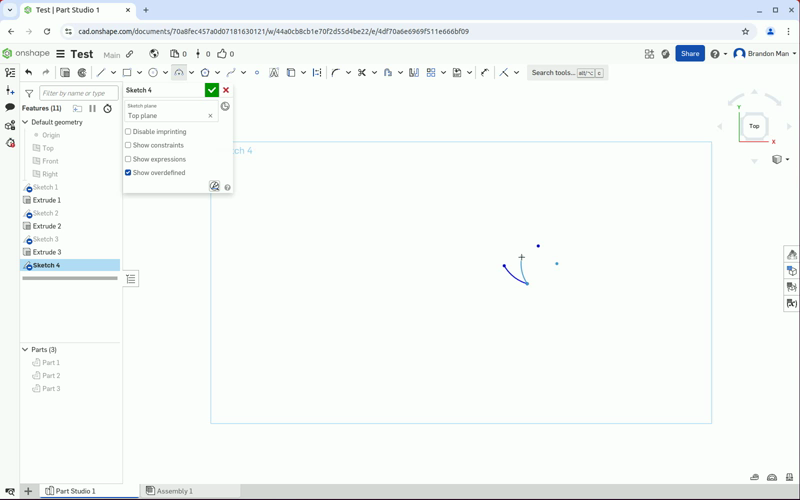
click(521, 256)
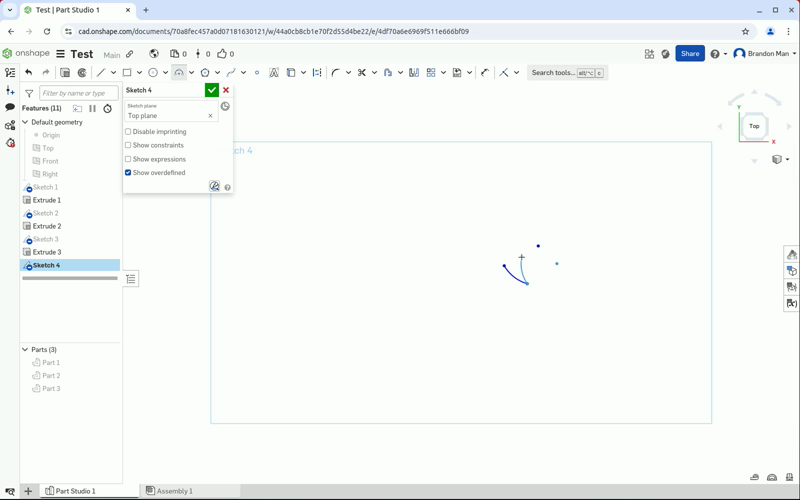
mouse_move(525, 270)
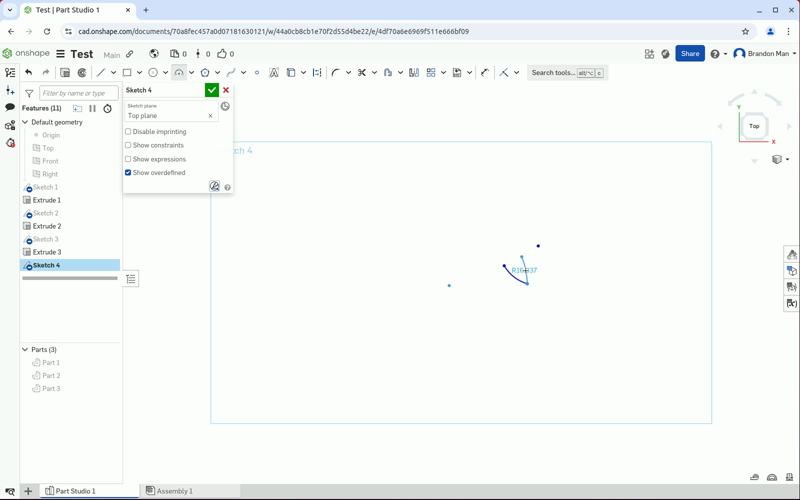
click(525, 270)
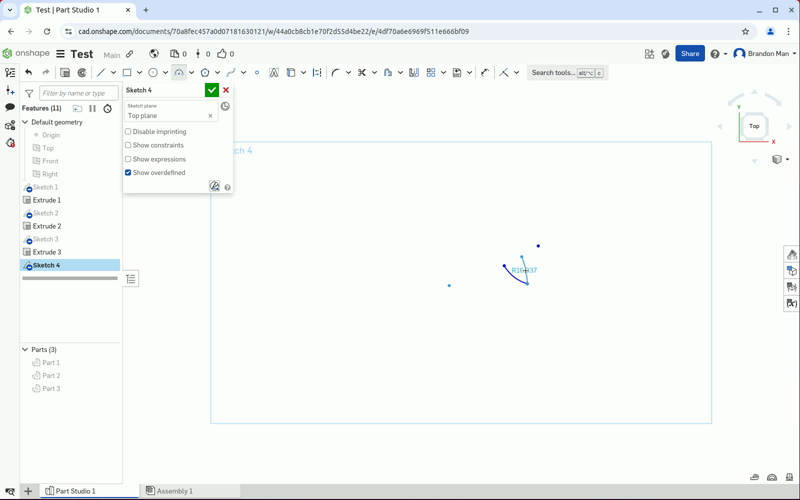
key_up(shift)
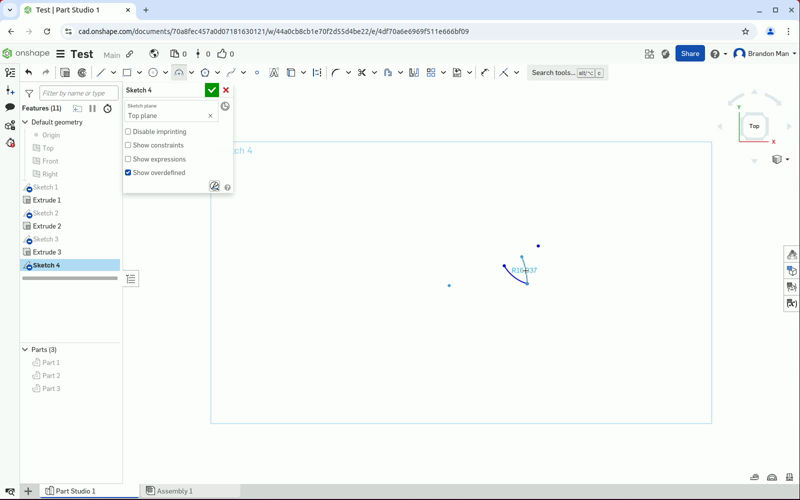
mouse_move(521, 256)
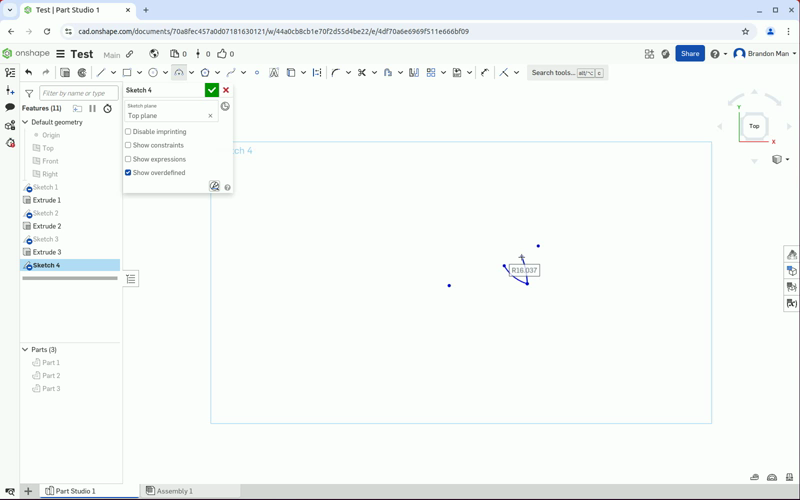
click(521, 256)
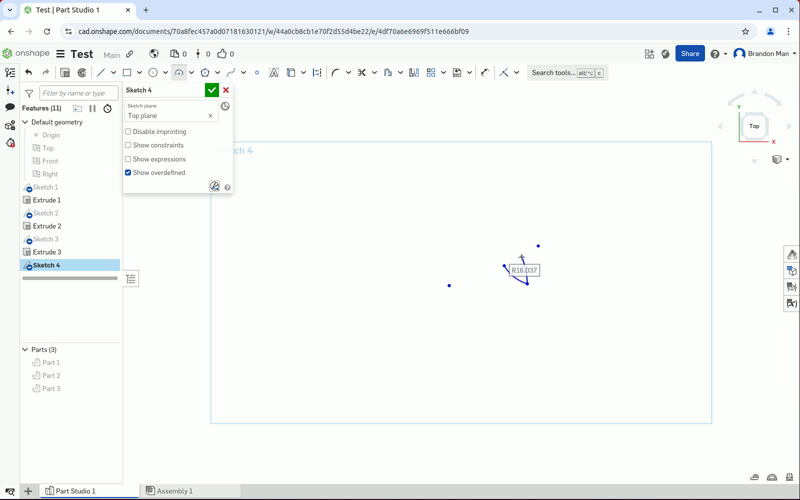
key_down(shift)
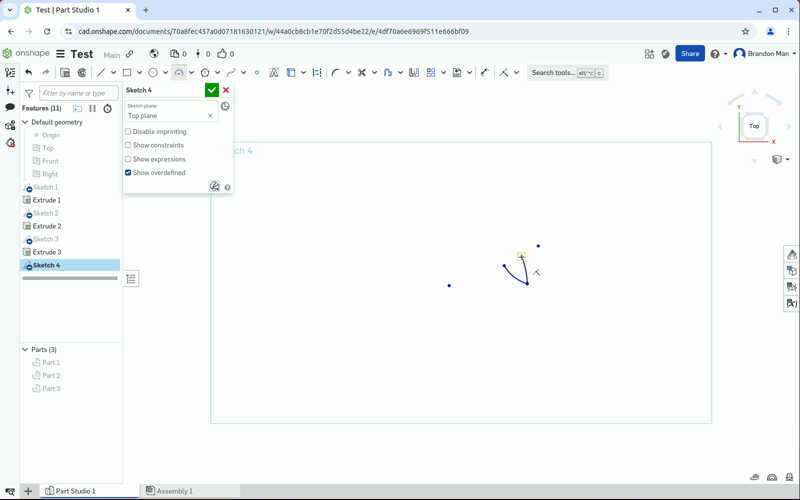
mouse_move(521, 255)
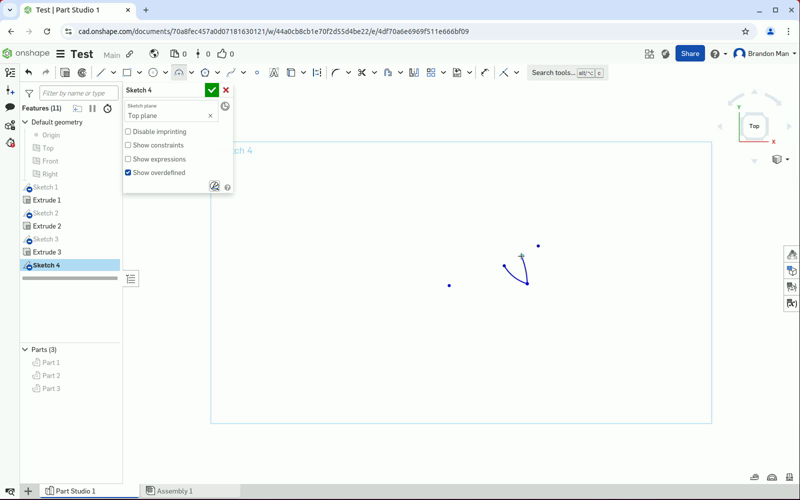
scroll(6)
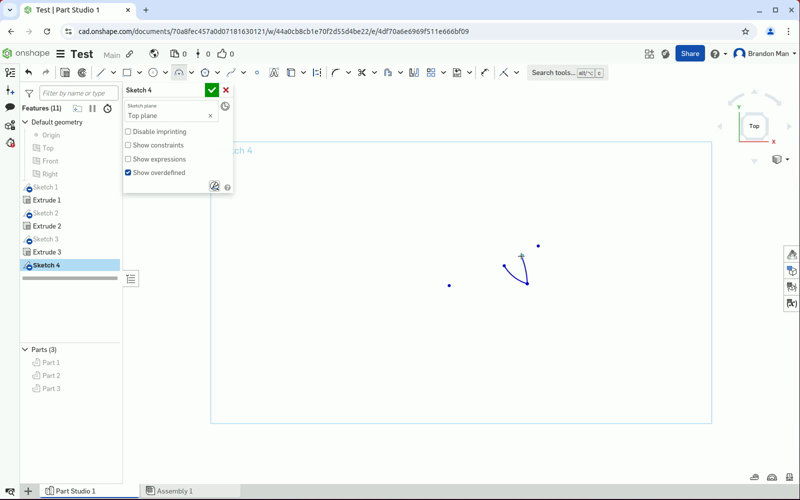
scroll(6)
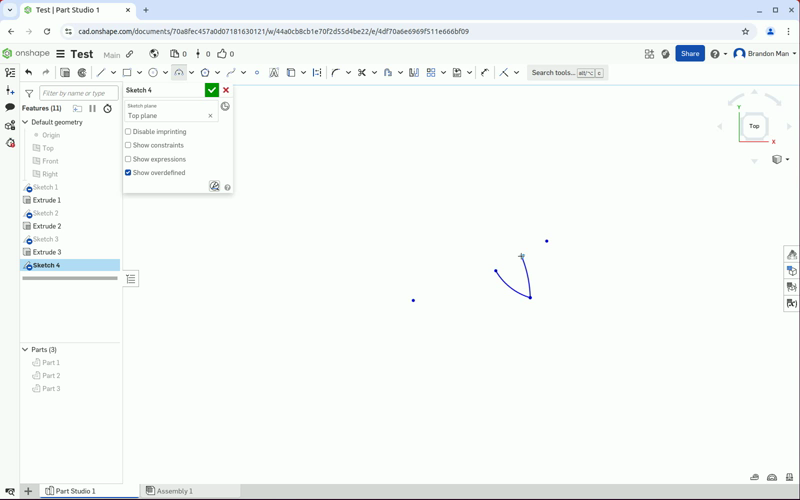
scroll(6)
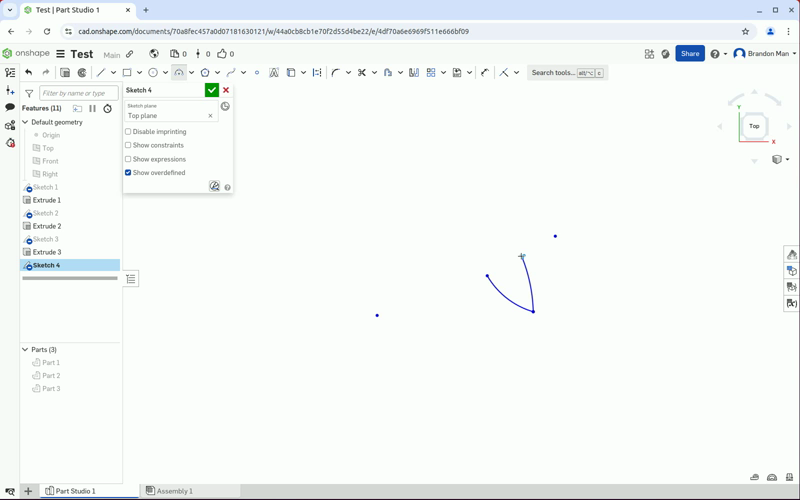
scroll(6)
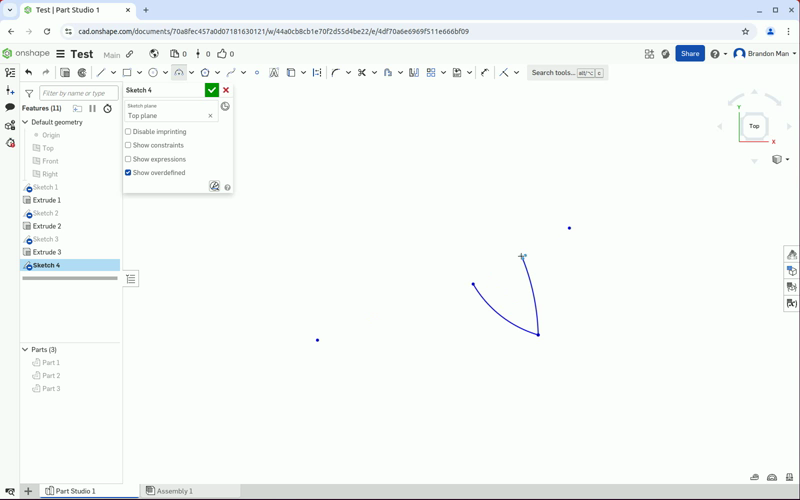
scroll(6)
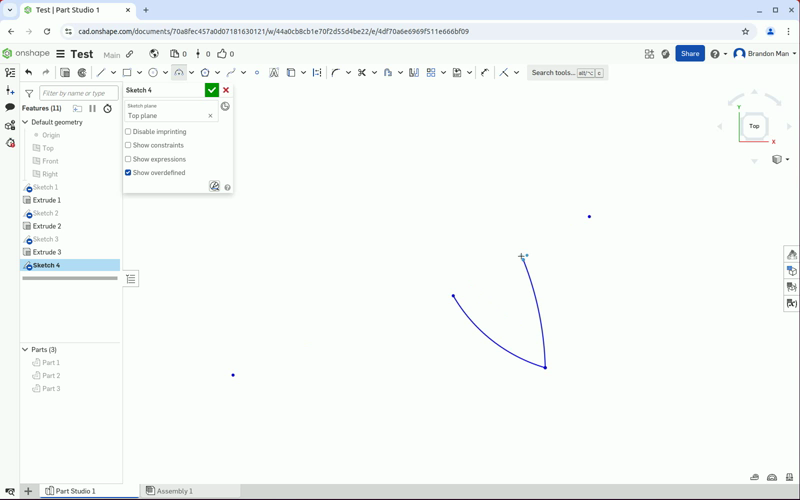
scroll(6)
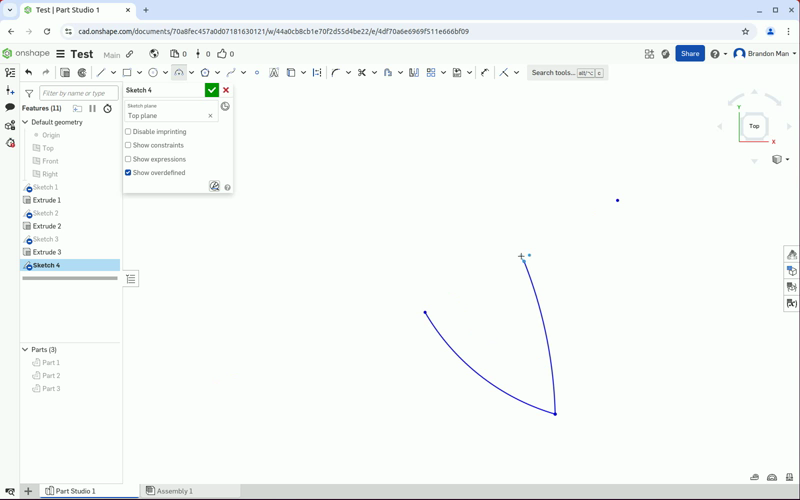
scroll(6)
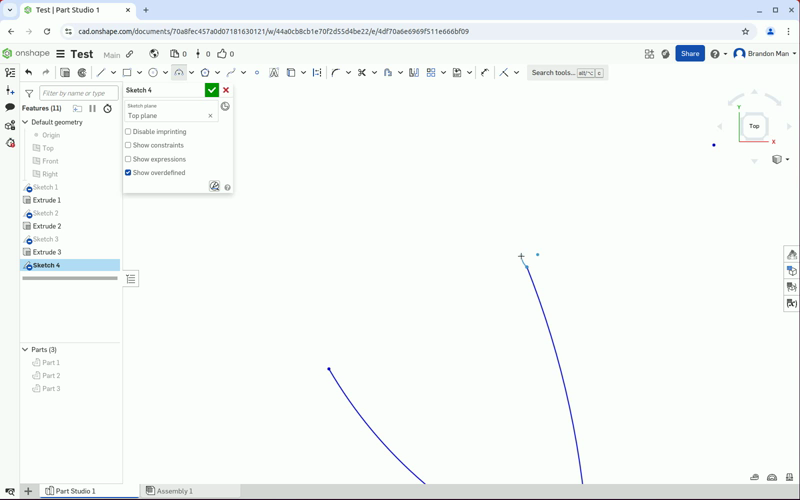
click(521, 255)
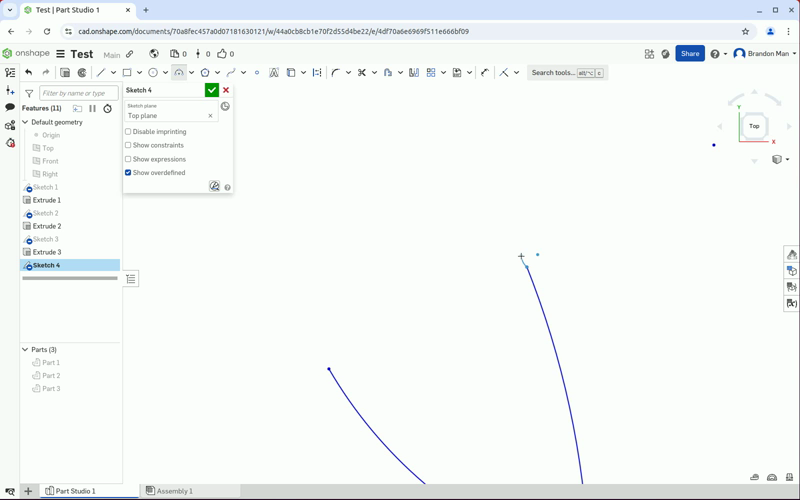
scroll(-6)
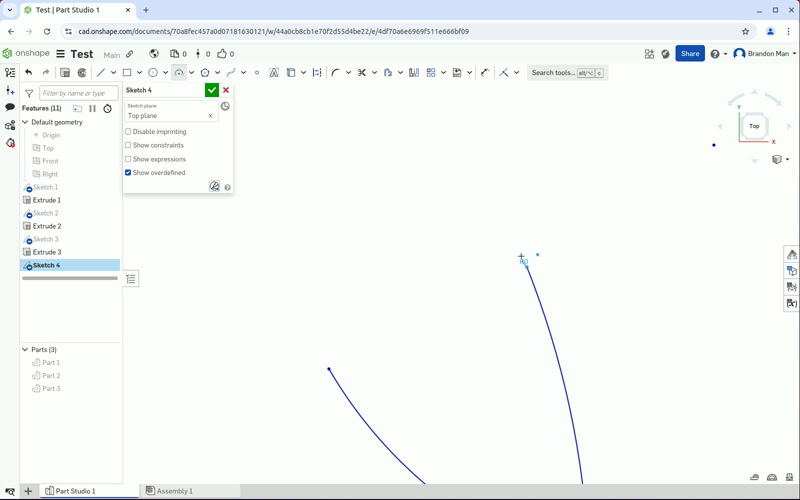
scroll(-6)
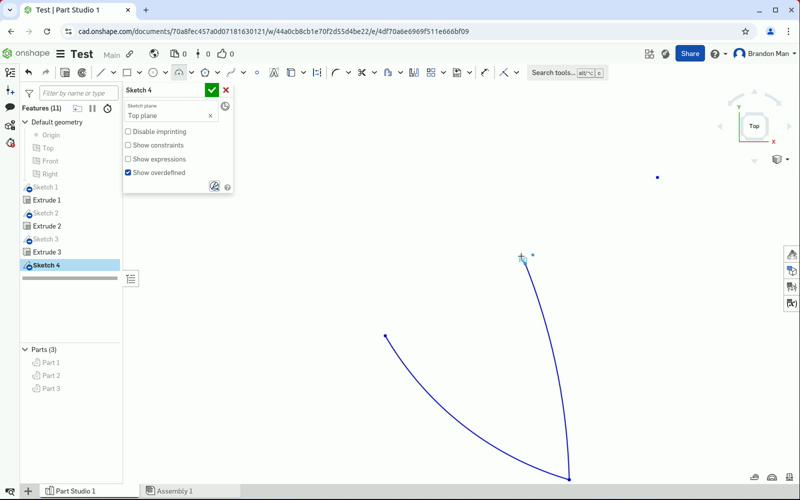
scroll(-6)
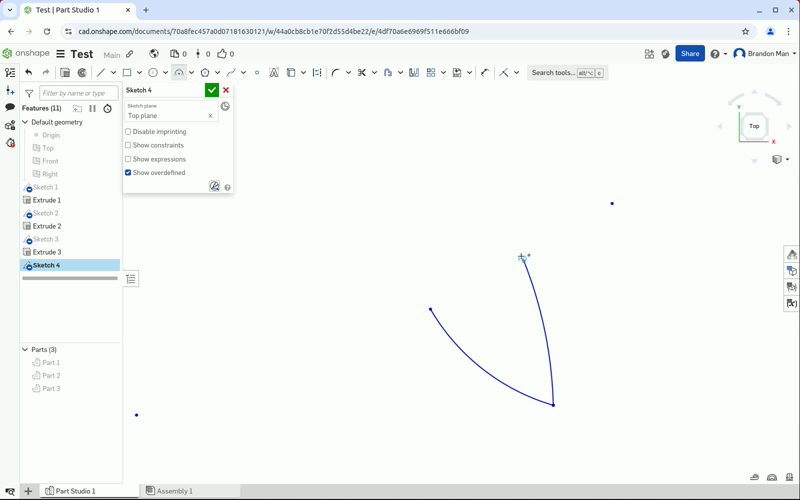
scroll(-6)
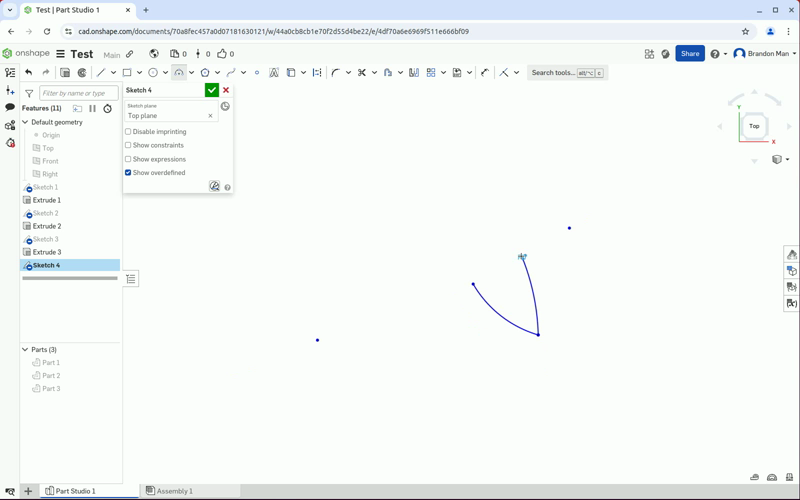
scroll(-6)
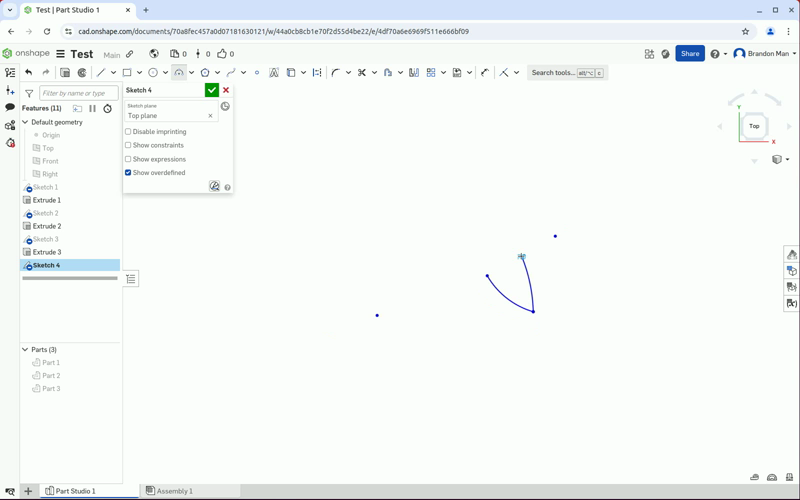
scroll(-6)
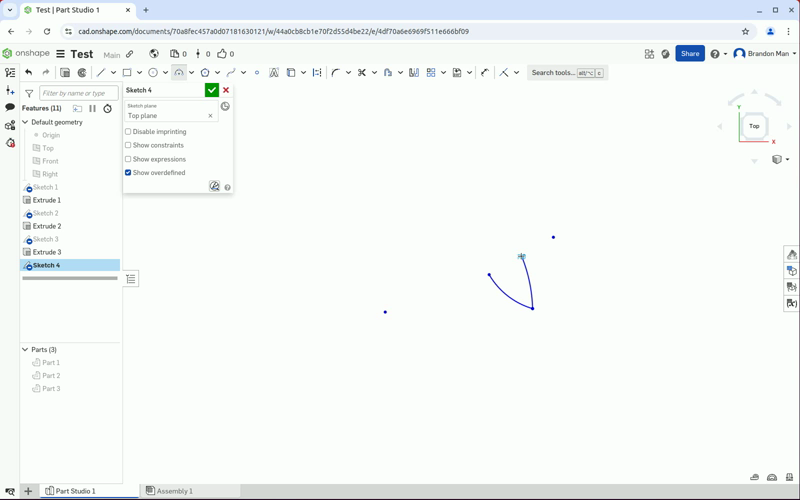
scroll(-6)
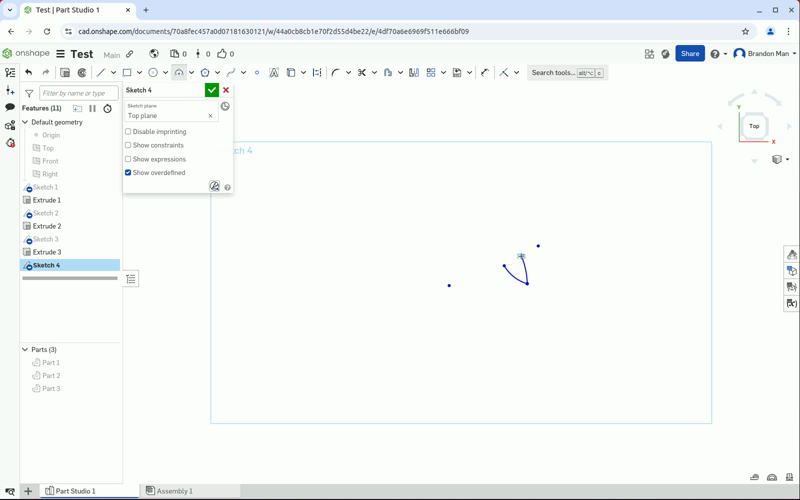
mouse_move(521, 256)
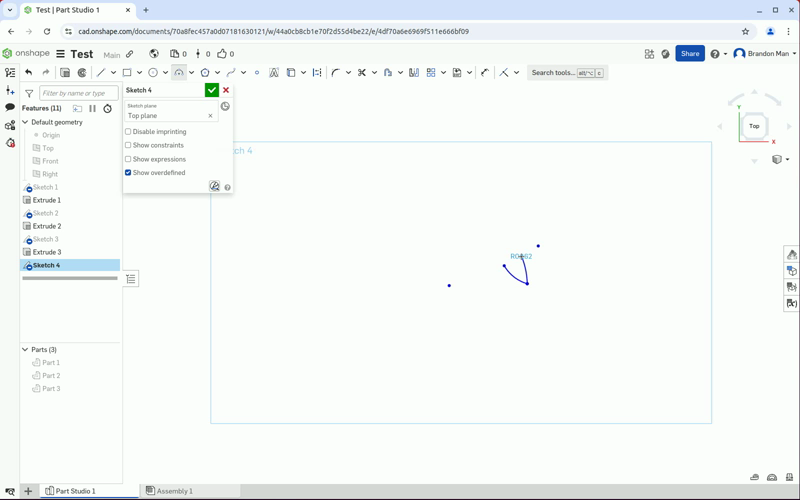
scroll(6)
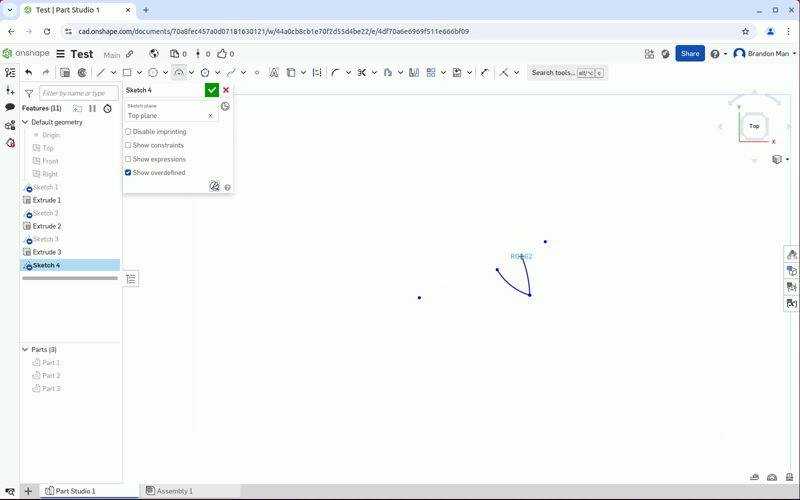
scroll(6)
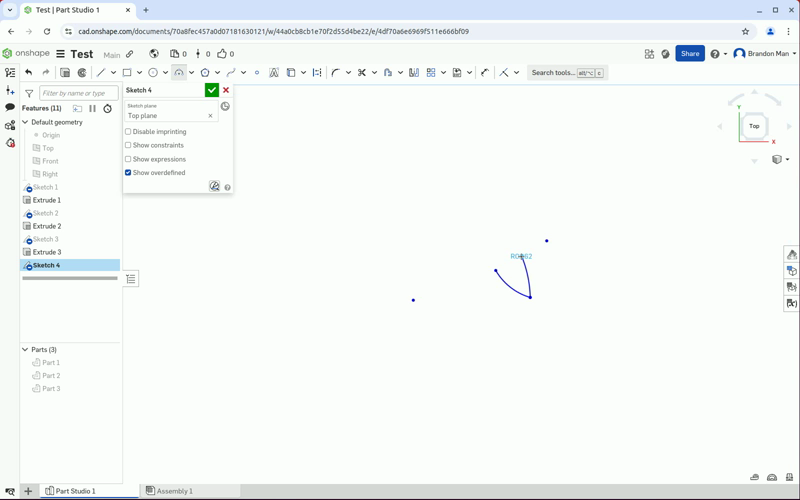
scroll(6)
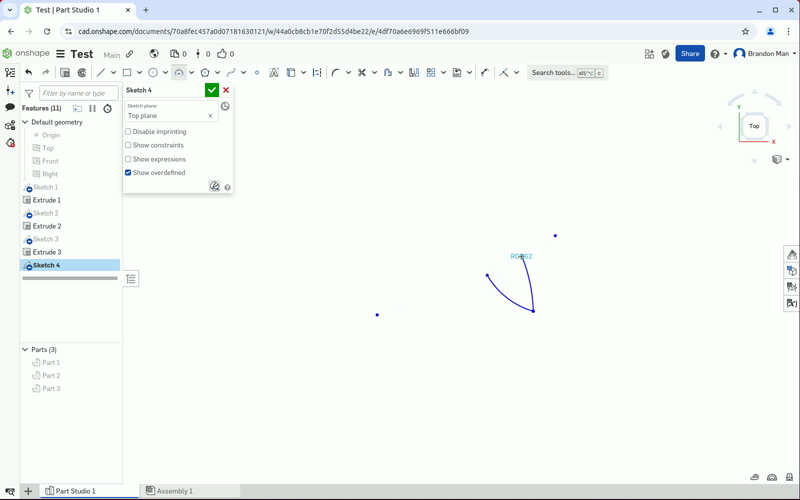
scroll(6)
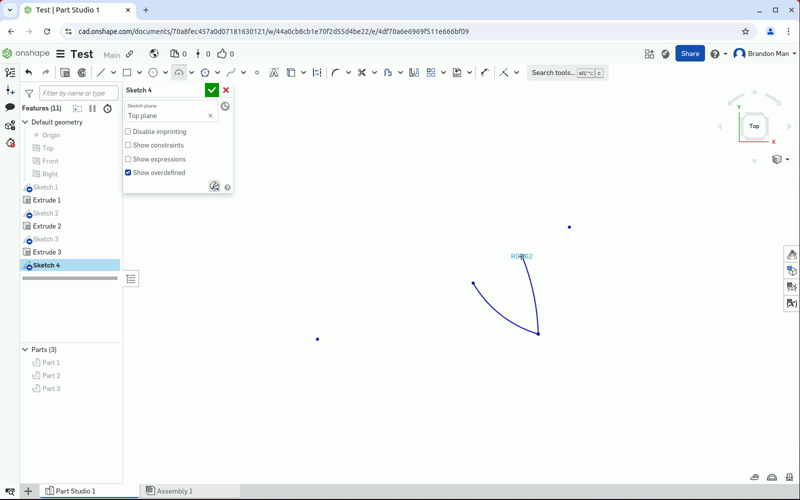
scroll(6)
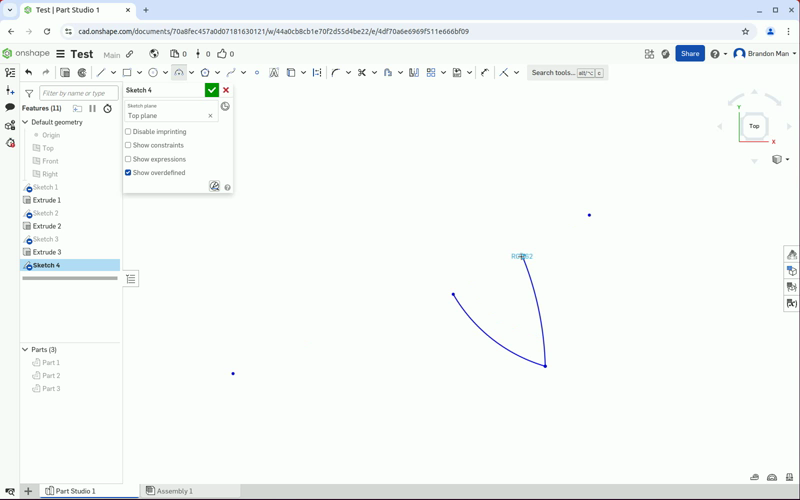
scroll(6)
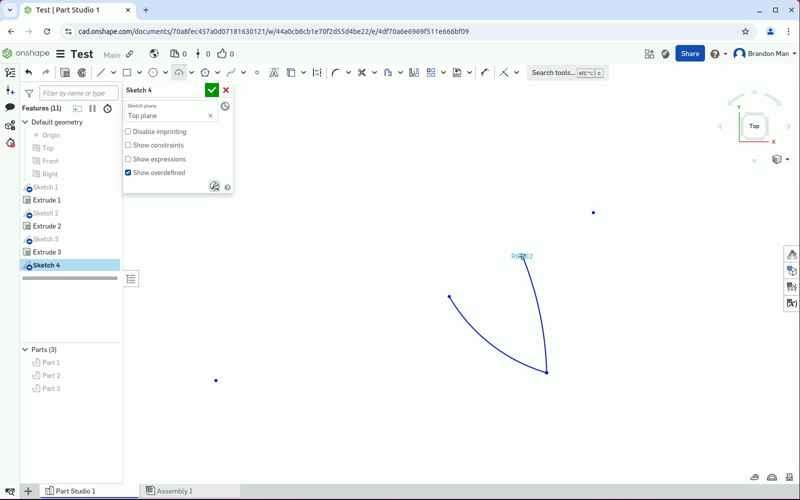
scroll(6)
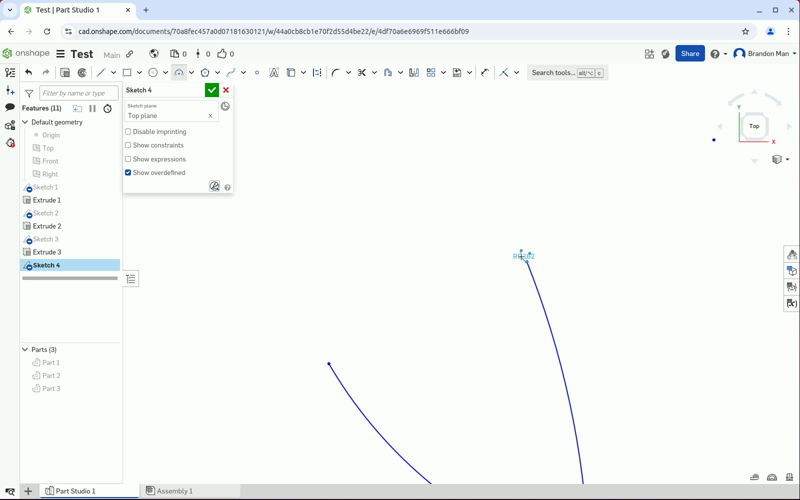
click(521, 256)
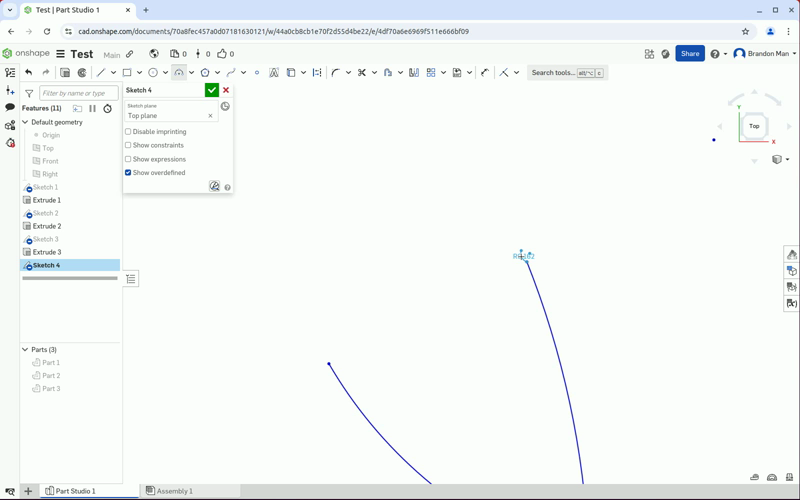
scroll(-6)
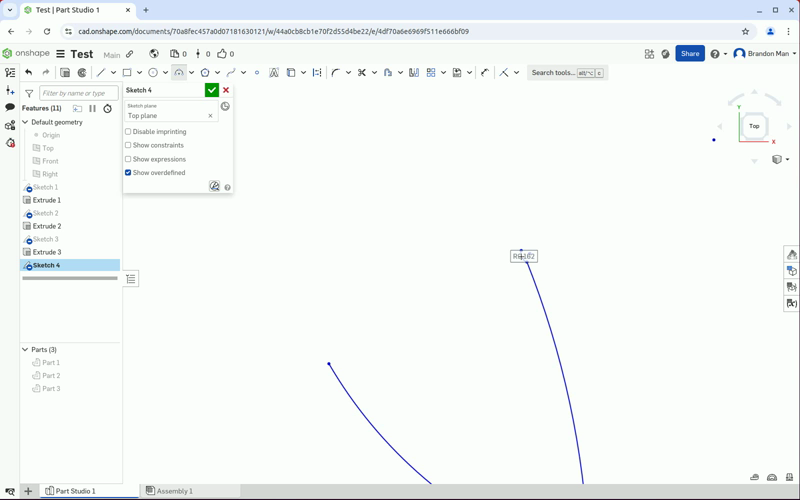
scroll(-6)
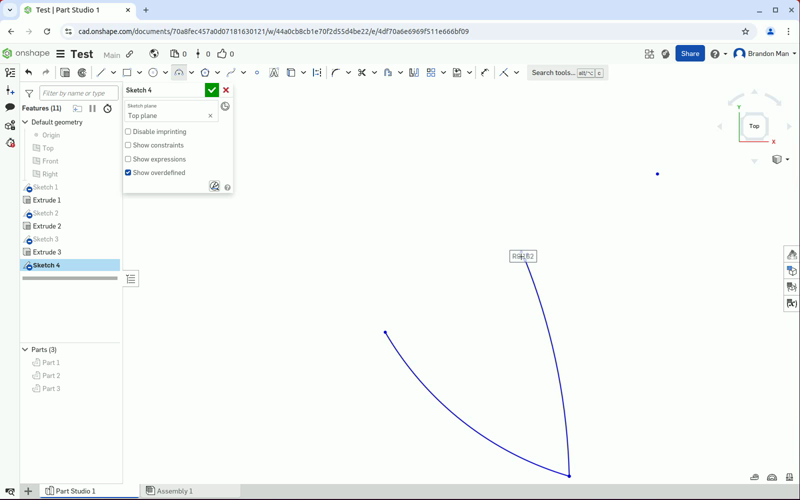
scroll(-6)
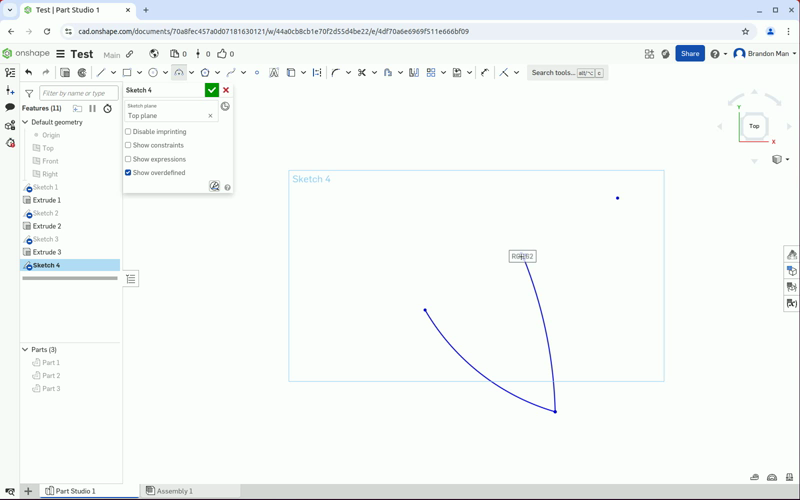
scroll(-6)
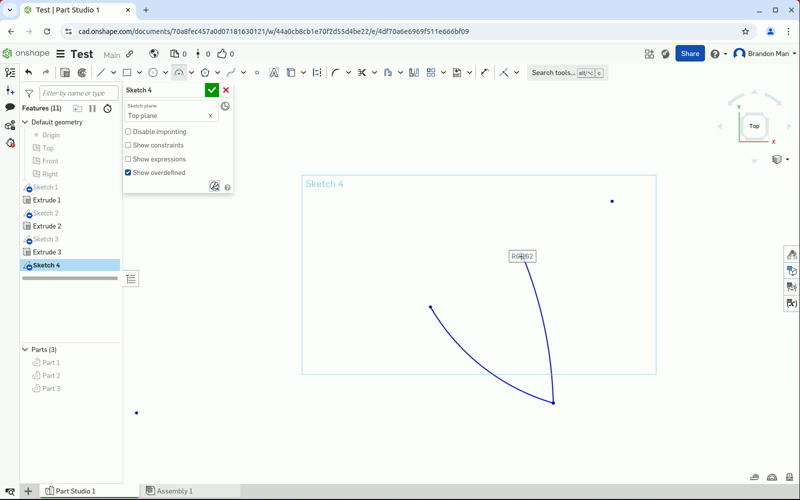
scroll(-6)
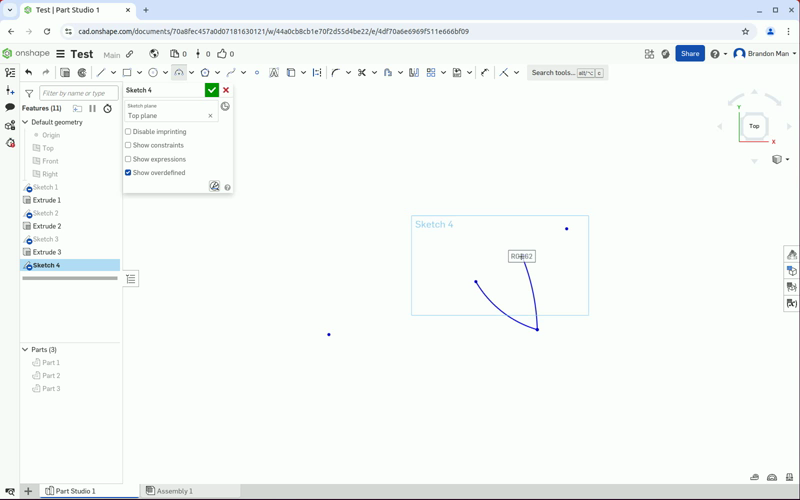
scroll(-6)
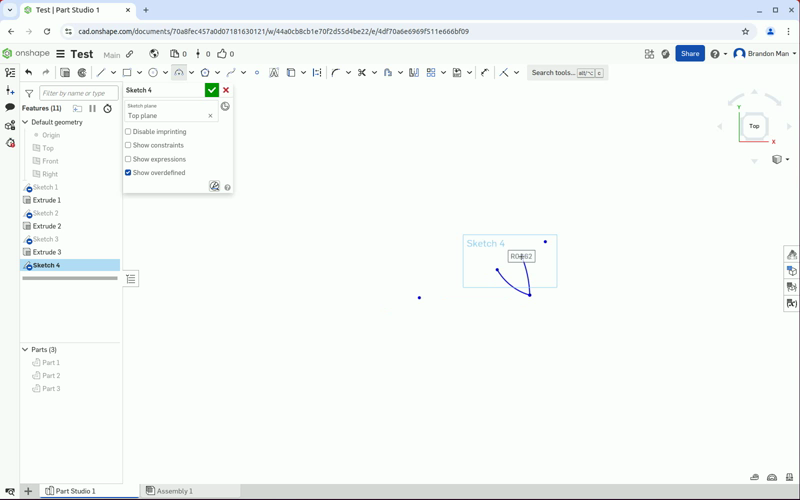
scroll(-6)
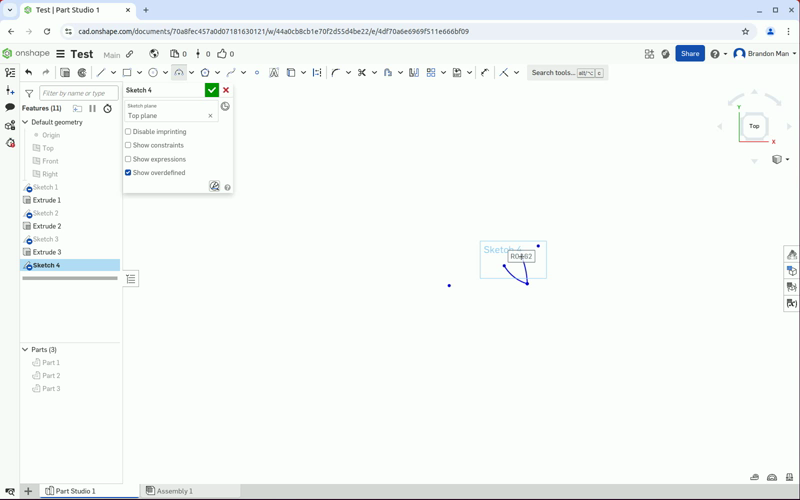
key_up(shift)
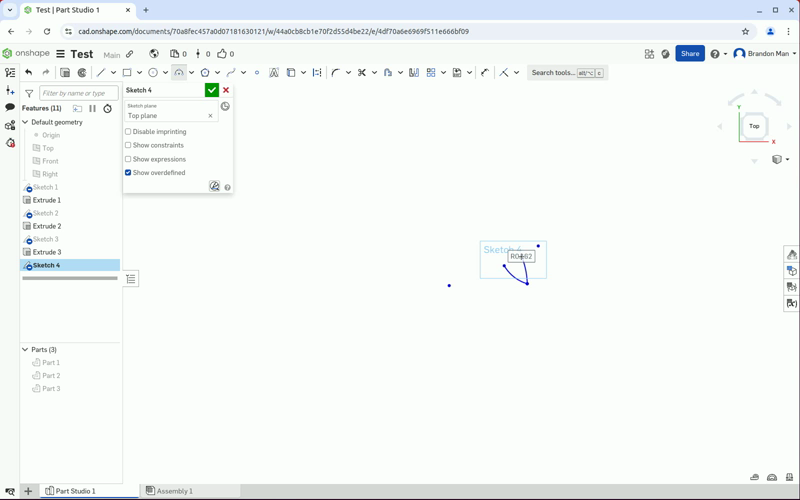
key(esc)
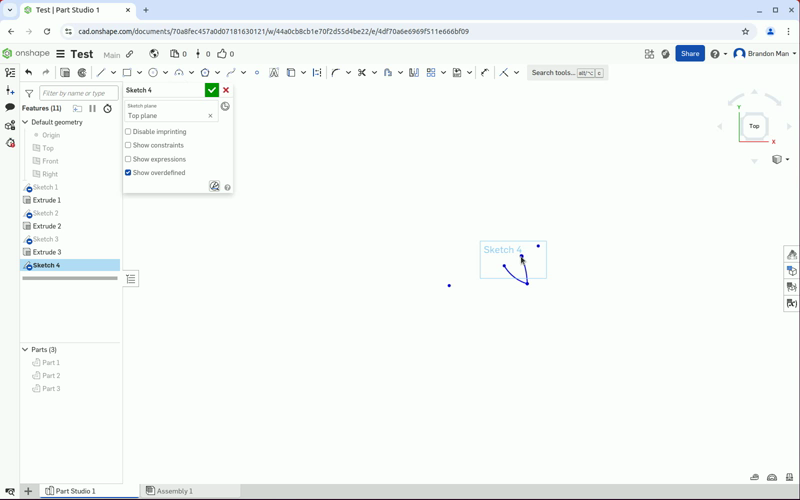
key(l)
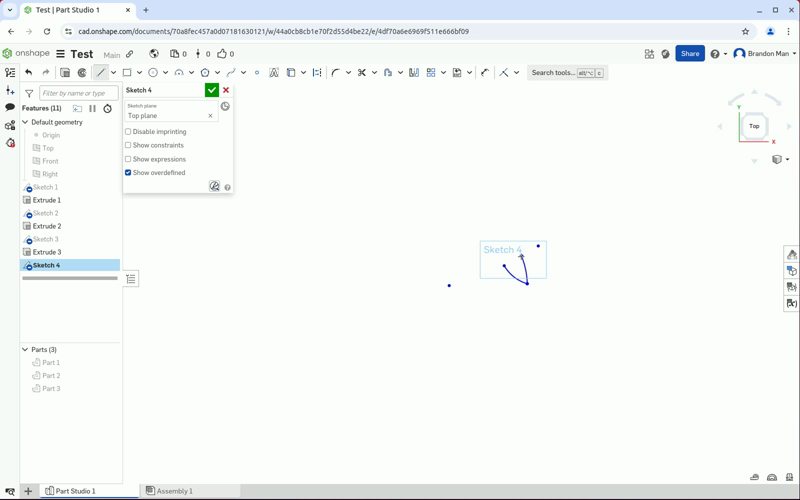
mouse_move(521, 255)
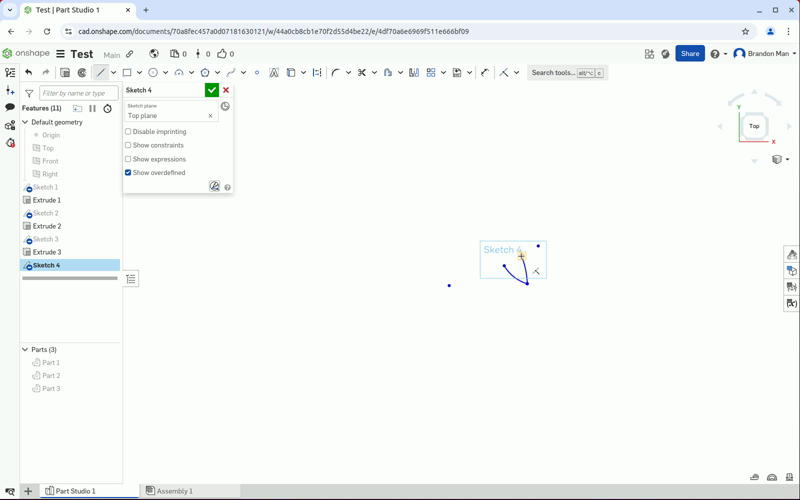
scroll(6)
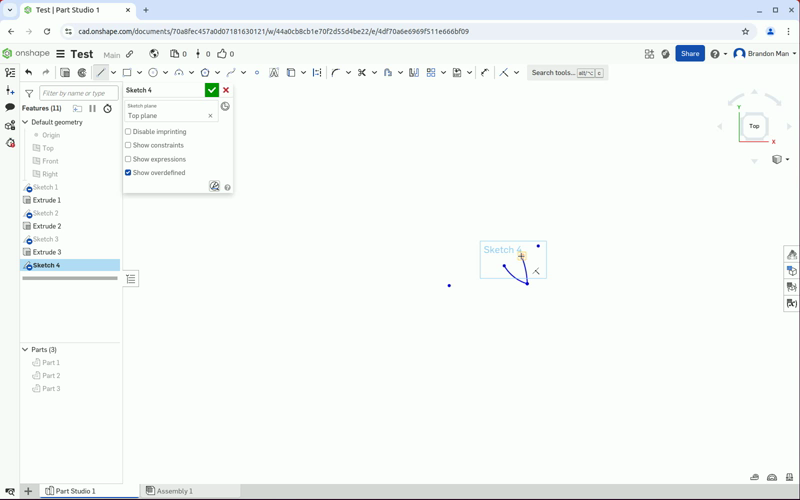
scroll(6)
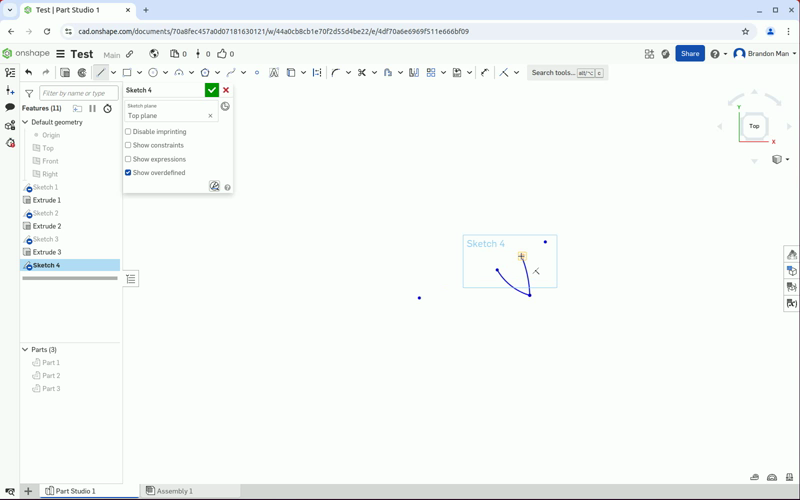
scroll(6)
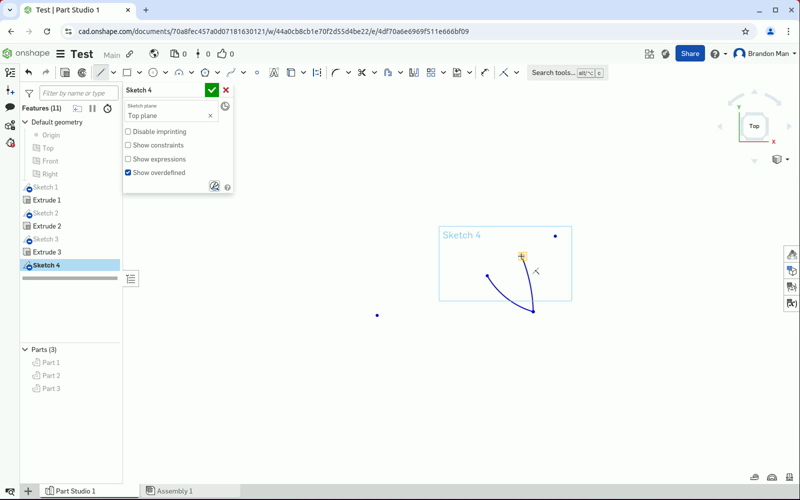
scroll(6)
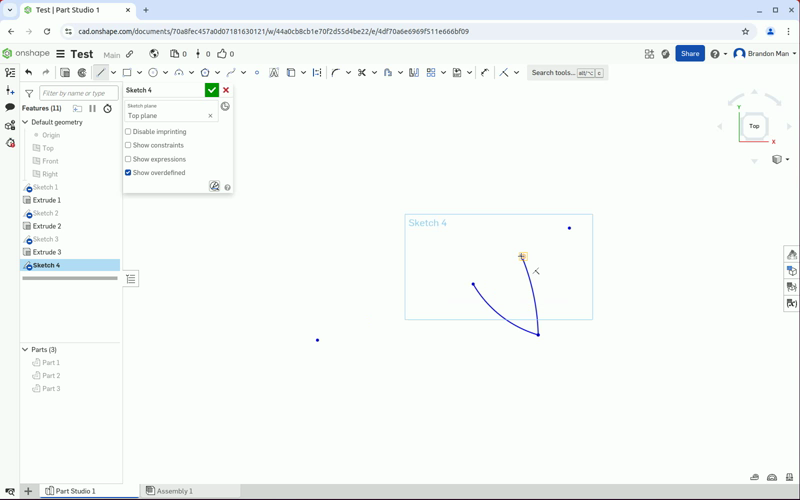
scroll(6)
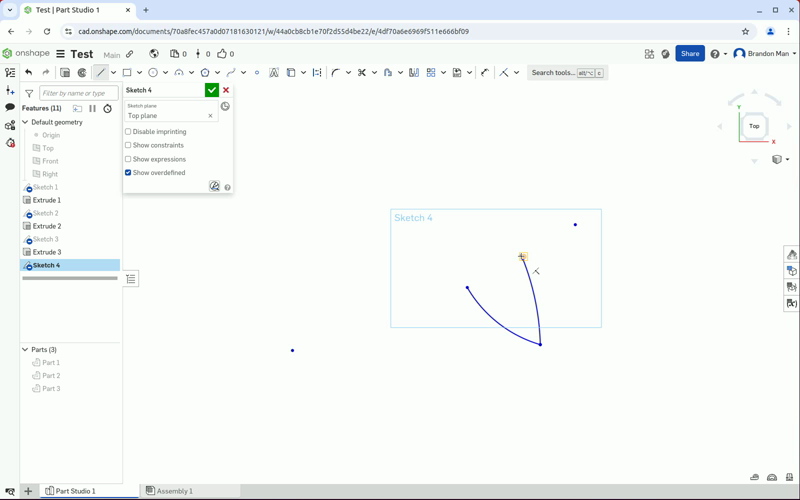
scroll(6)
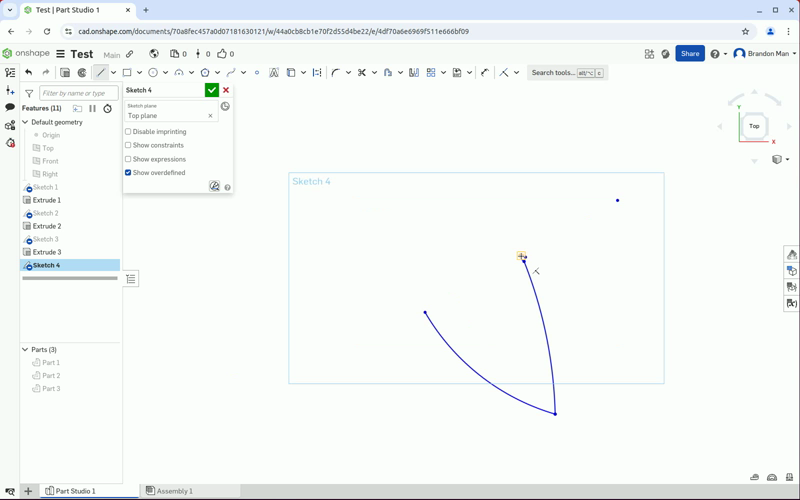
scroll(6)
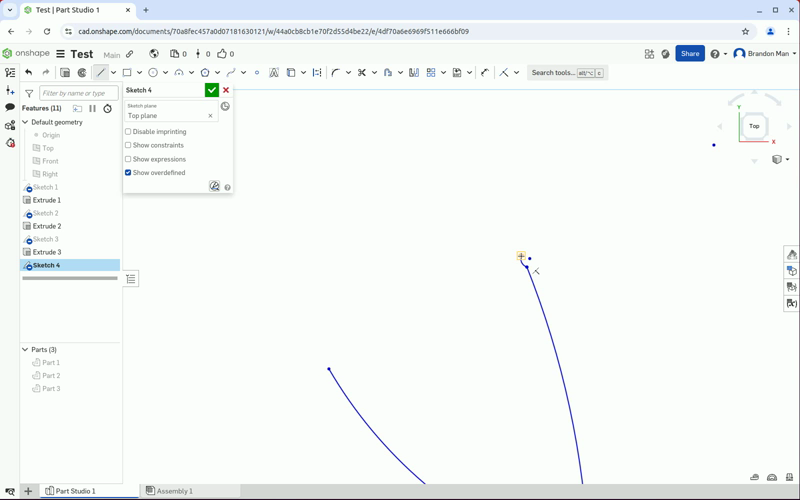
click(521, 255)
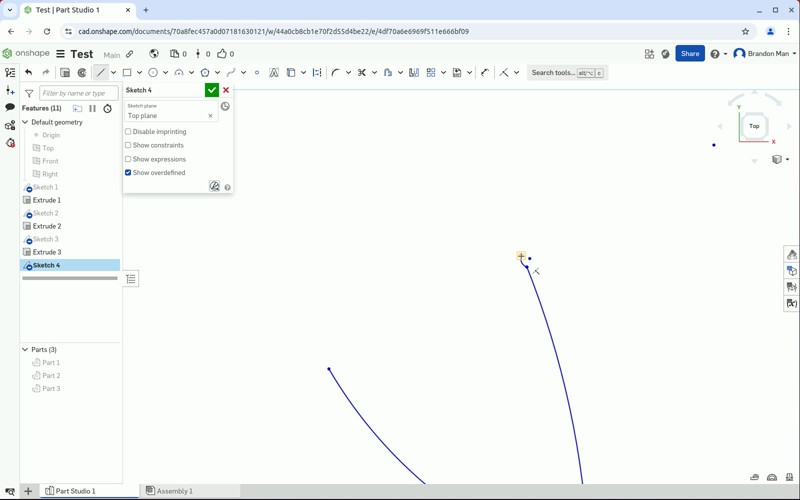
scroll(-6)
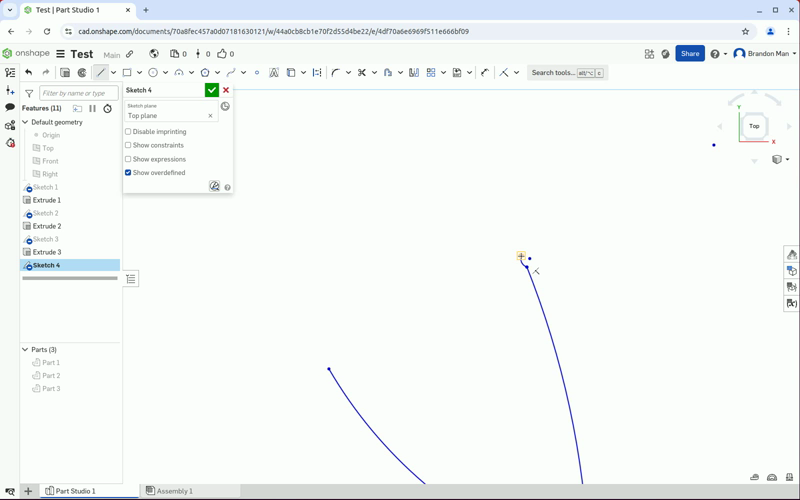
scroll(-6)
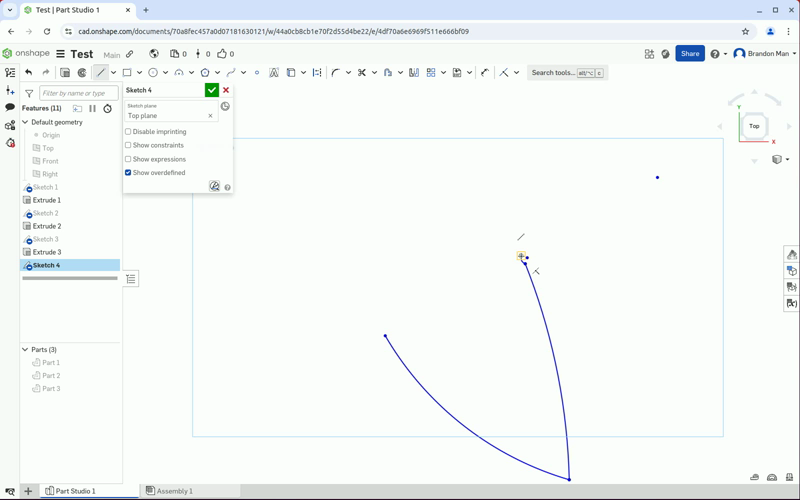
scroll(-6)
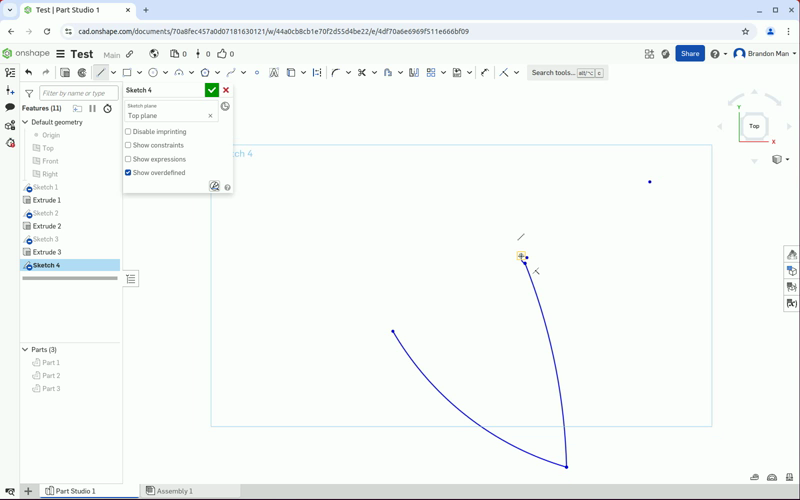
scroll(-6)
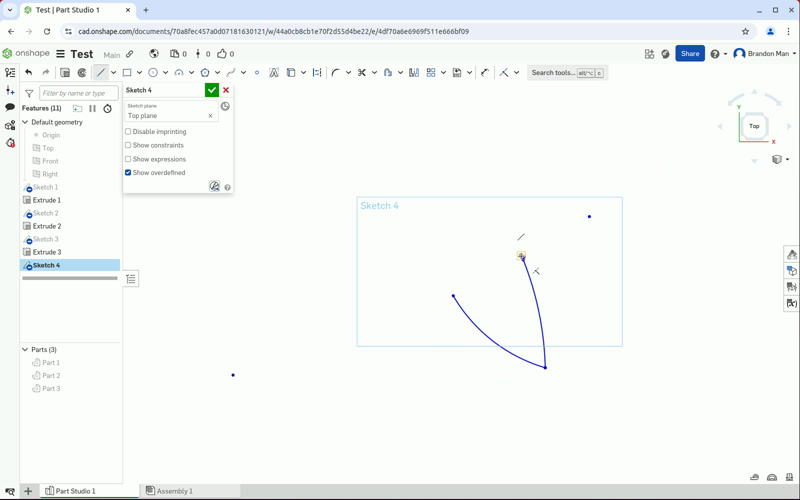
scroll(-6)
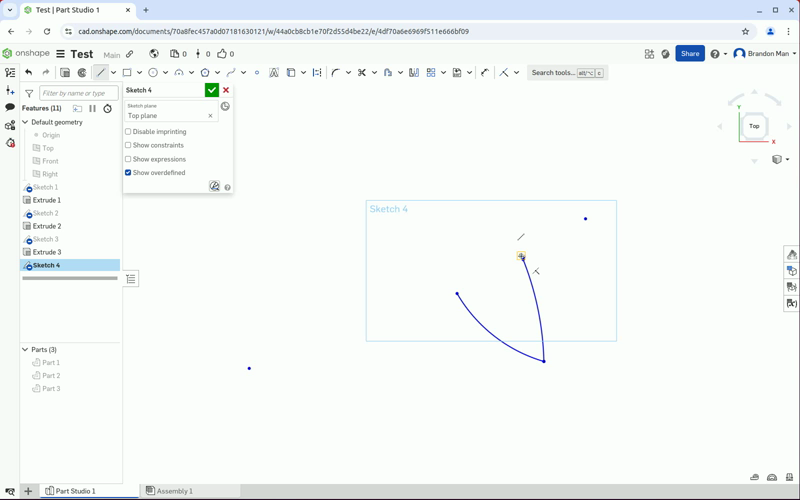
scroll(-6)
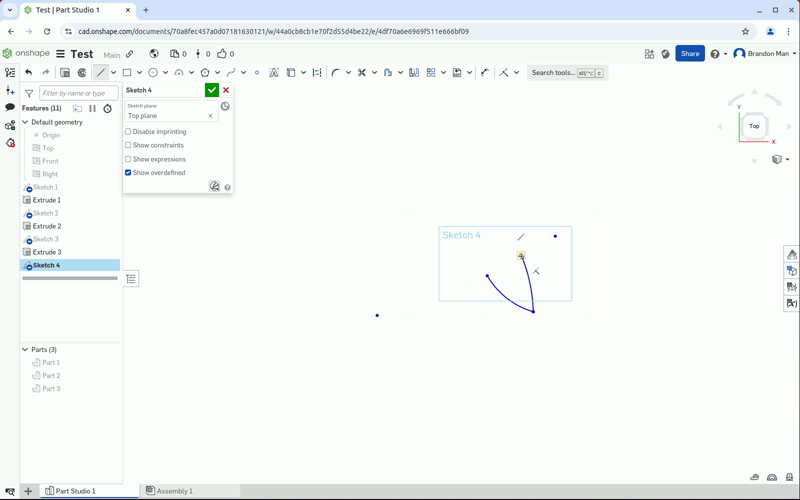
scroll(-6)
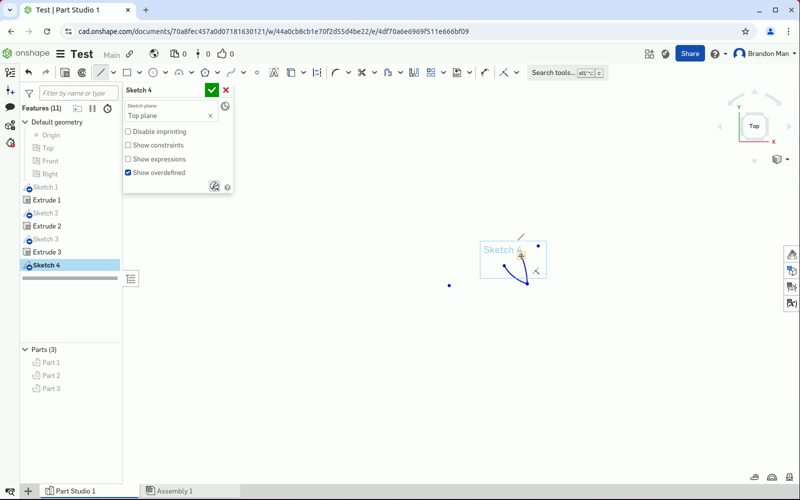
mouse_move(551, 255)
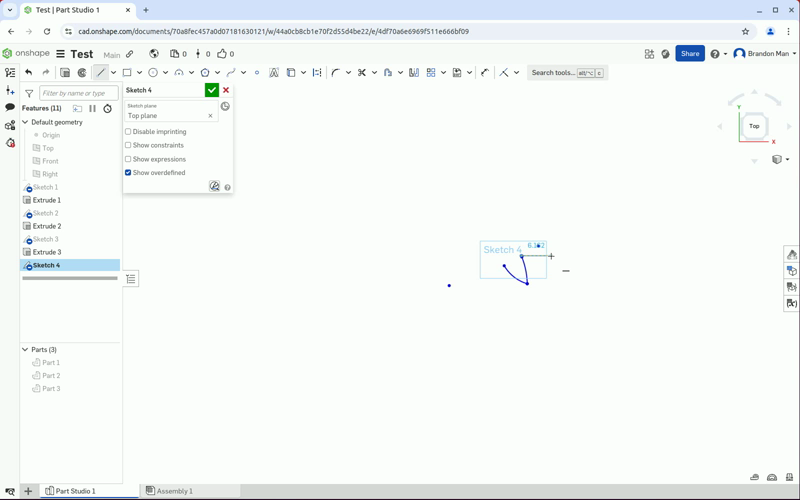
key_down(shift)
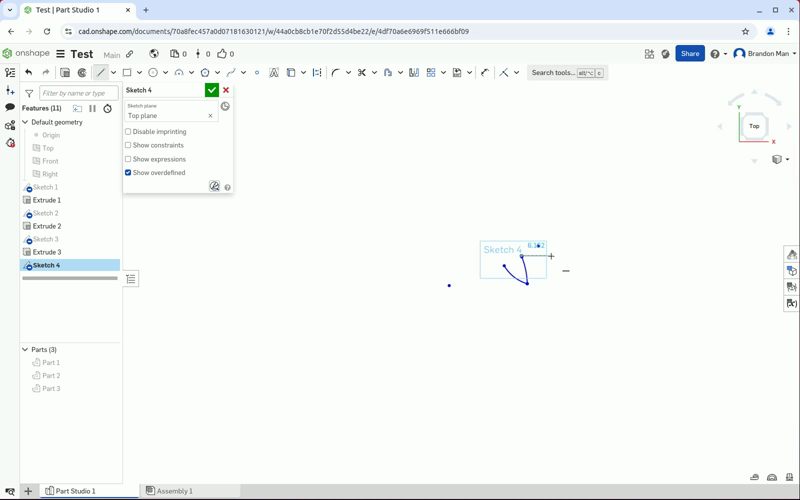
mouse_move(504, 265)
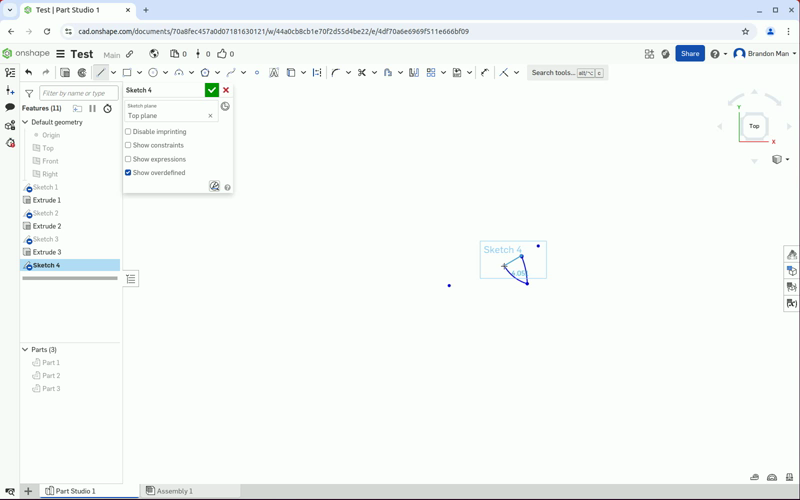
key_up(shift)
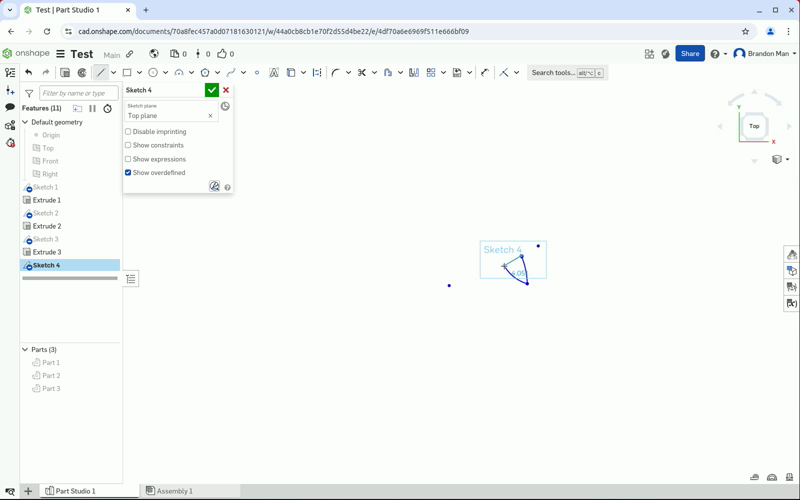
click(504, 265)
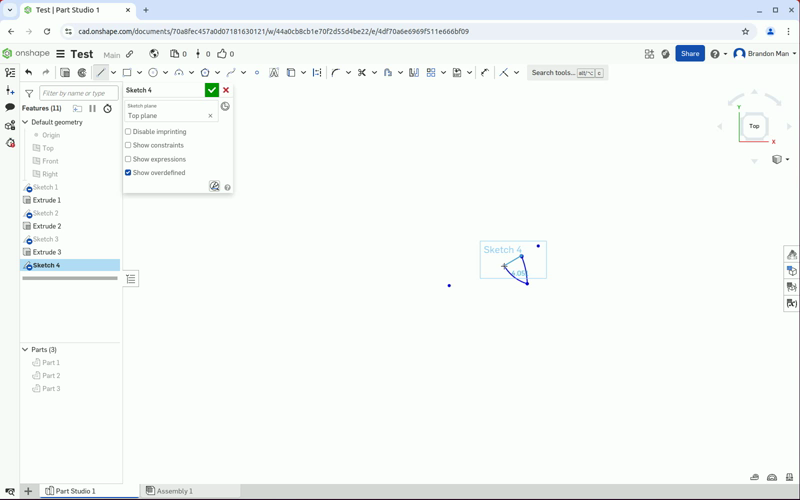
key(esc)
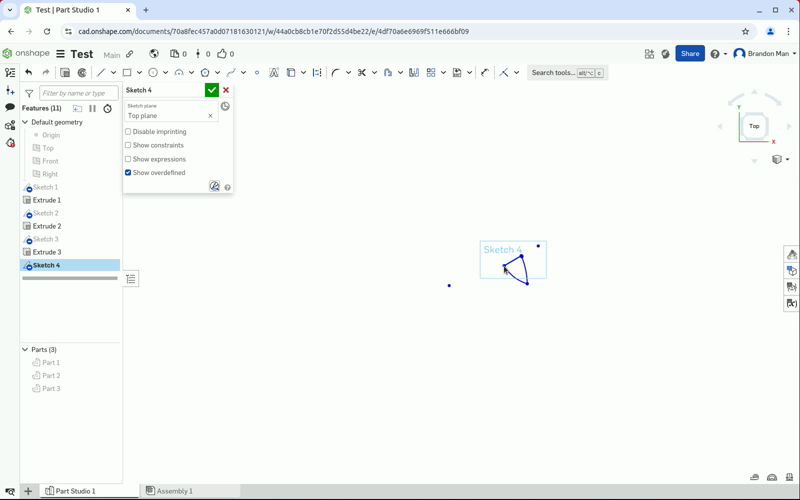
mouse_move(506, 267)
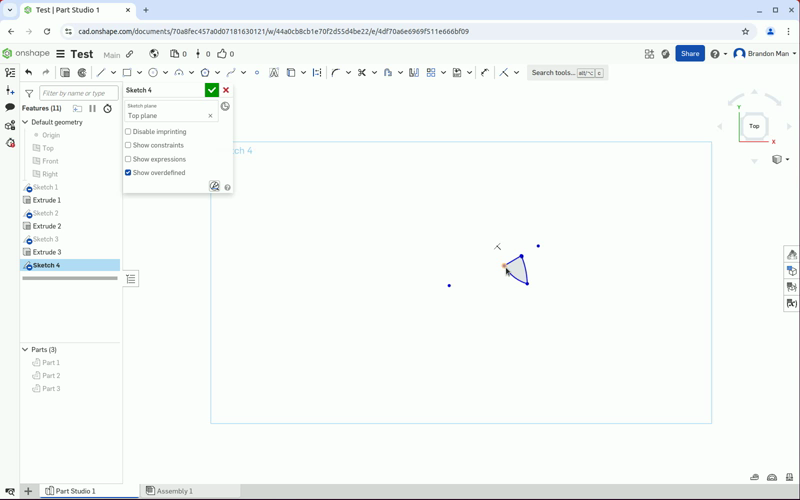
scroll(6)
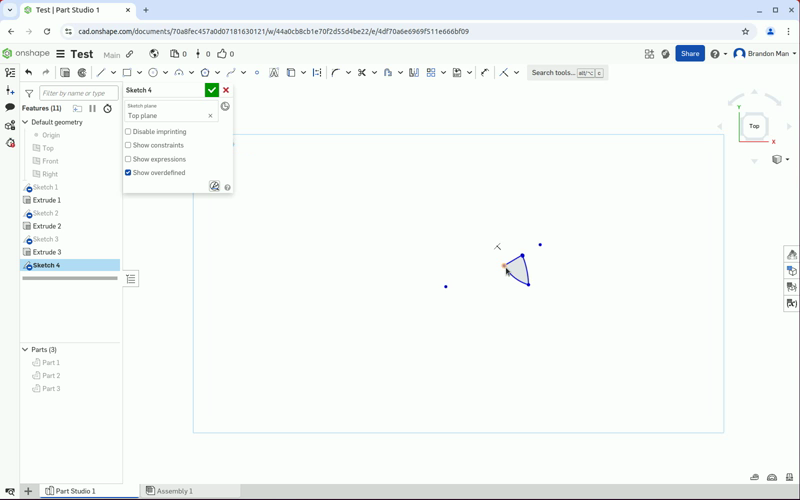
scroll(6)
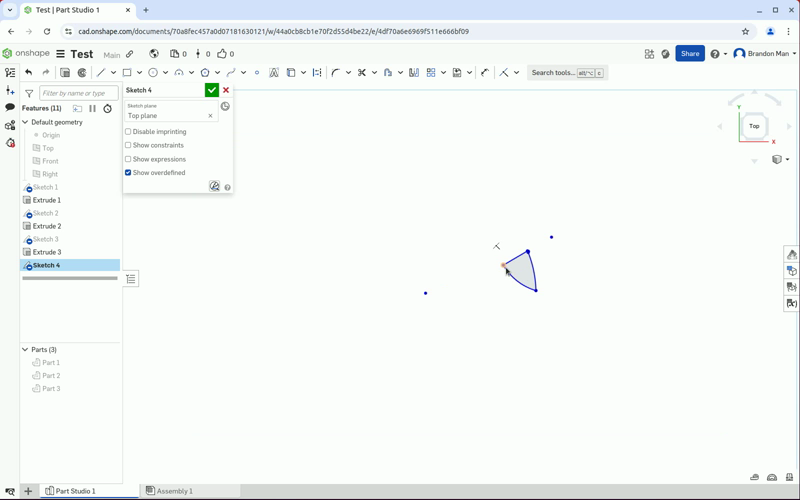
scroll(6)
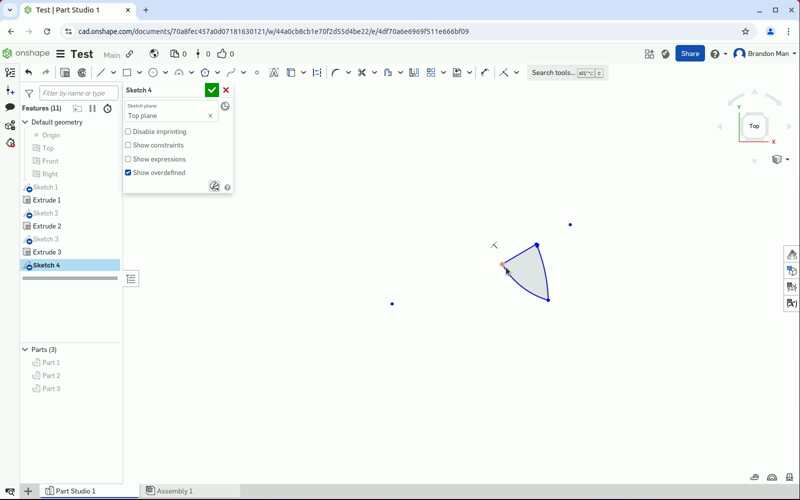
scroll(6)
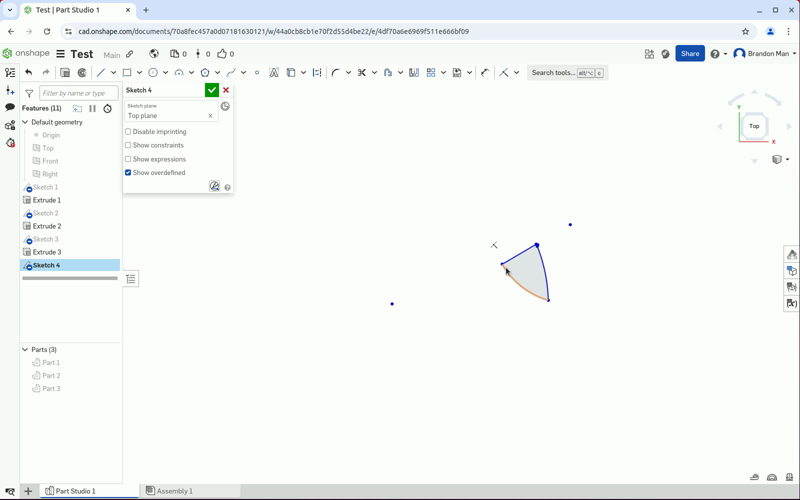
scroll(6)
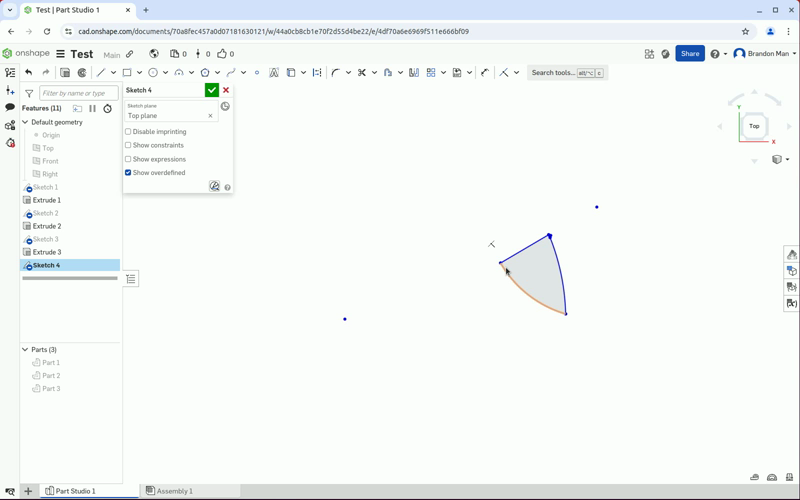
scroll(6)
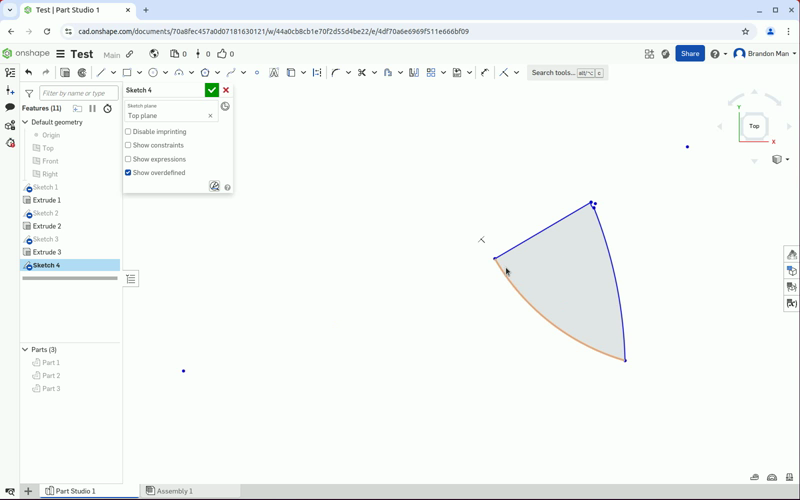
scroll(6)
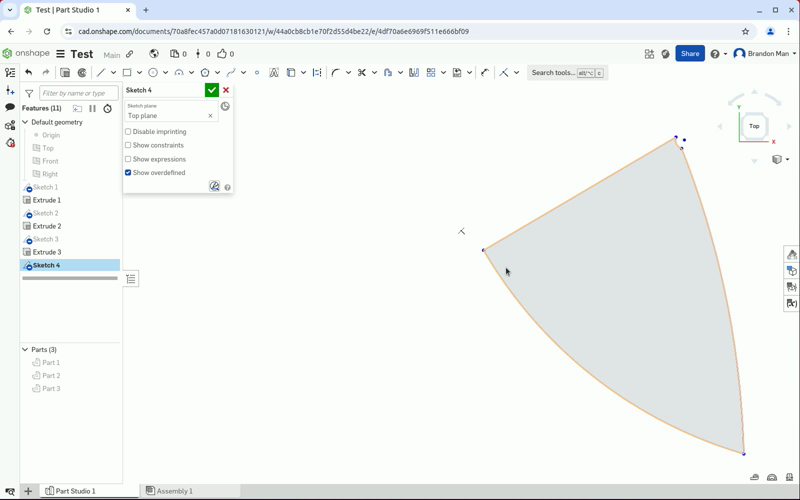
click(506, 267)
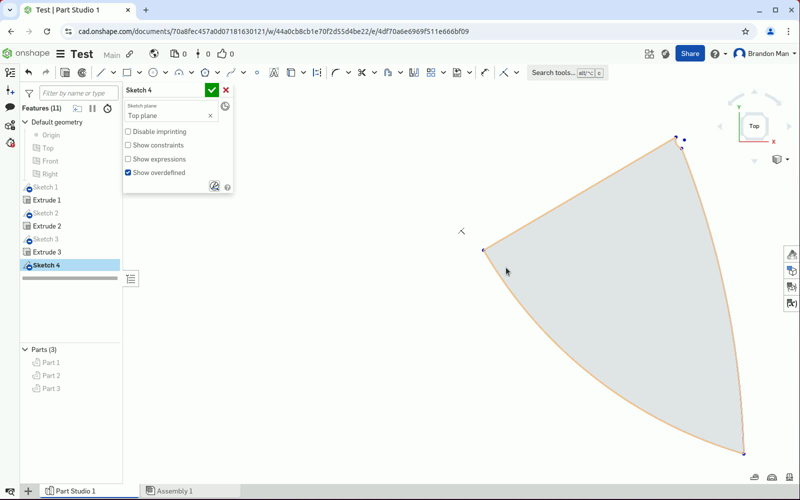
scroll(-6)
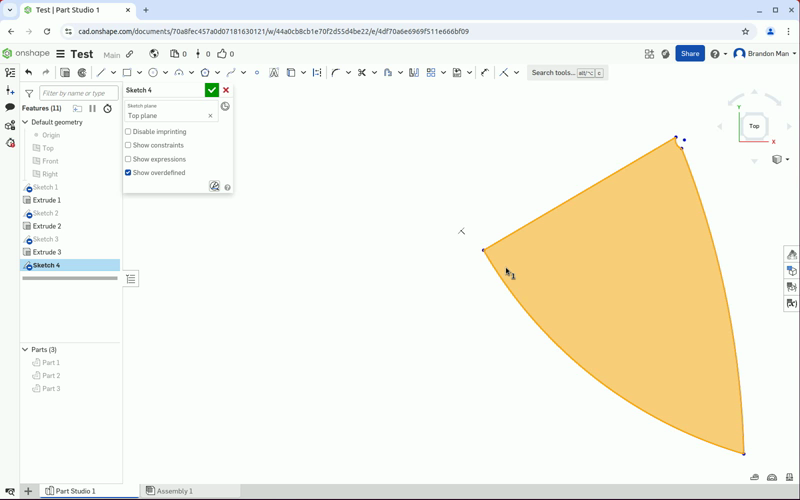
scroll(-6)
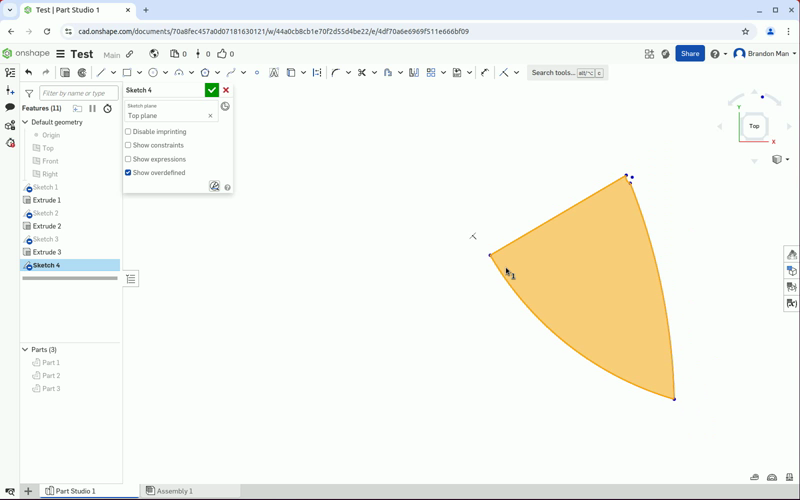
scroll(-6)
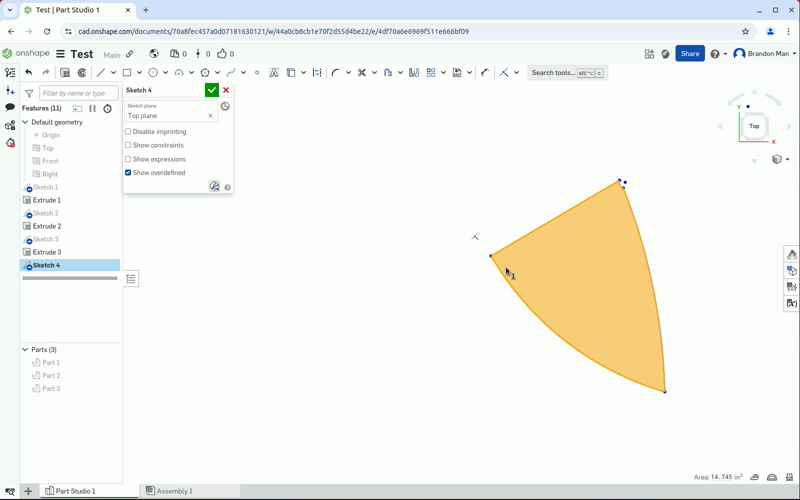
scroll(-6)
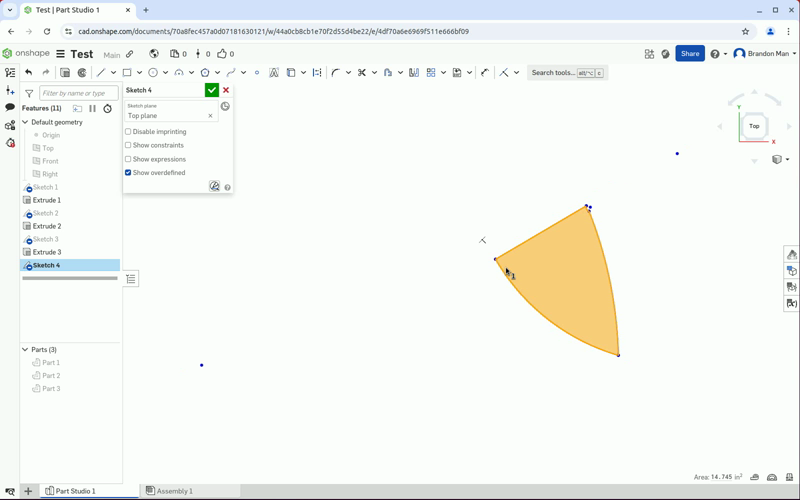
scroll(-6)
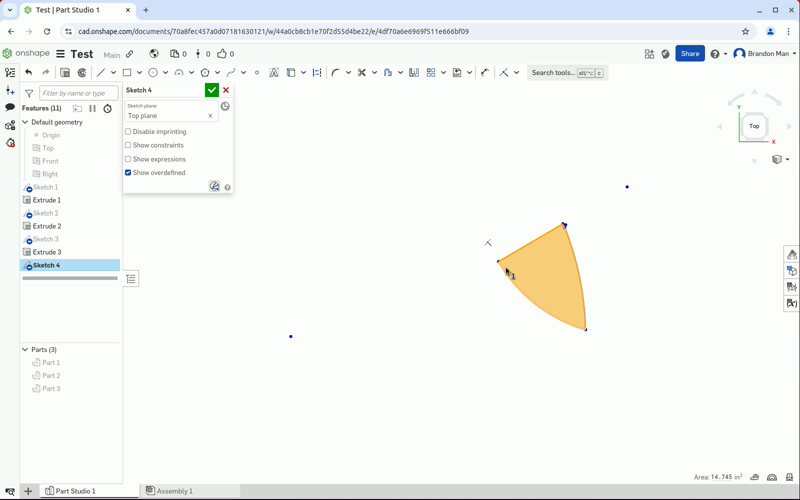
scroll(-6)
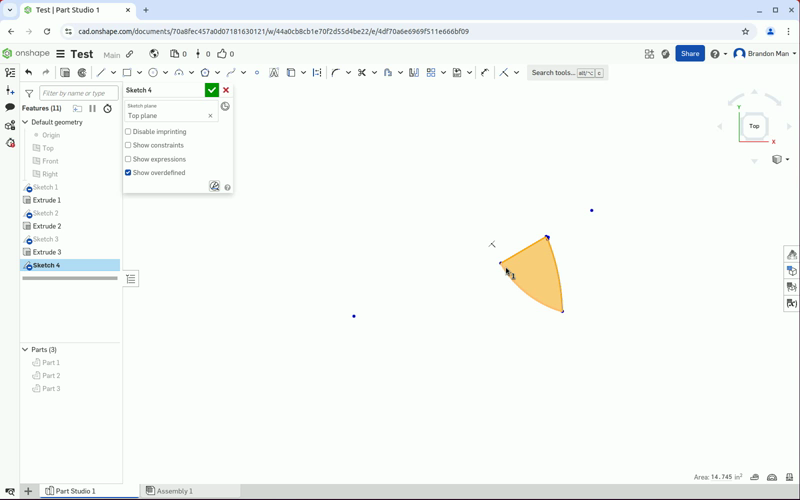
scroll(-6)
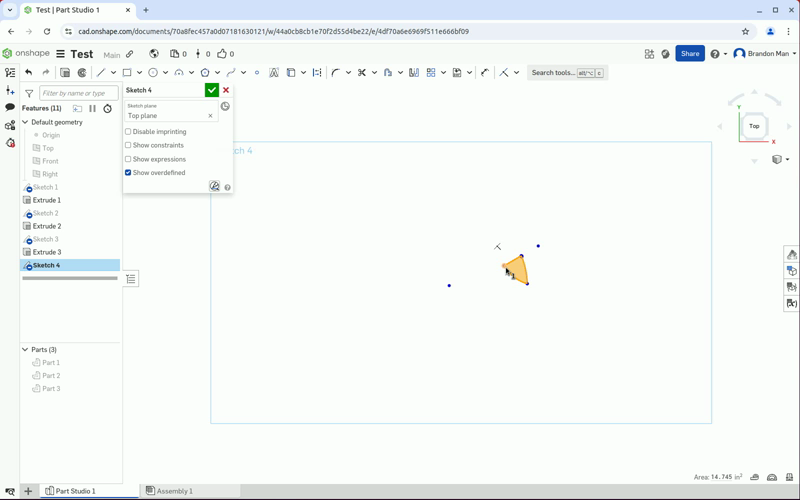
mouse_move(73, 352)
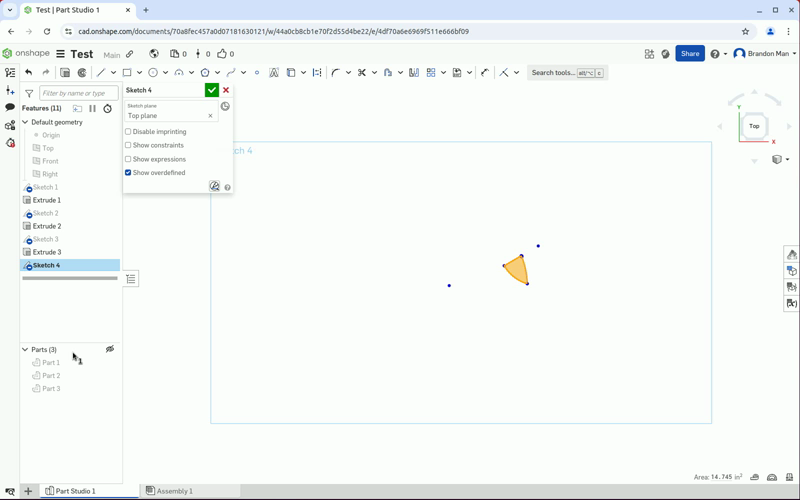
key(shift+y)
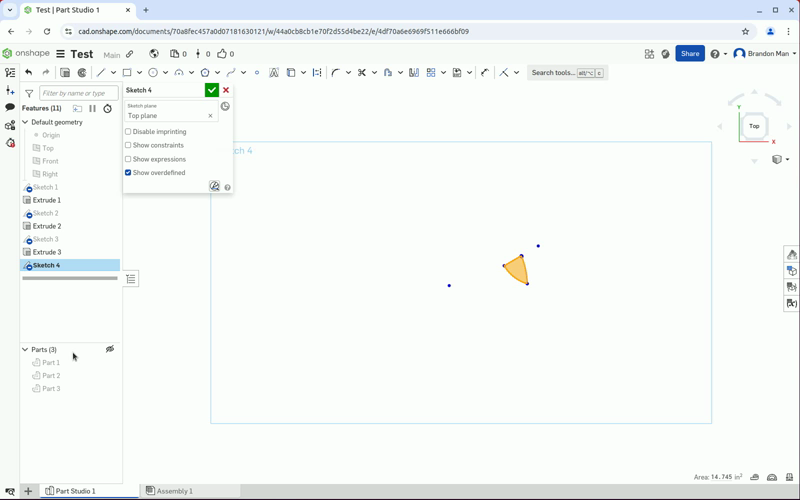
key(shift+e)
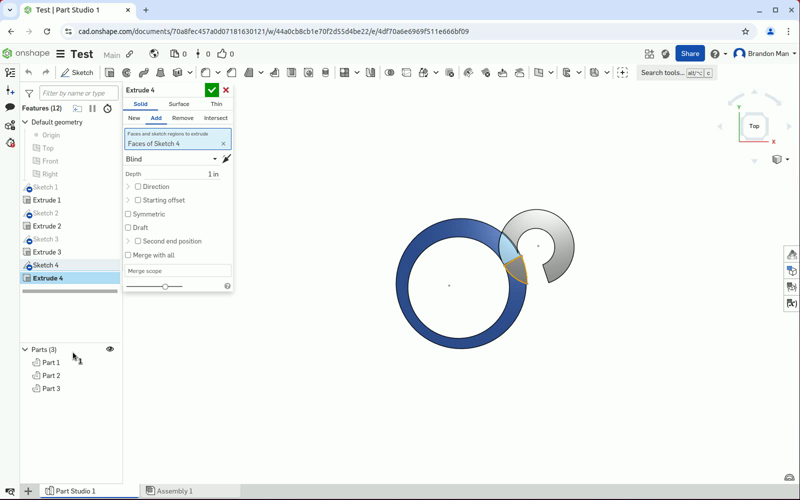
mouse_move(143, 106)
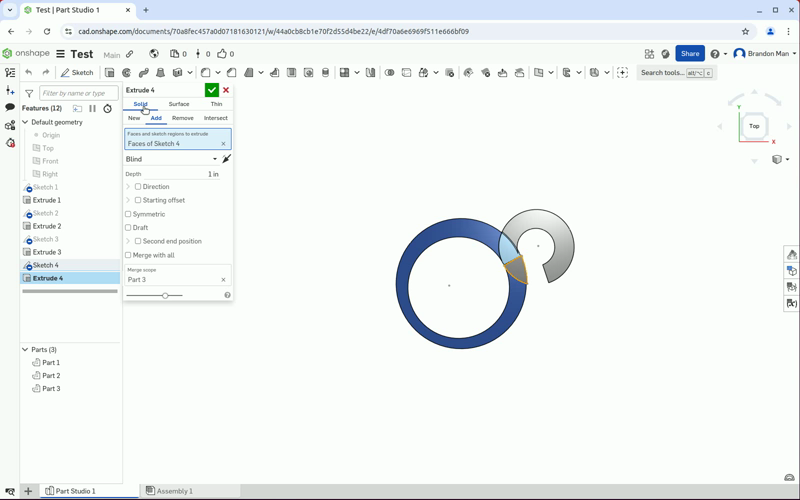
click(143, 106)
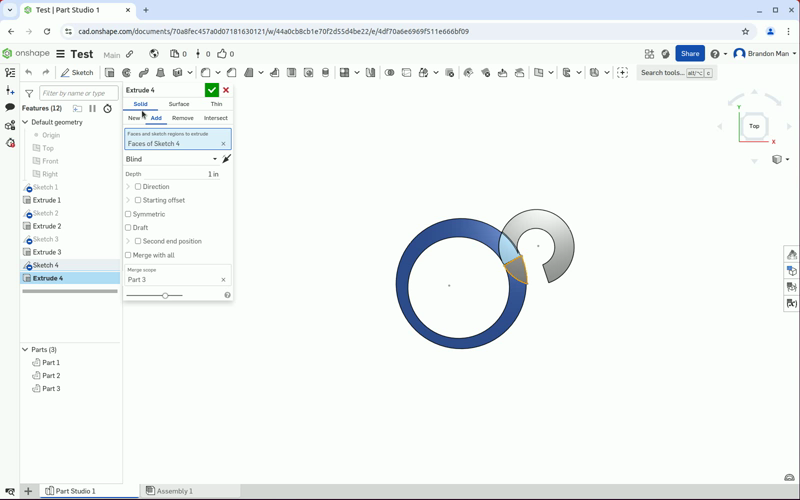
mouse_move(137, 120)
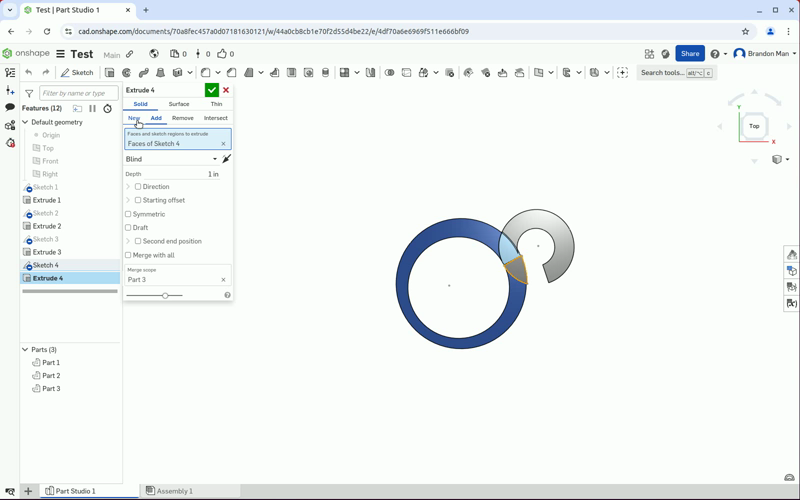
click(137, 120)
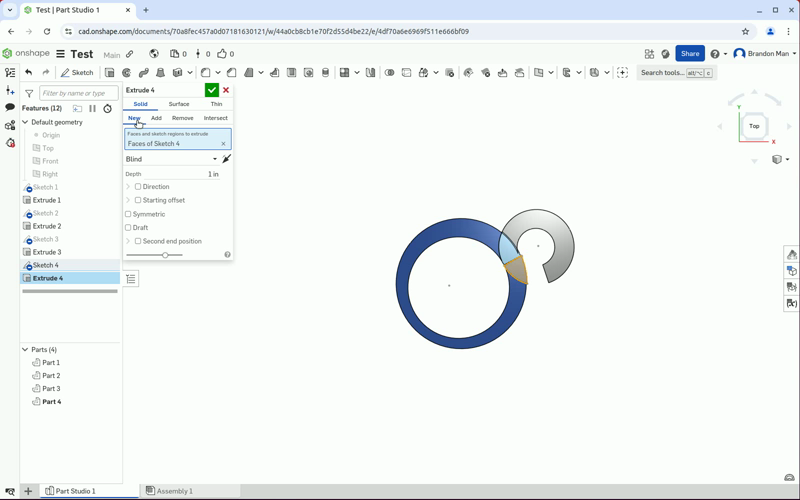
key(tab, 4)
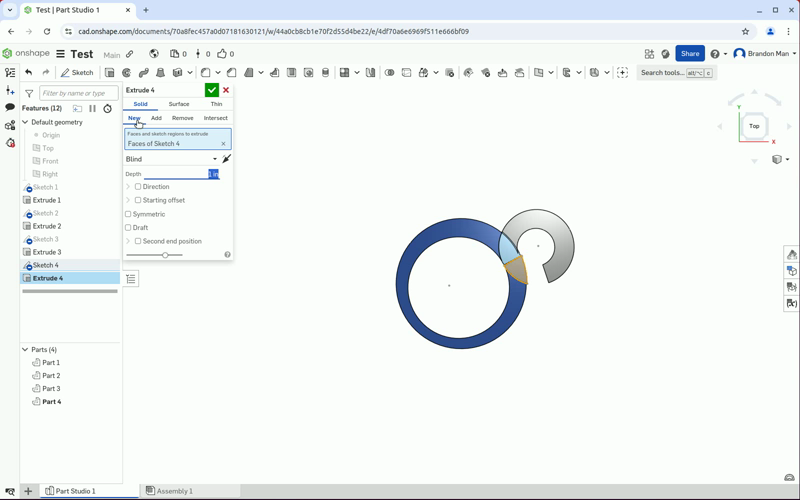
text(-4.574)
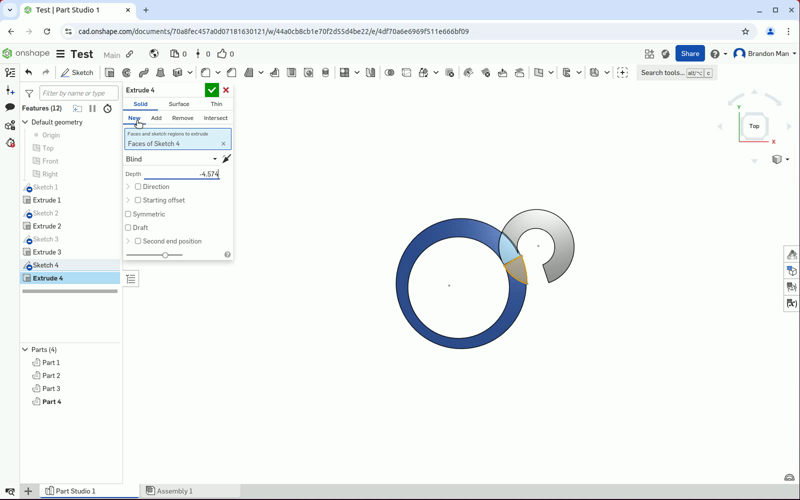
key(enter)
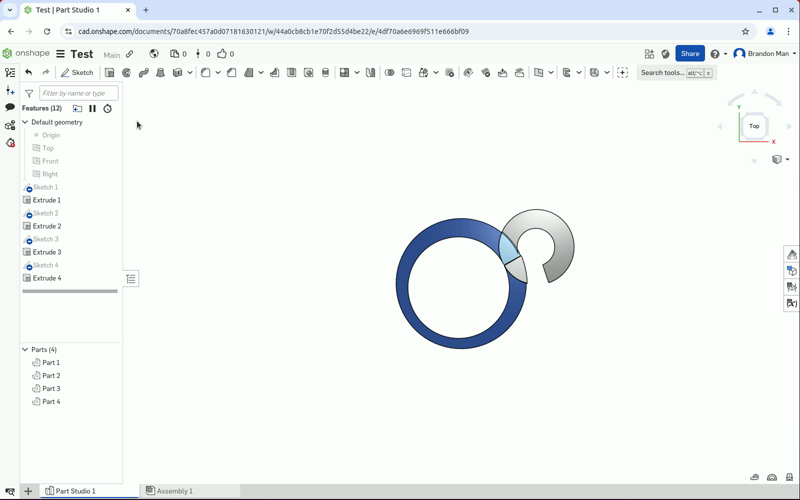
key(shift+h)
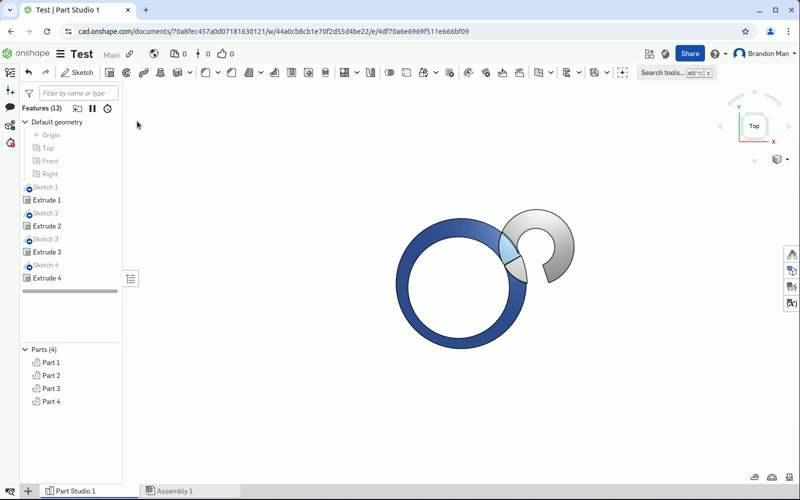
key(shift+h)
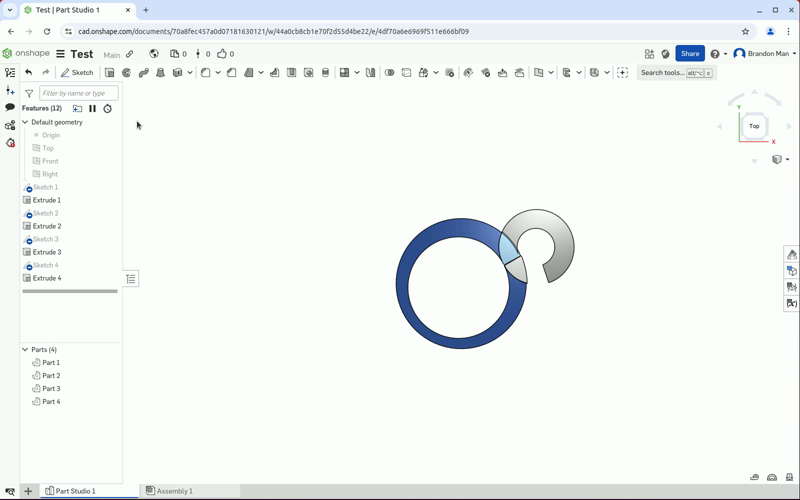
mouse_move(73, 189)
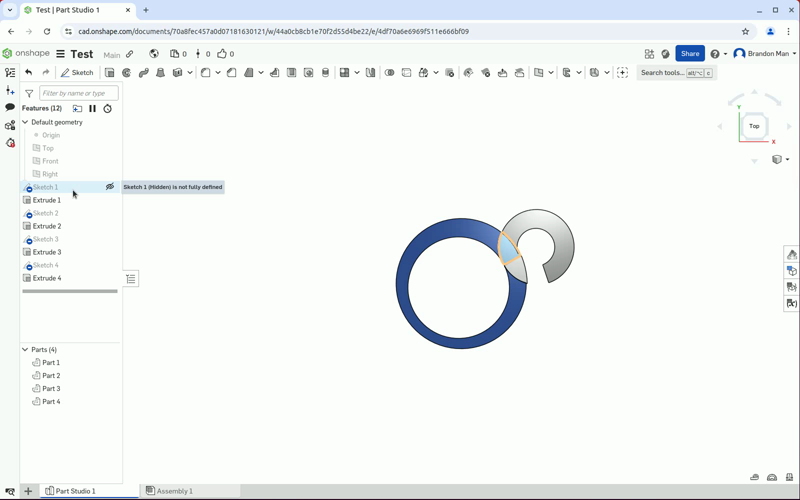
click(73, 189)
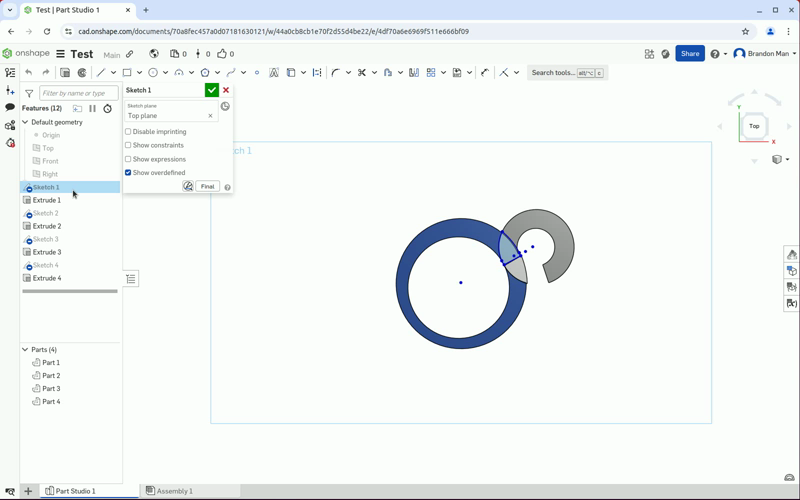
mouse_move(229, 92)
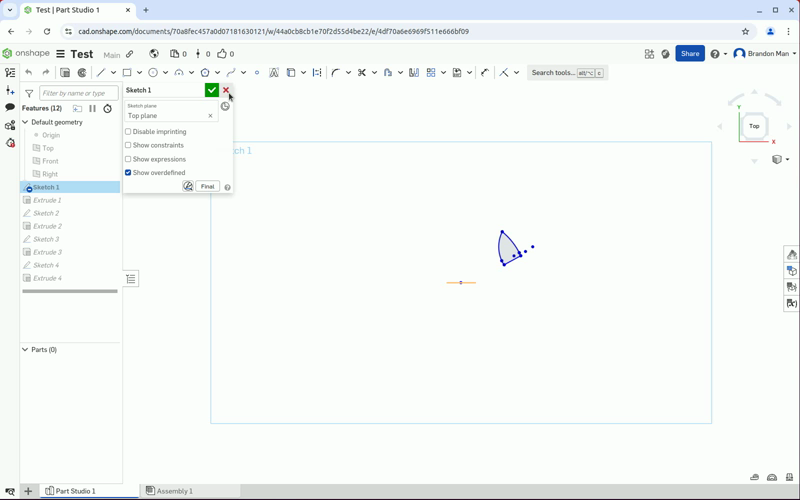
click(229, 92)
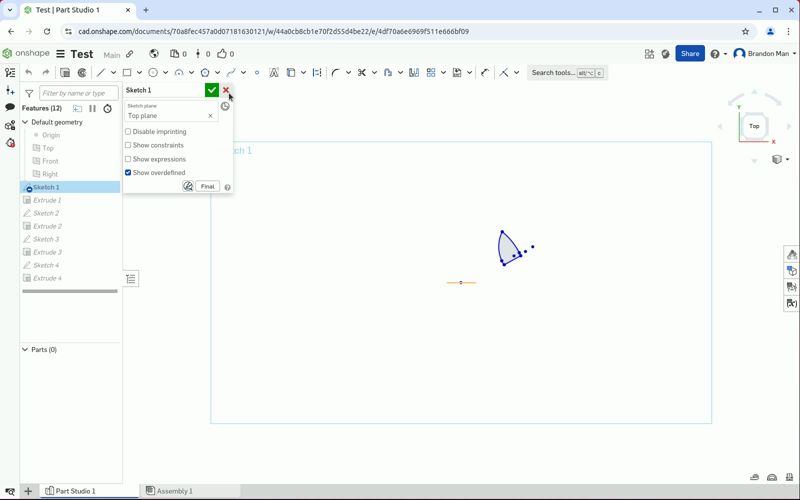
key(shift+s)
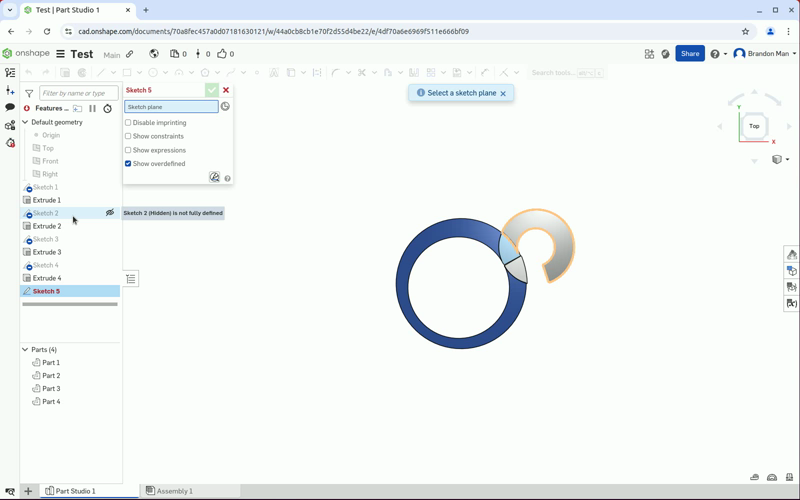
scroll(3)
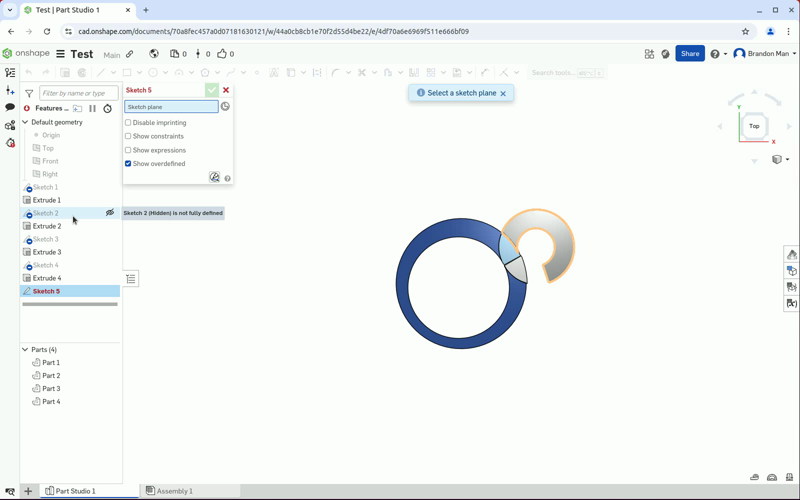
mouse_move(73, 150)
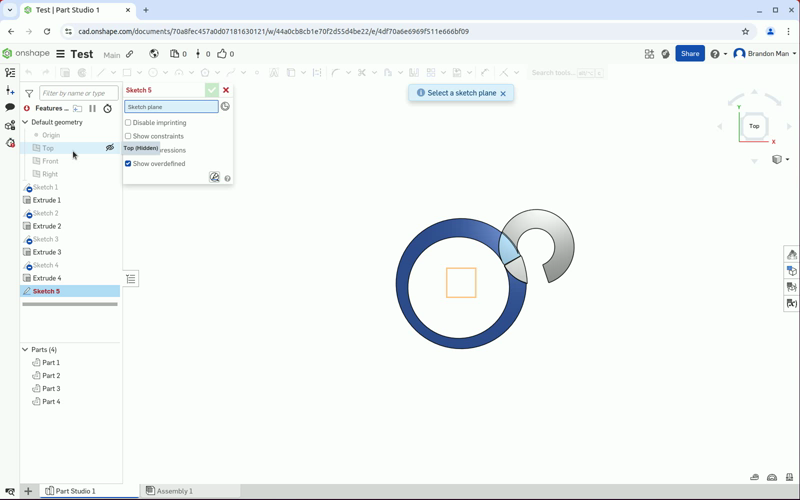
click(73, 150)
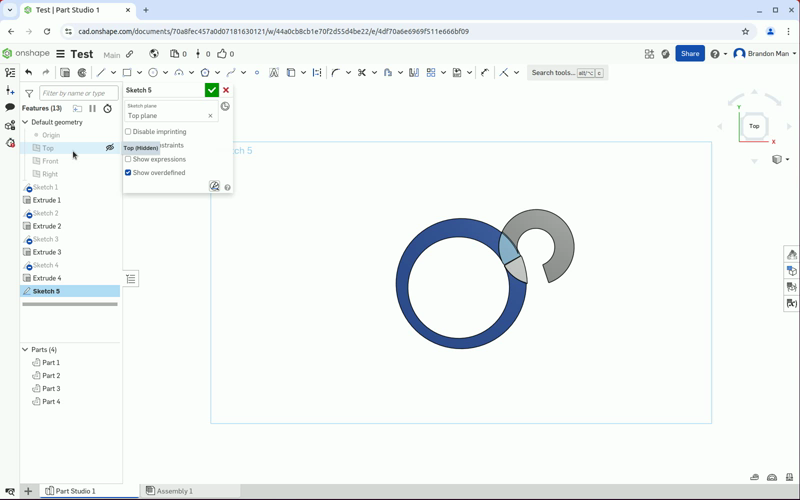
mouse_move(73, 352)
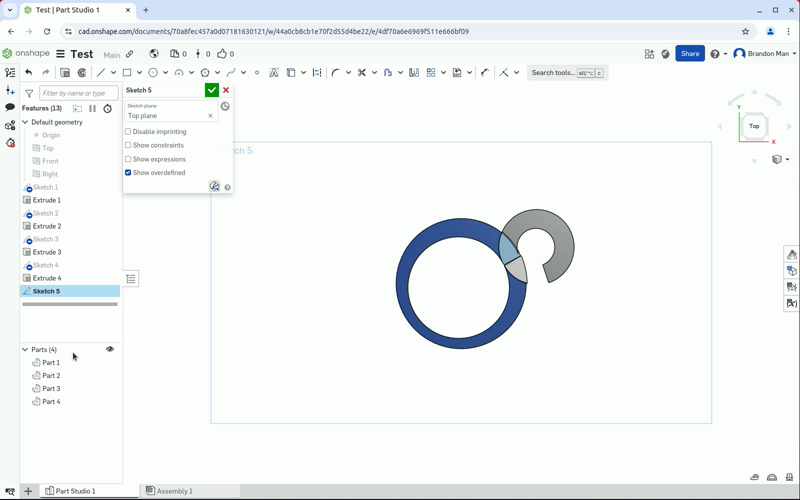
key(y)
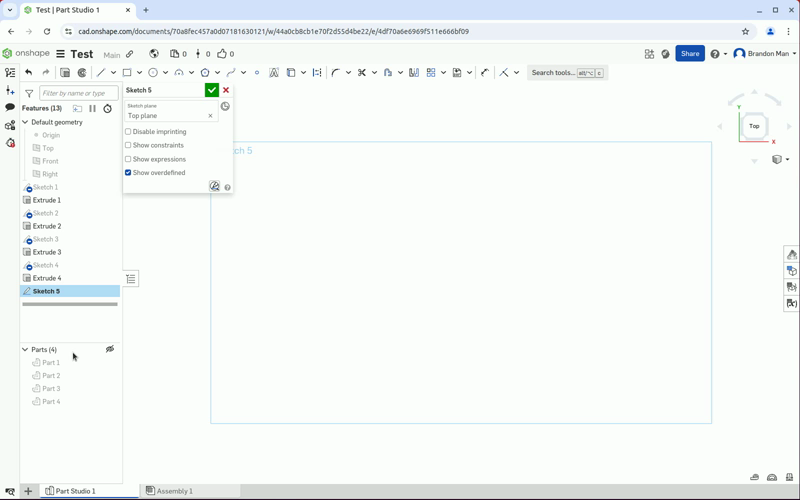
key(a)
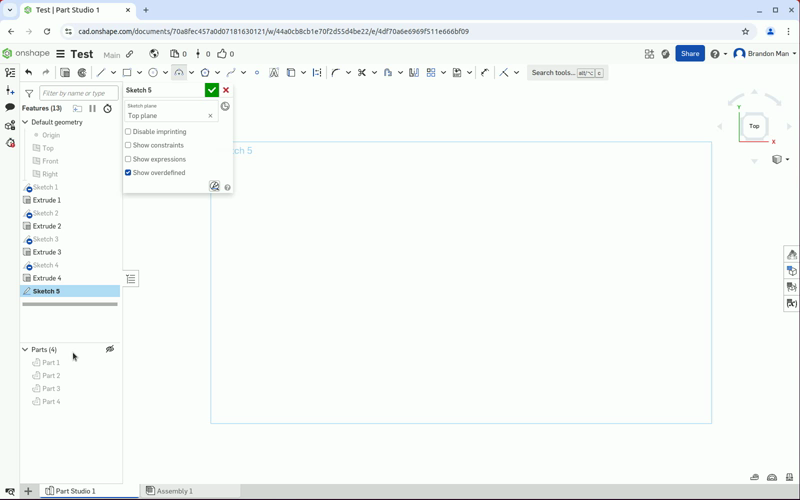
key_down(shift)
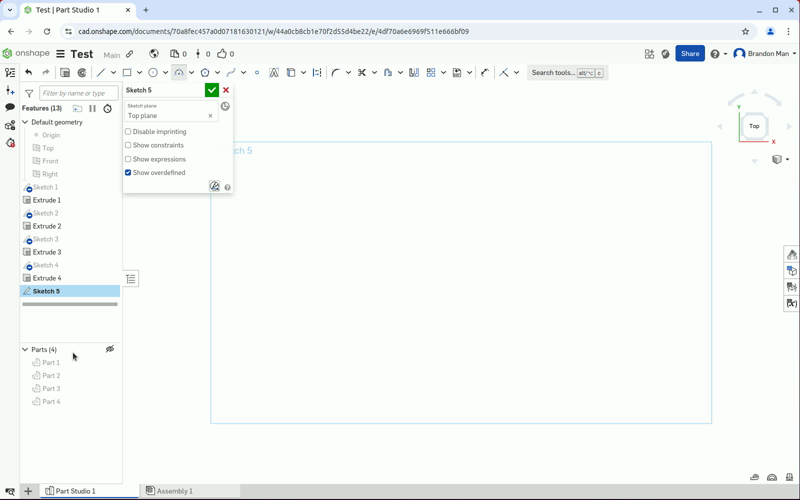
mouse_move(501, 232)
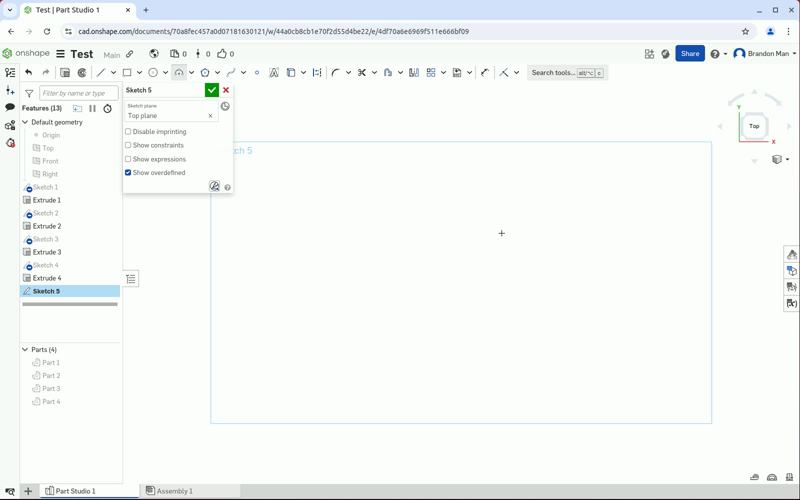
click(501, 232)
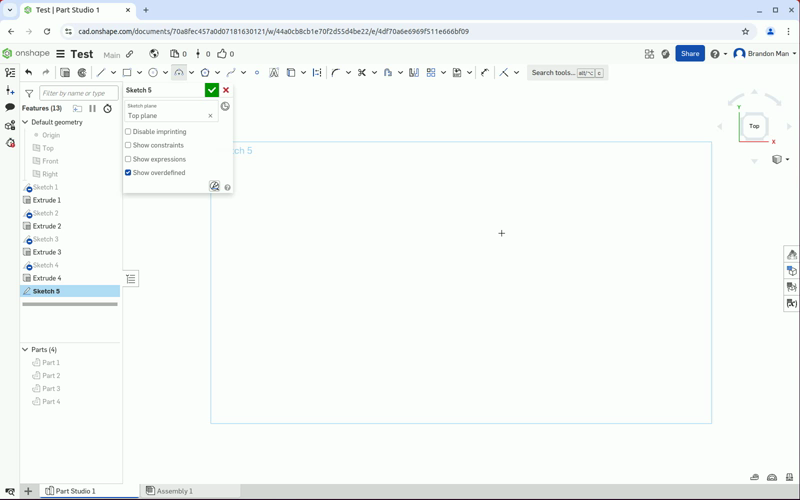
key_up(shift)
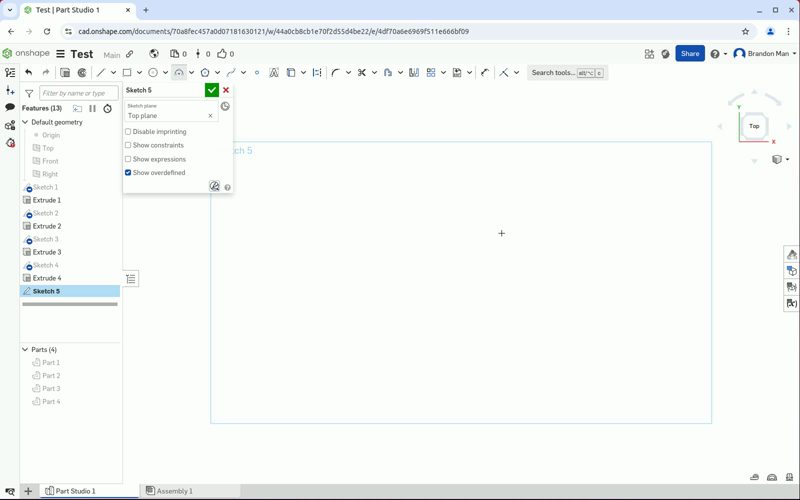
key_down(shift)
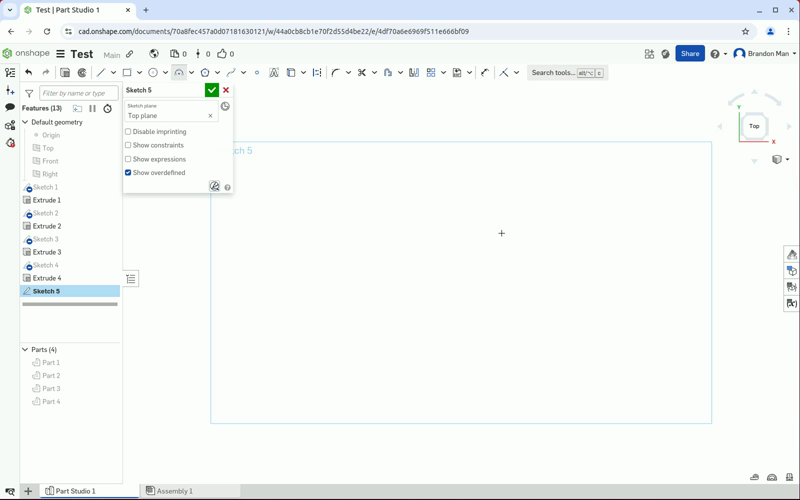
mouse_move(518, 253)
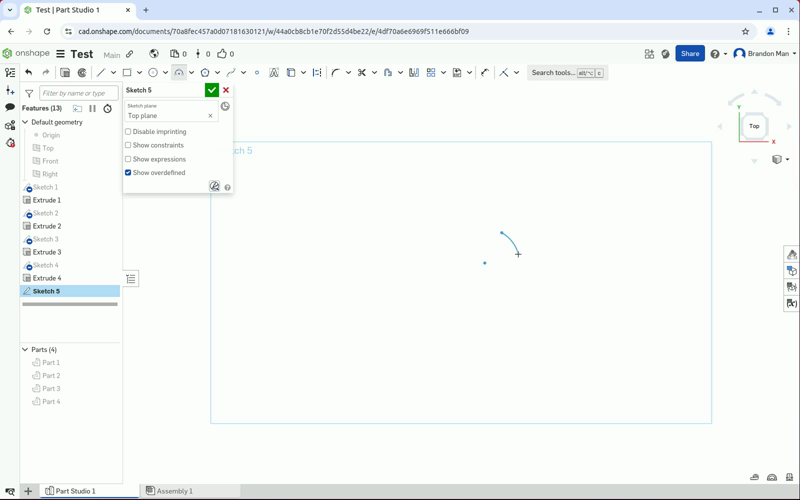
click(518, 253)
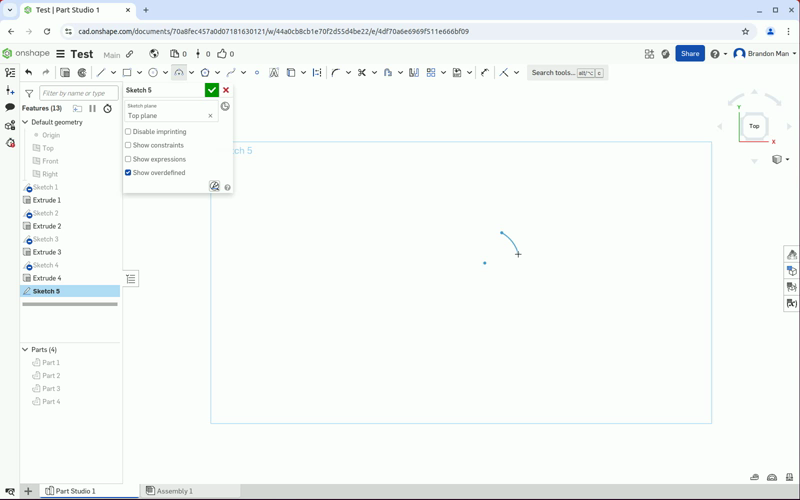
mouse_move(511, 242)
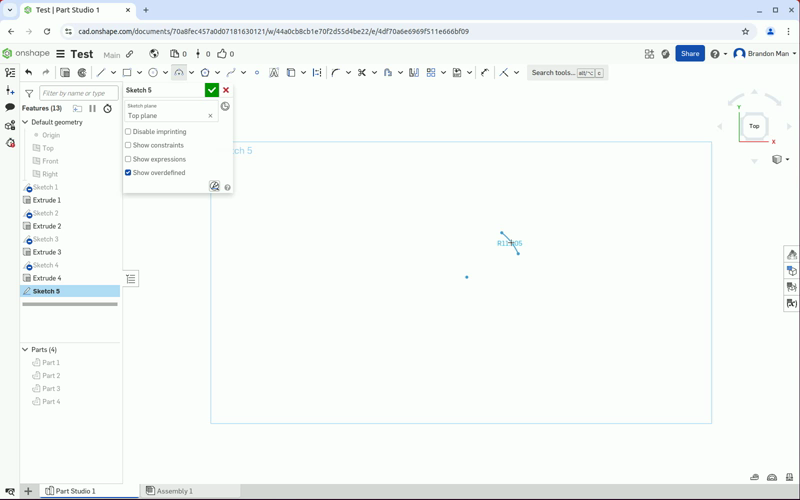
click(511, 242)
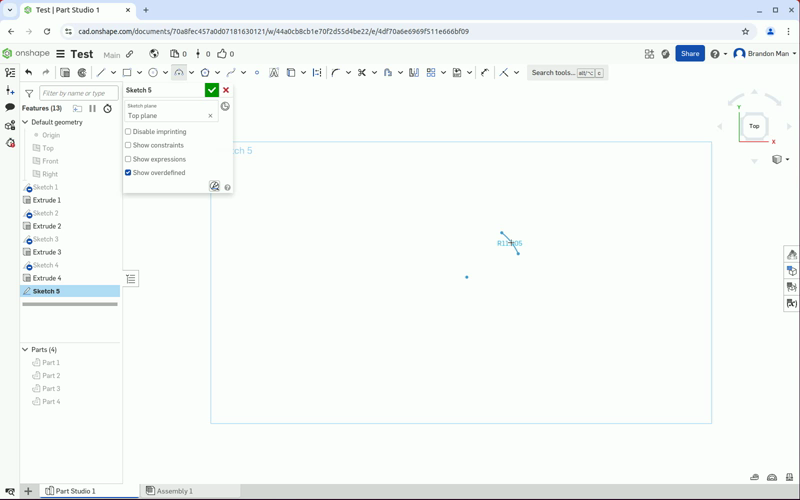
key_up(shift)
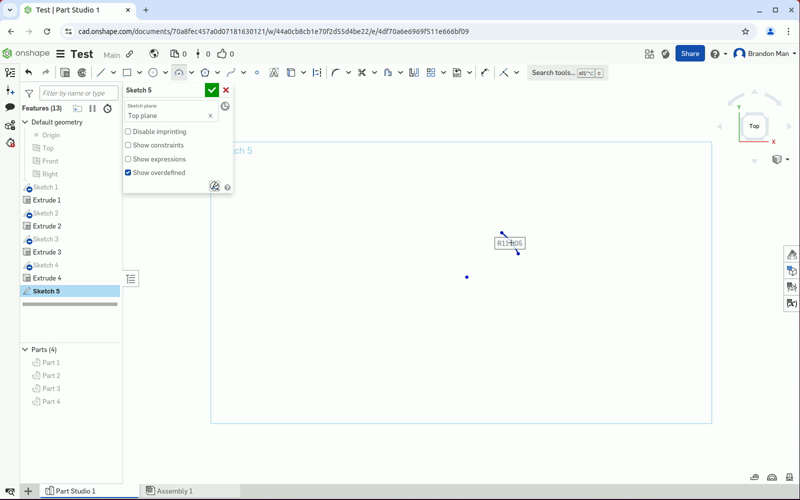
mouse_move(518, 253)
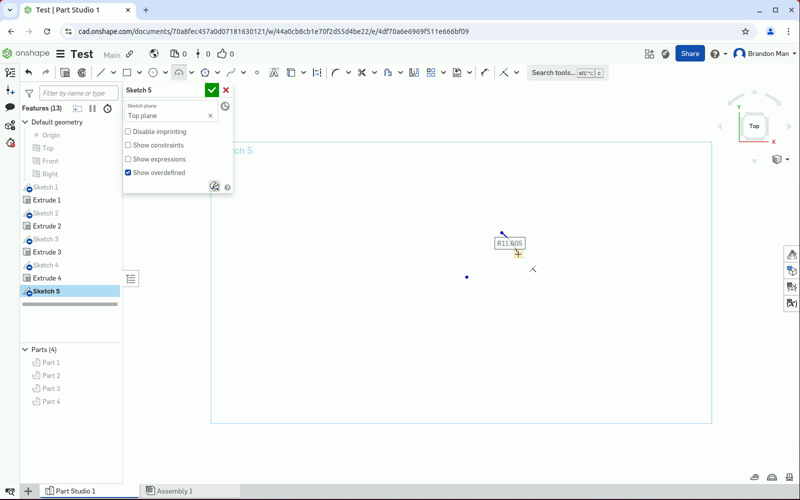
click(518, 253)
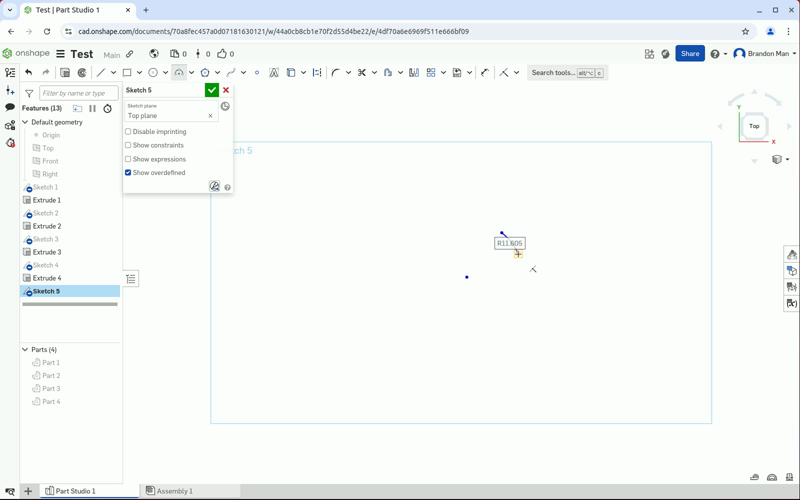
key_down(shift)
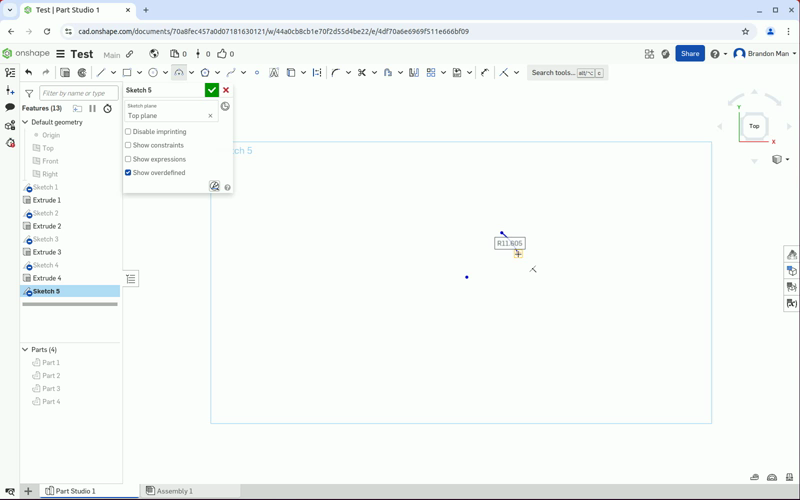
mouse_move(542, 264)
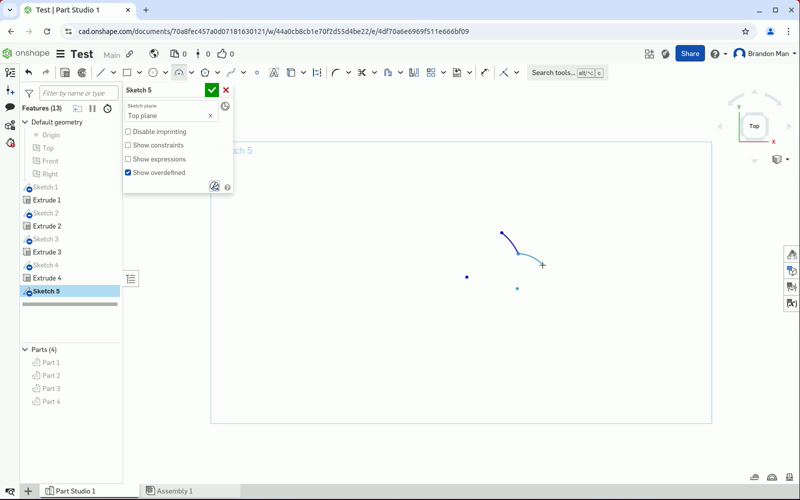
click(542, 264)
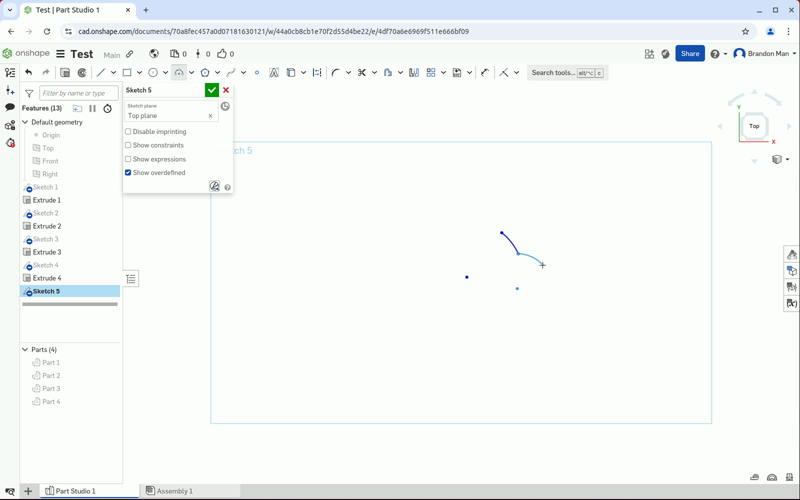
mouse_move(544, 230)
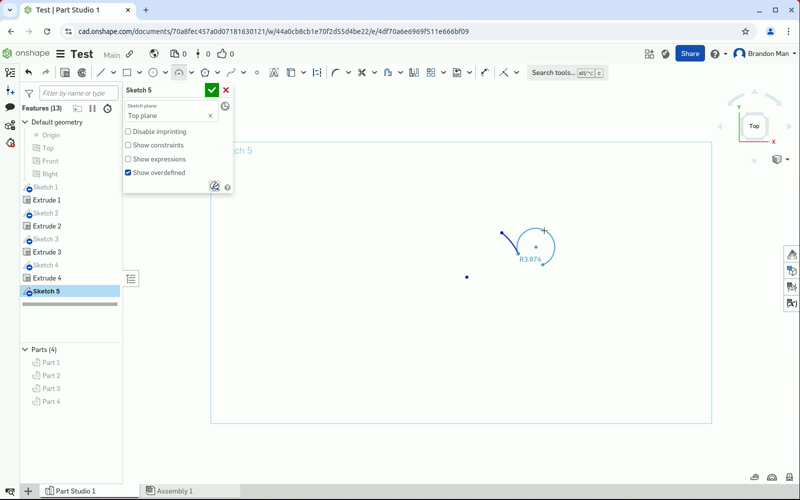
click(544, 230)
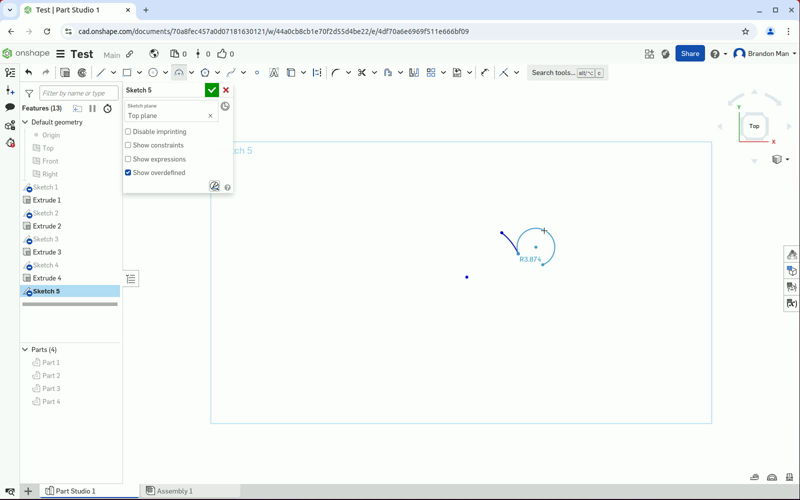
key_up(shift)
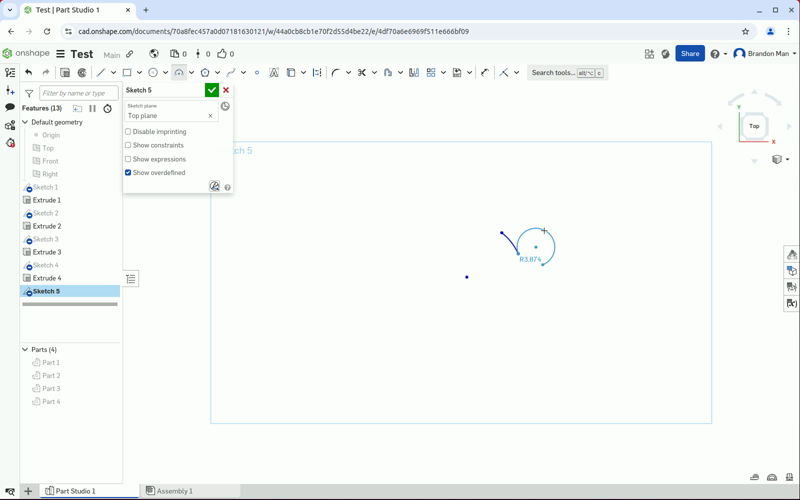
key(esc)
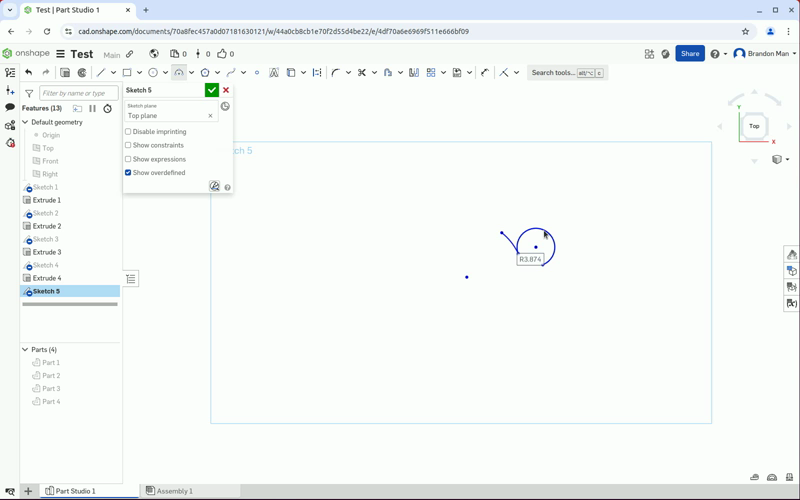
key(l)
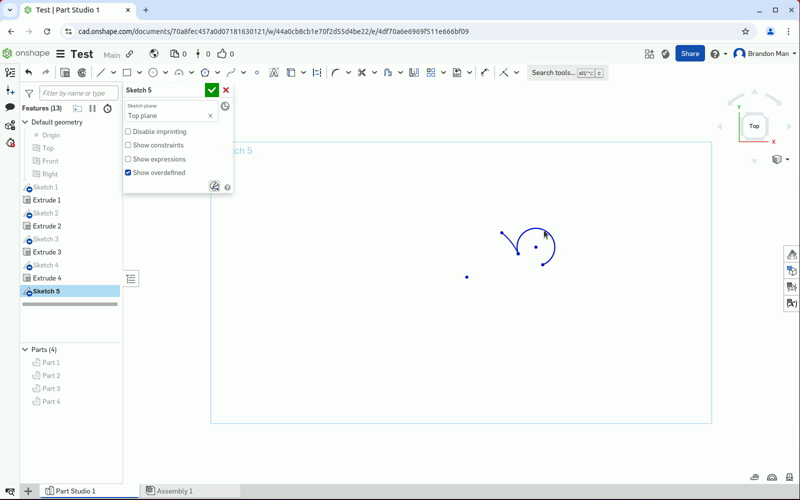
mouse_move(542, 264)
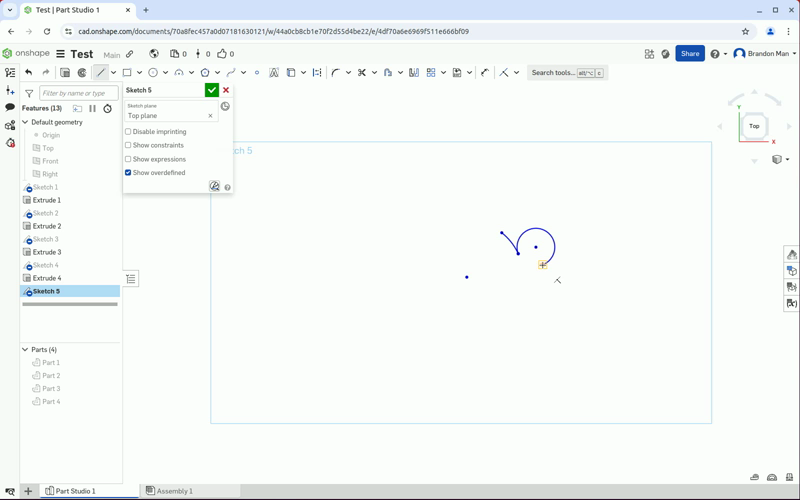
click(542, 264)
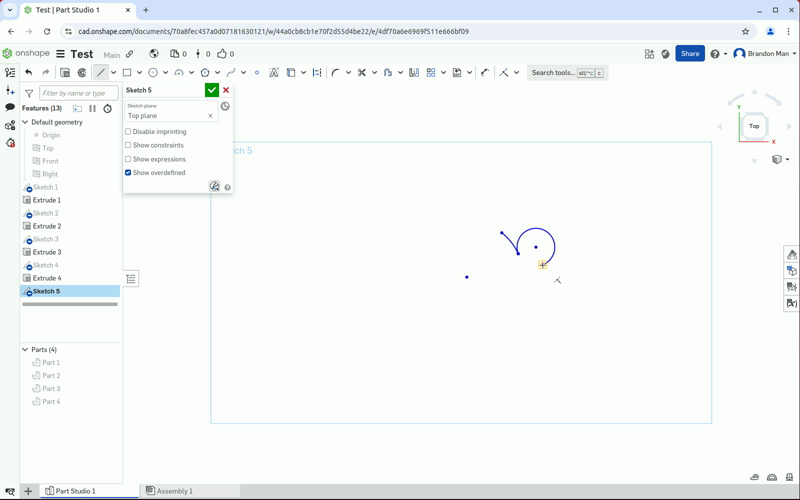
key_down(shift)
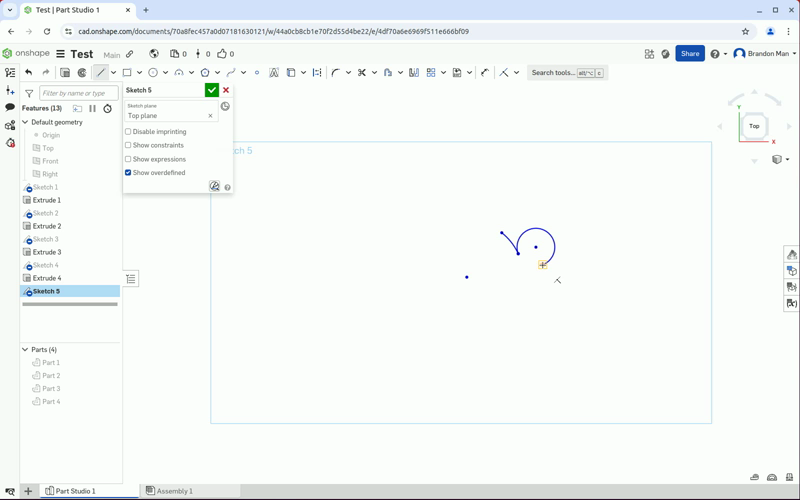
mouse_move(572, 264)
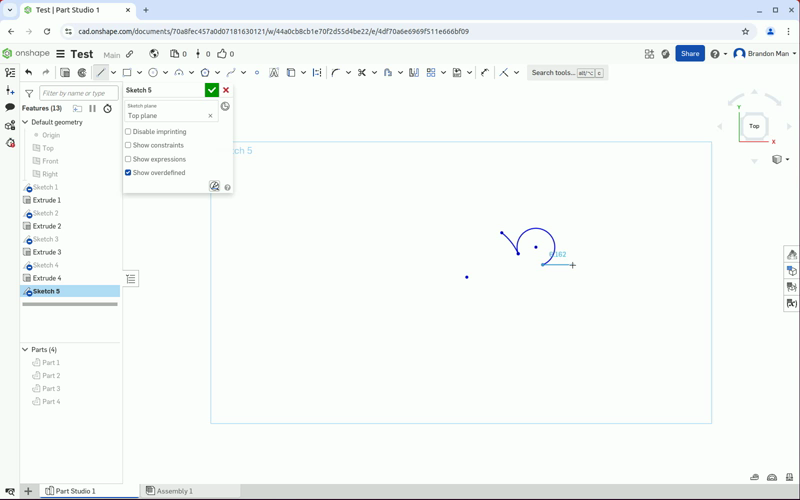
mouse_move(548, 282)
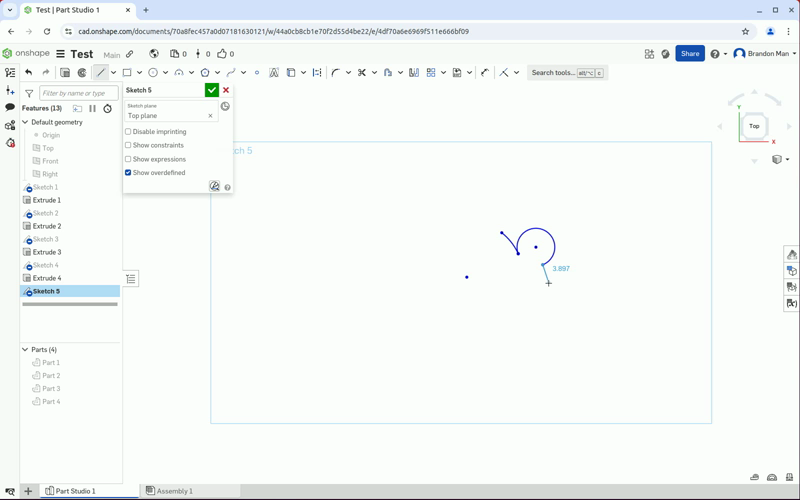
click(548, 282)
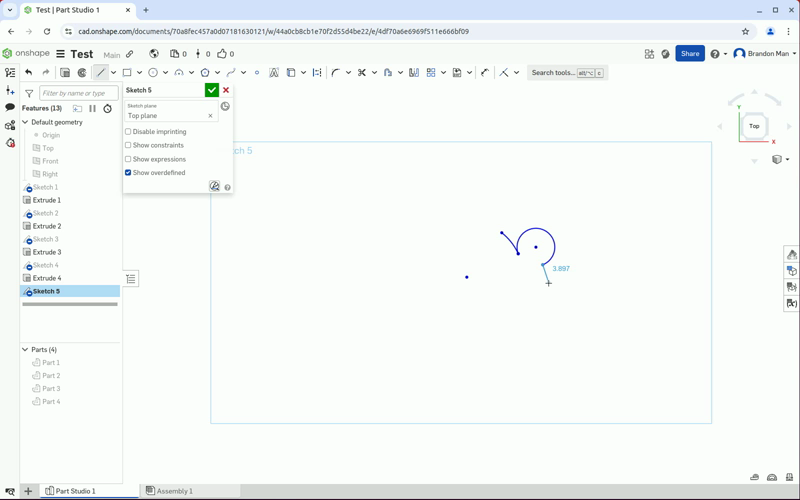
key_up(shift)
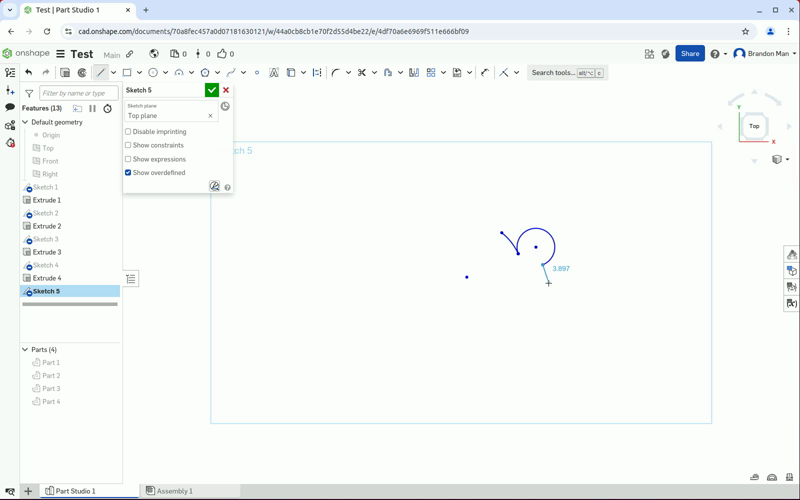
key(esc)
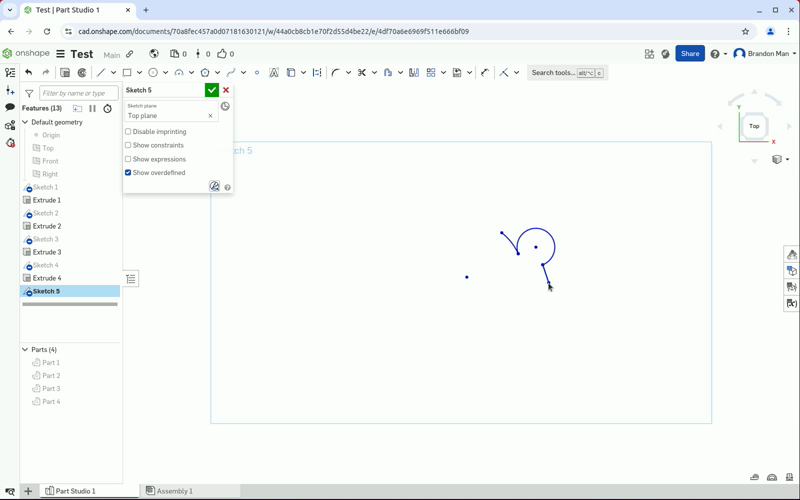
key(a)
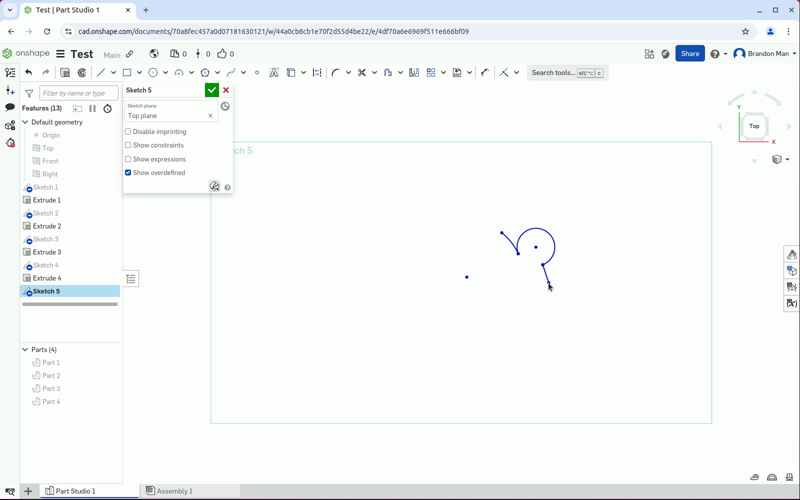
mouse_move(548, 282)
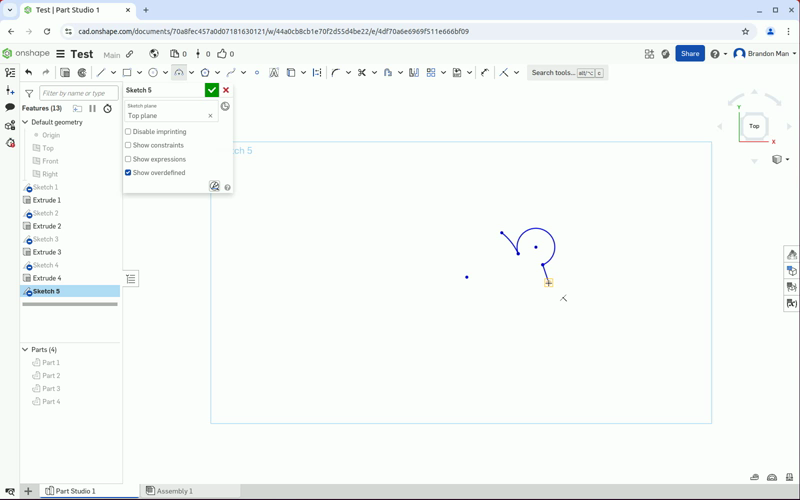
click(548, 282)
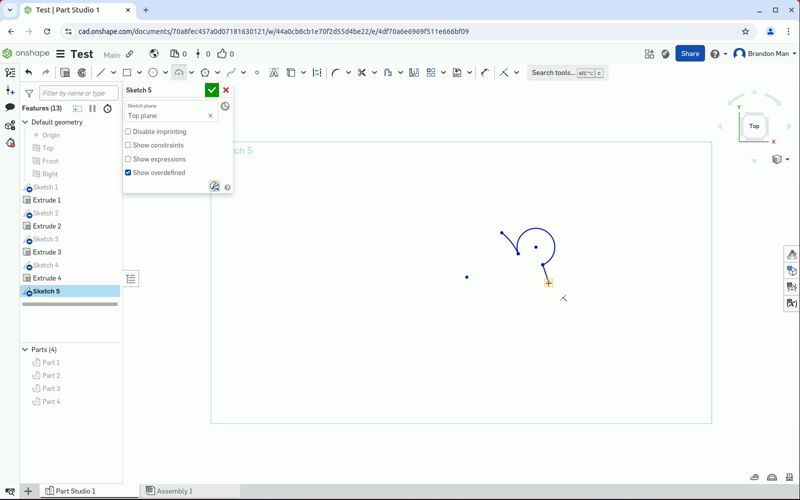
mouse_move(501, 232)
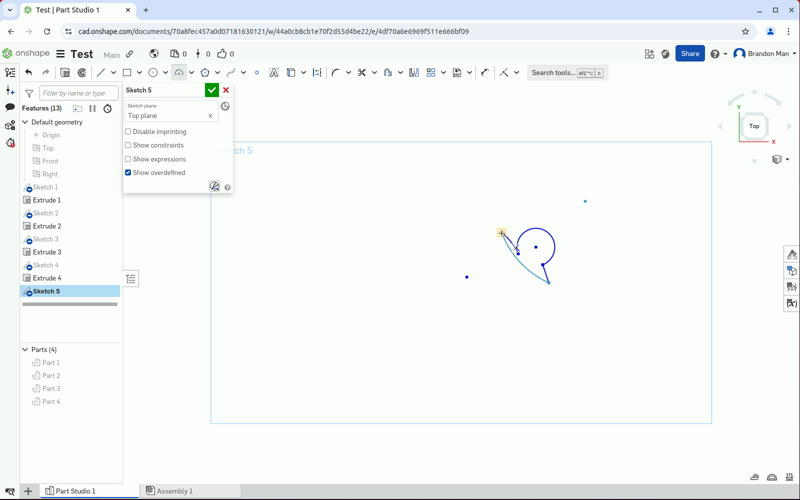
click(501, 232)
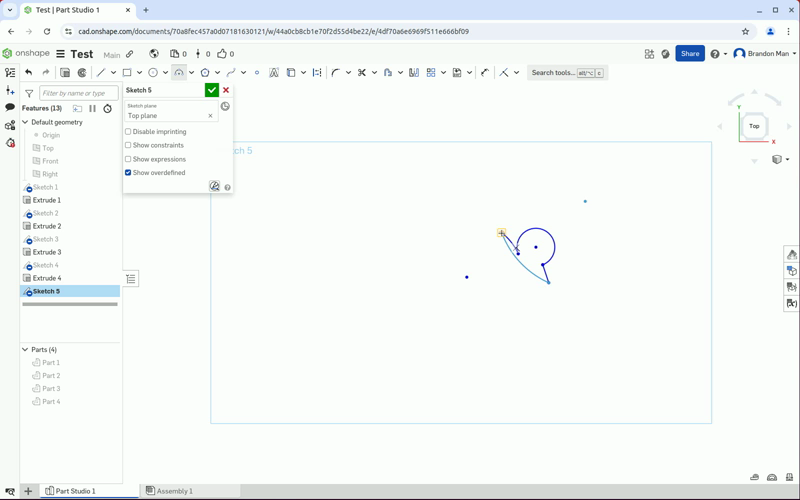
key_down(shift)
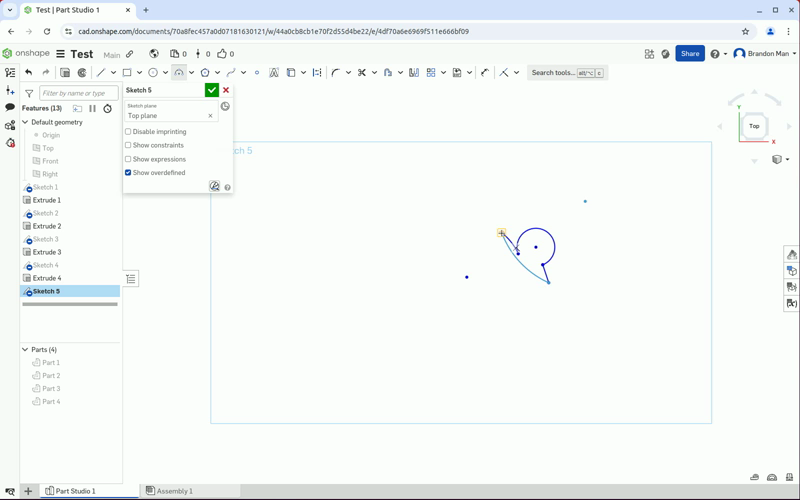
mouse_move(563, 221)
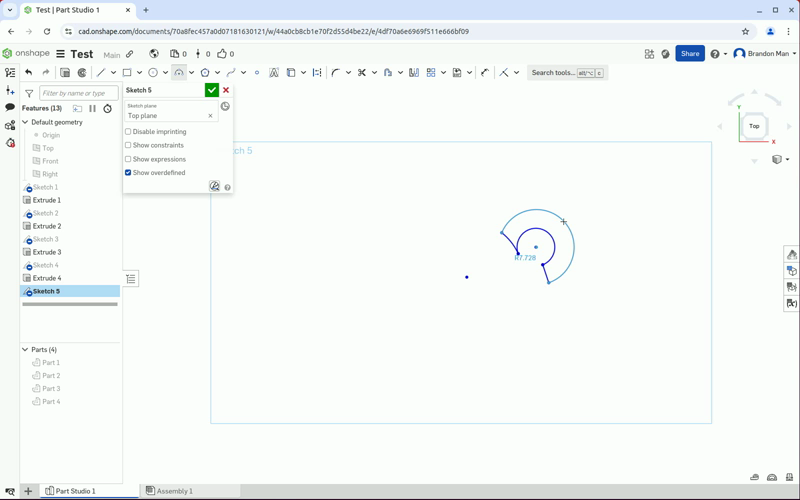
click(563, 221)
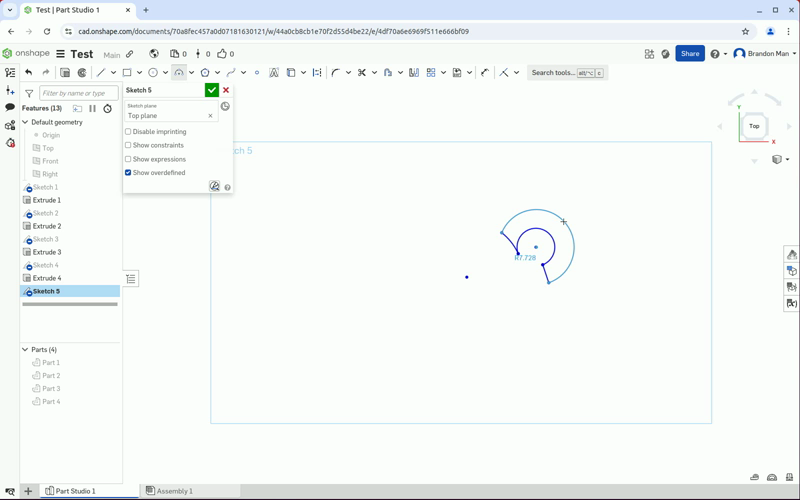
key_up(shift)
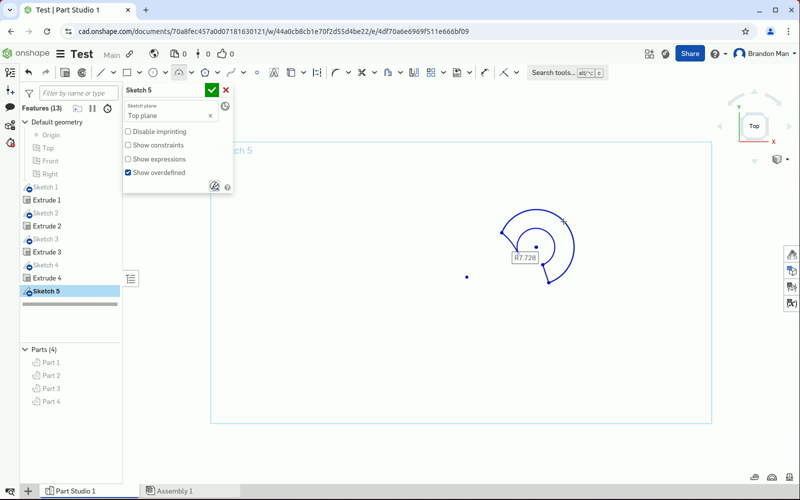
key(esc)
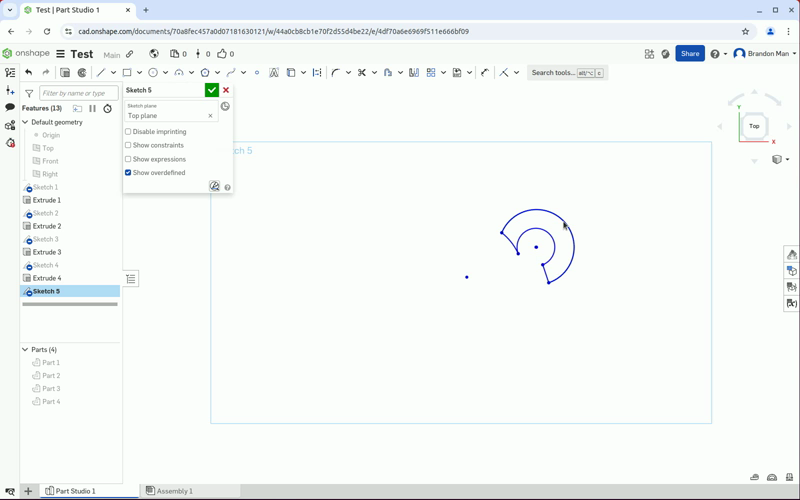
mouse_move(516, 225)
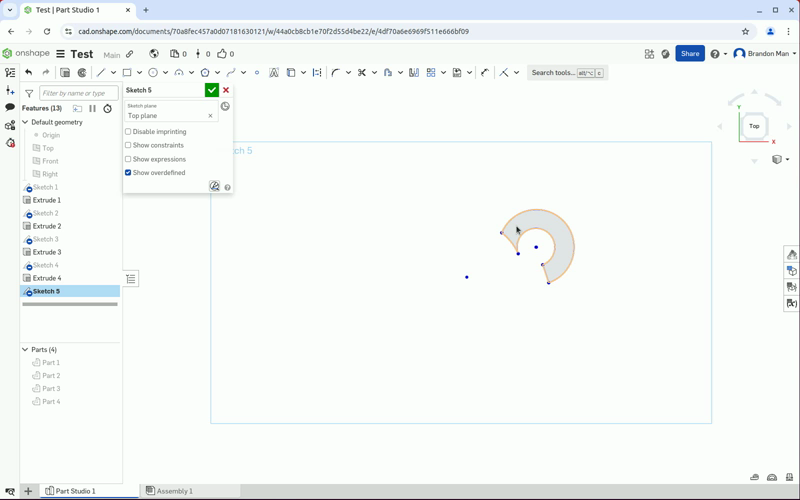
click(516, 225)
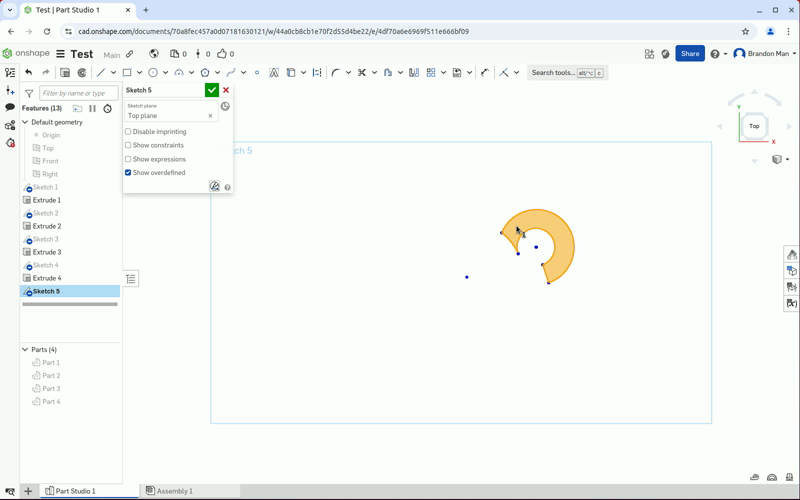
mouse_move(73, 352)
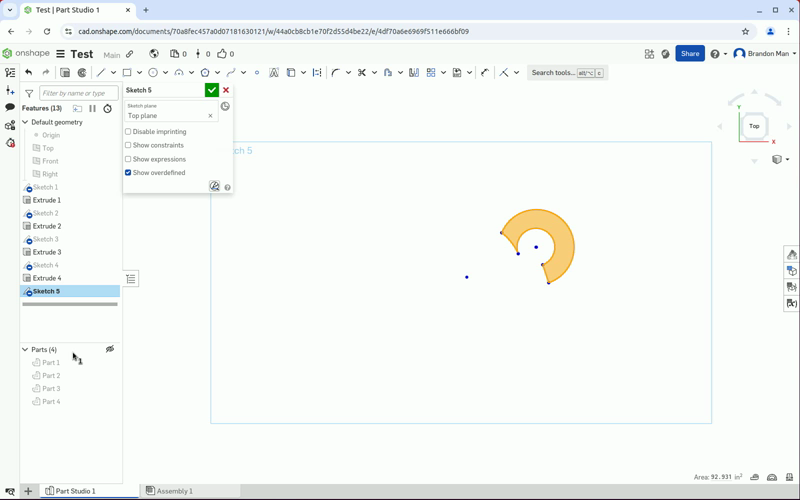
key(shift+y)
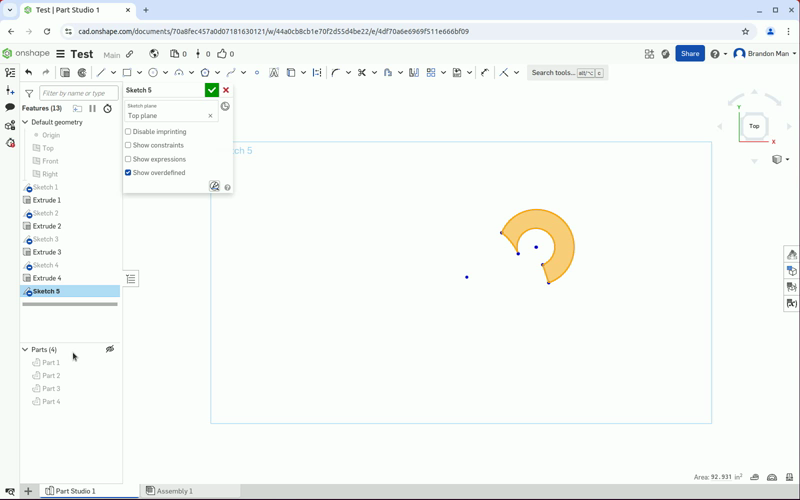
key(shift+e)
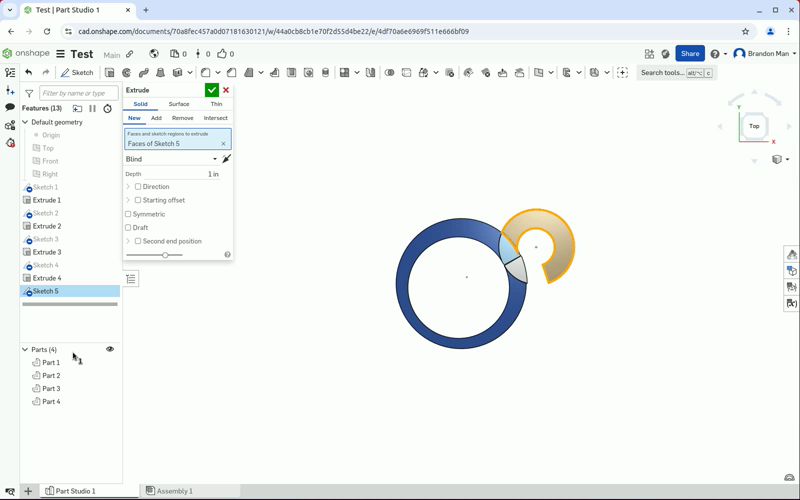
mouse_move(143, 106)
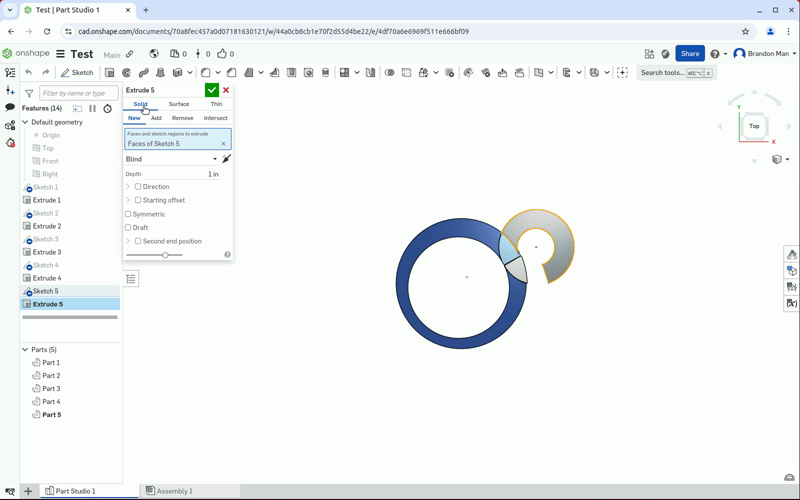
click(143, 106)
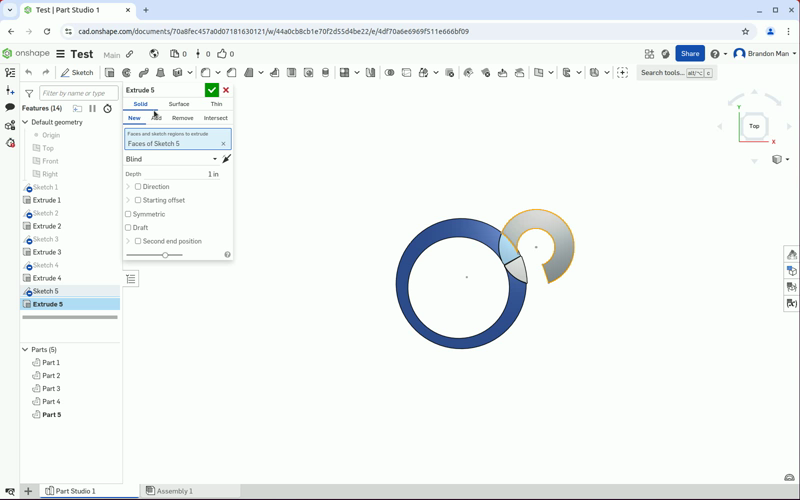
mouse_move(186, 120)
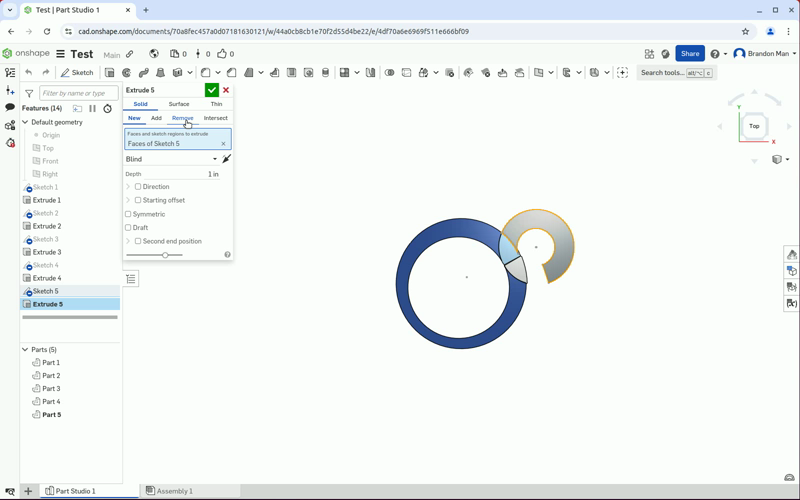
click(186, 120)
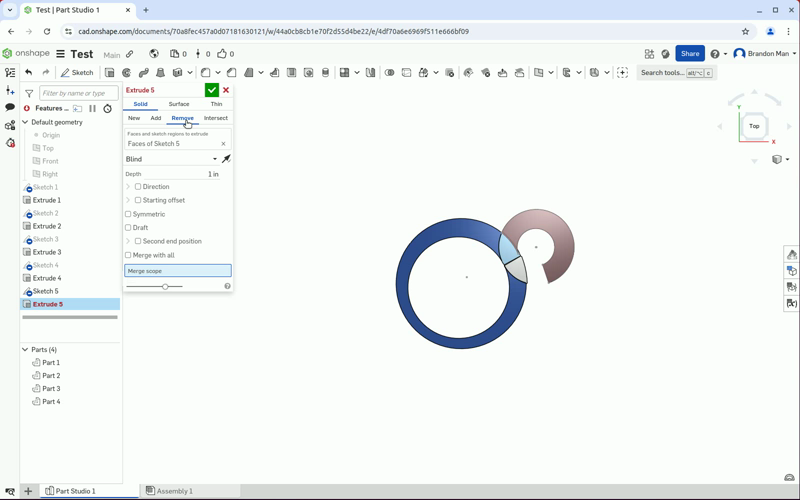
key(tab, 4)
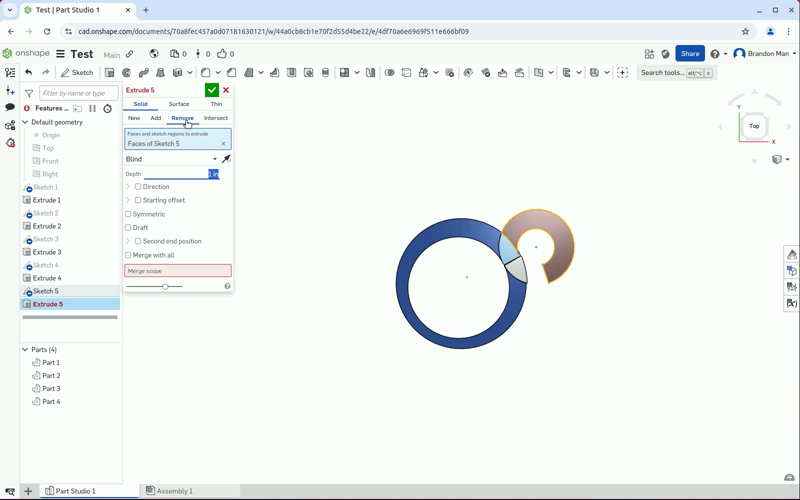
text(3.129)
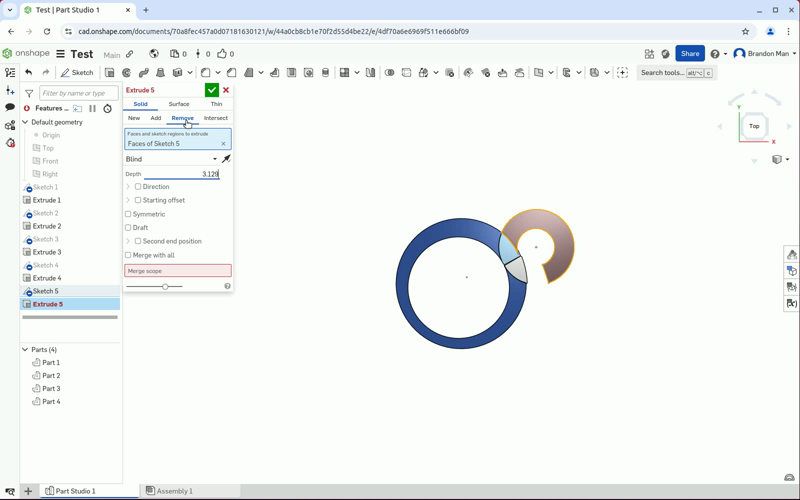
key(tab, 6)
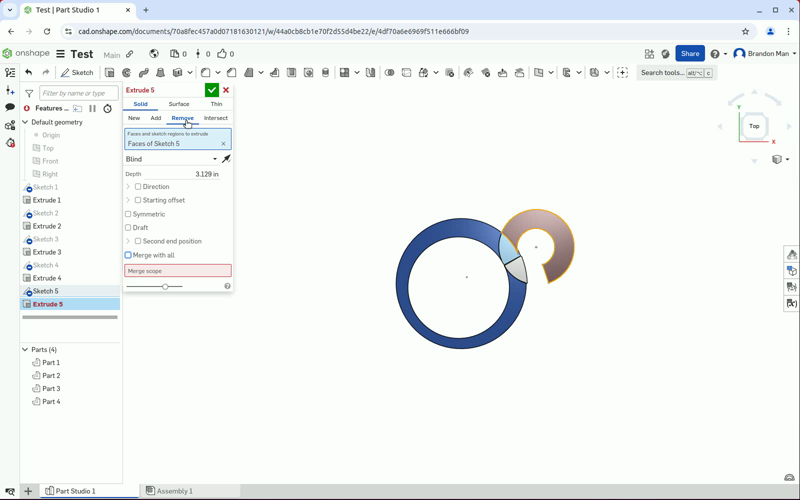
key(space)
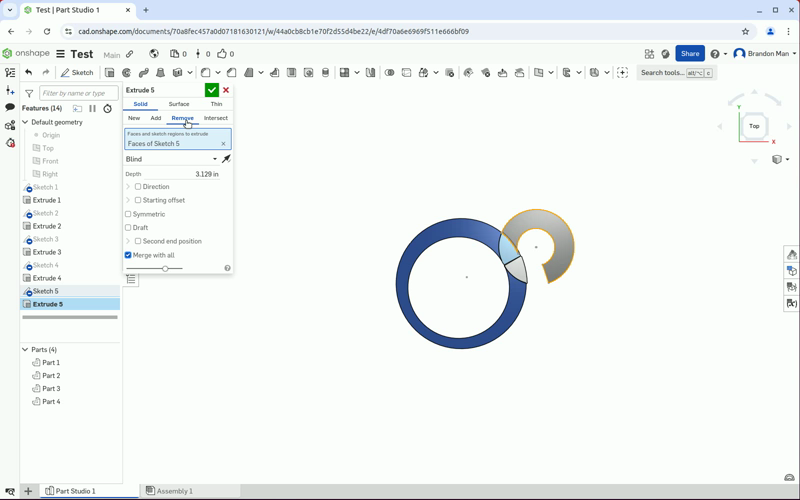
key(enter)
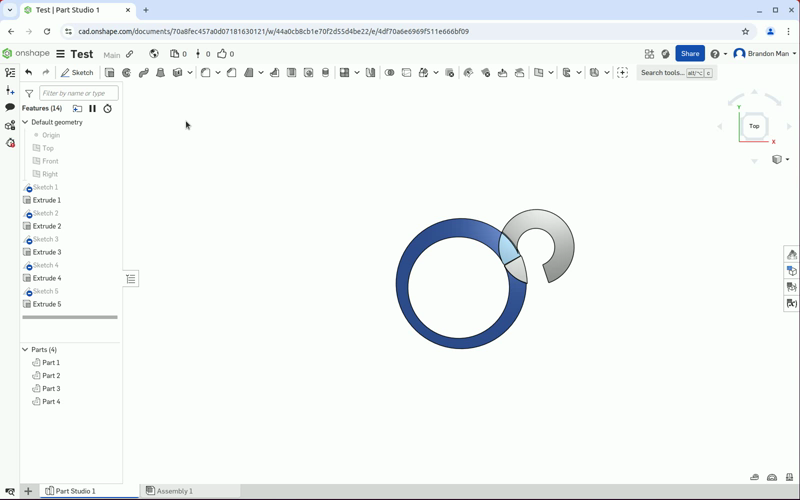
key(shift+h)
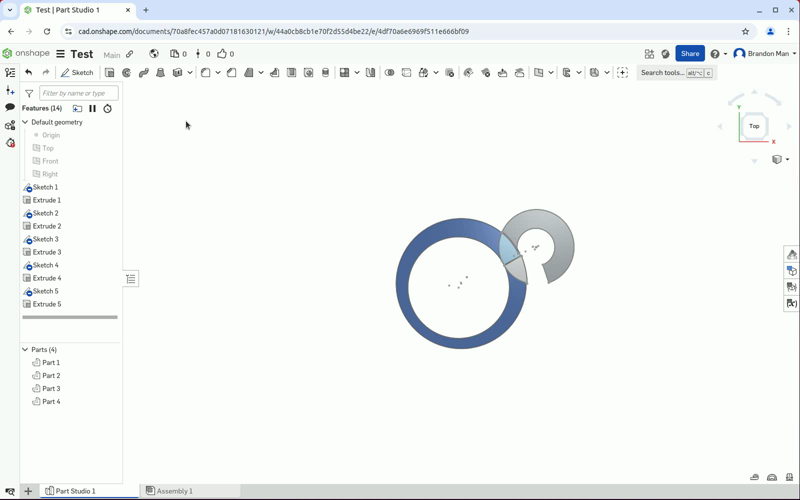
key(shift+h)
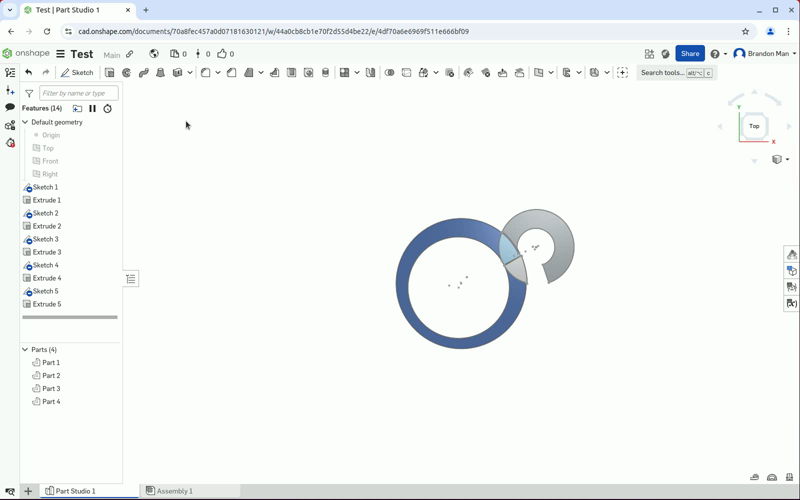
key(shift+7)
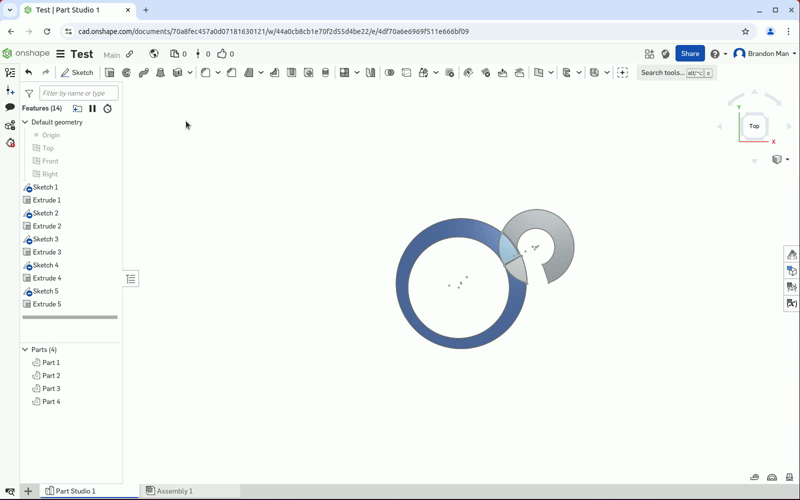
key(up, 3)
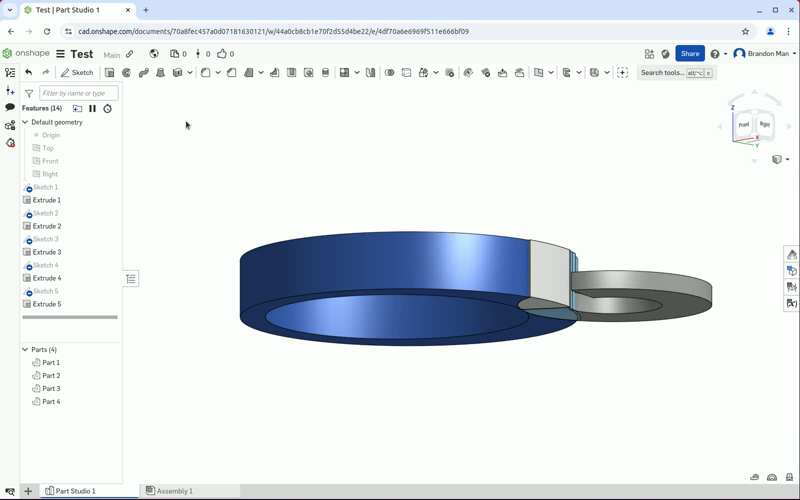
key(left, 3)
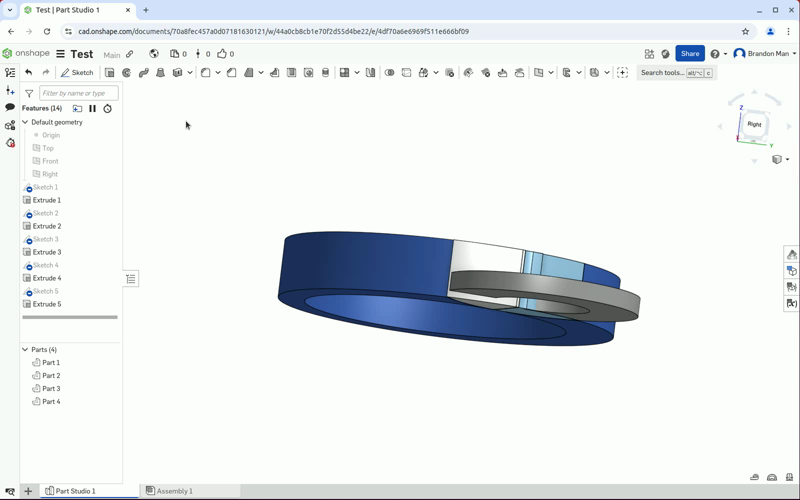
key(right, 3)
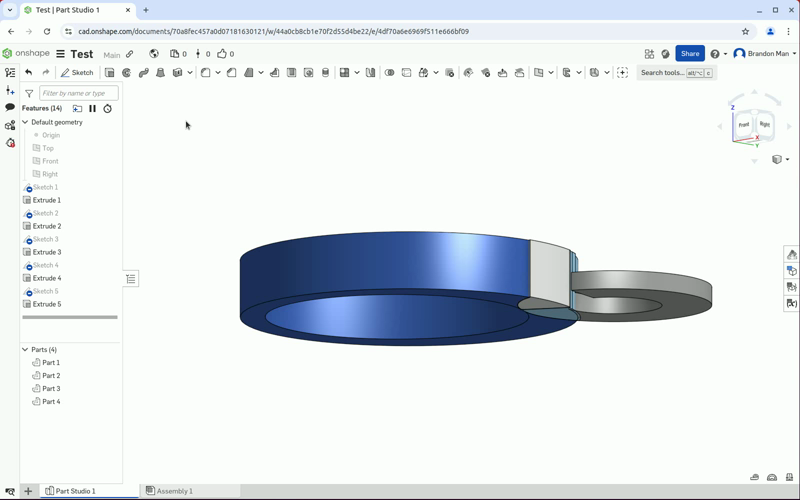
key(down, 3)
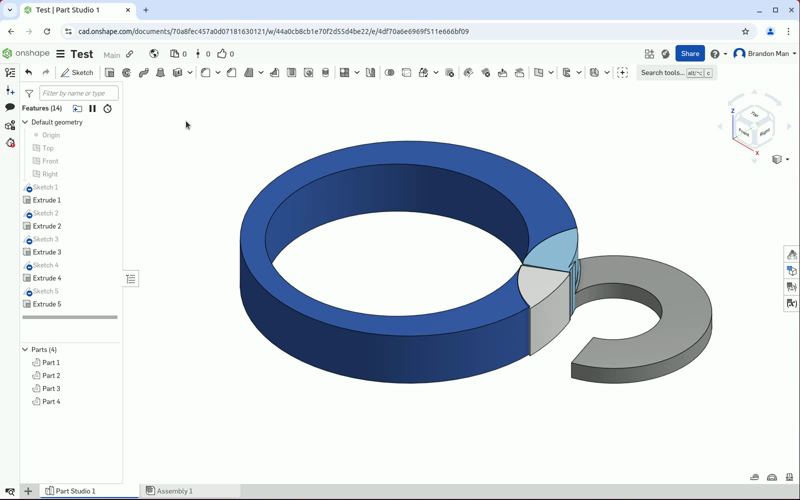
mouse_move(73, 189)
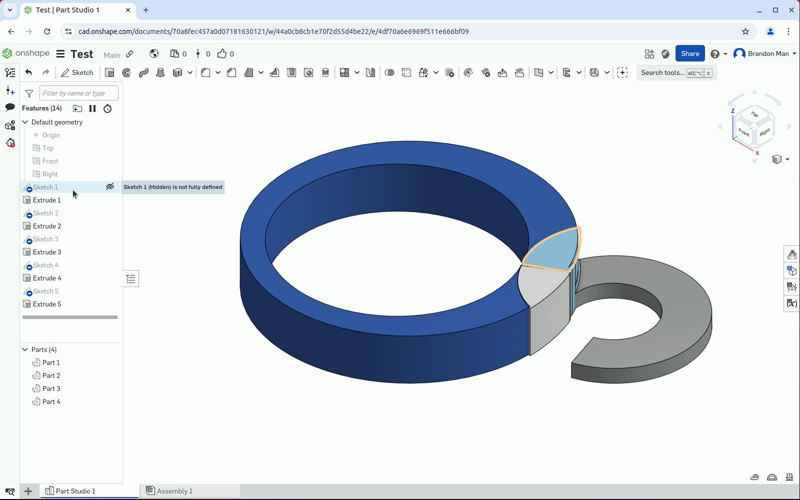
click(73, 189)